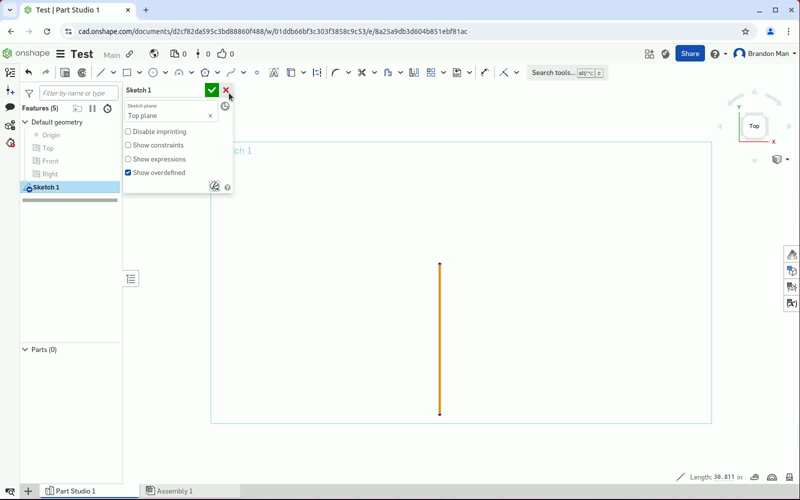
key(shift+h)
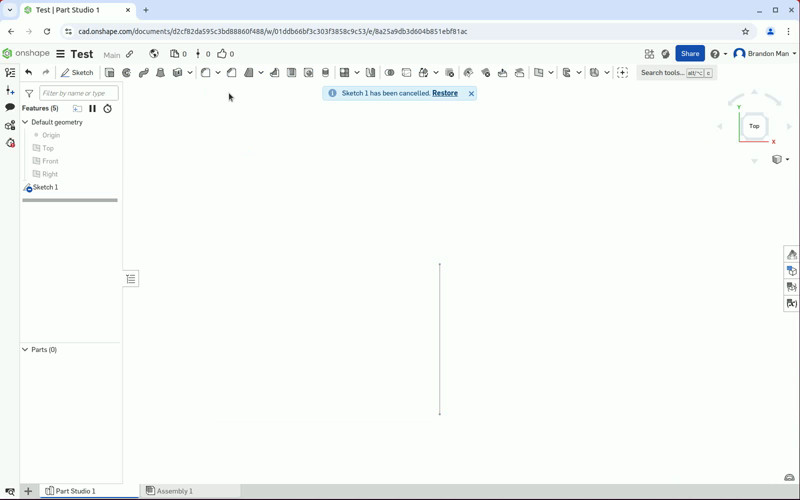
key(shift+s)
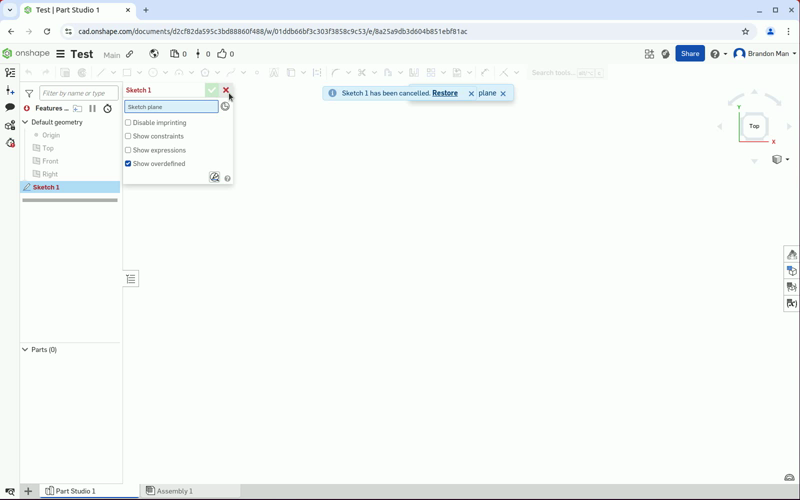
mouse_move(73, 150)
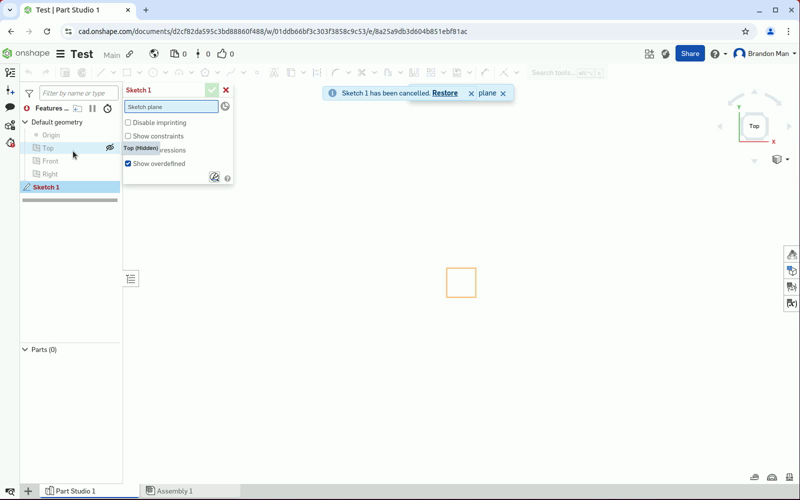
click(73, 150)
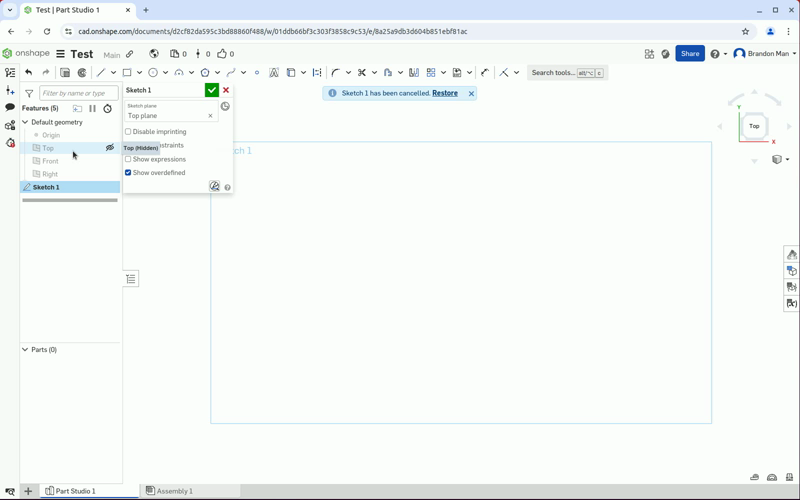
mouse_move(73, 352)
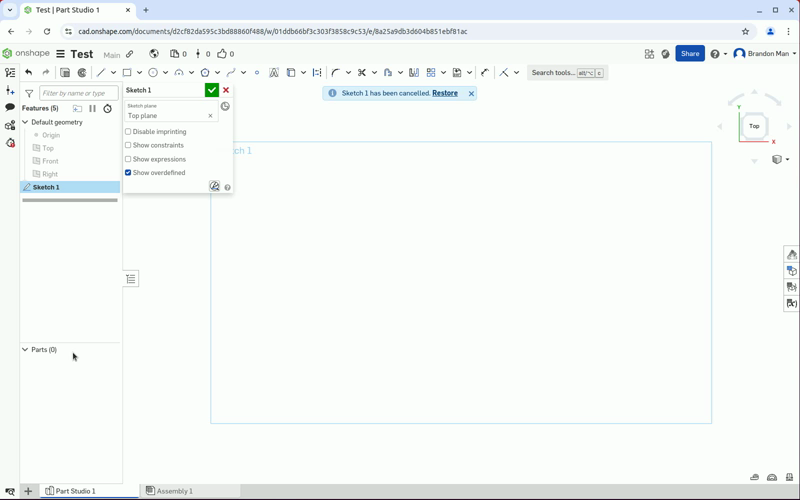
key(y)
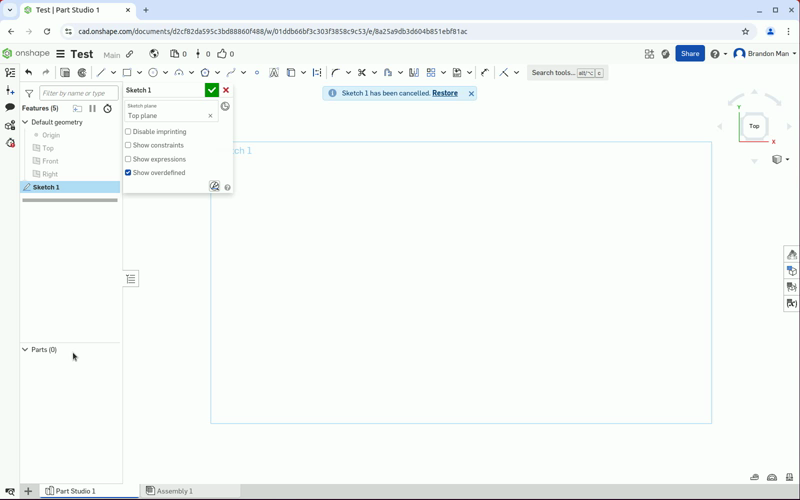
key(l)
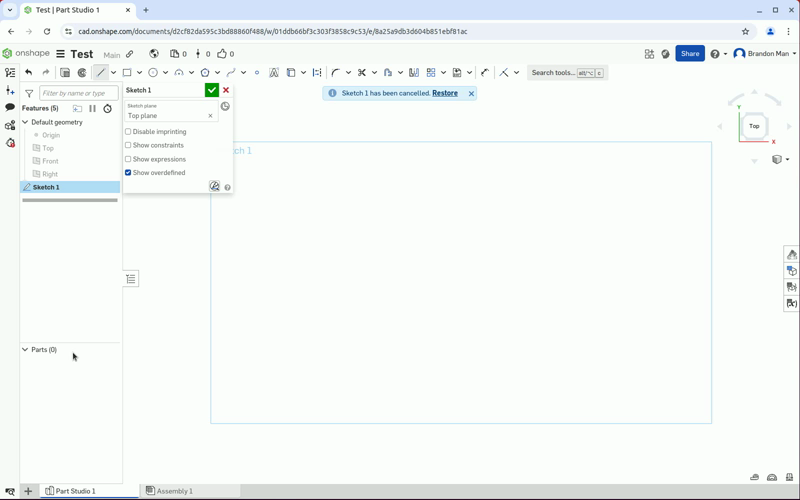
key_down(shift)
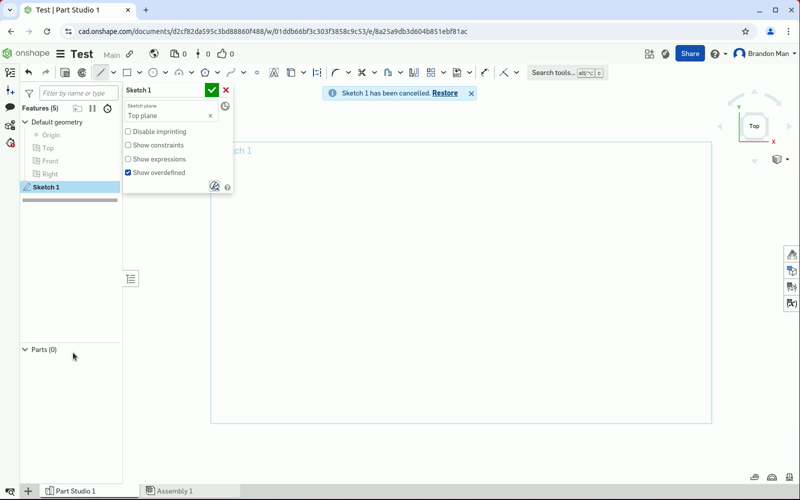
mouse_move(348, 337)
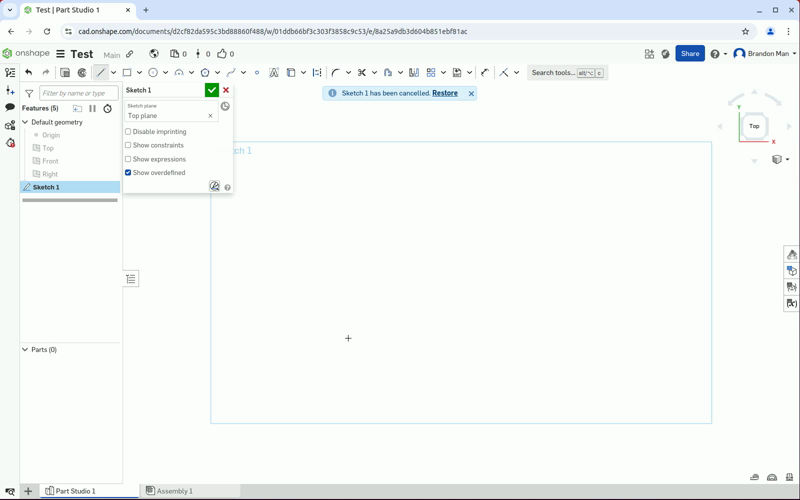
click(348, 337)
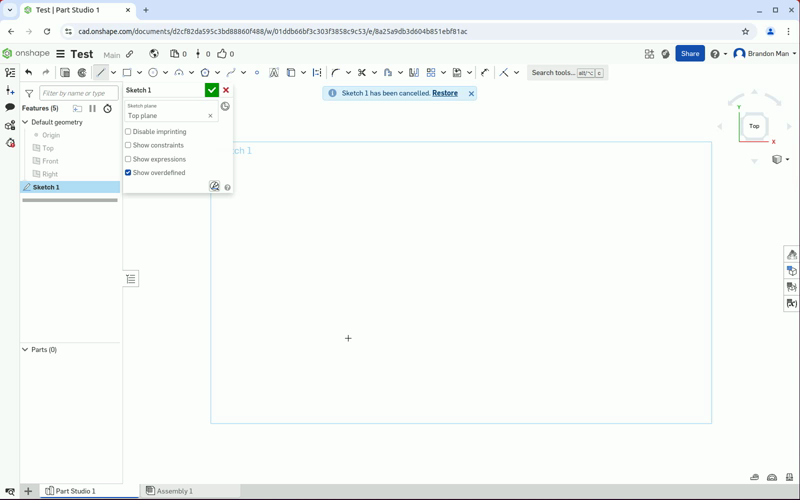
key_up(shift)
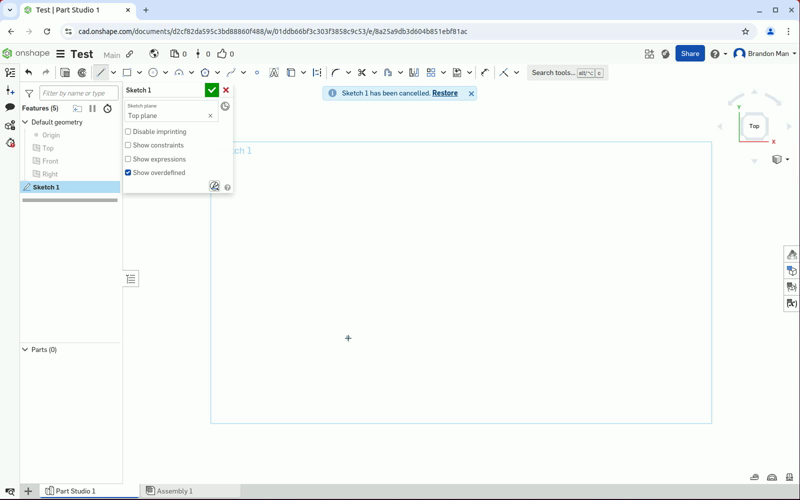
key_down(shift)
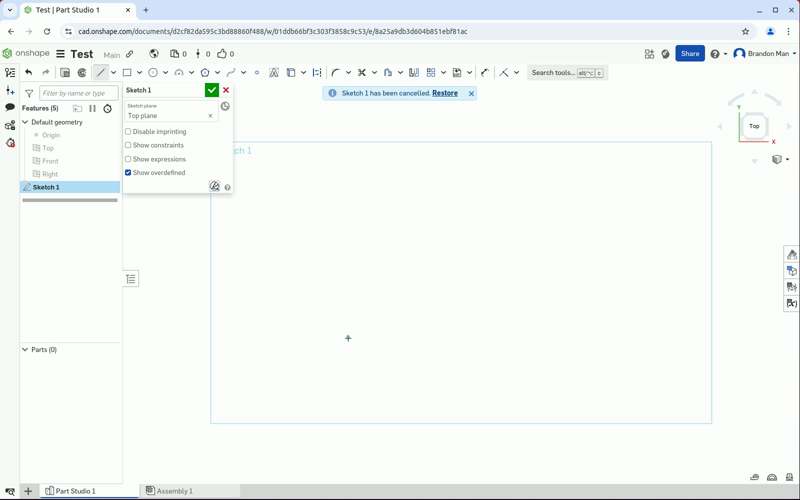
mouse_move(378, 337)
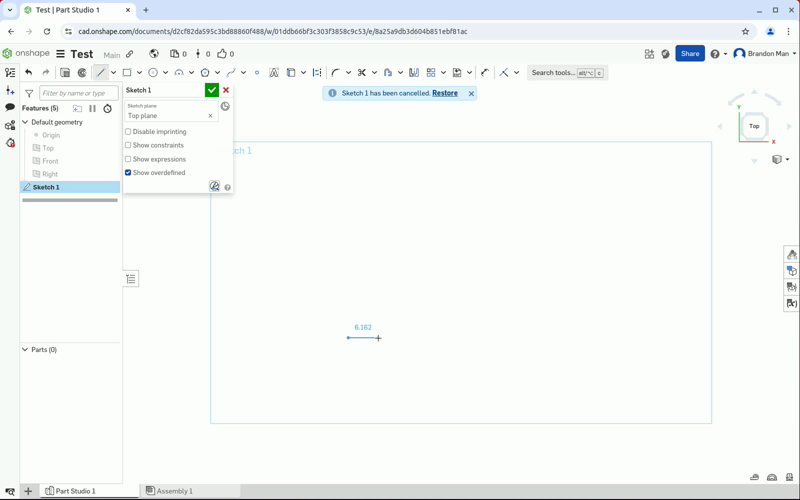
mouse_move(368, 337)
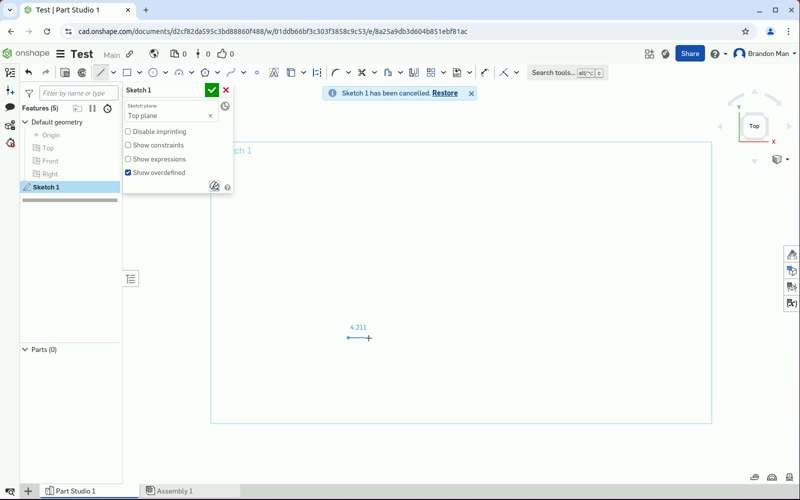
click(368, 337)
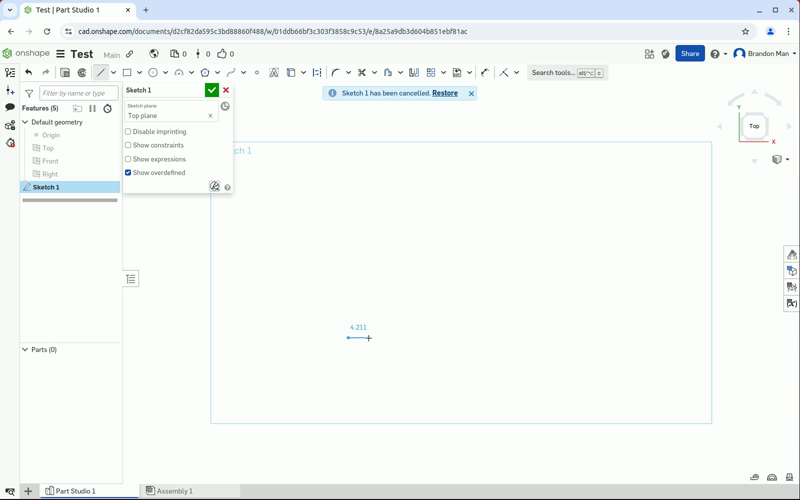
key_up(shift)
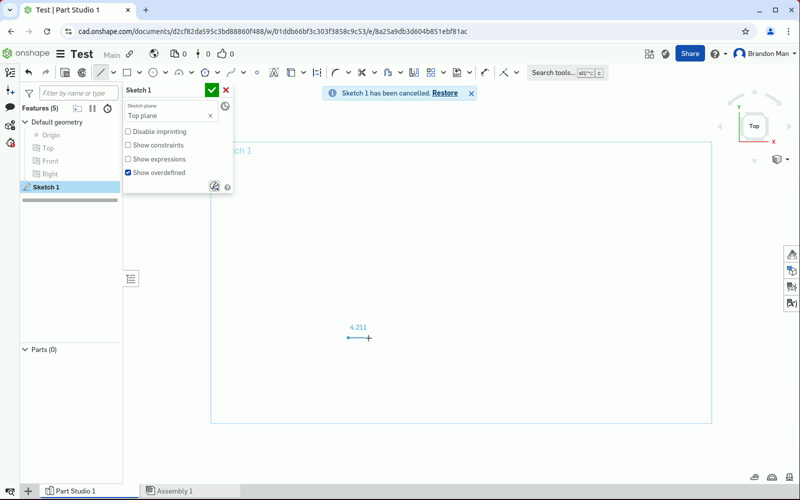
key_down(shift)
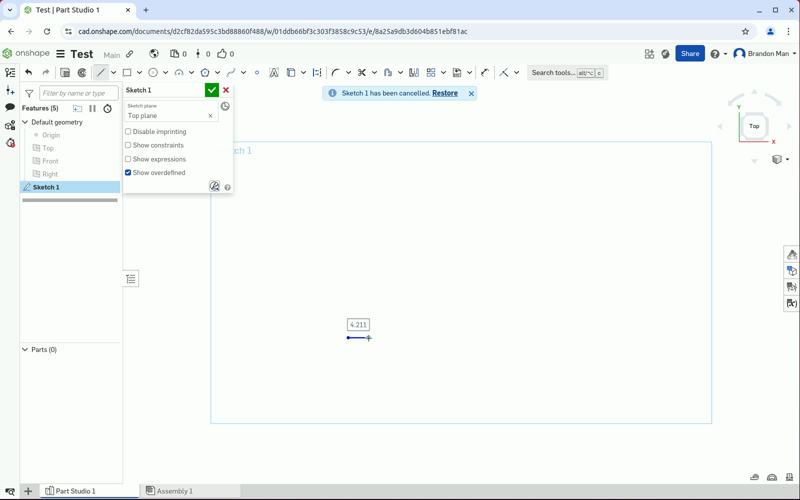
mouse_move(398, 337)
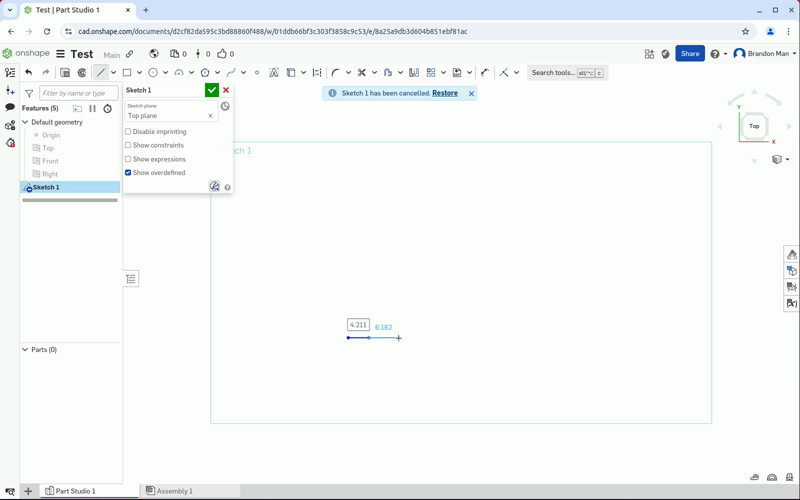
mouse_move(368, 334)
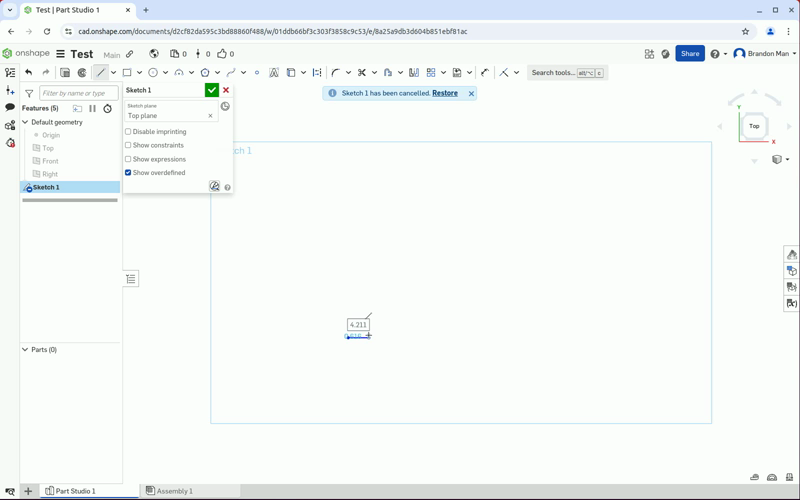
scroll(6)
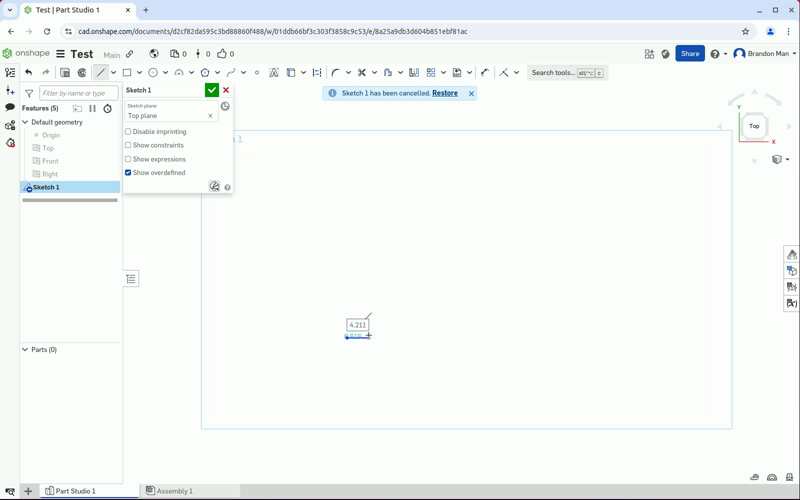
scroll(6)
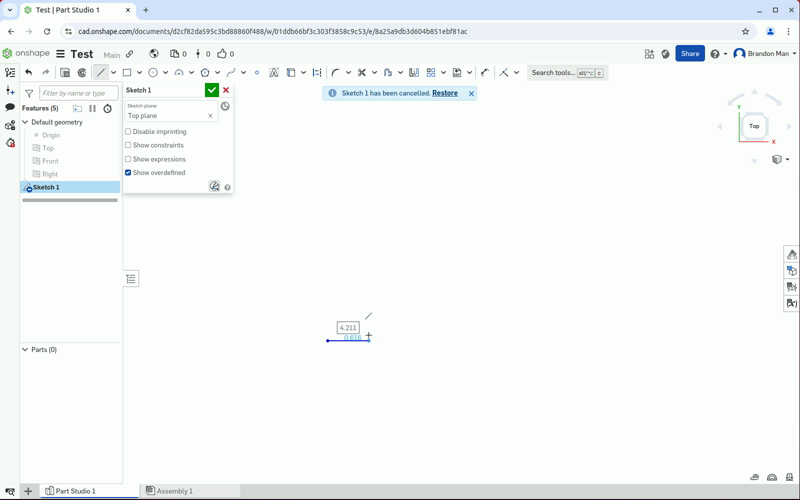
scroll(6)
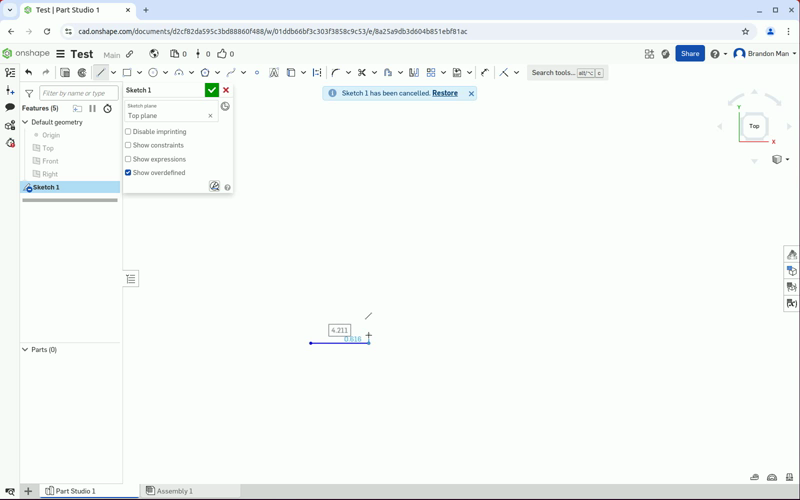
scroll(6)
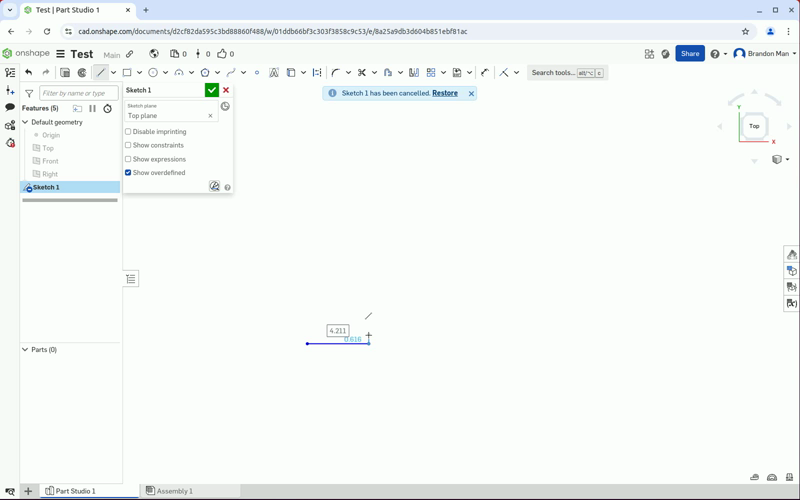
scroll(6)
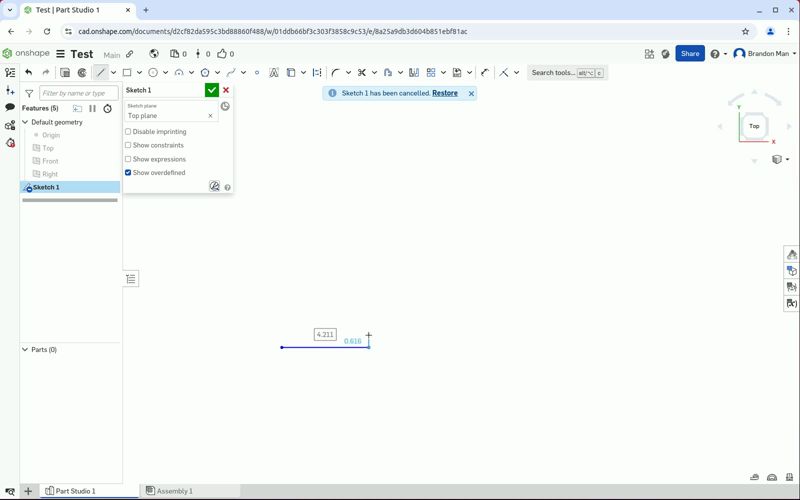
scroll(6)
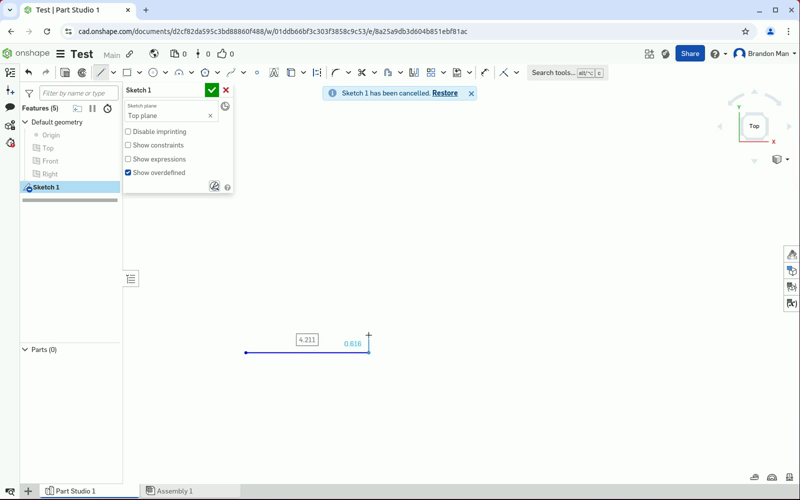
scroll(6)
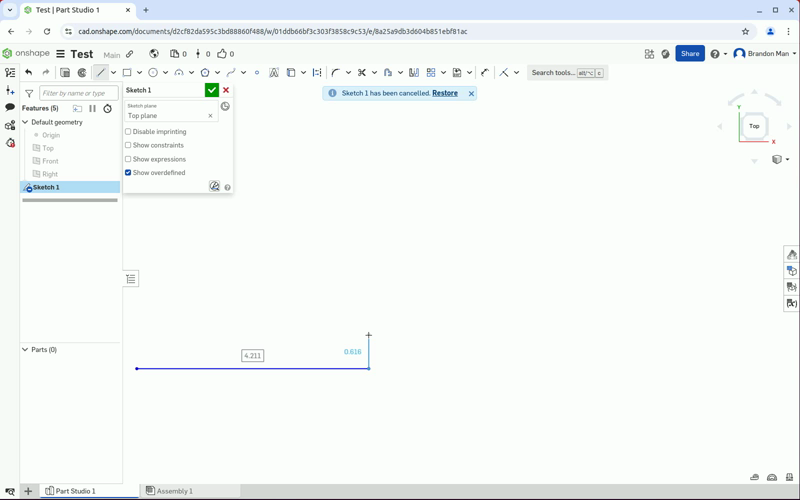
click(368, 334)
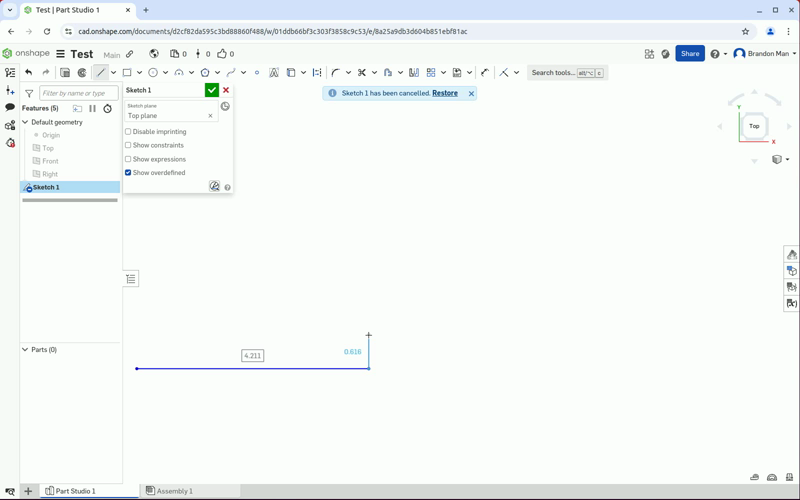
scroll(-6)
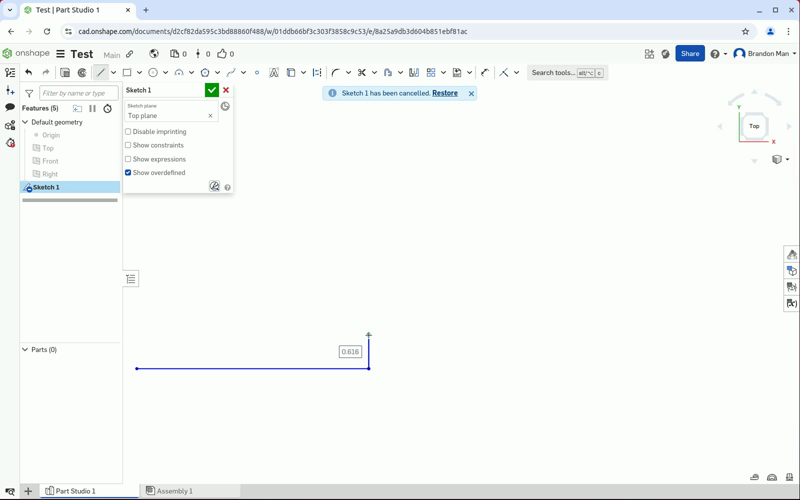
scroll(-6)
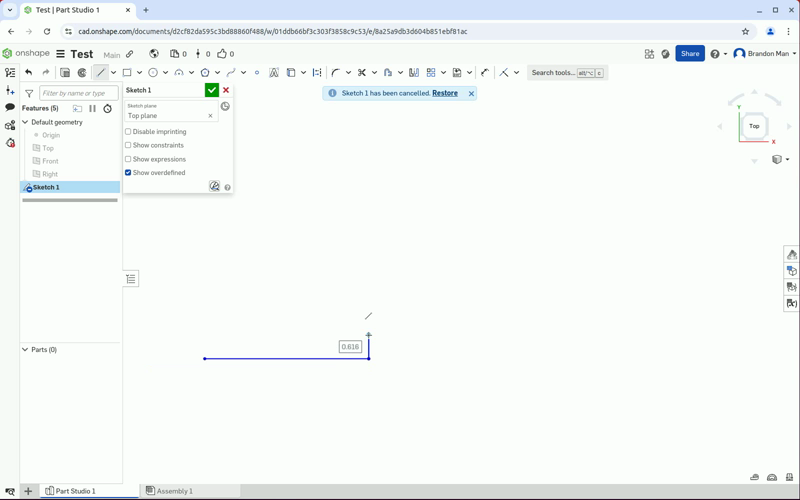
scroll(-6)
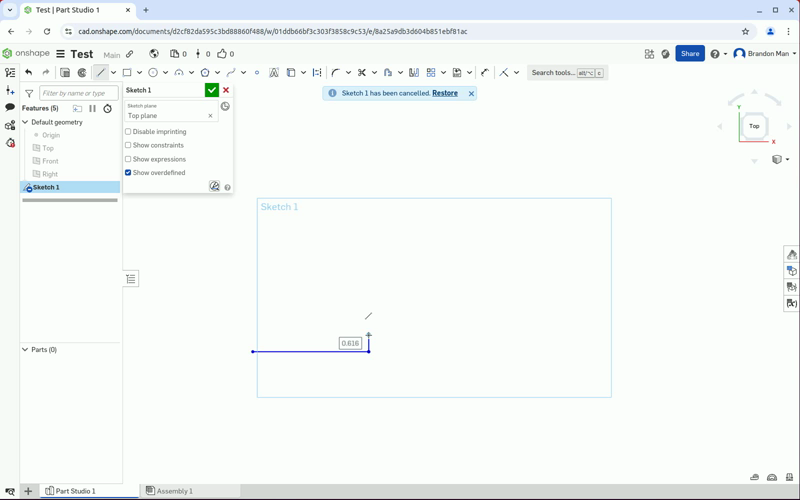
scroll(-6)
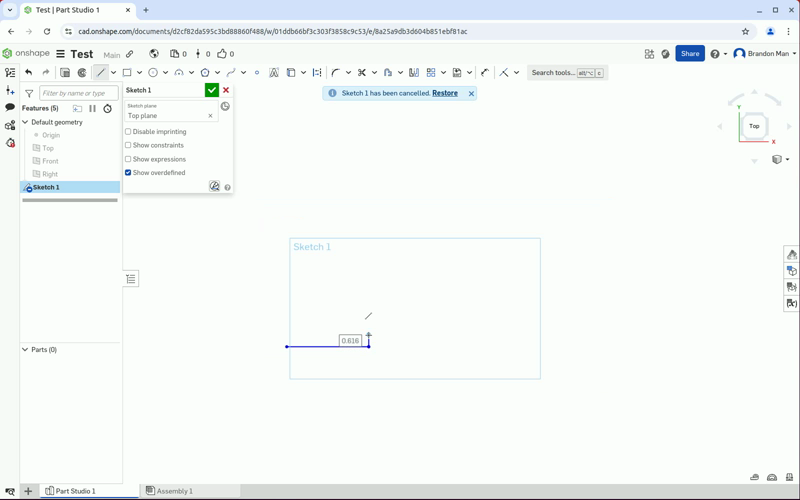
scroll(-6)
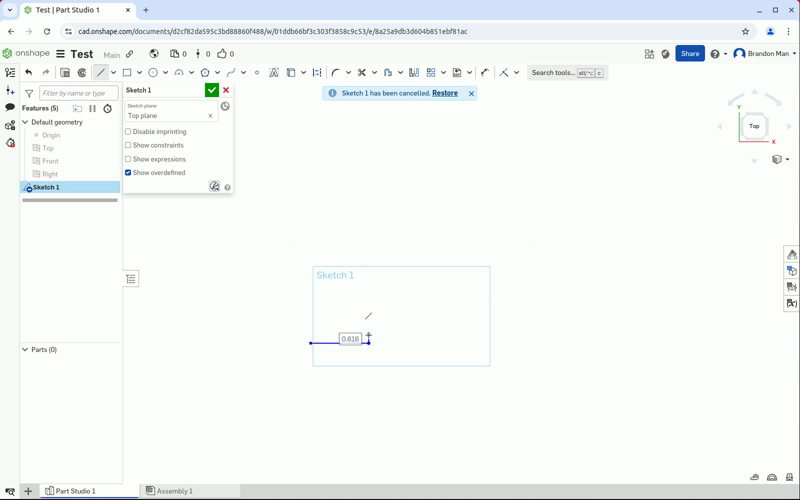
scroll(-6)
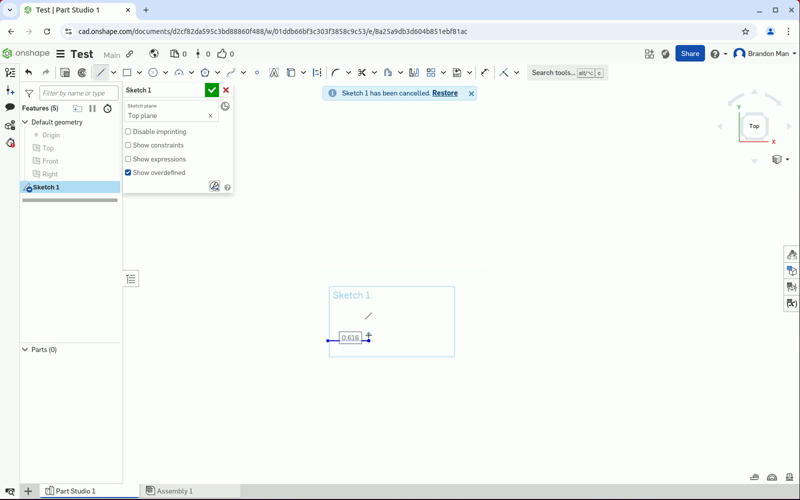
scroll(-6)
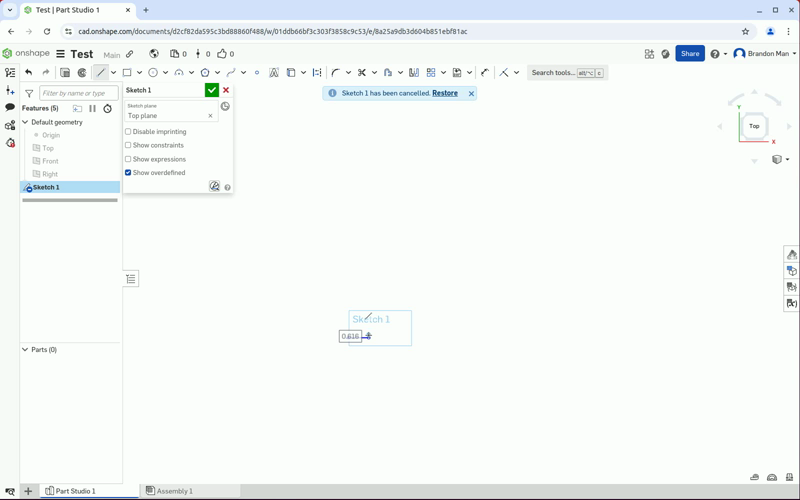
key_up(shift)
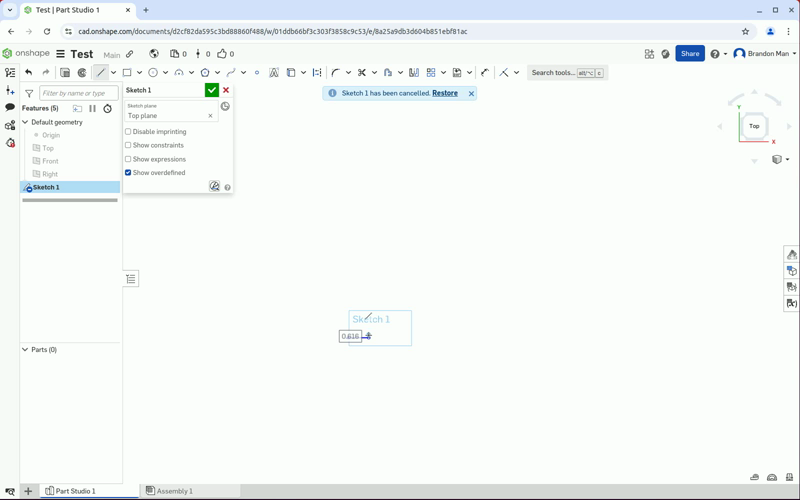
key_down(shift)
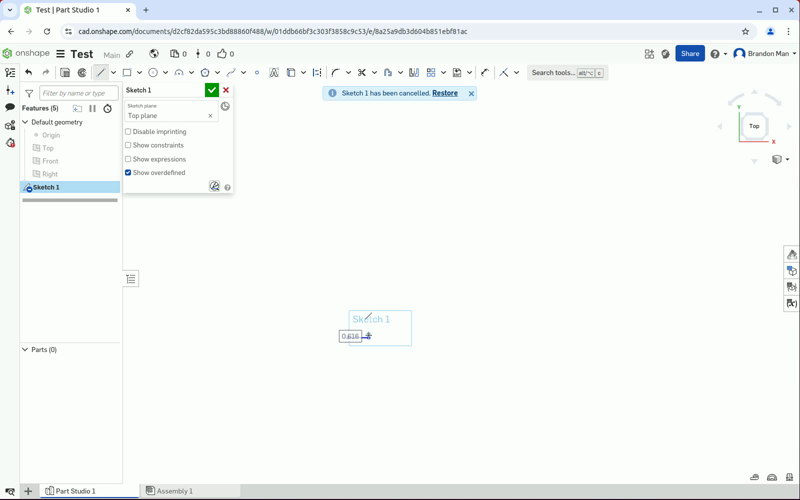
mouse_move(368, 236)
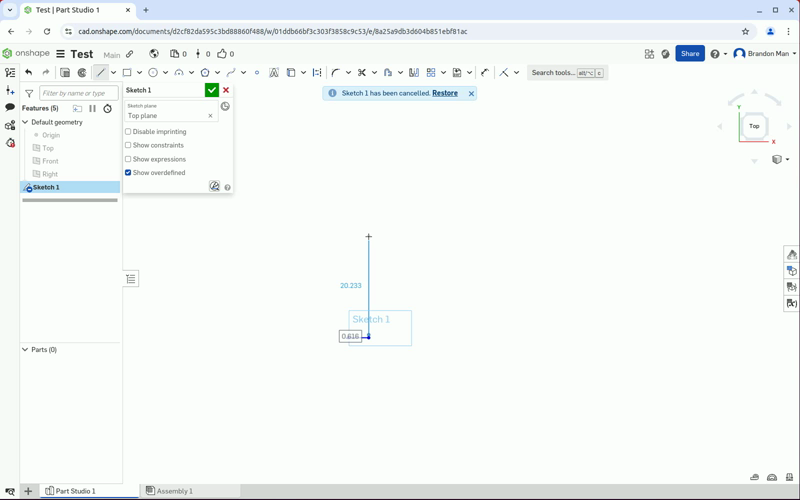
click(368, 236)
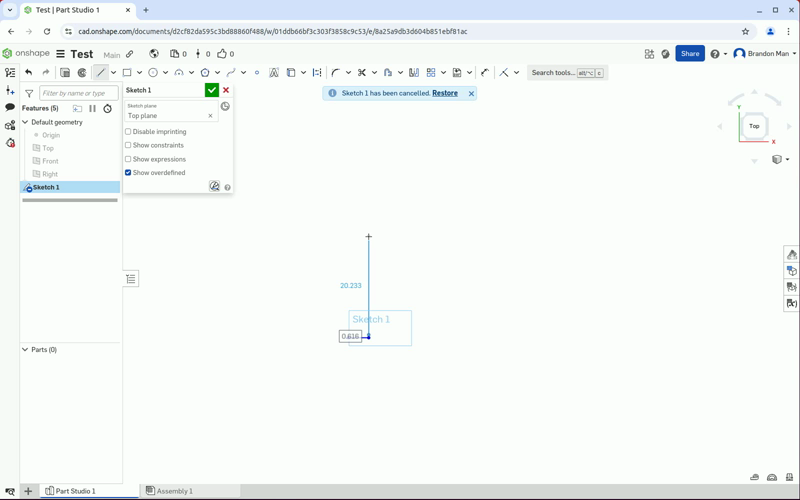
key_up(shift)
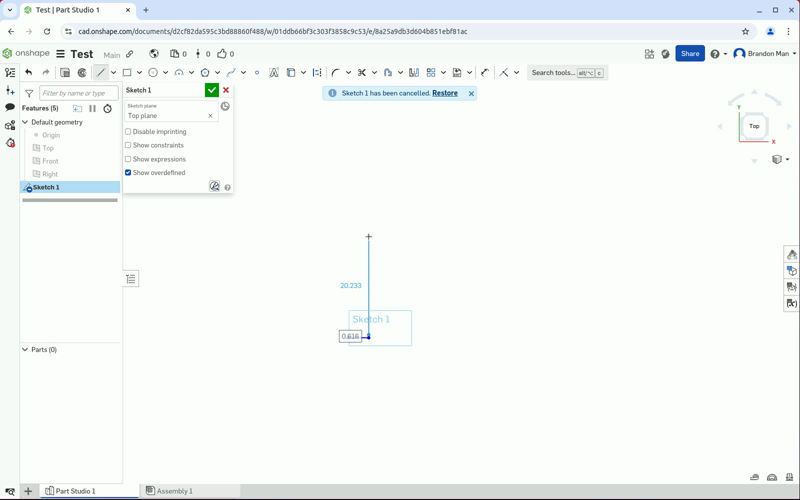
key_down(shift)
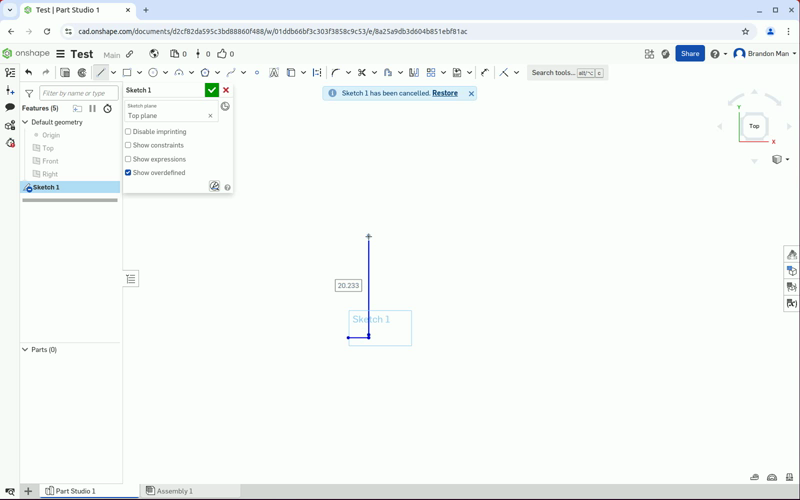
mouse_move(398, 236)
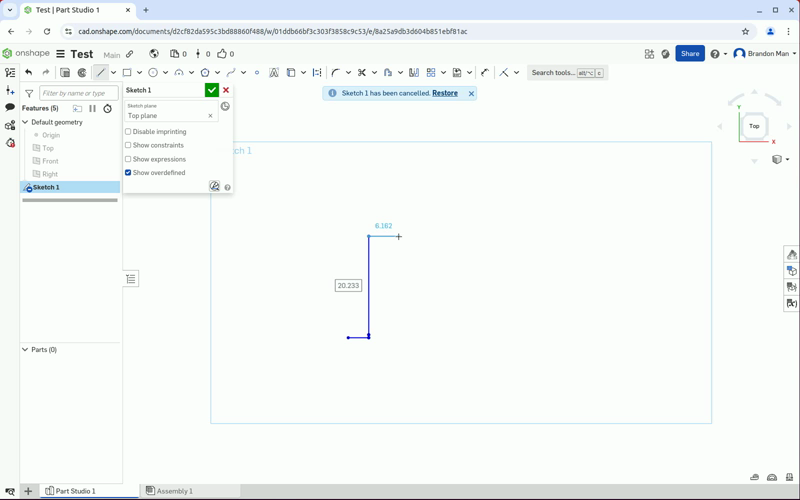
mouse_move(368, 232)
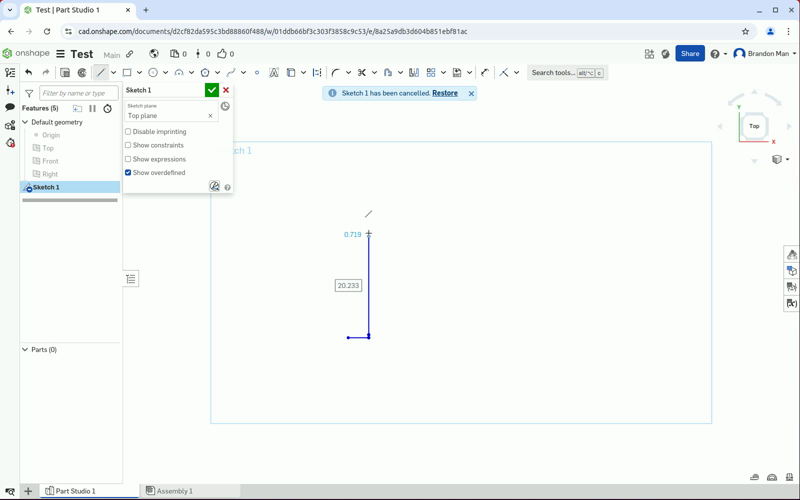
scroll(6)
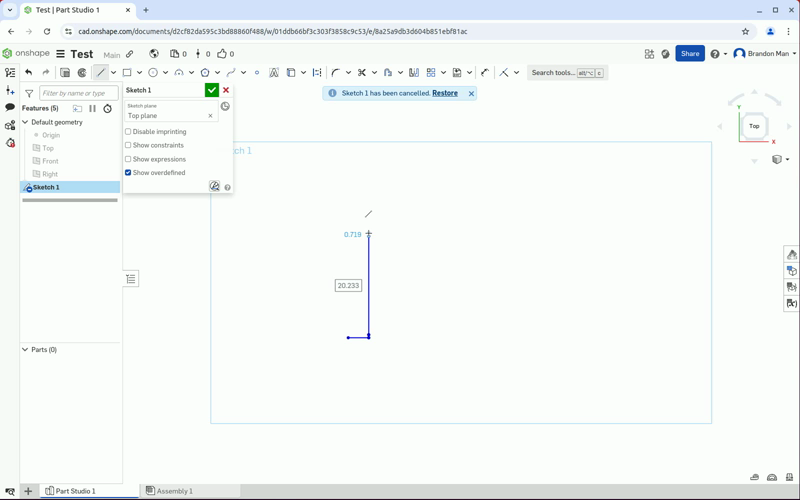
scroll(6)
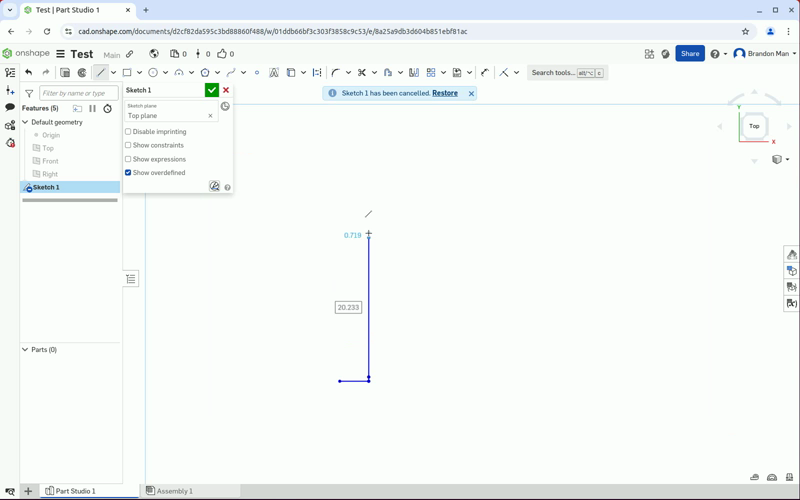
scroll(6)
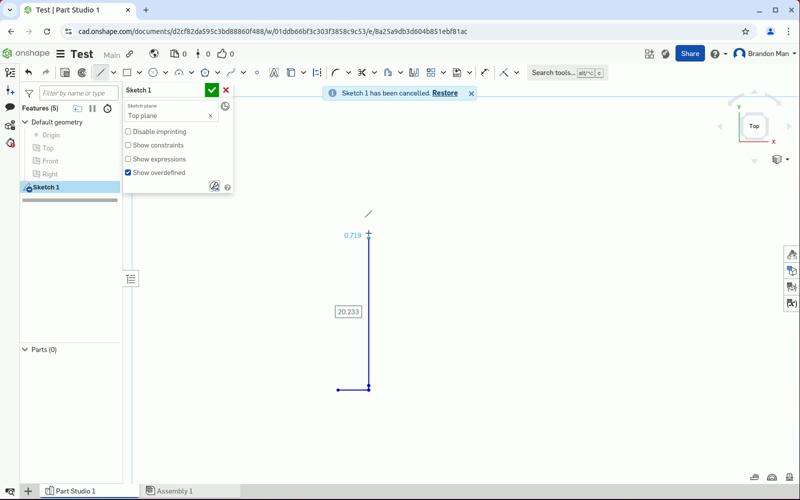
scroll(6)
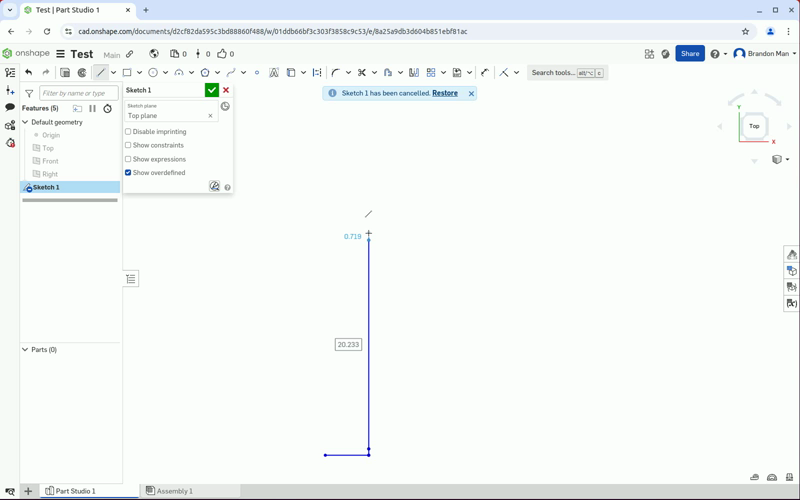
scroll(6)
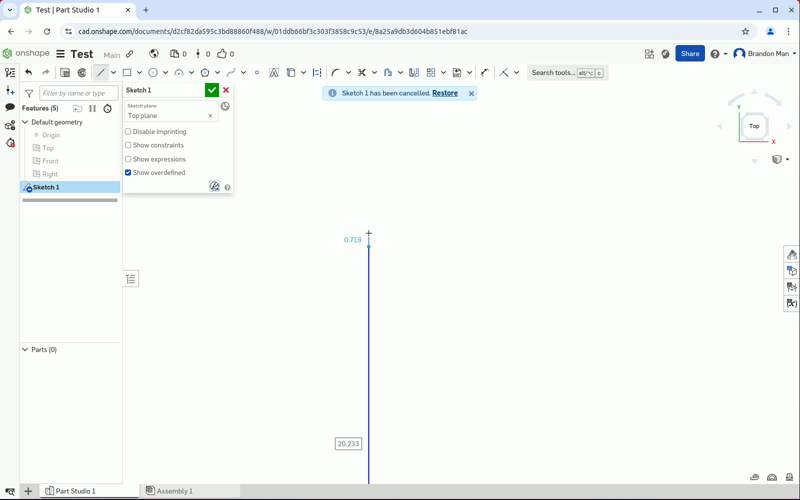
scroll(6)
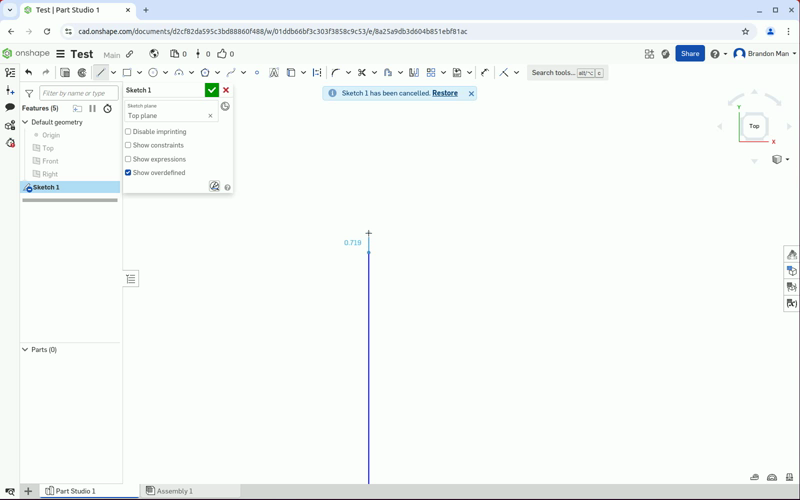
scroll(6)
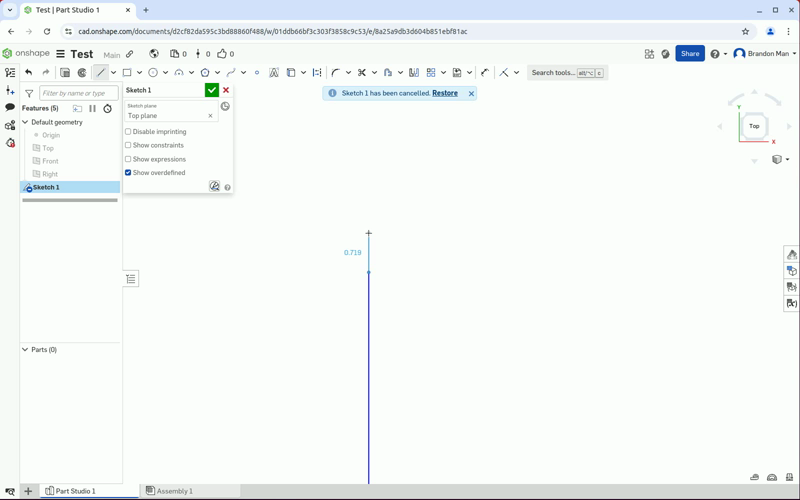
click(368, 232)
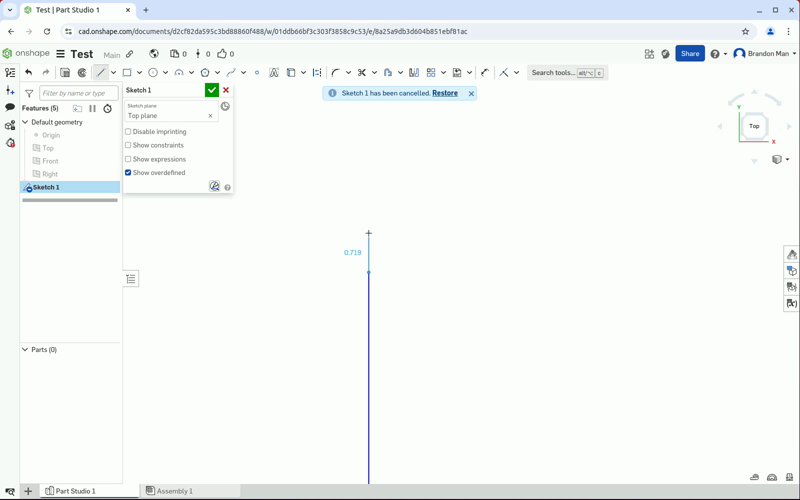
scroll(-6)
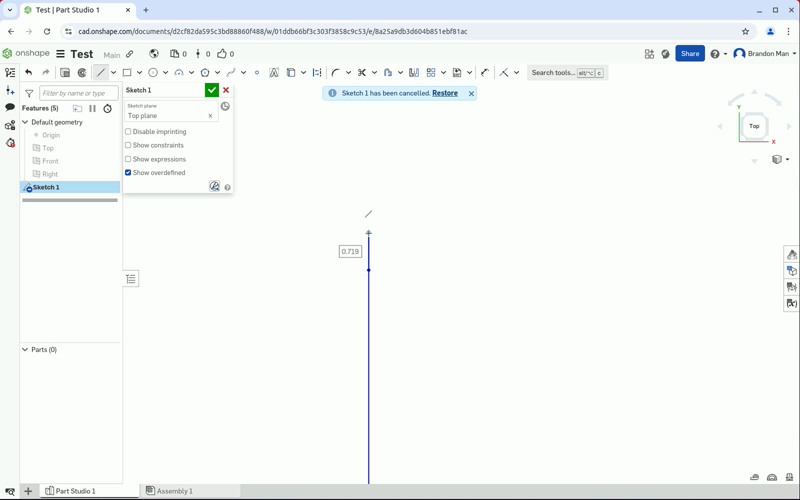
scroll(-6)
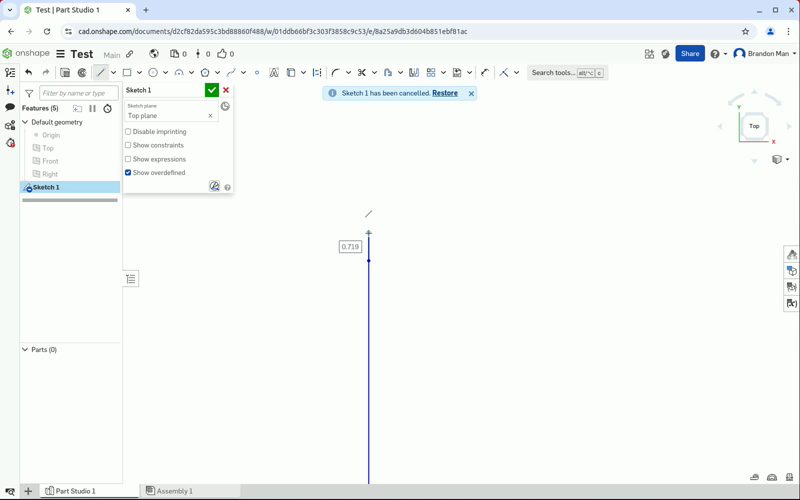
scroll(-6)
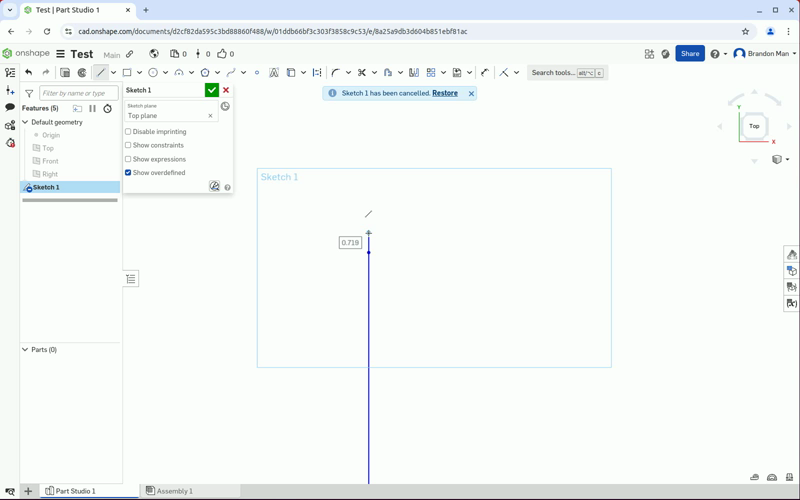
scroll(-6)
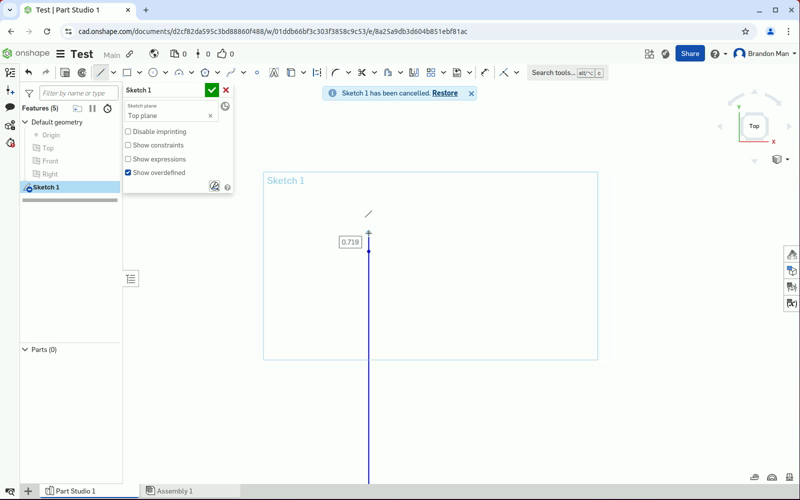
scroll(-6)
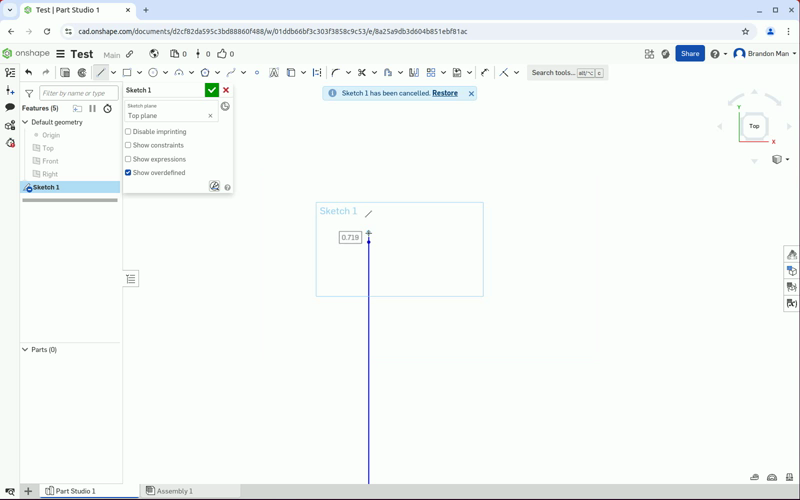
scroll(-6)
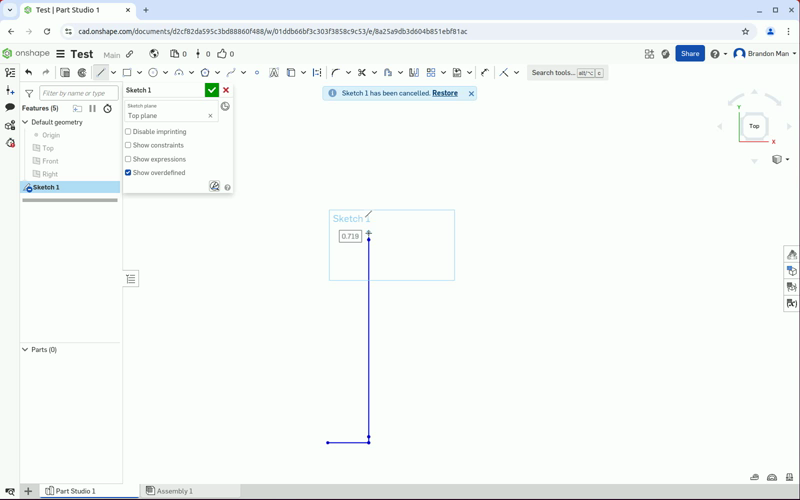
scroll(-6)
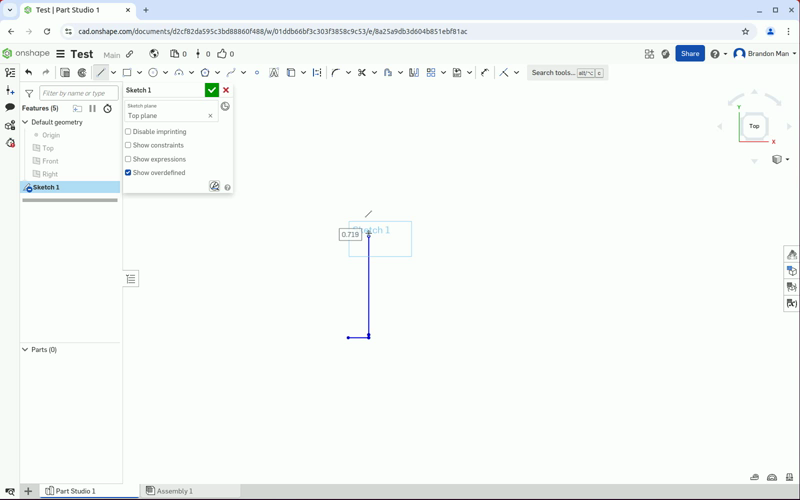
key_up(shift)
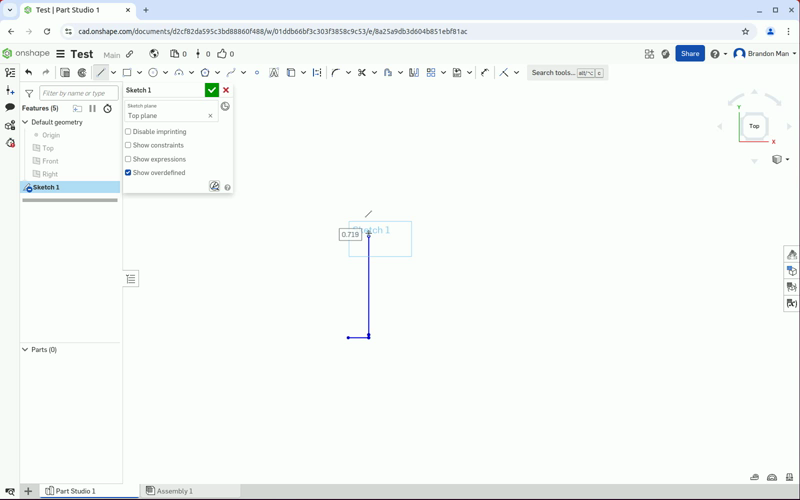
key_down(shift)
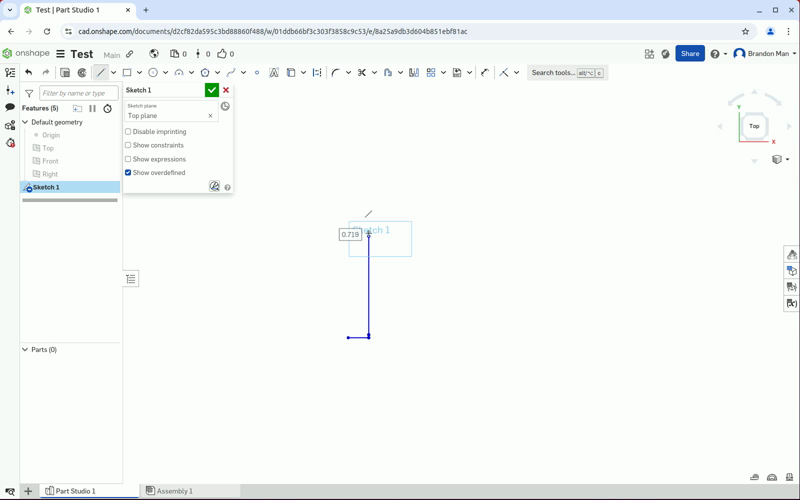
mouse_move(398, 232)
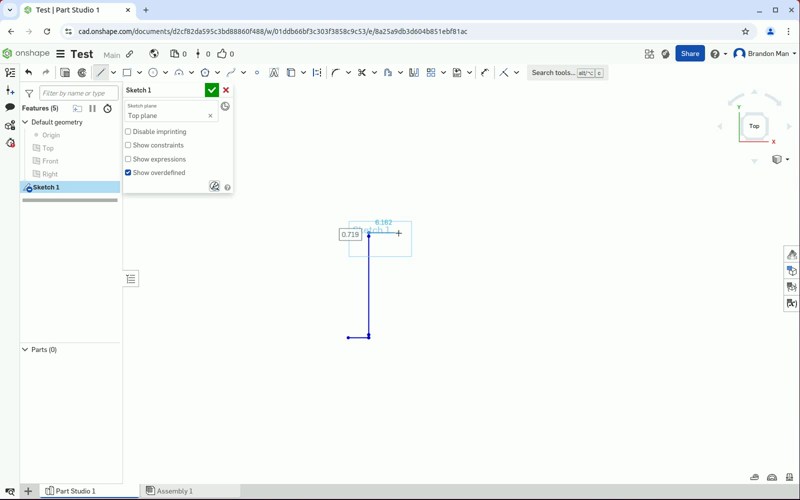
mouse_move(368, 224)
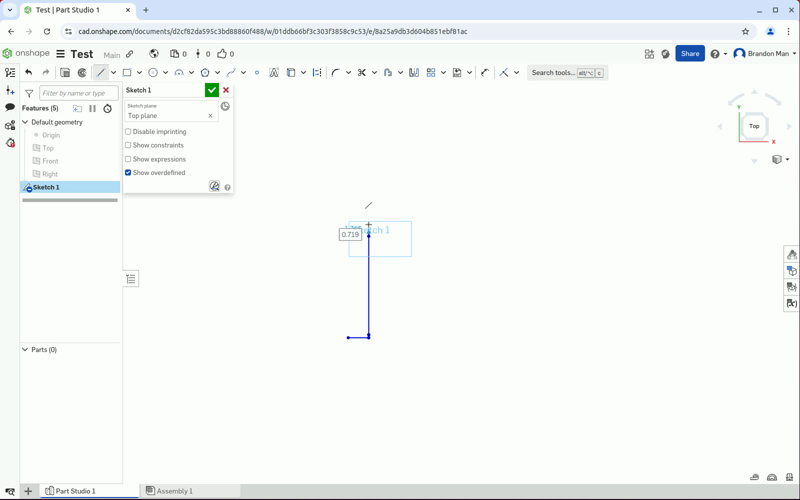
click(368, 224)
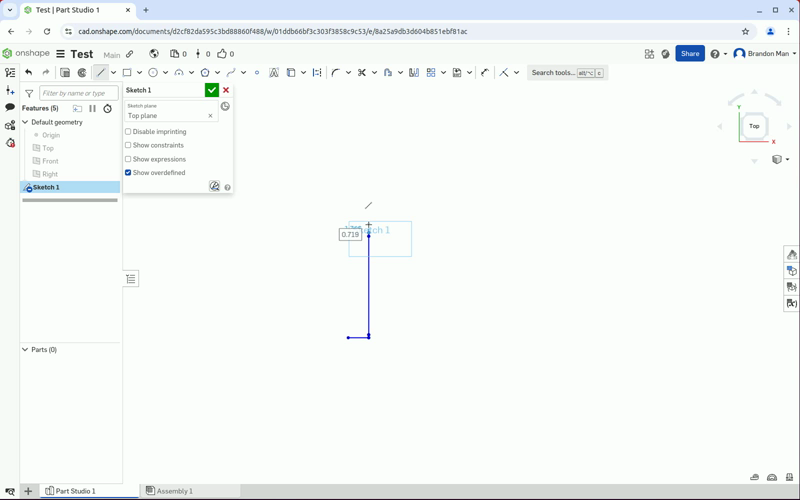
key_up(shift)
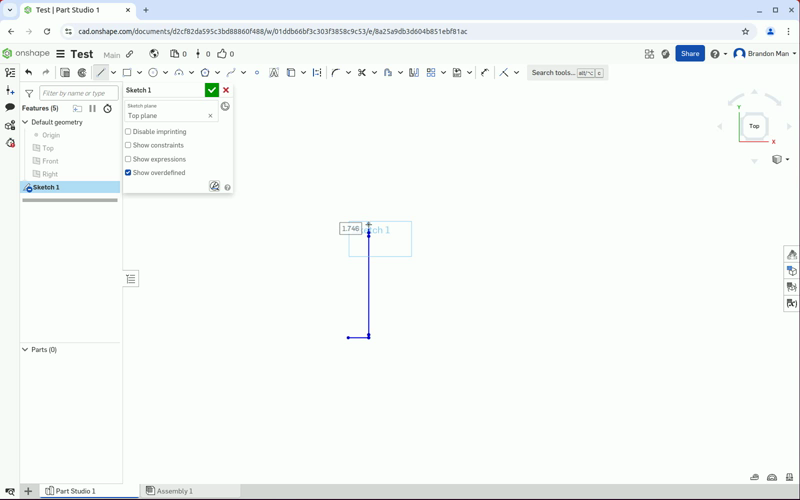
key_down(shift)
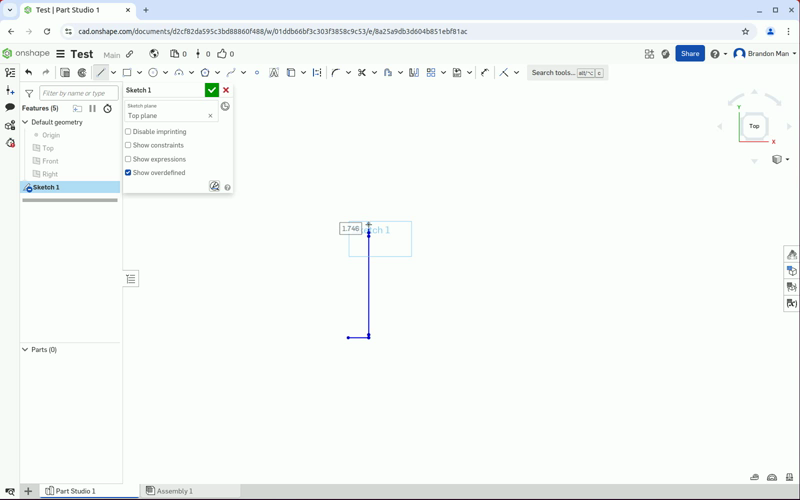
mouse_move(398, 224)
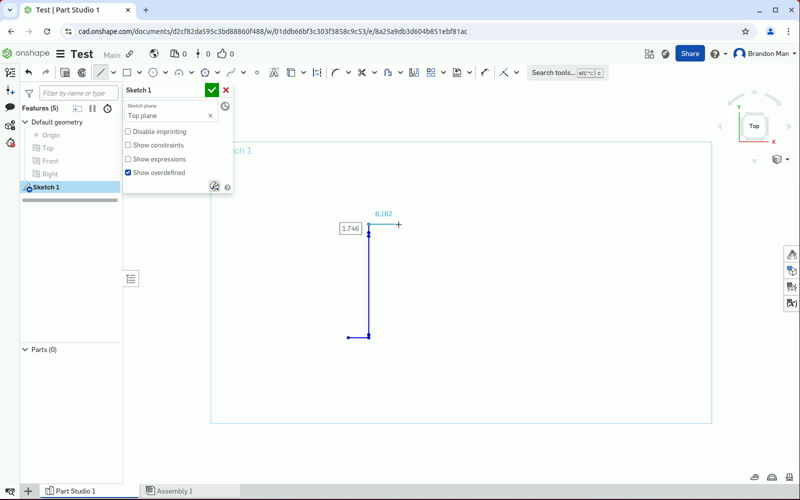
mouse_move(348, 224)
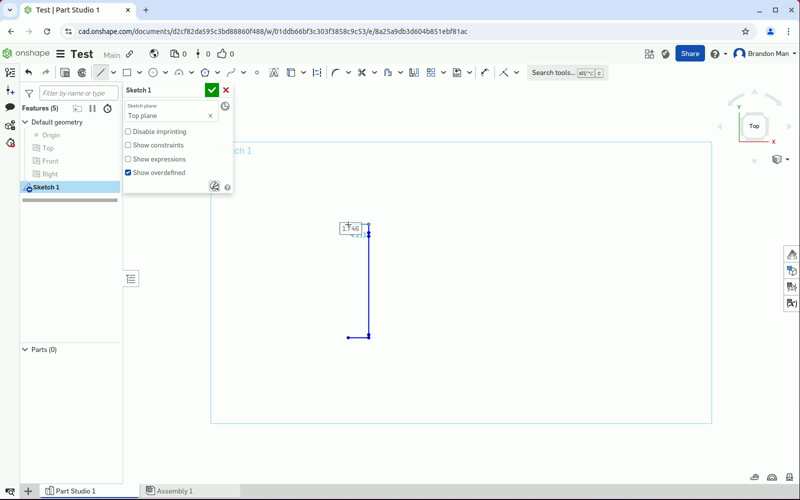
click(348, 224)
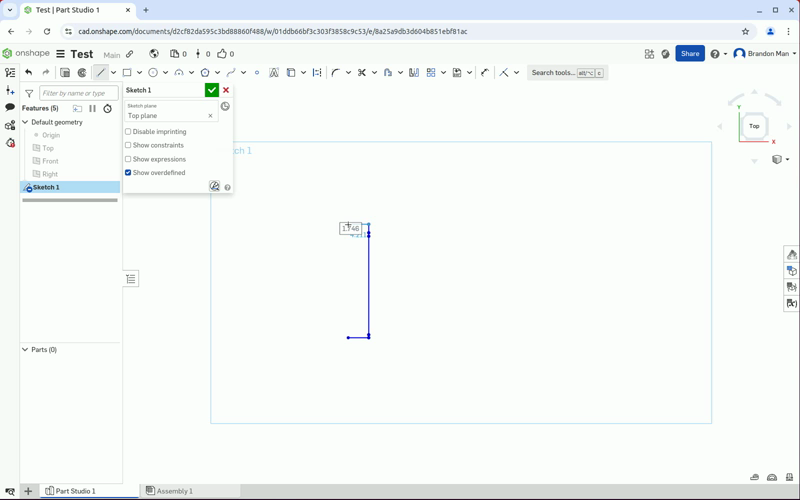
key_up(shift)
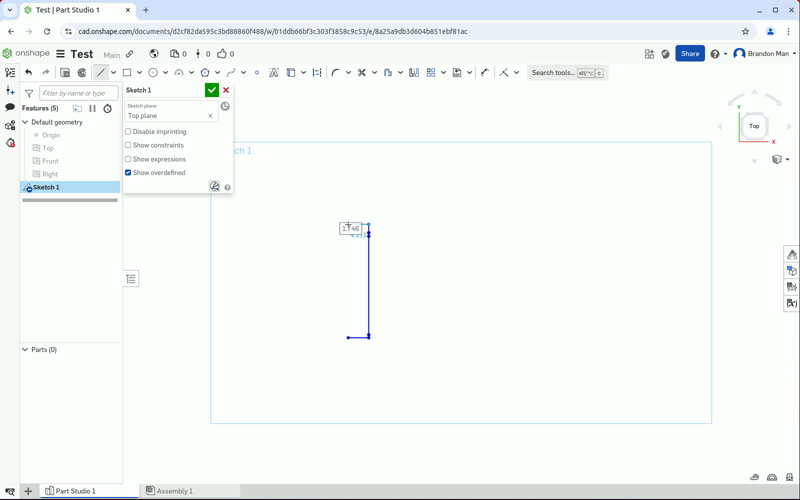
key_down(shift)
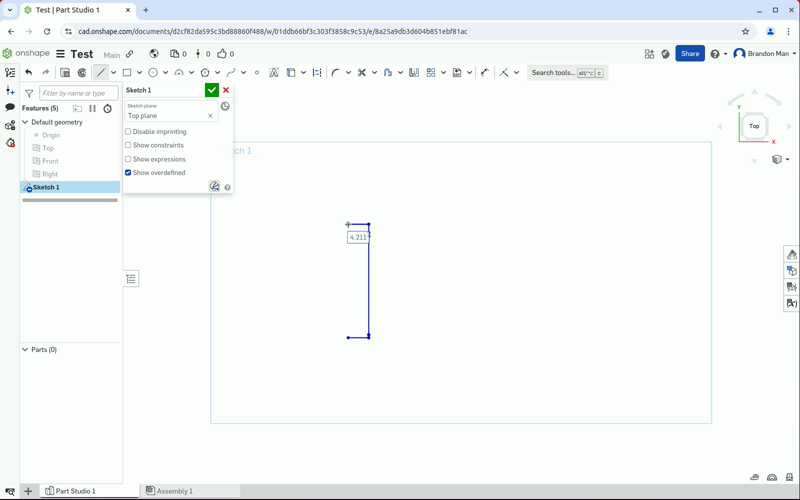
mouse_move(348, 337)
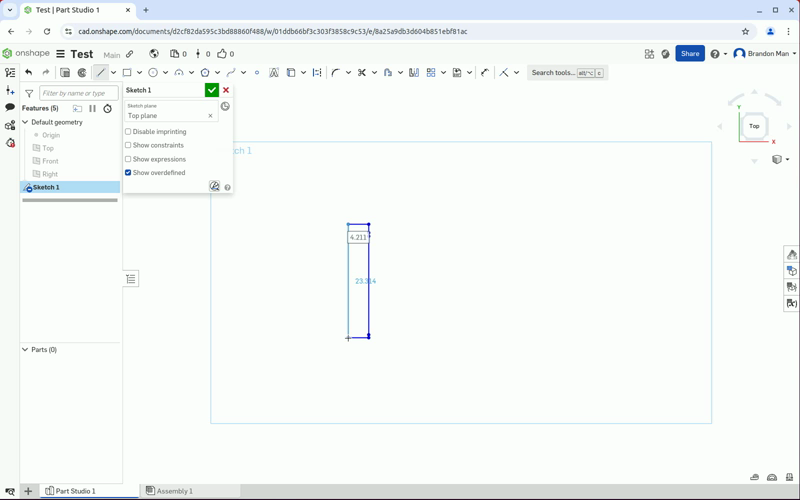
key_up(shift)
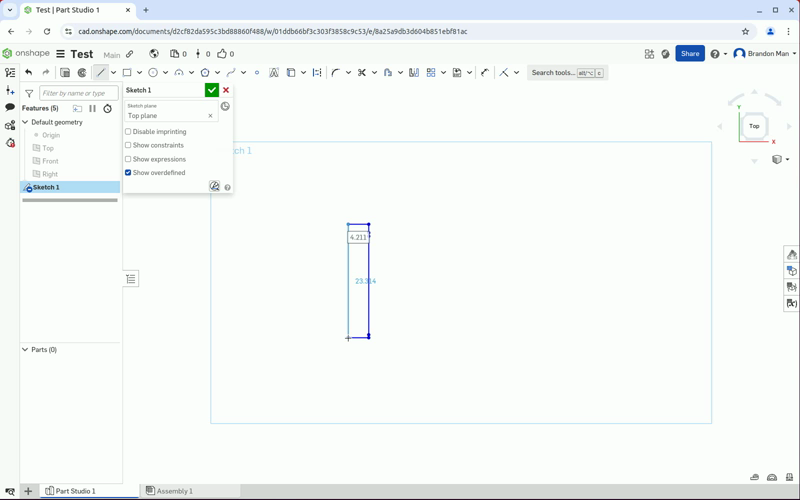
click(348, 337)
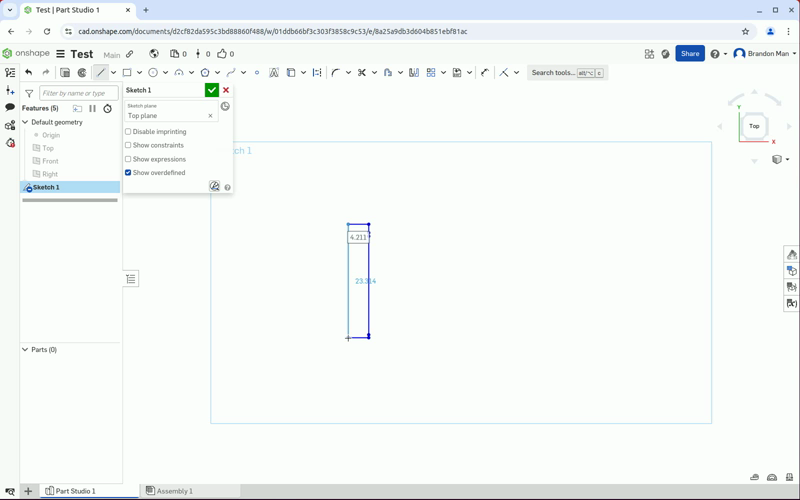
key(esc)
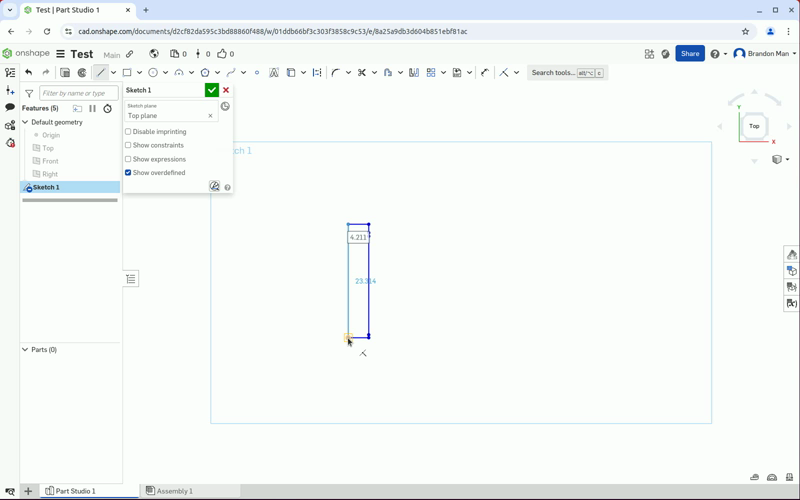
mouse_move(360, 241)
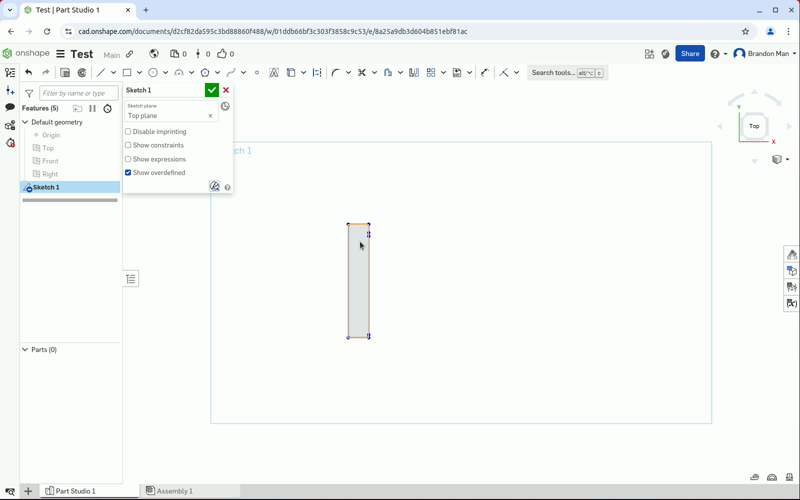
click(360, 241)
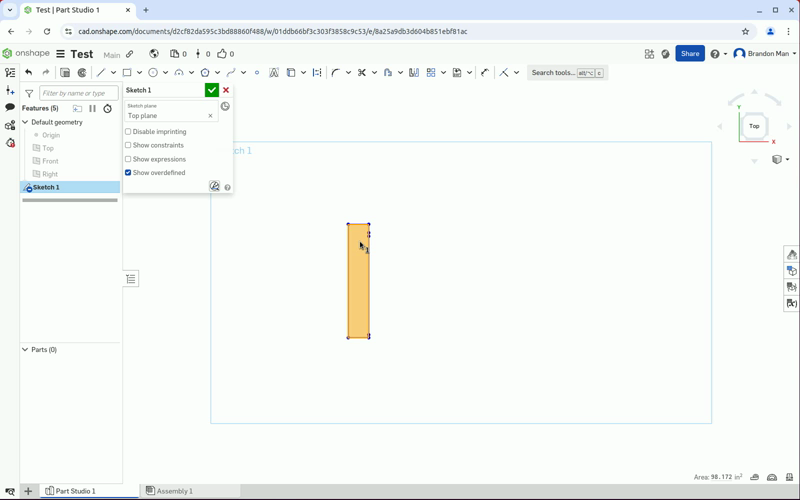
mouse_move(73, 352)
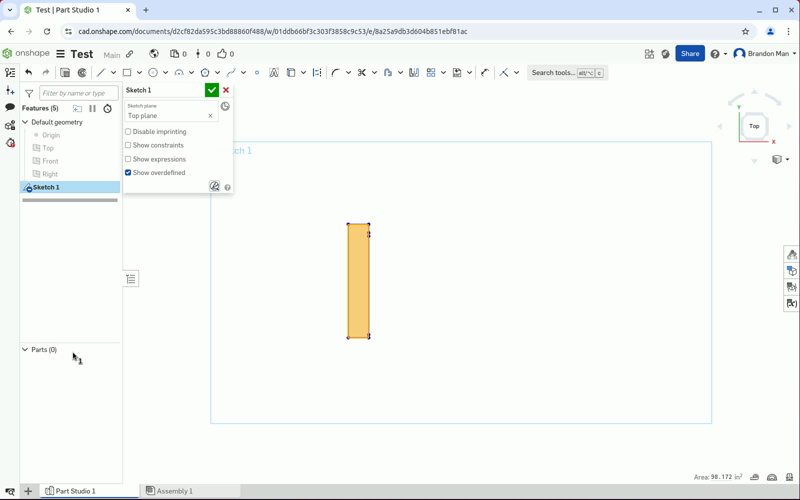
key(shift+y)
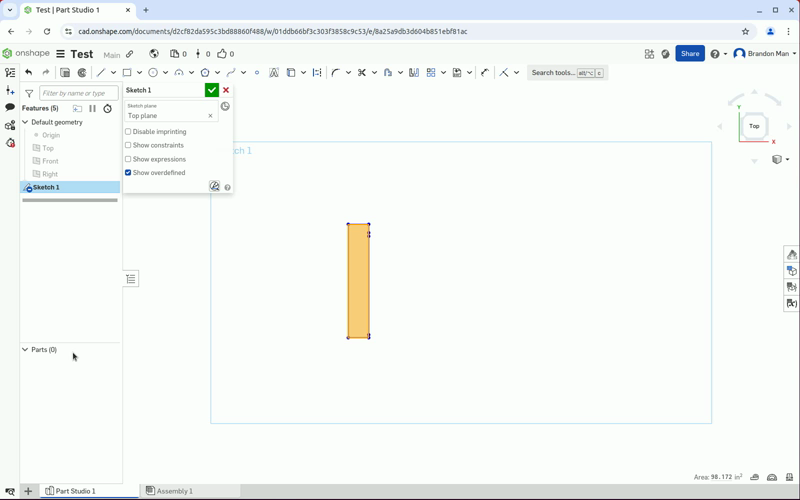
key(shift+e)
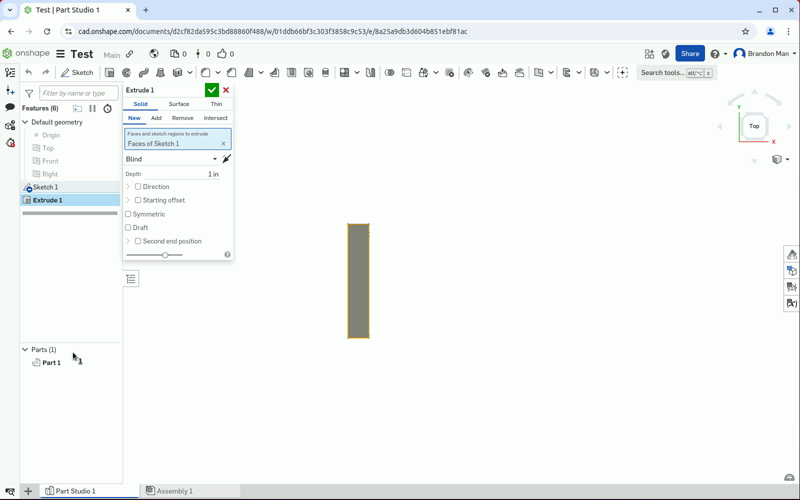
mouse_move(143, 106)
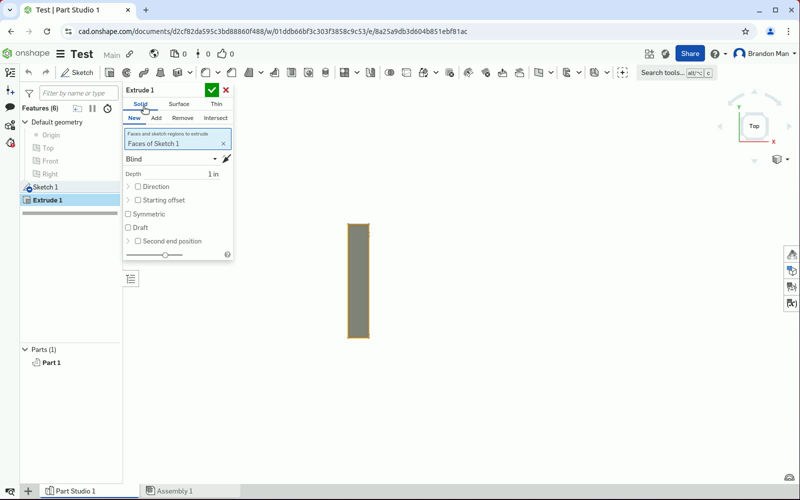
click(143, 106)
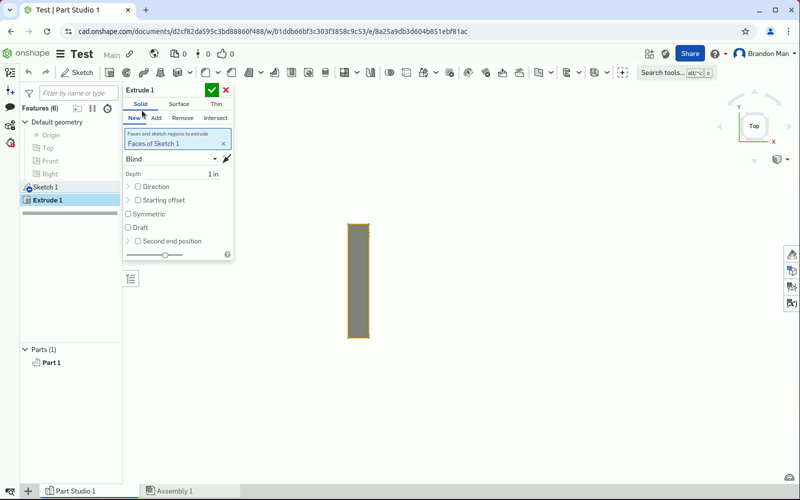
mouse_move(137, 120)
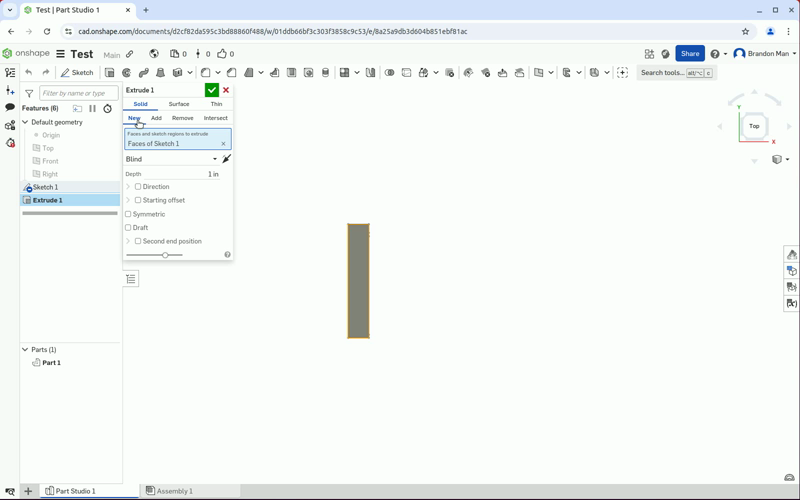
click(137, 120)
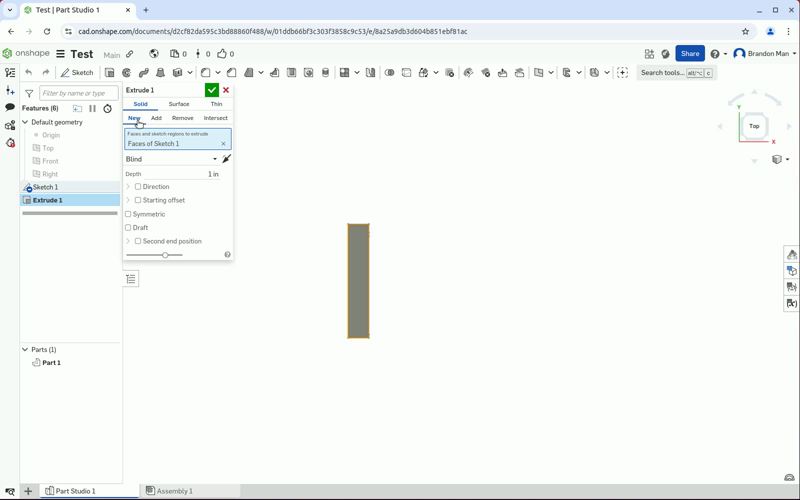
key(tab, 4)
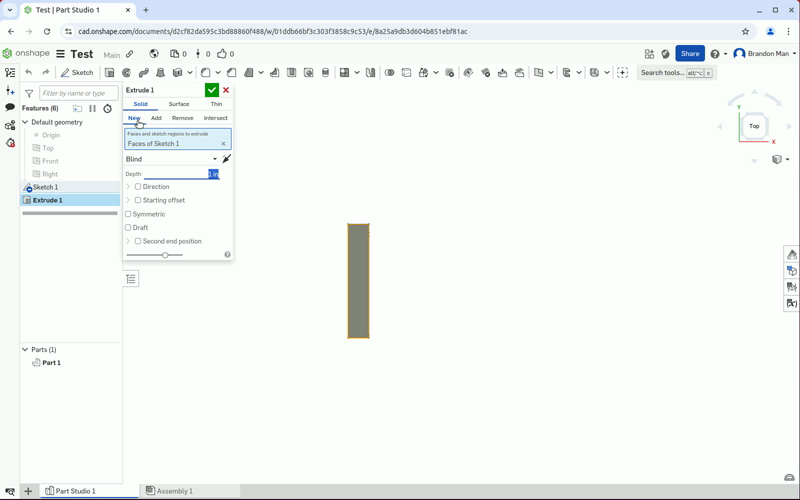
text(4.092)
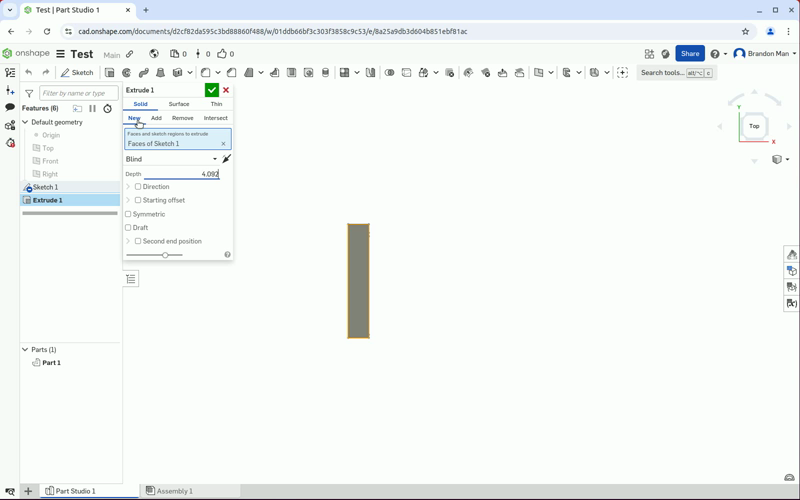
key(enter)
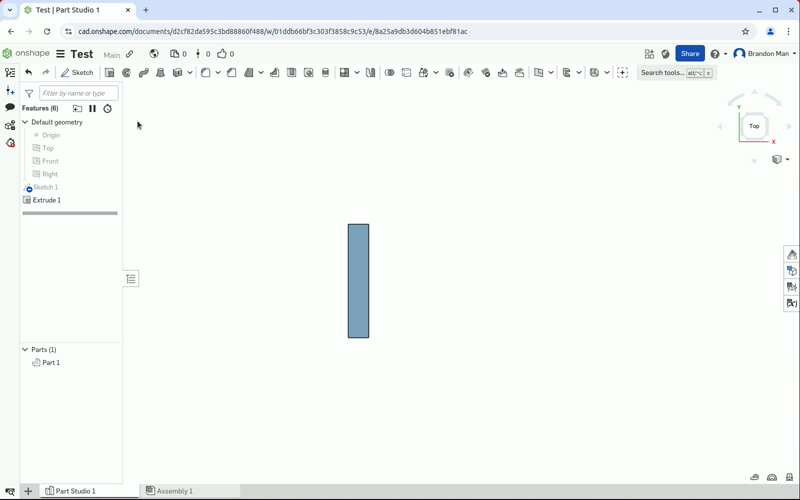
key(shift+h)
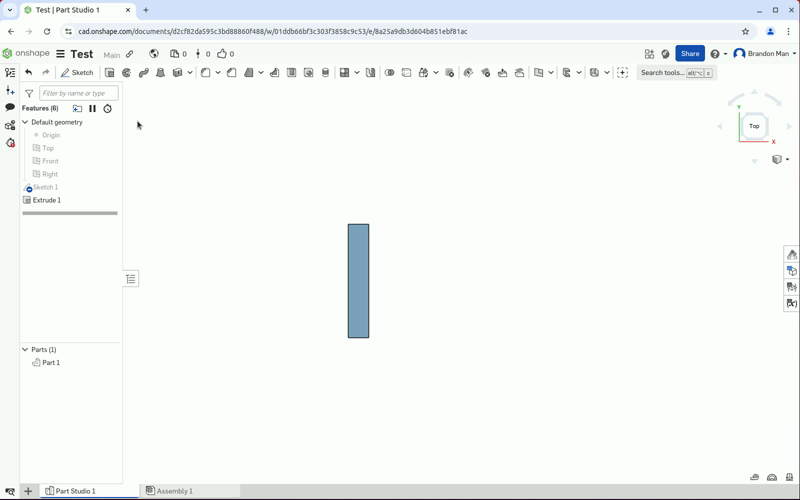
key(shift+h)
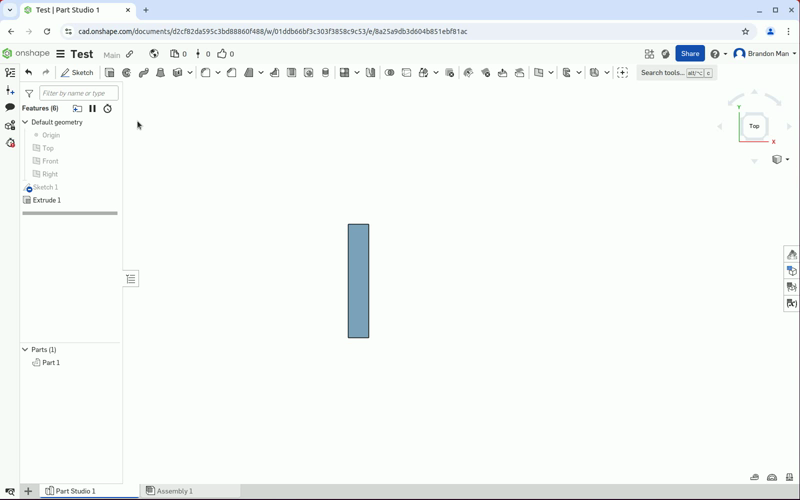
mouse_move(73, 189)
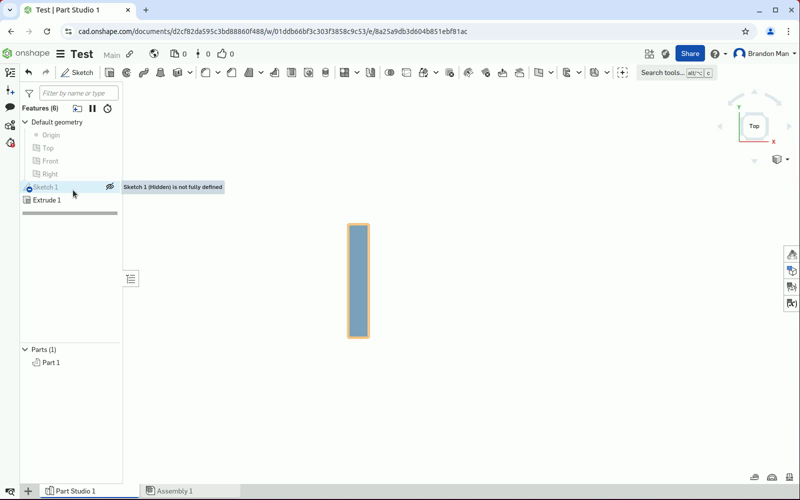
click(73, 189)
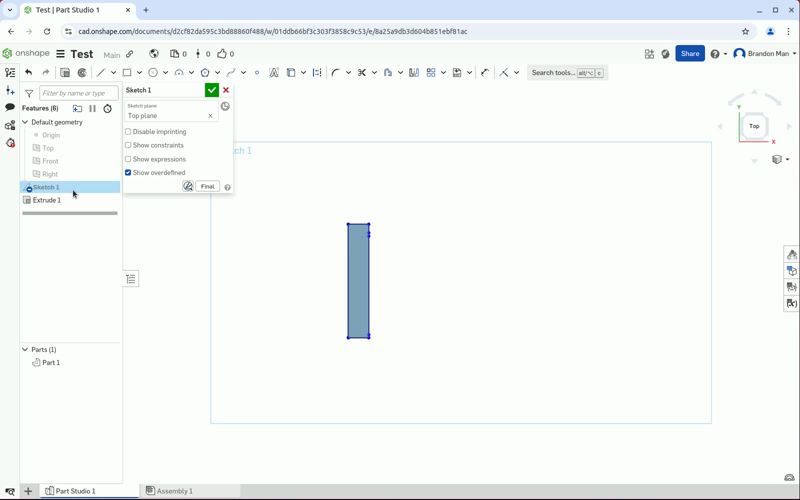
mouse_move(229, 92)
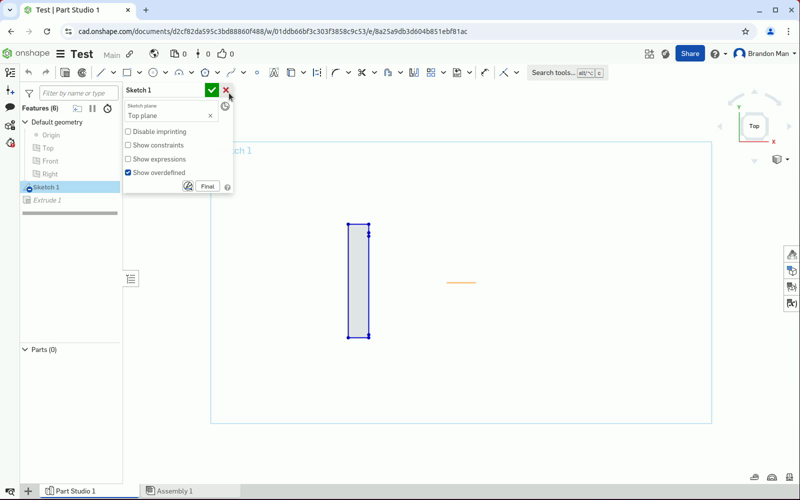
click(229, 92)
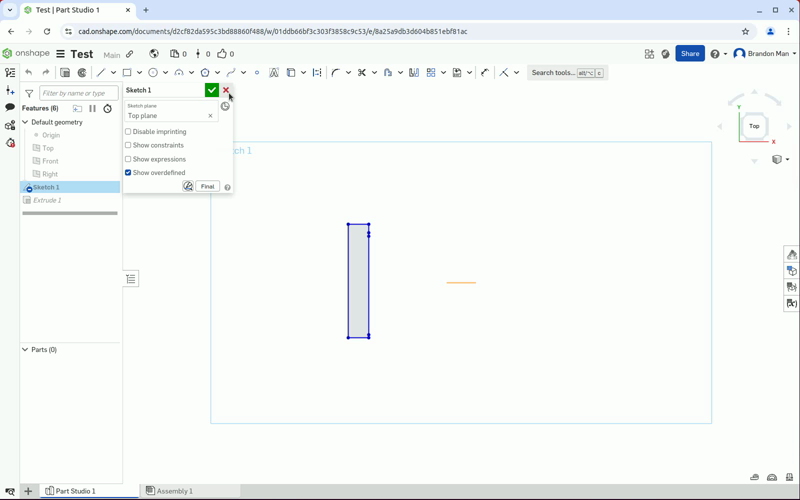
key(shift+s)
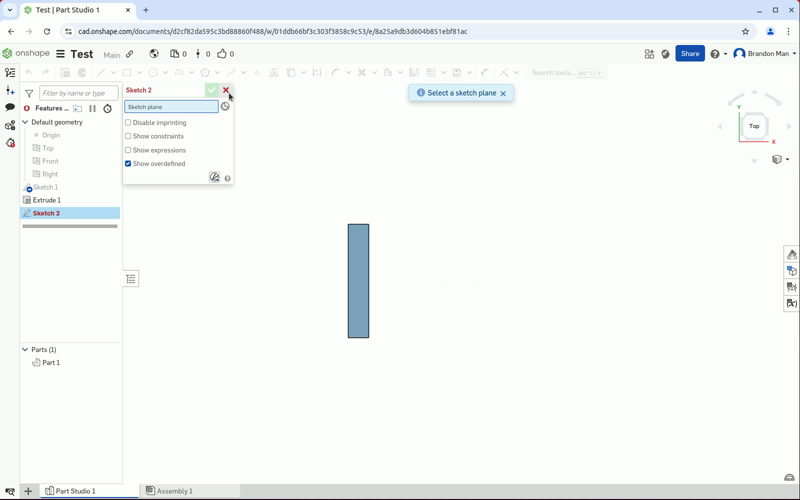
mouse_move(73, 150)
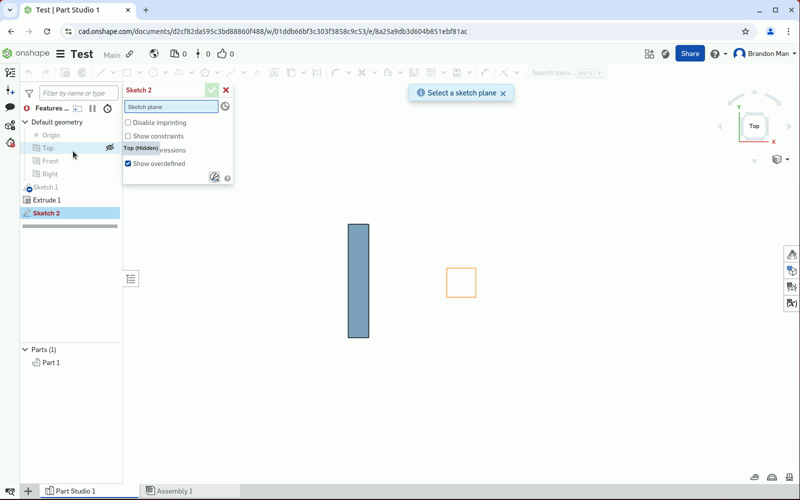
click(73, 150)
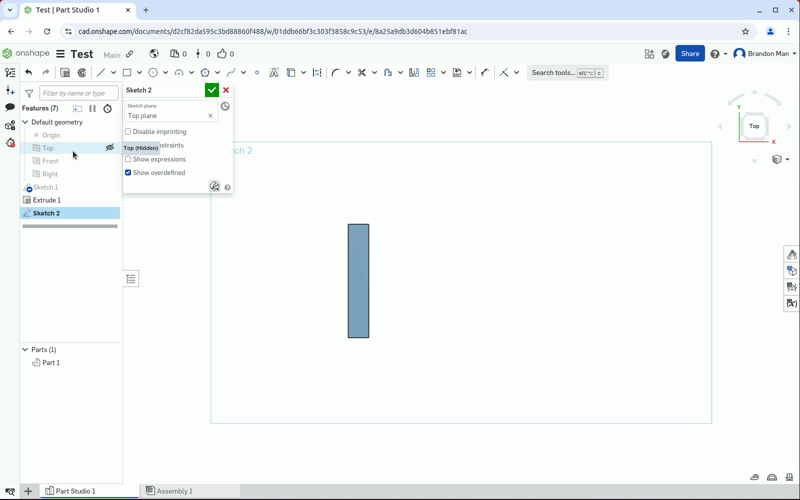
mouse_move(73, 352)
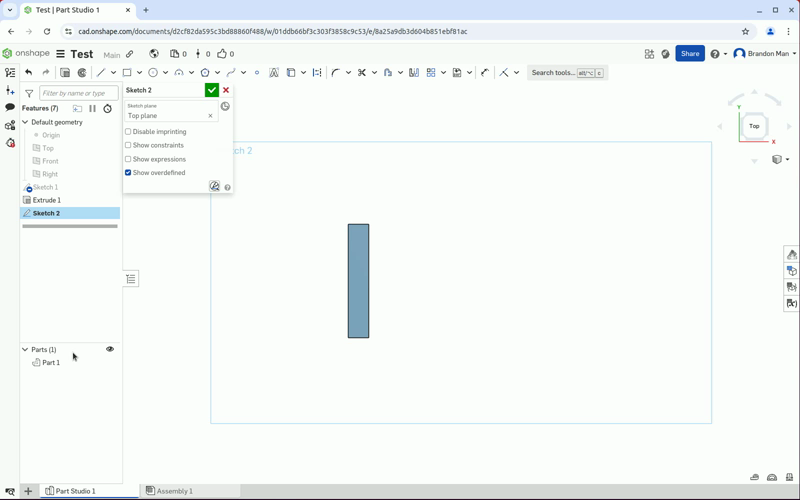
key(y)
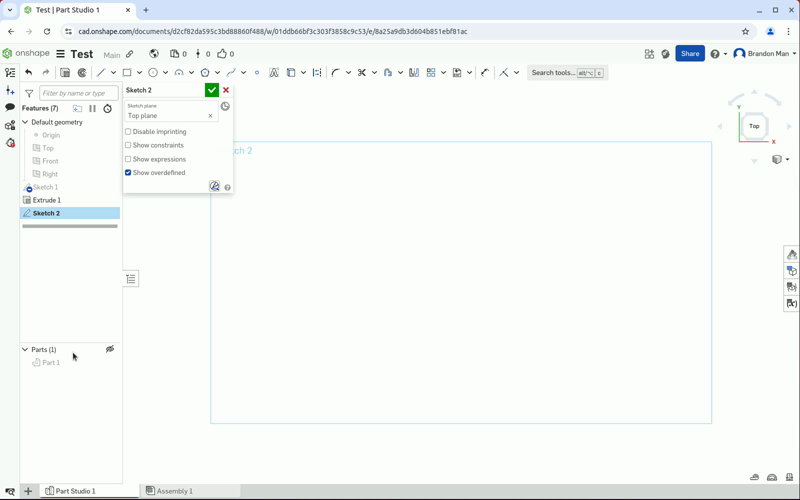
key(l)
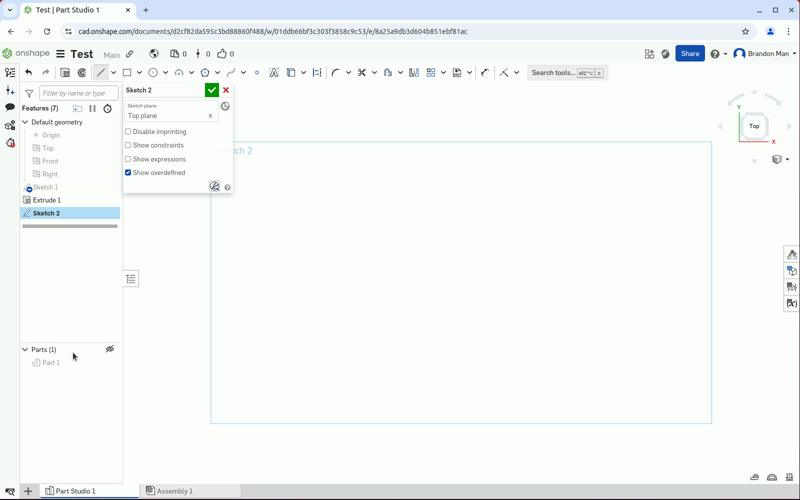
key_down(shift)
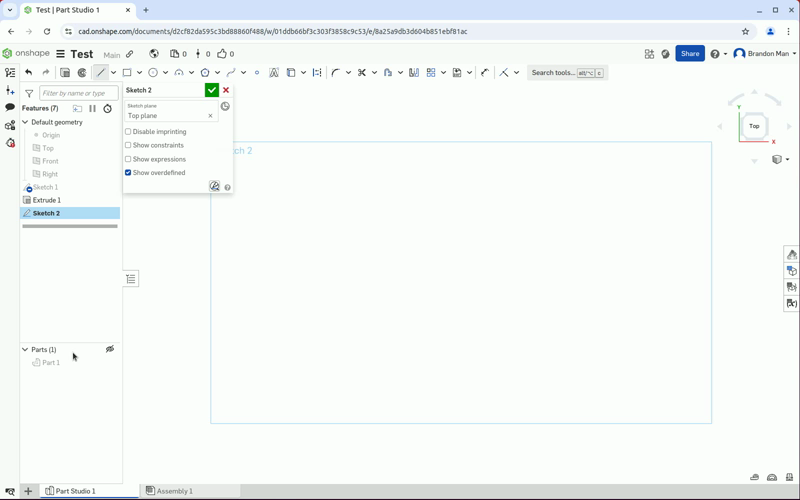
mouse_move(529, 337)
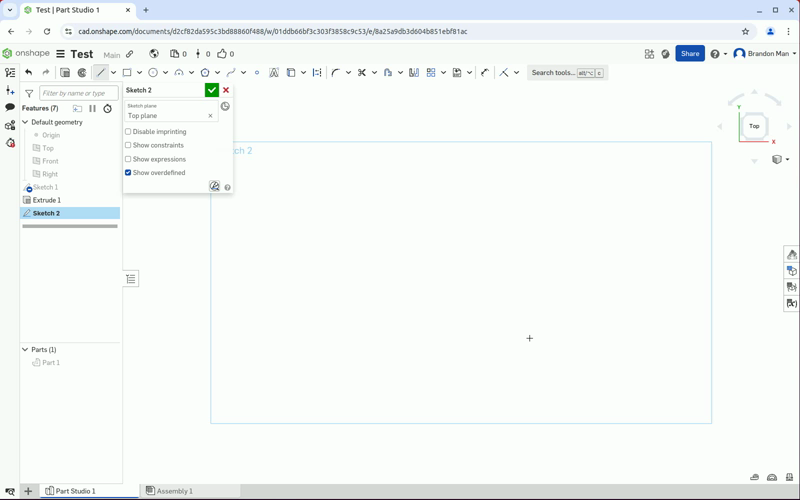
click(529, 337)
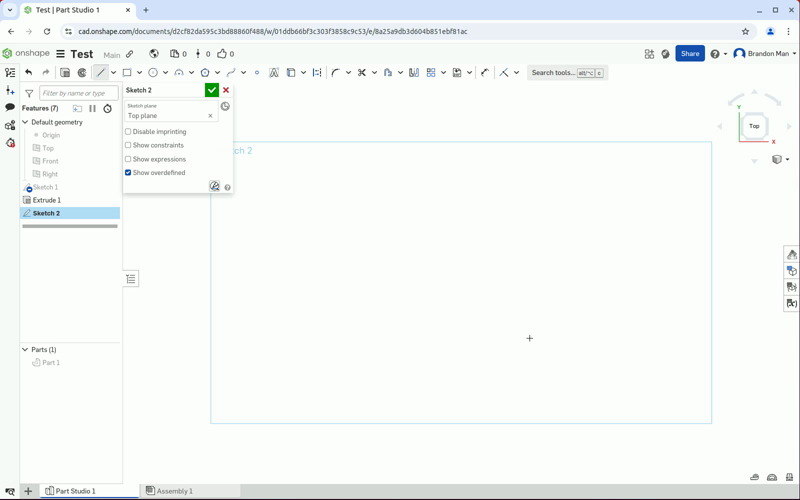
key_up(shift)
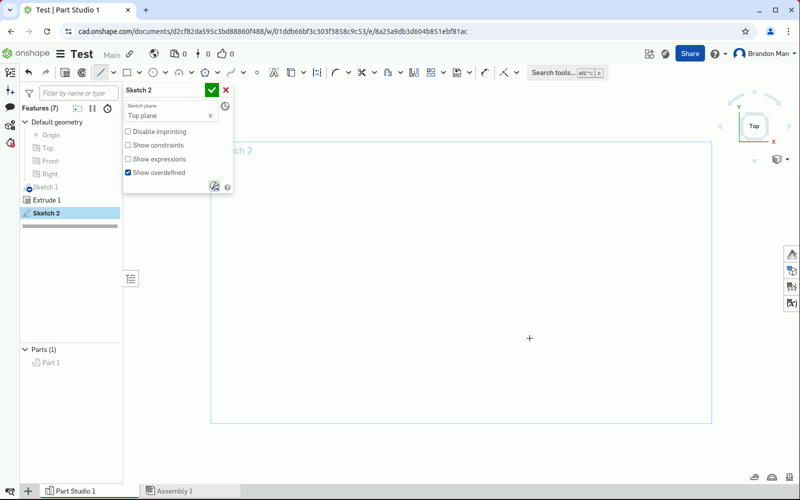
key_down(shift)
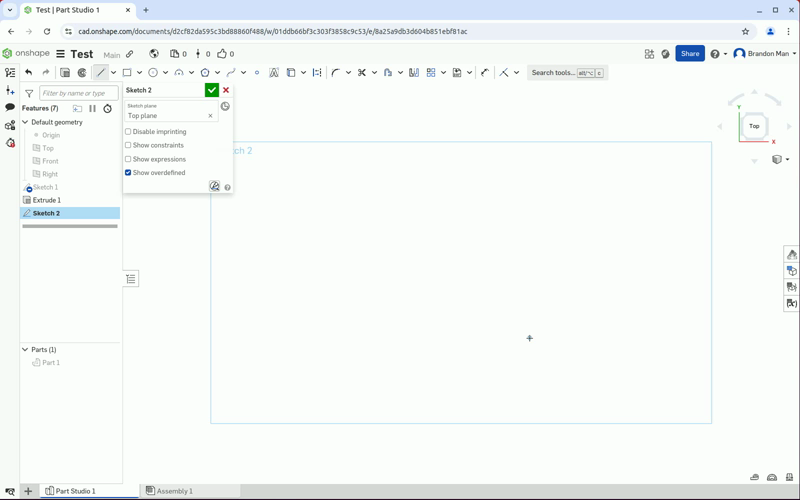
mouse_move(559, 337)
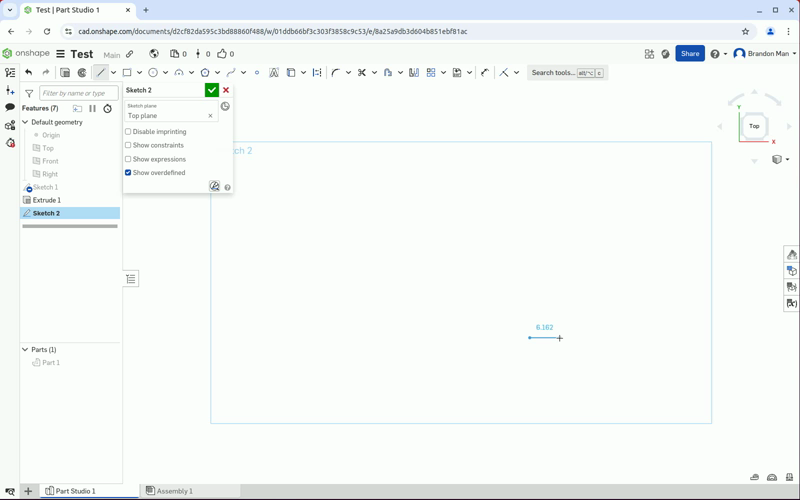
mouse_move(550, 337)
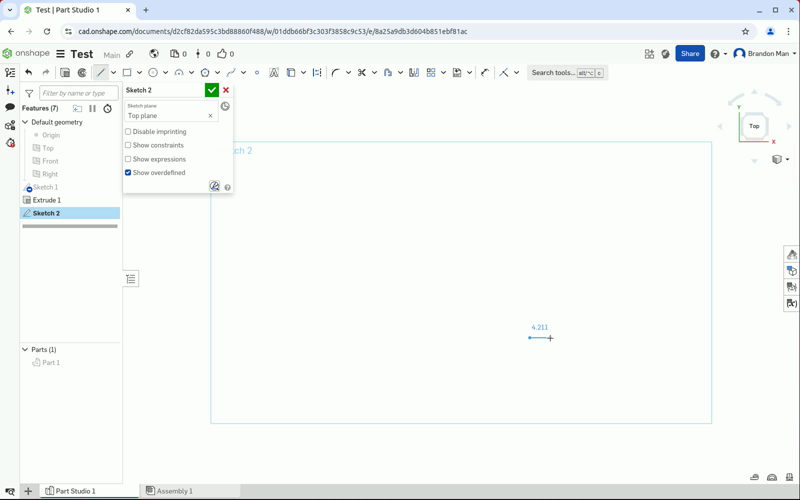
click(550, 337)
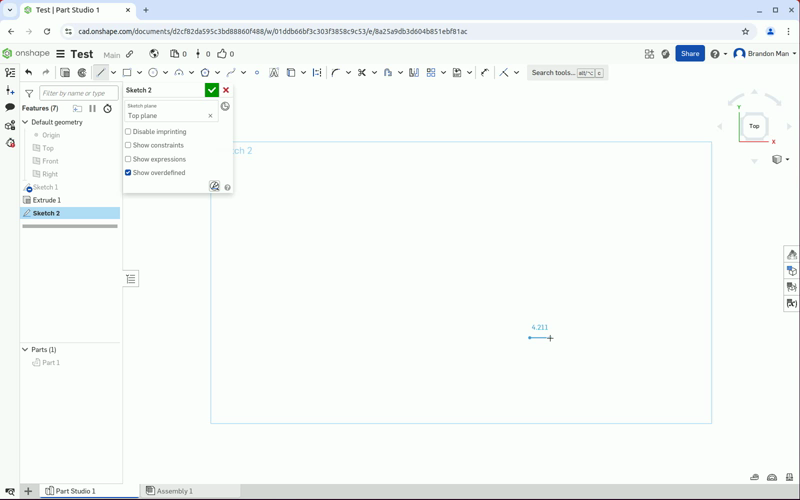
key_up(shift)
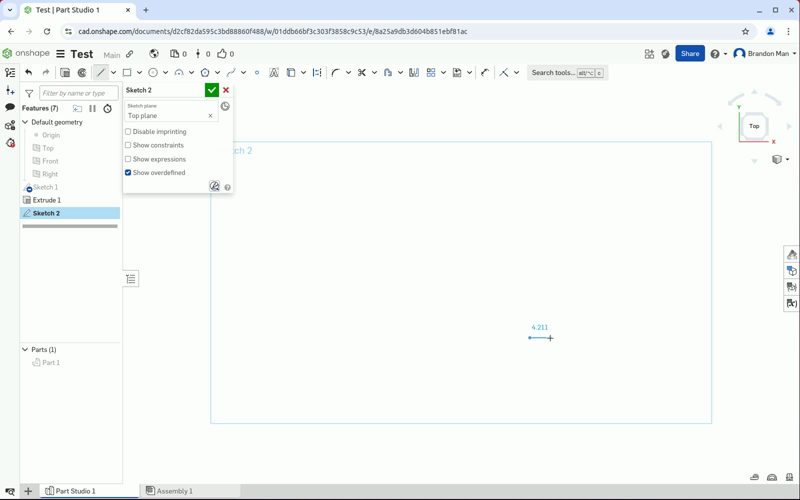
key_down(shift)
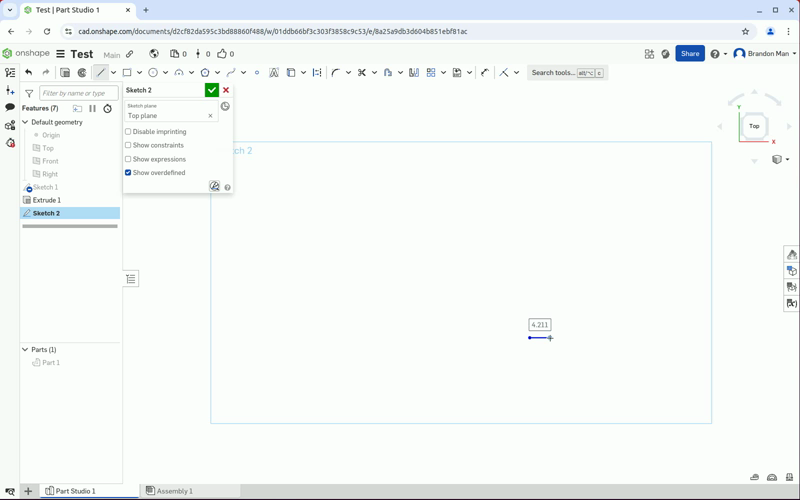
mouse_move(550, 224)
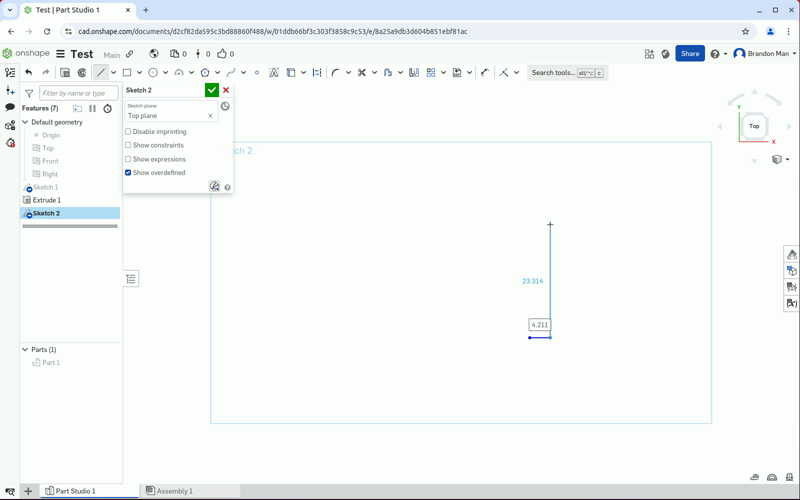
click(550, 224)
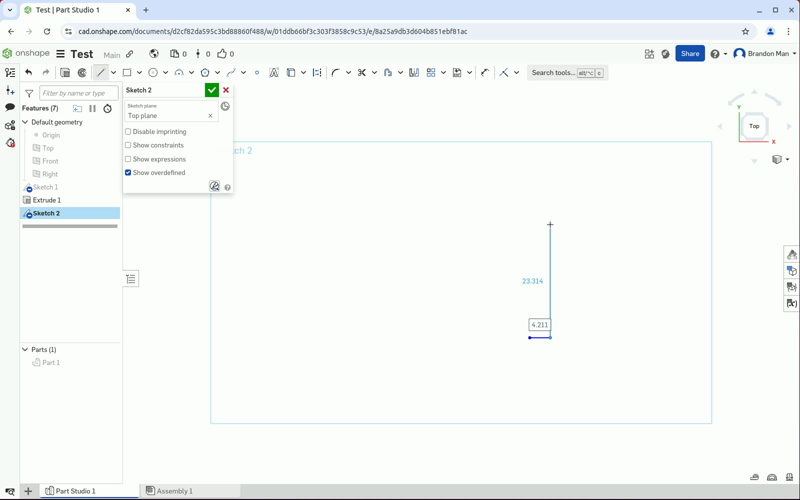
key_up(shift)
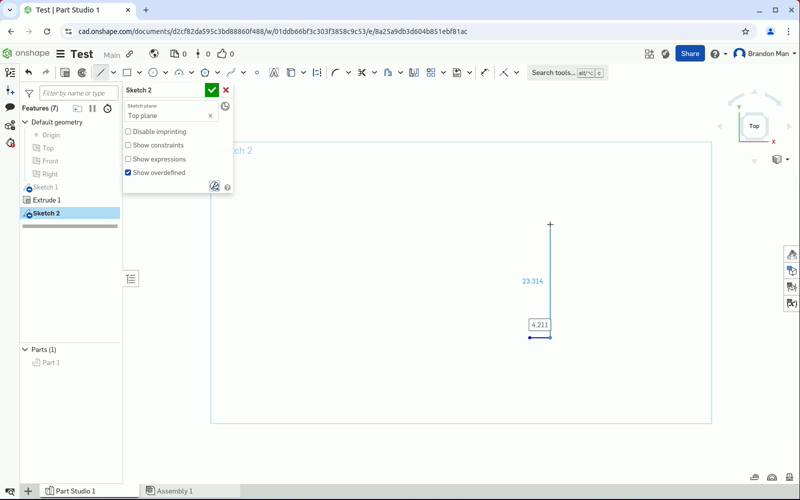
key_down(shift)
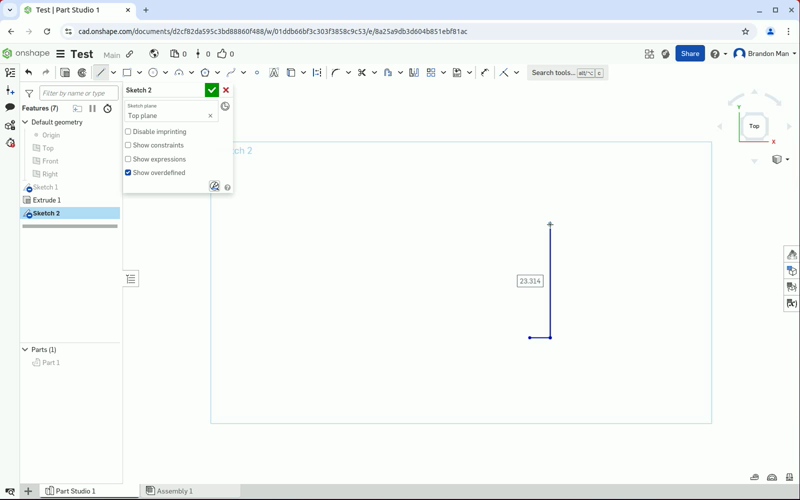
mouse_move(580, 224)
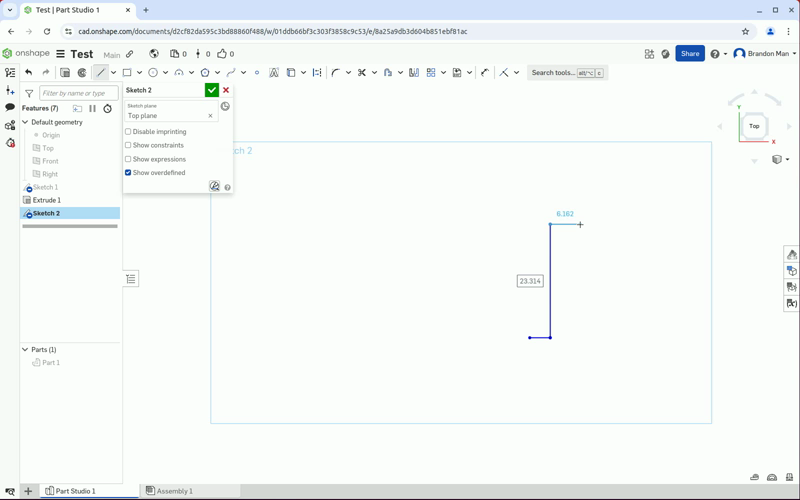
mouse_move(529, 224)
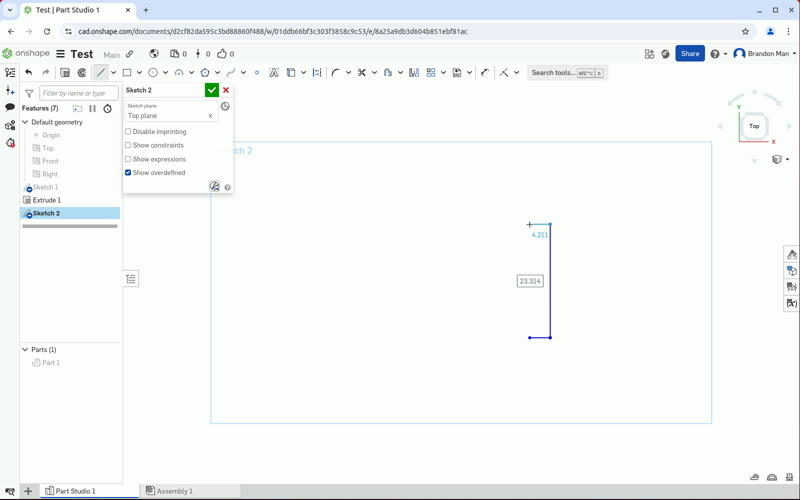
click(529, 224)
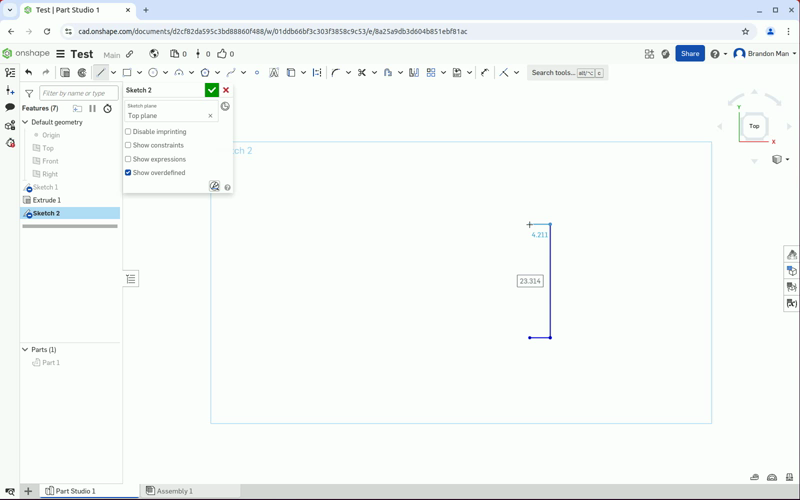
key_up(shift)
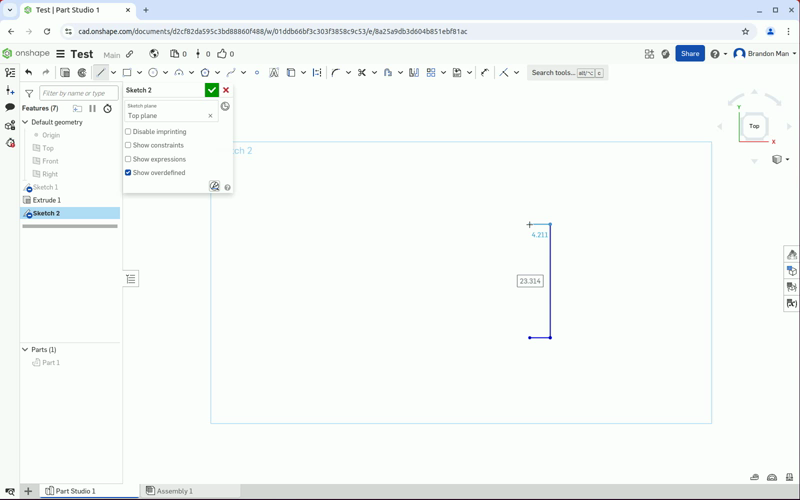
key_down(shift)
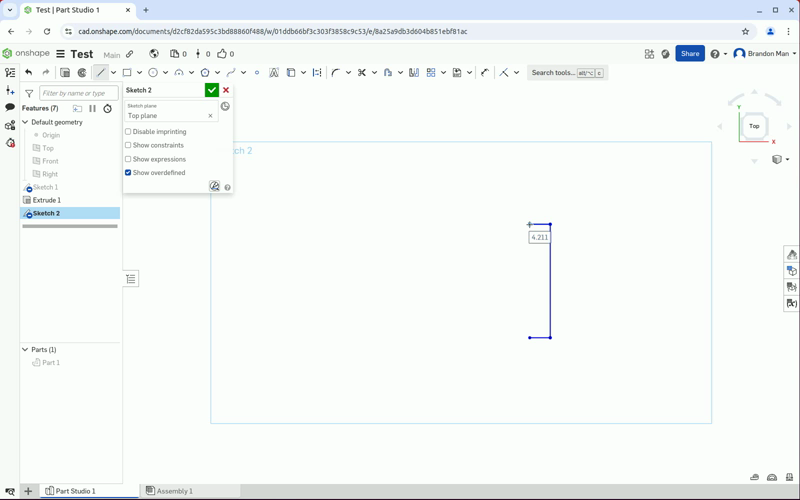
mouse_move(559, 224)
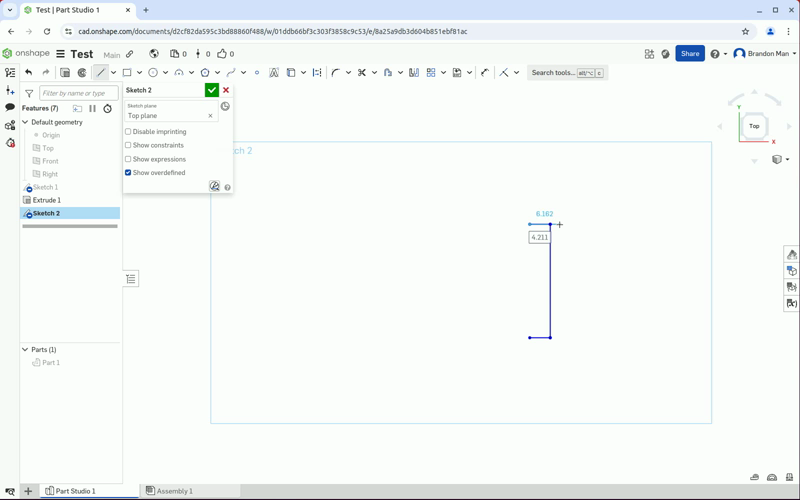
mouse_move(529, 232)
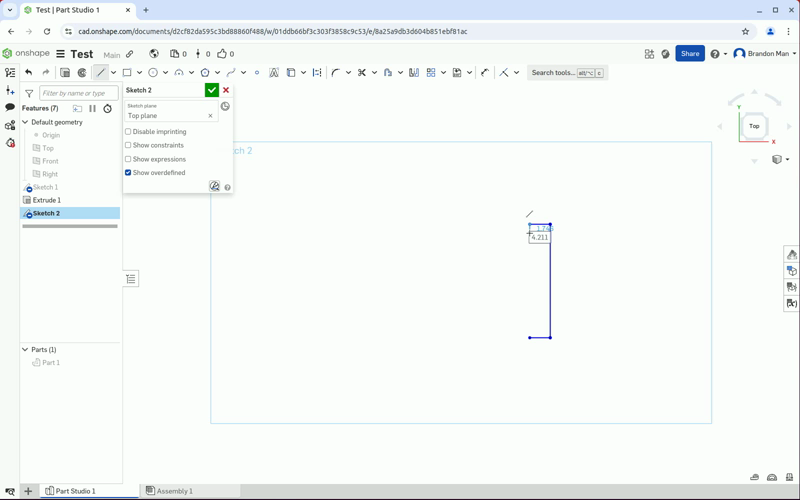
click(529, 232)
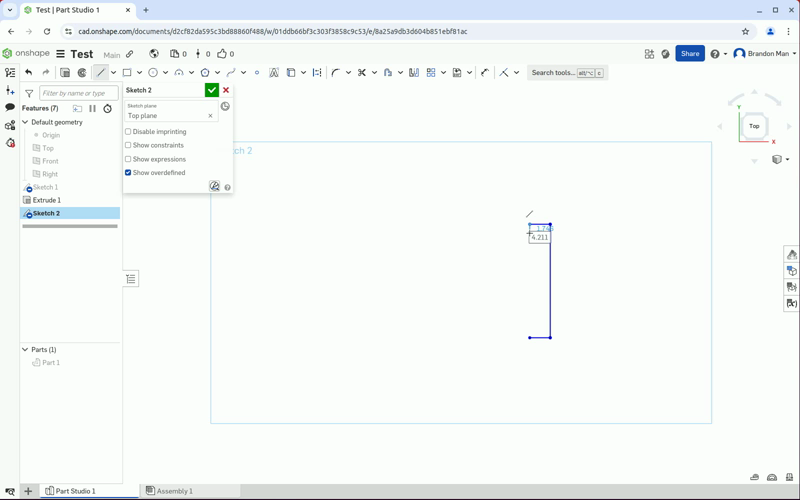
key_up(shift)
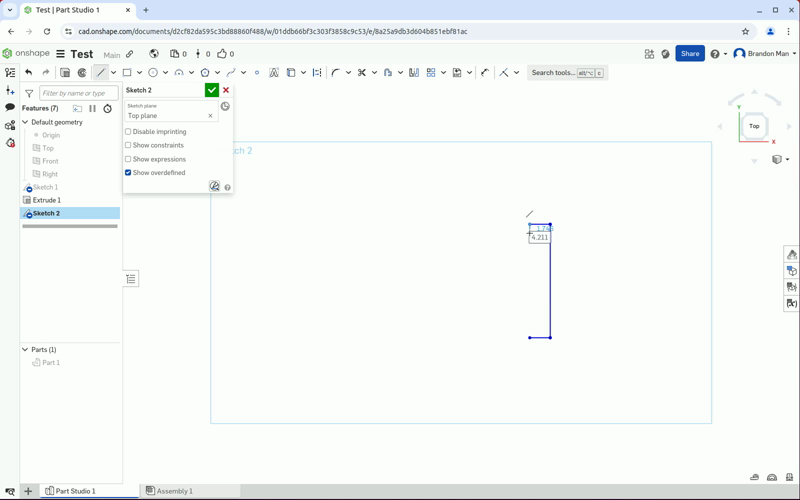
key_down(shift)
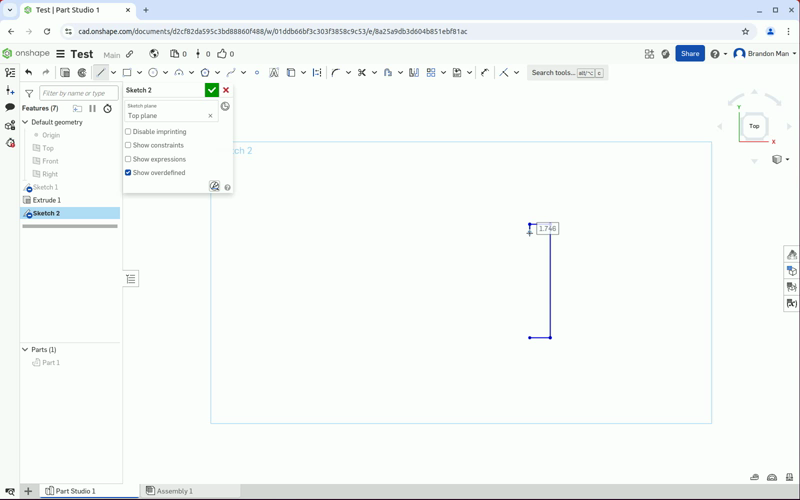
mouse_move(559, 232)
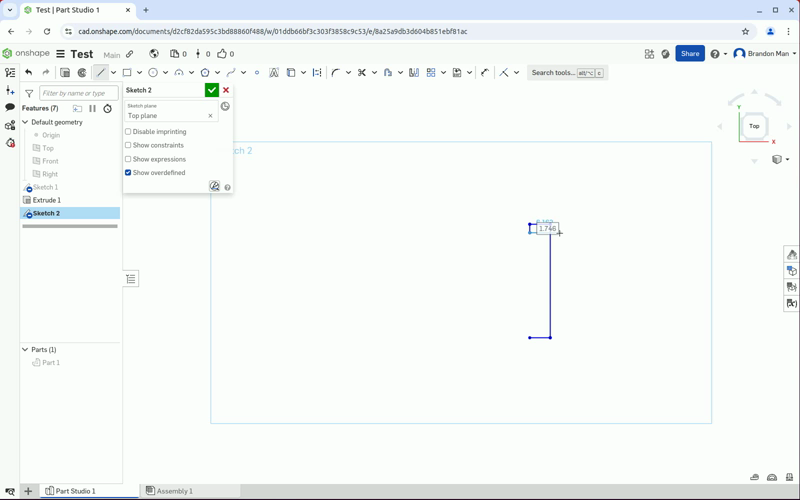
mouse_move(529, 236)
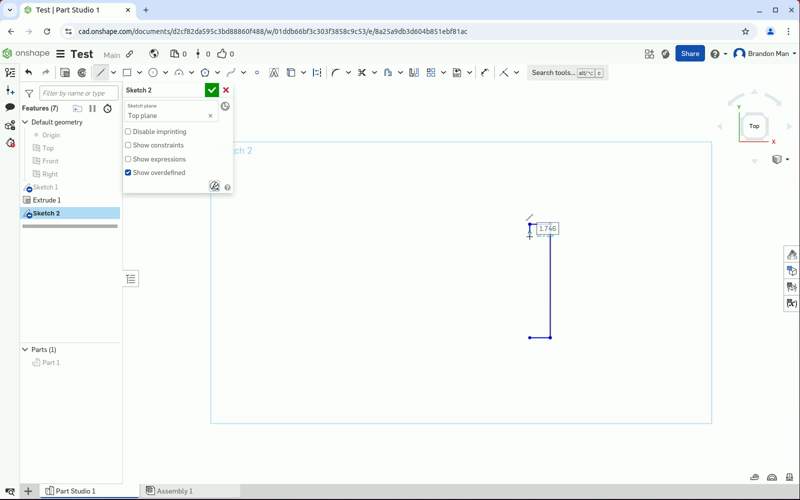
scroll(6)
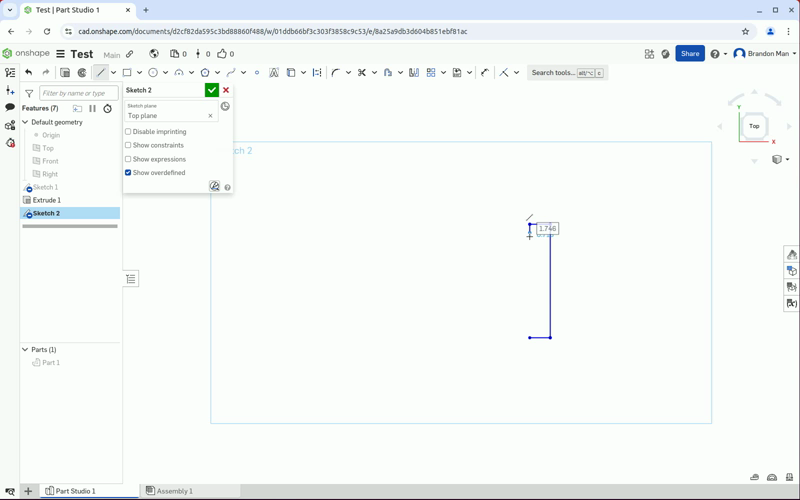
scroll(6)
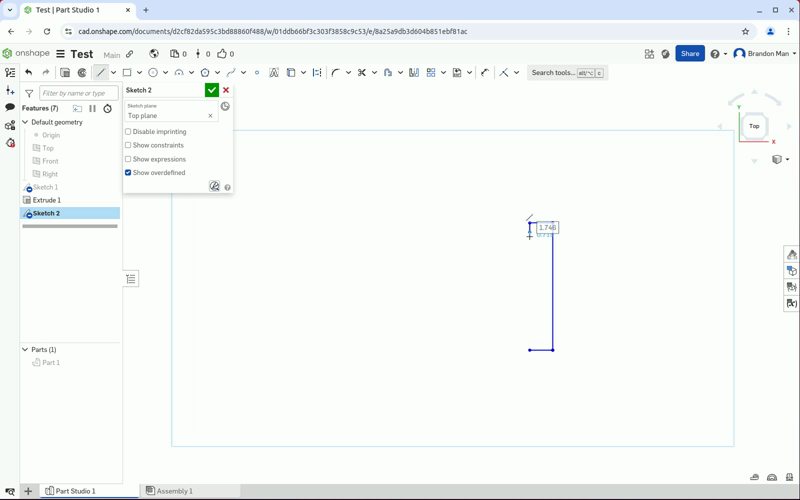
scroll(6)
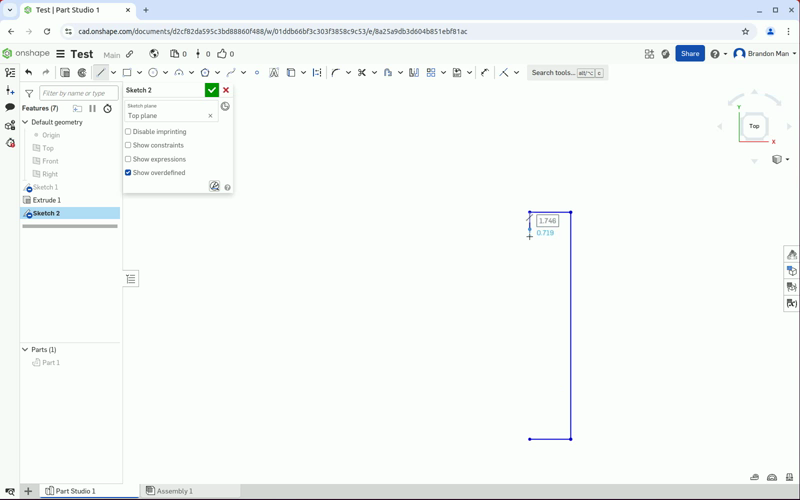
scroll(6)
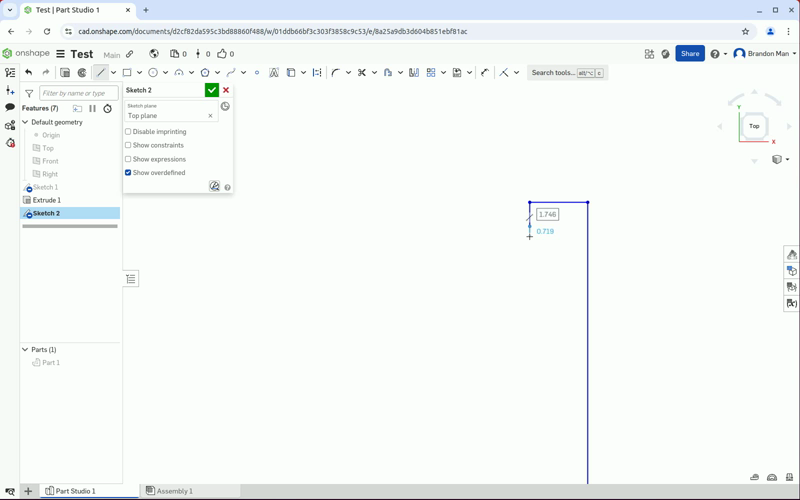
scroll(6)
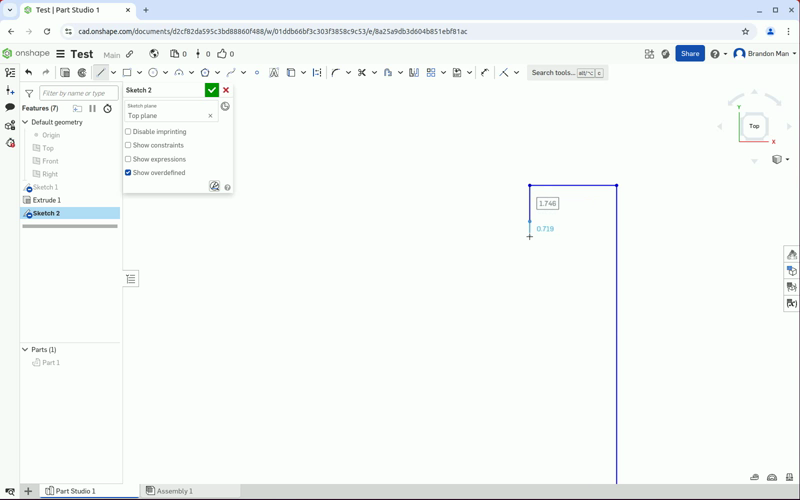
scroll(6)
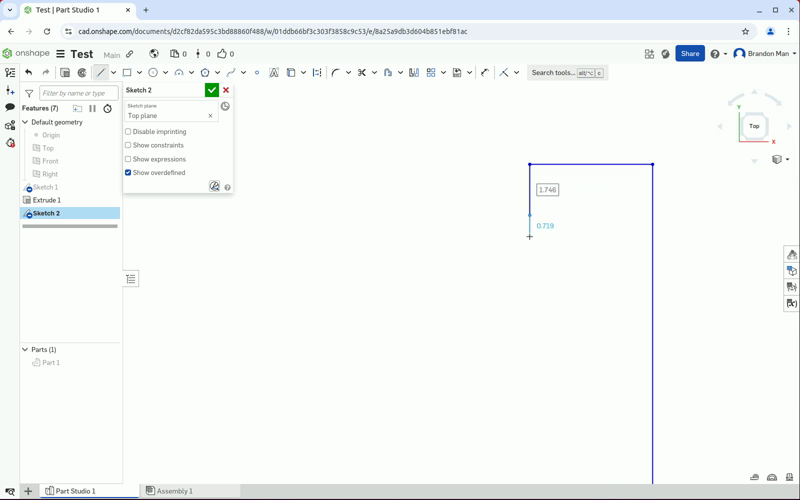
scroll(6)
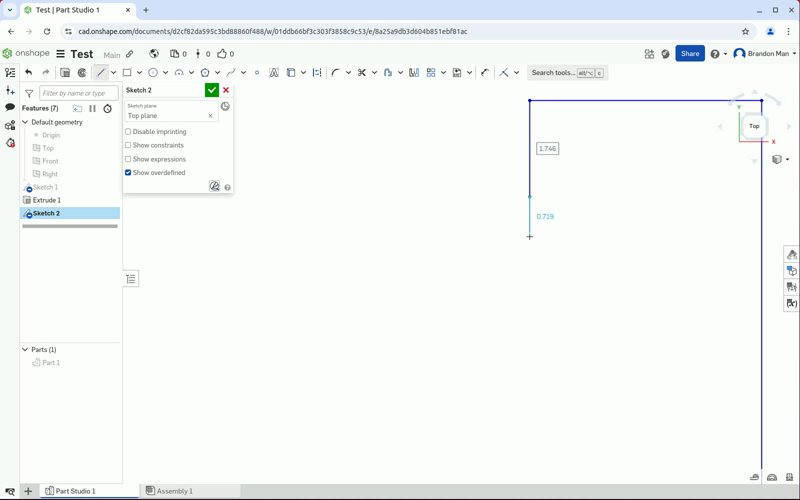
click(529, 236)
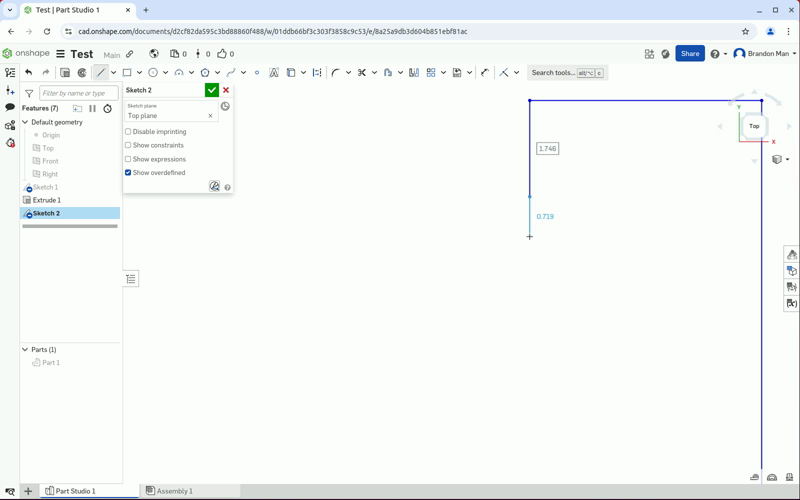
scroll(-6)
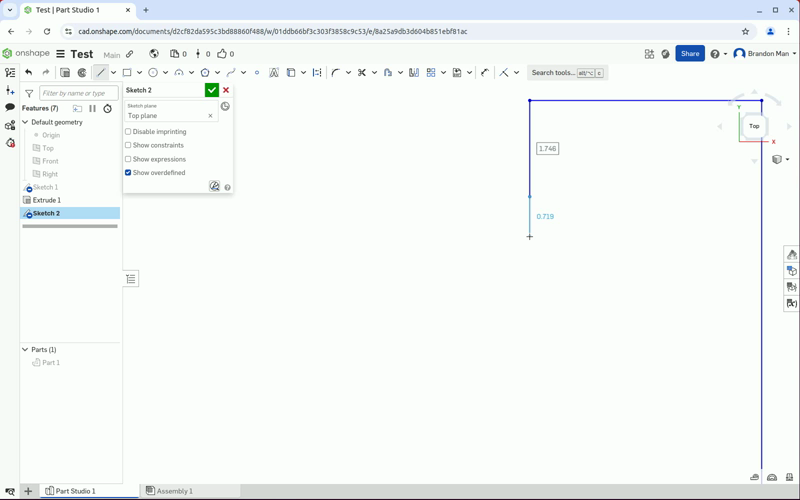
scroll(-6)
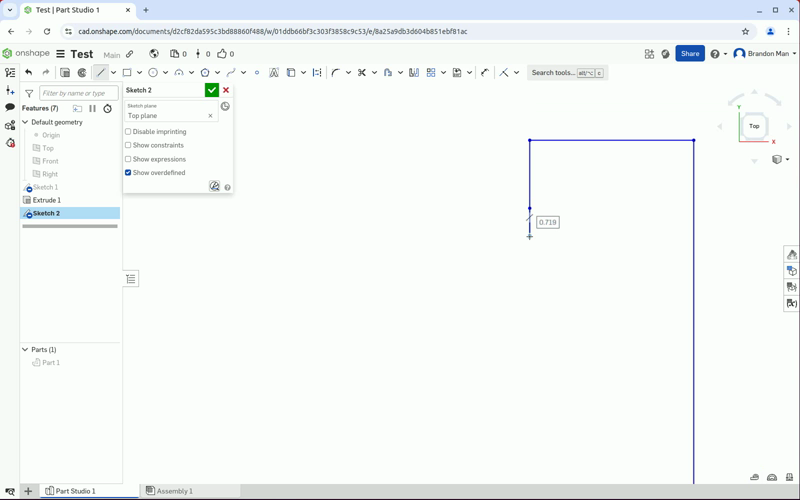
scroll(-6)
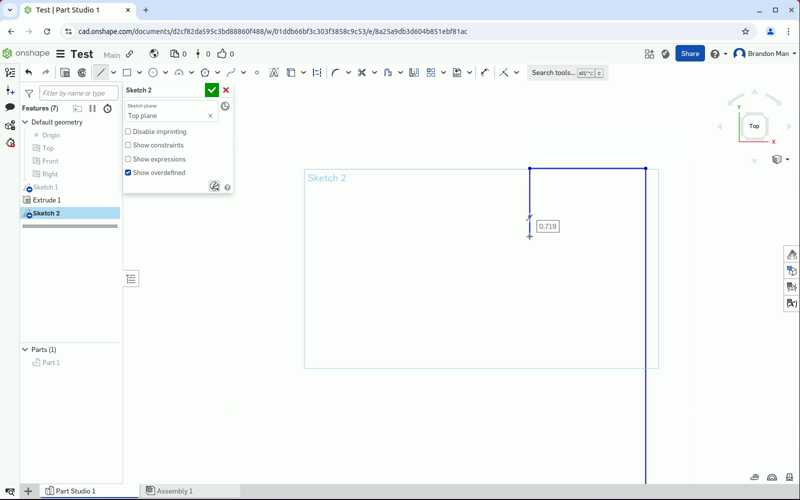
scroll(-6)
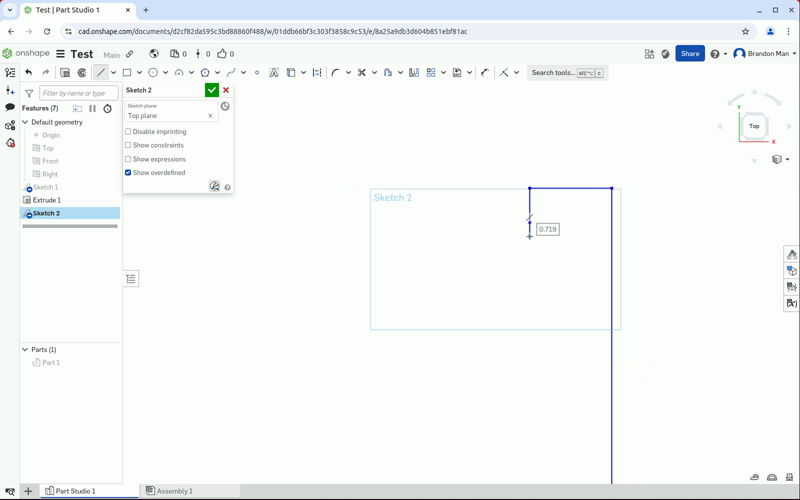
scroll(-6)
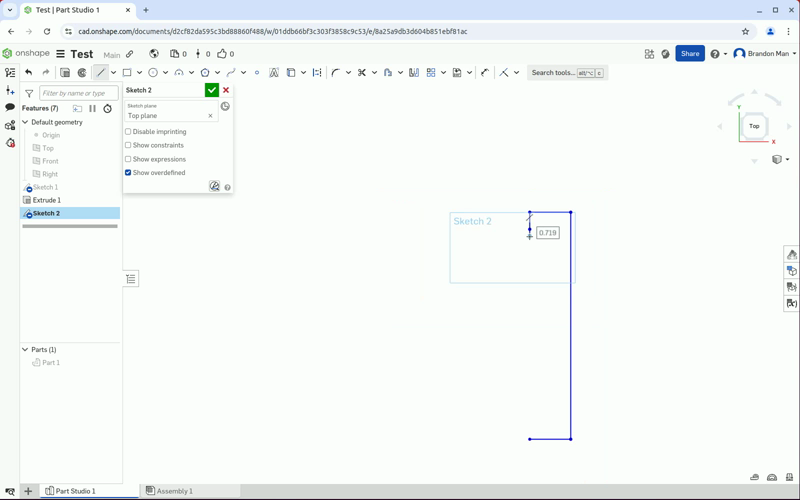
scroll(-6)
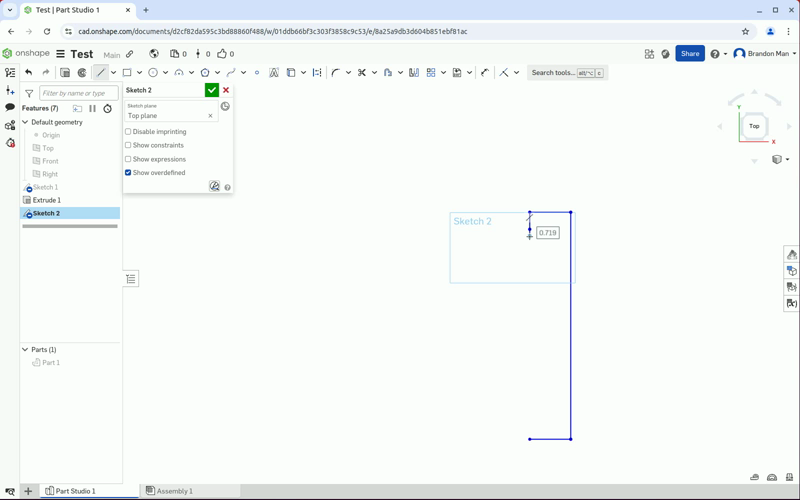
scroll(-6)
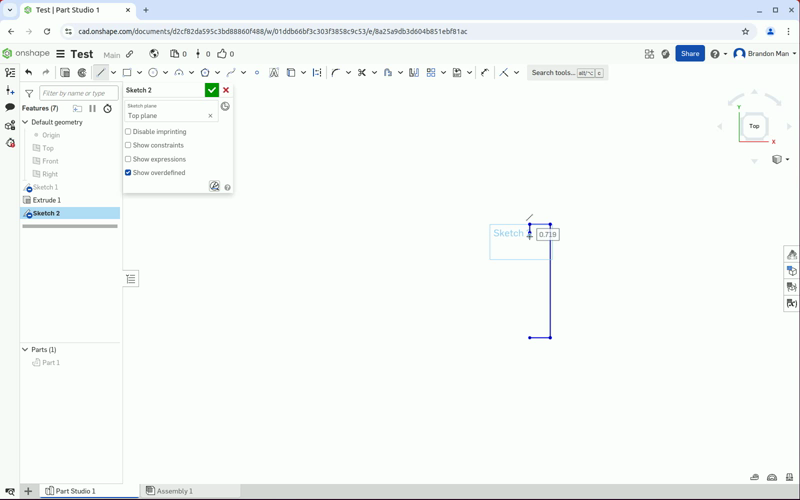
key_up(shift)
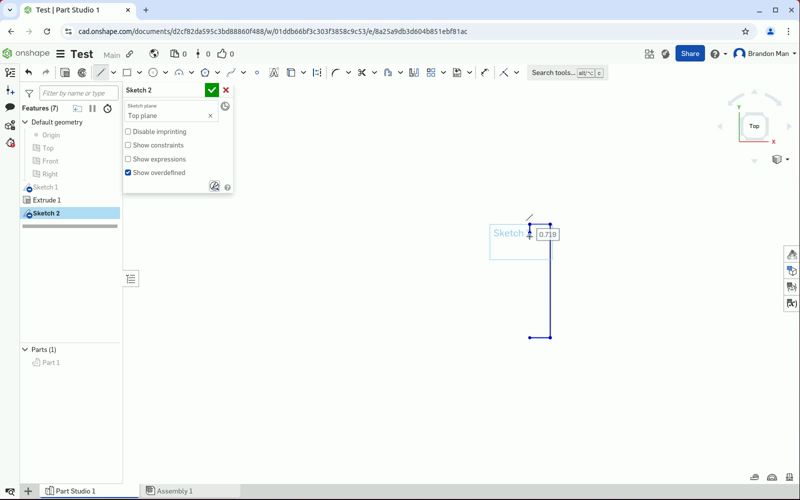
key_down(shift)
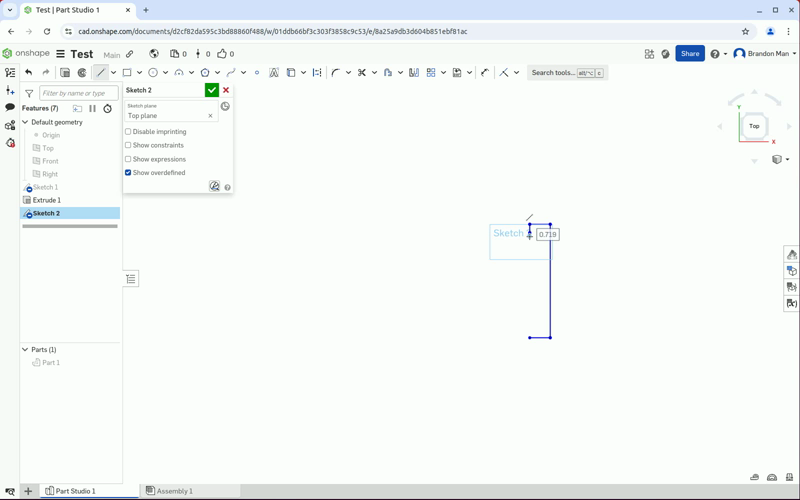
mouse_move(529, 334)
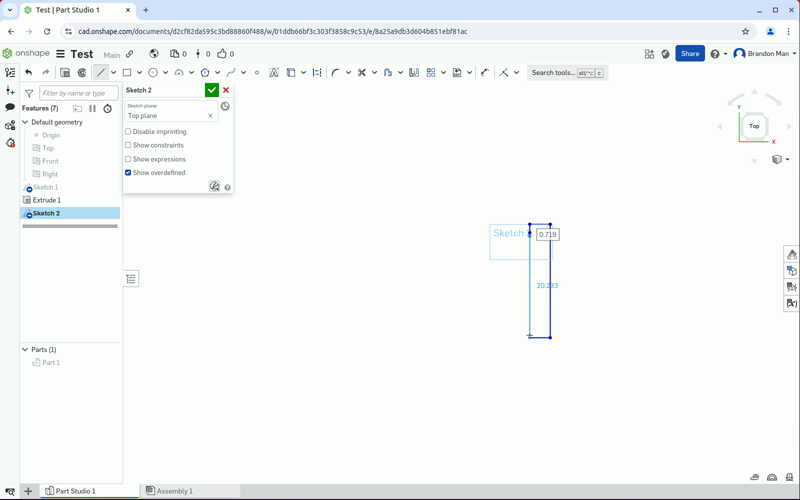
scroll(6)
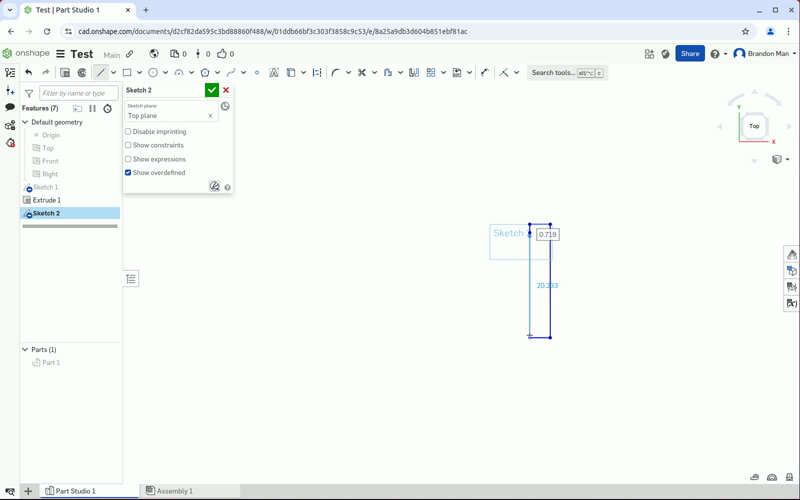
scroll(6)
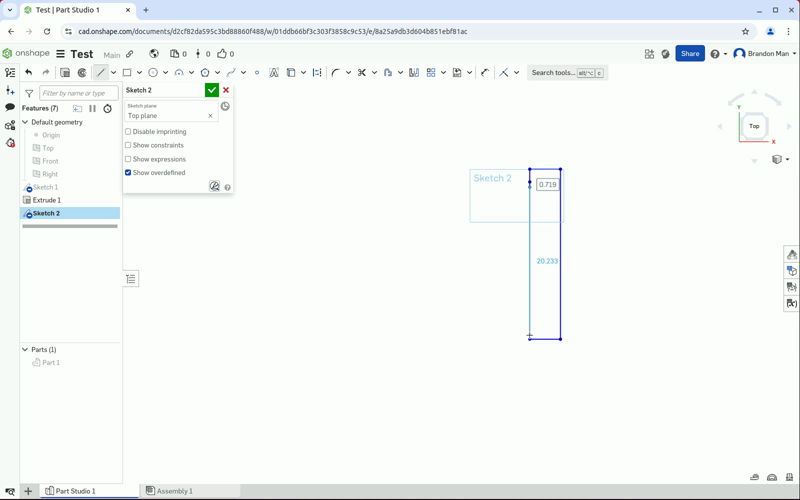
scroll(6)
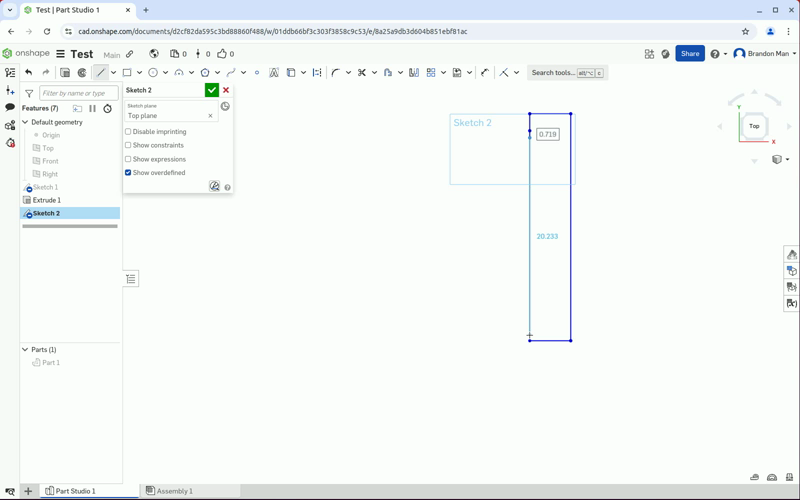
scroll(6)
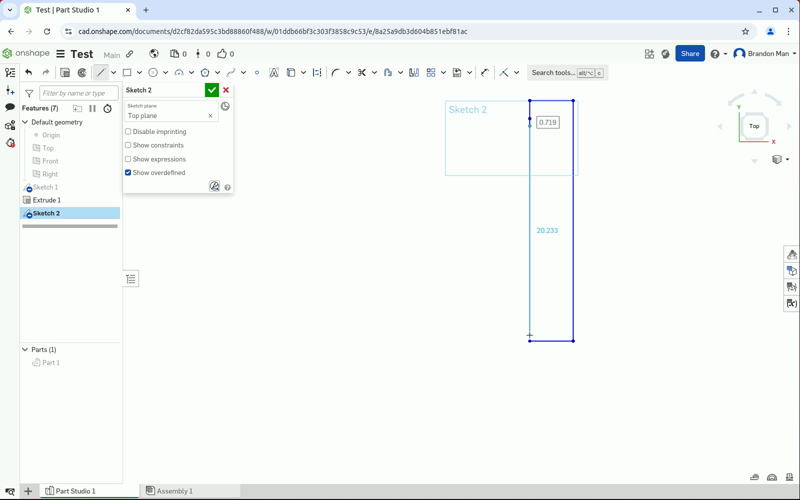
scroll(6)
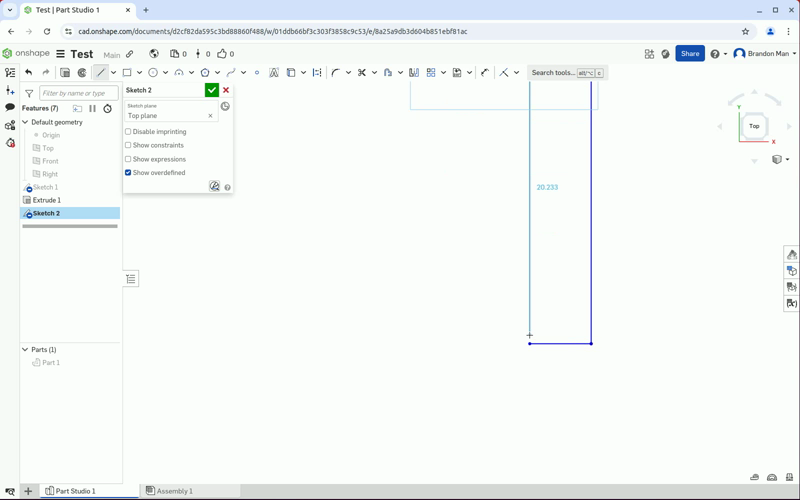
scroll(6)
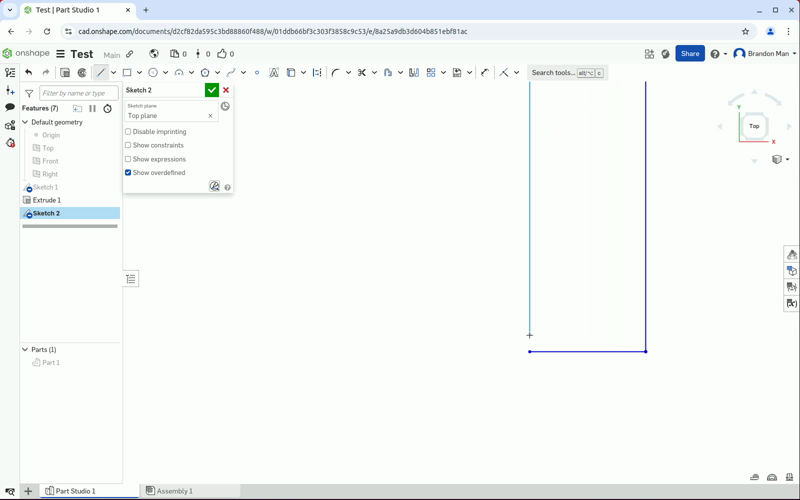
scroll(6)
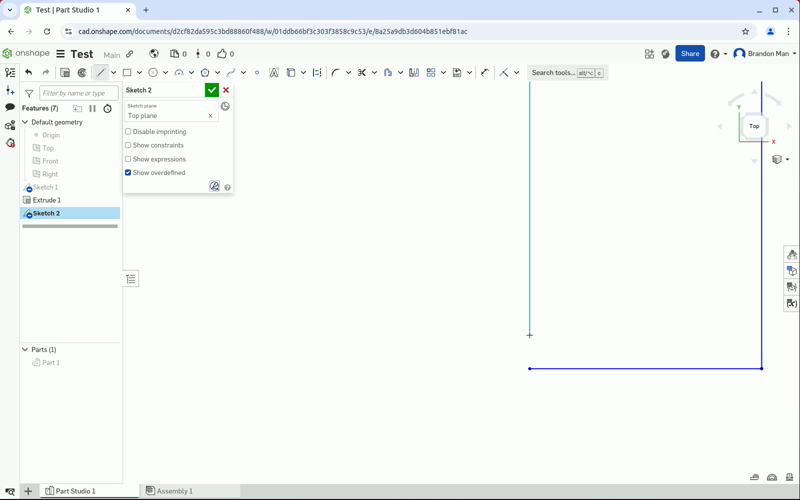
click(529, 334)
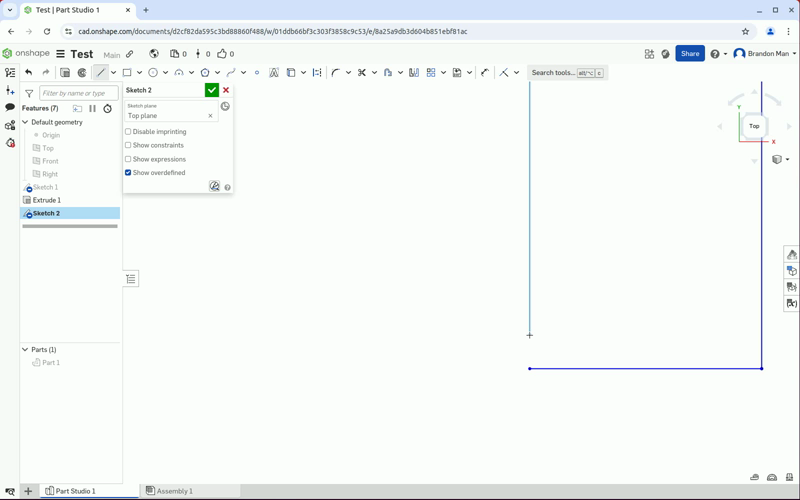
scroll(-6)
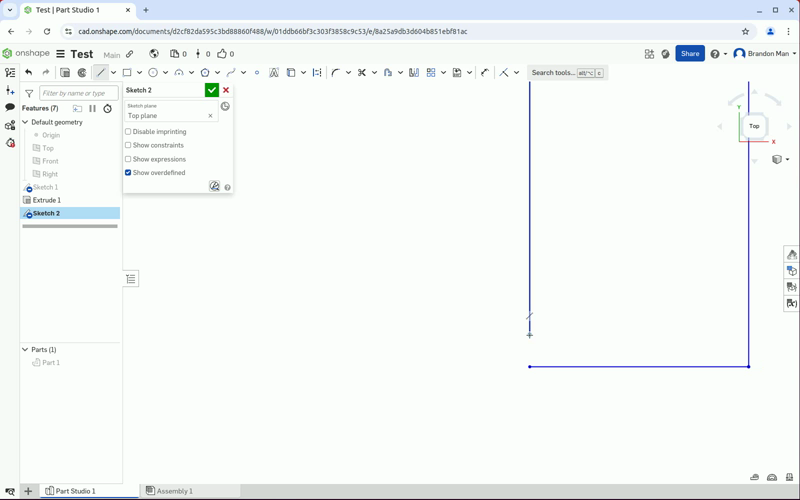
scroll(-6)
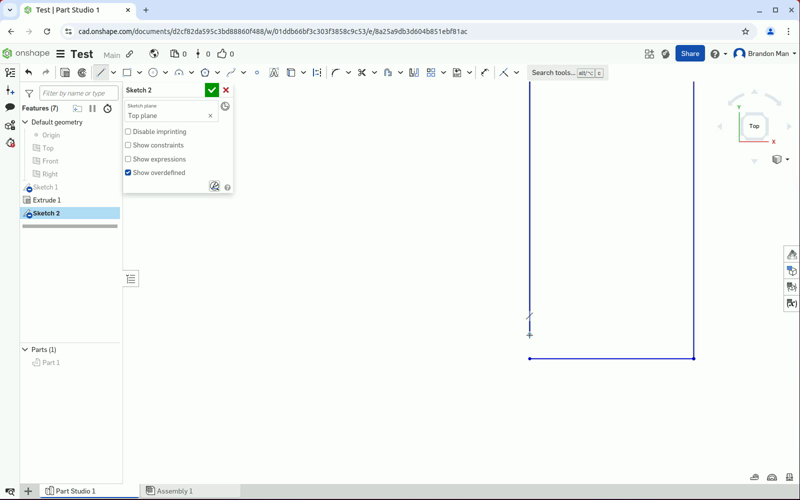
scroll(-6)
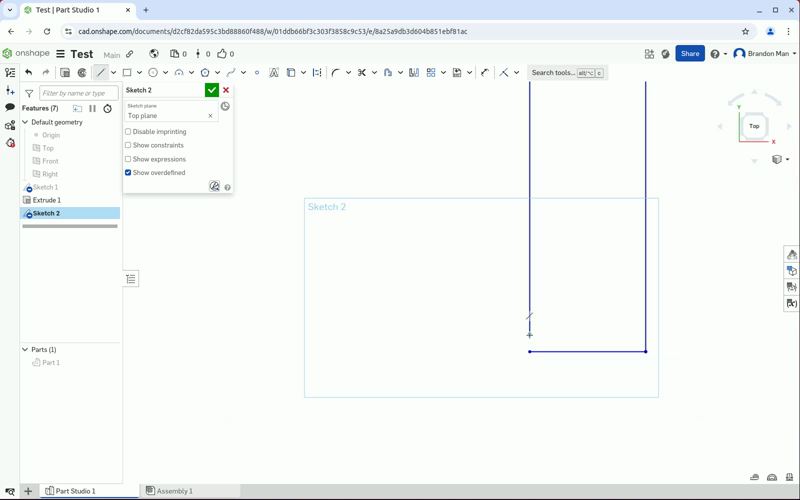
scroll(-6)
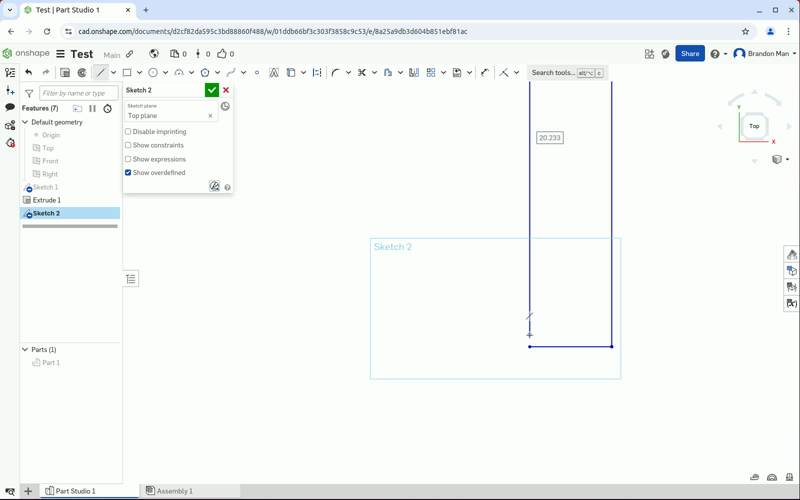
scroll(-6)
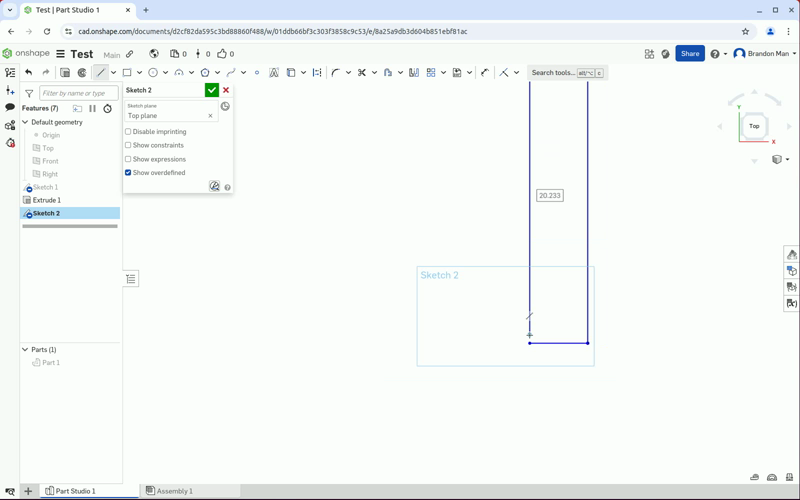
scroll(-6)
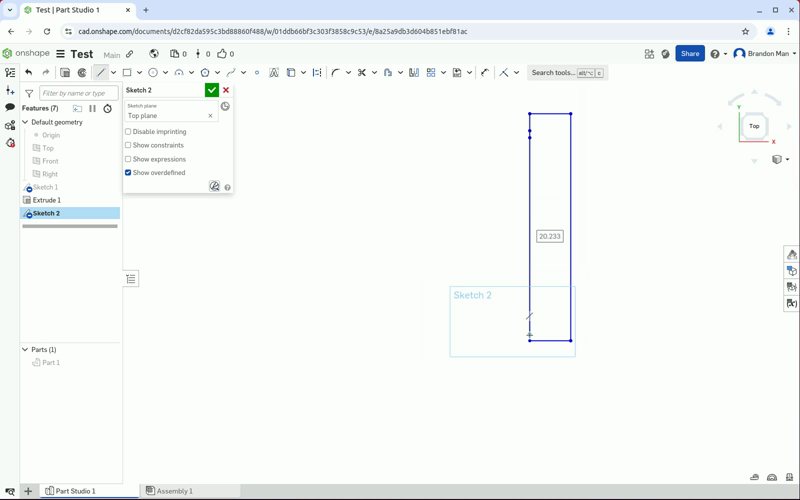
scroll(-6)
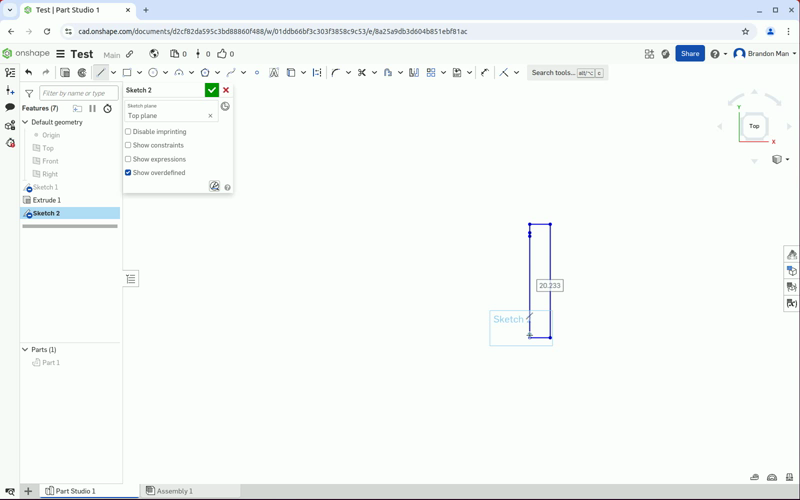
key_up(shift)
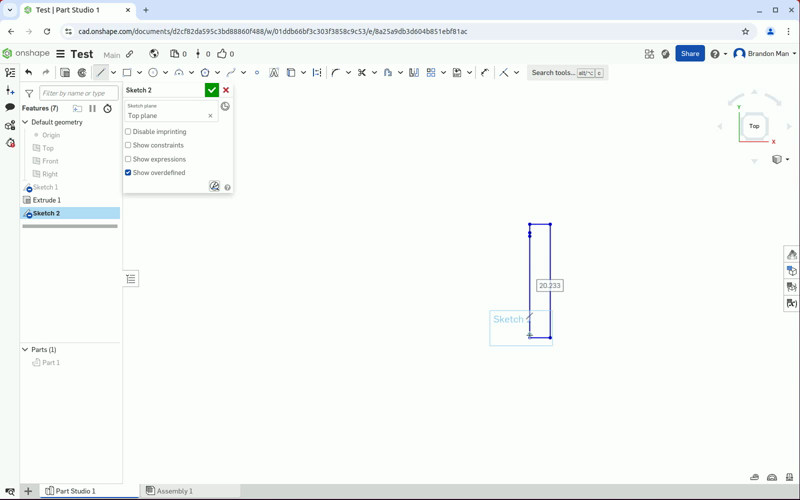
mouse_move(559, 334)
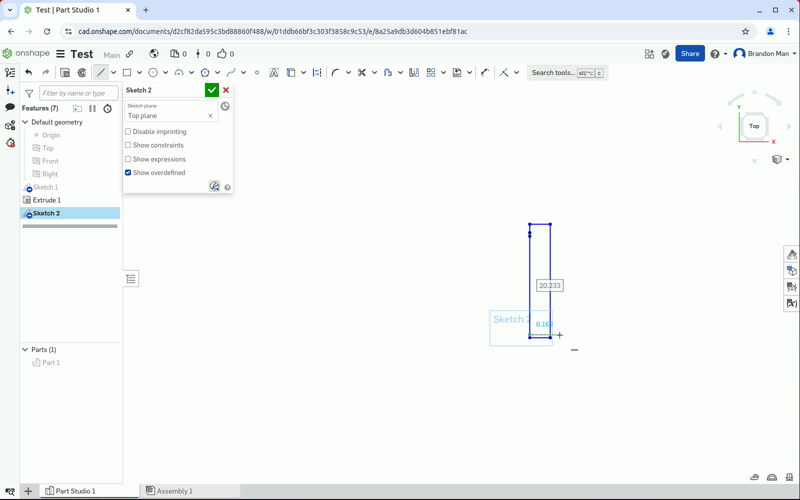
key_down(shift)
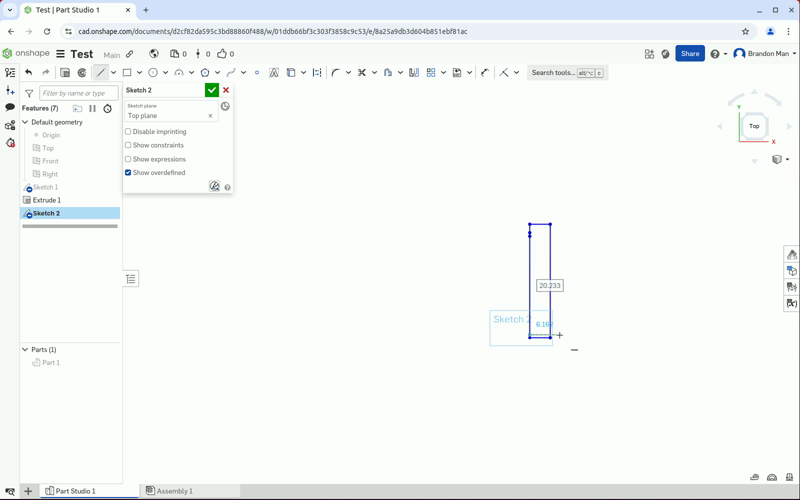
mouse_move(529, 337)
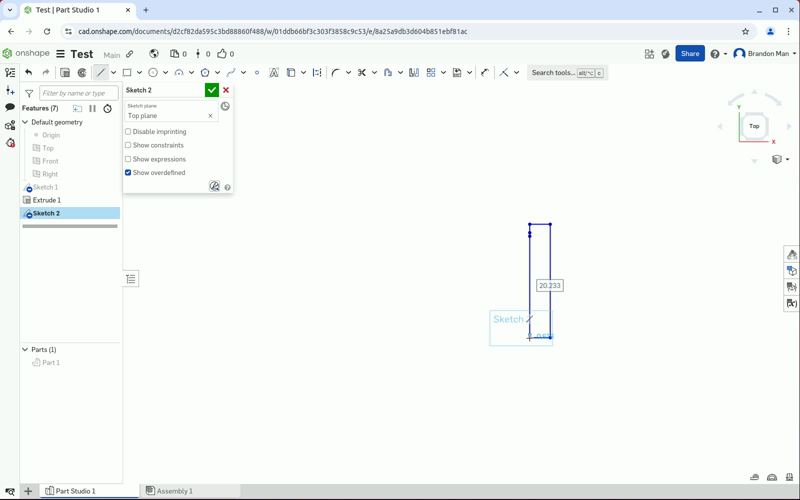
scroll(6)
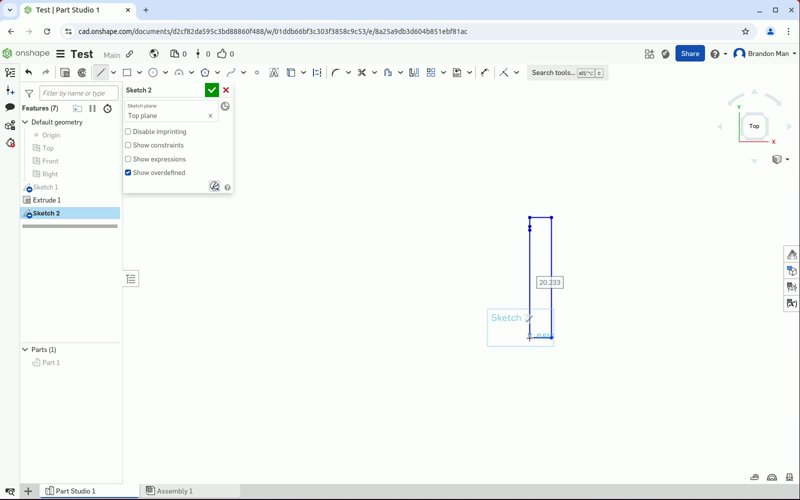
scroll(6)
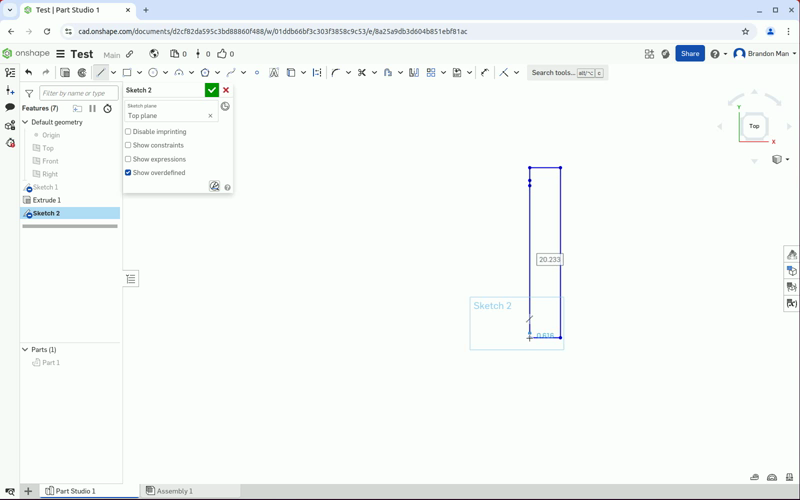
scroll(6)
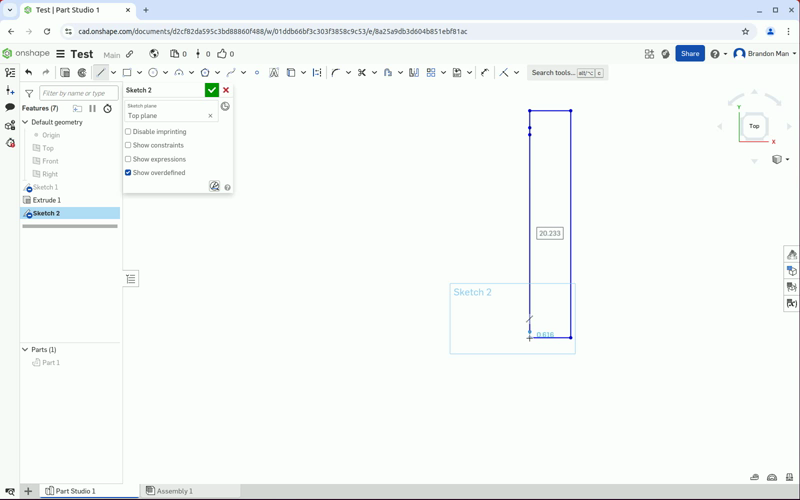
scroll(6)
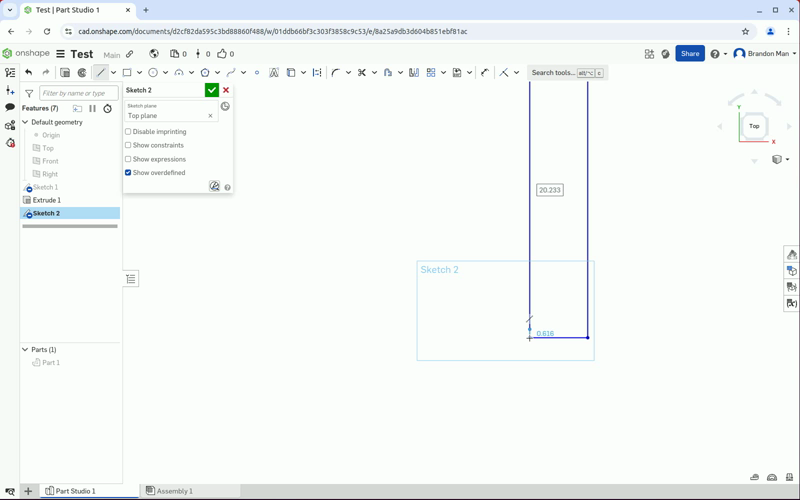
scroll(6)
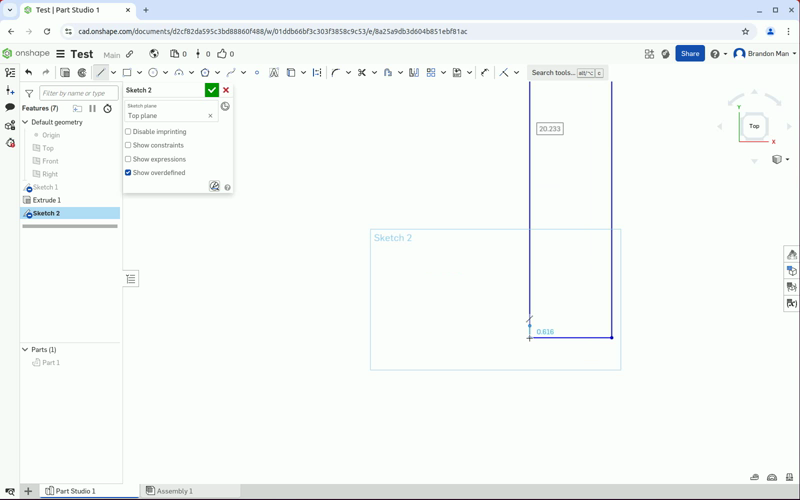
scroll(6)
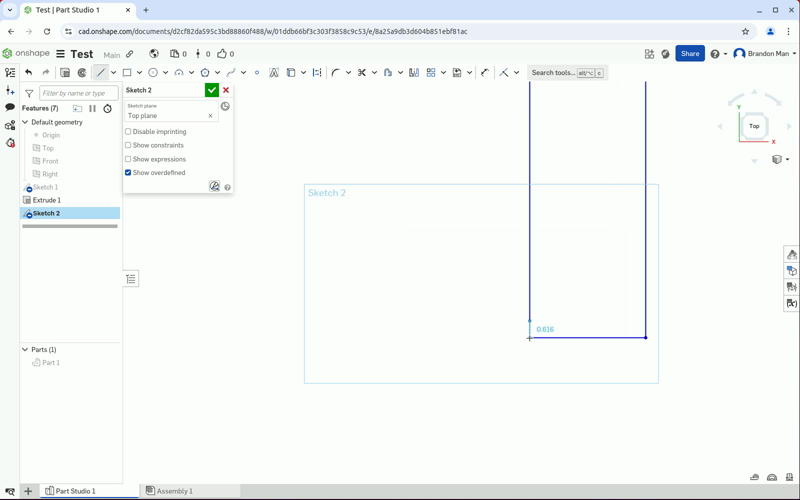
scroll(6)
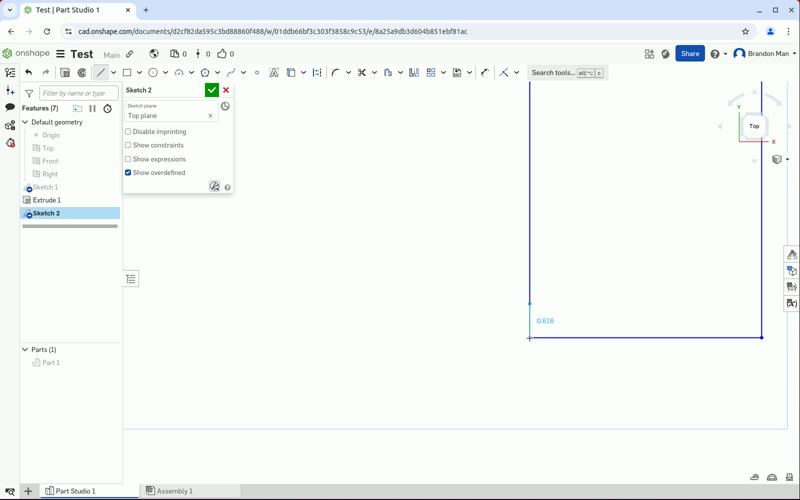
key_up(shift)
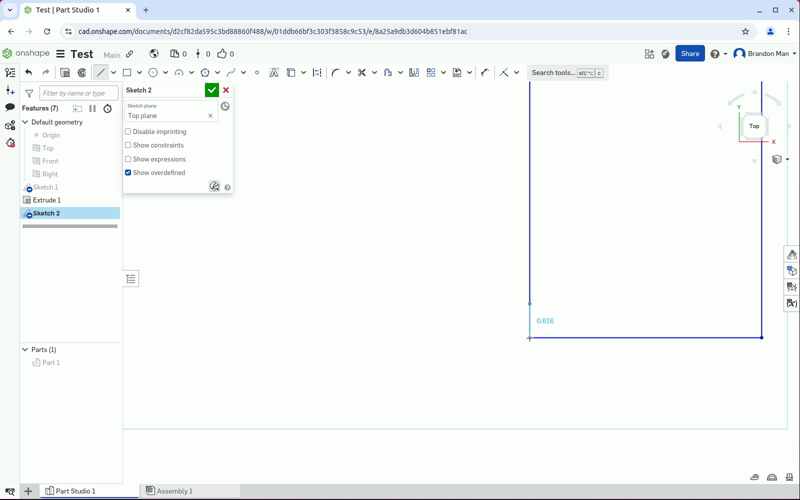
click(529, 337)
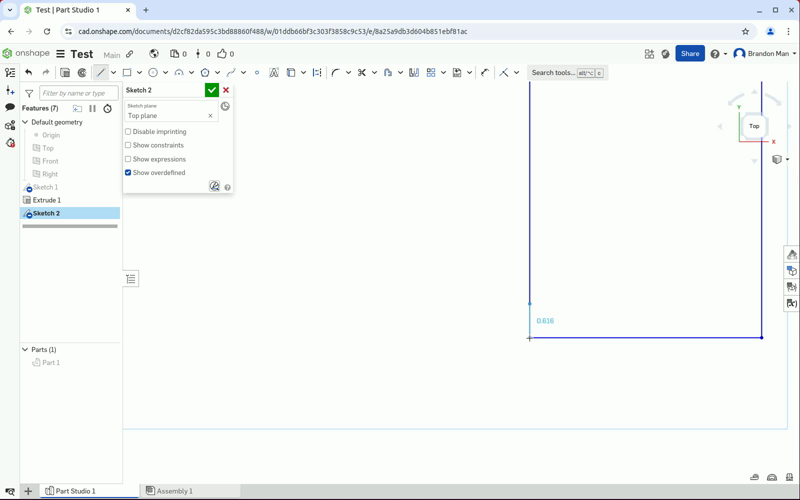
scroll(-6)
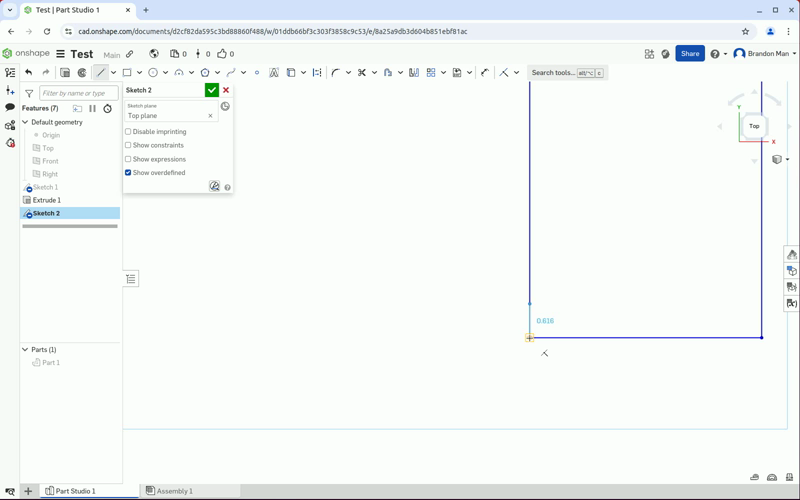
scroll(-6)
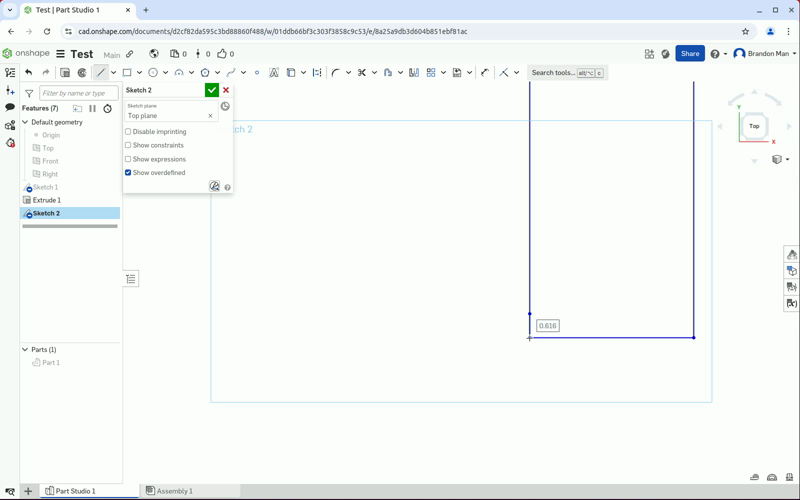
scroll(-6)
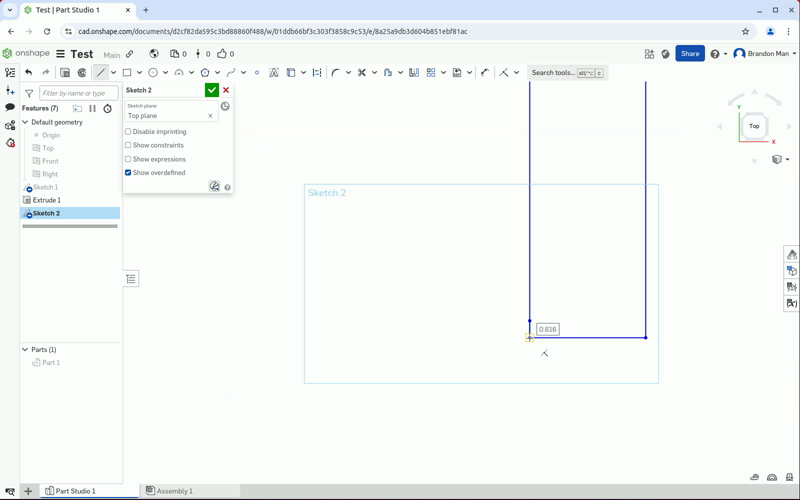
scroll(-6)
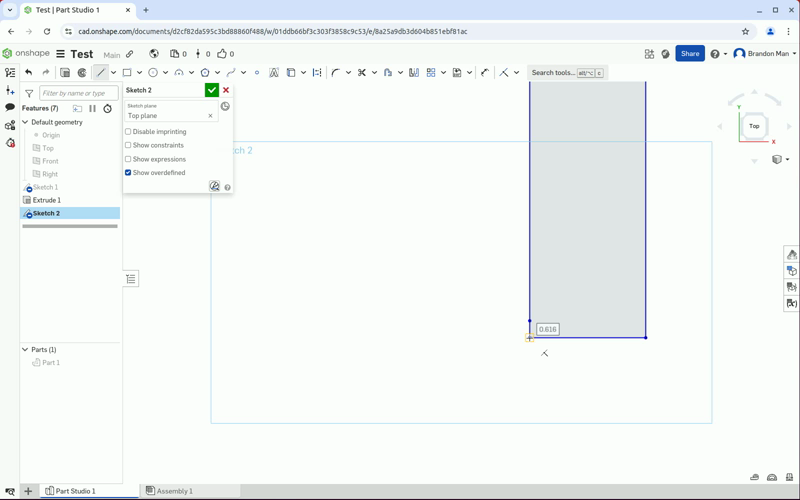
scroll(-6)
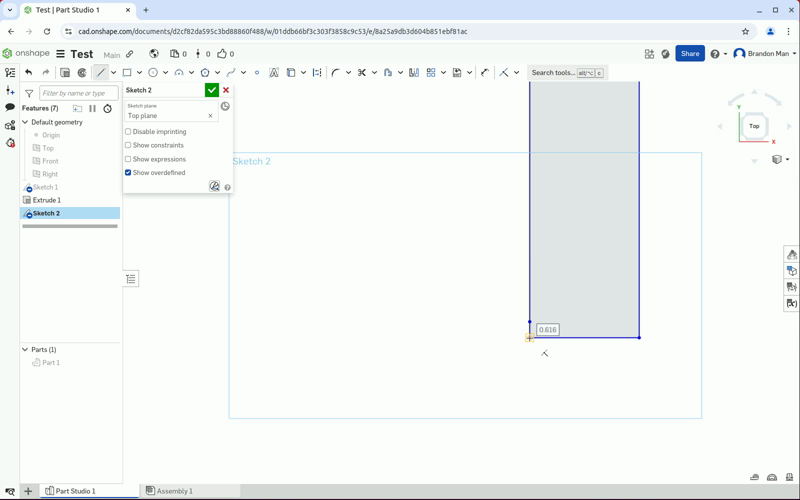
scroll(-6)
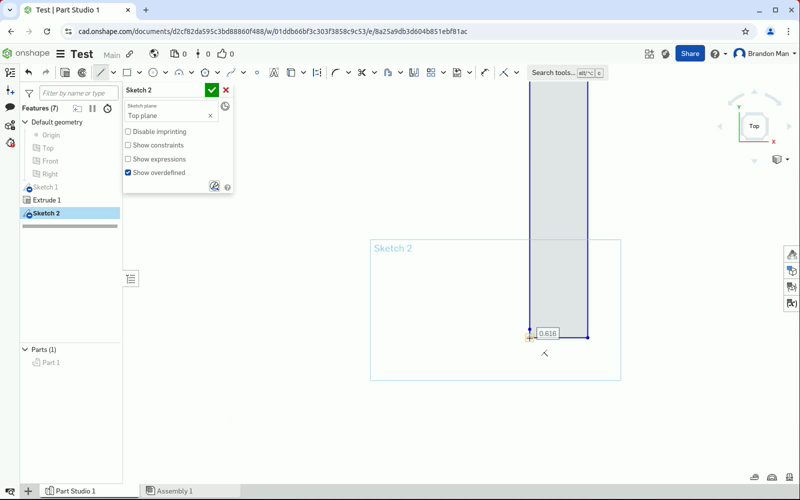
scroll(-6)
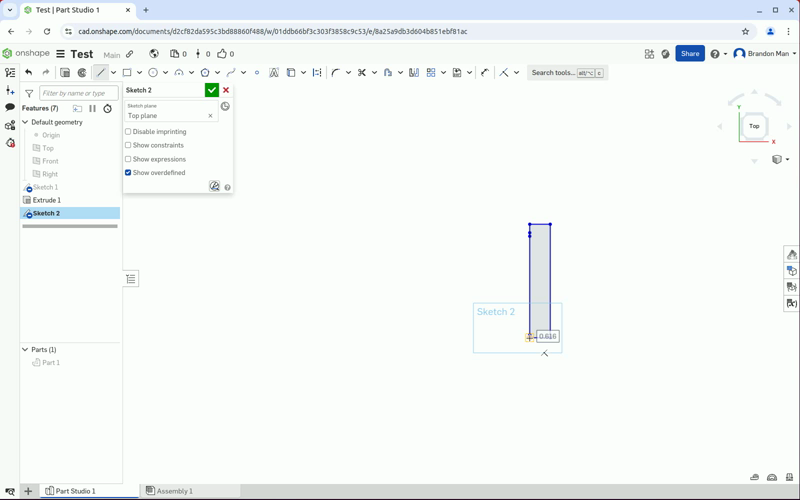
key(esc)
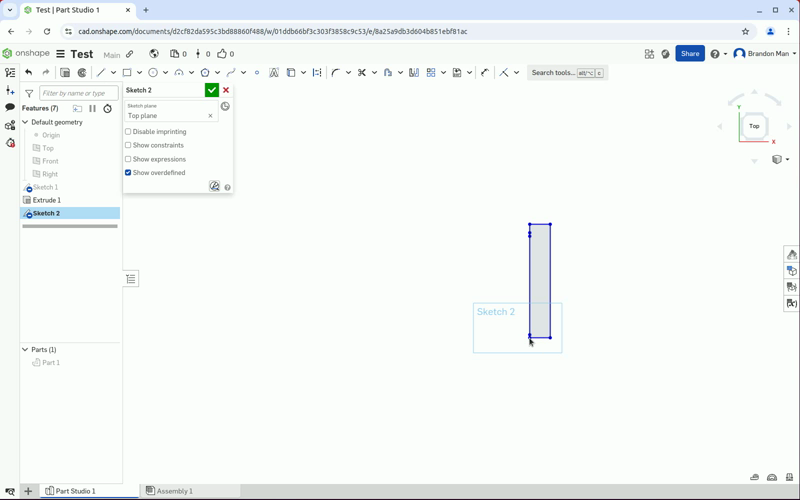
mouse_move(548, 302)
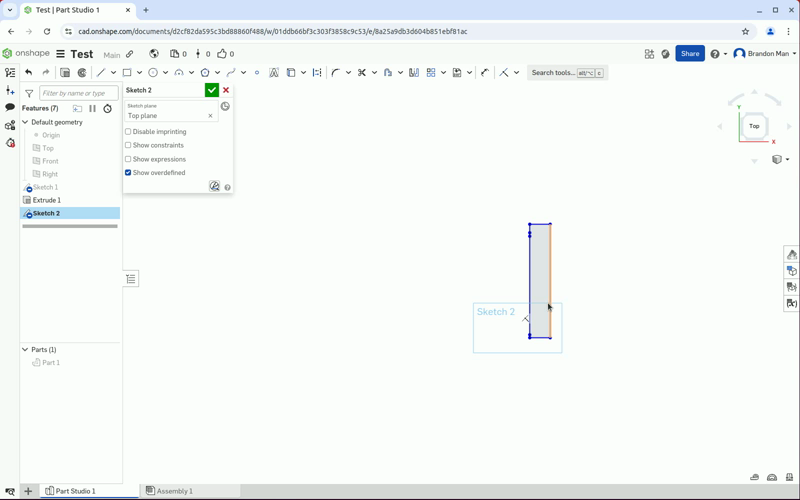
click(548, 302)
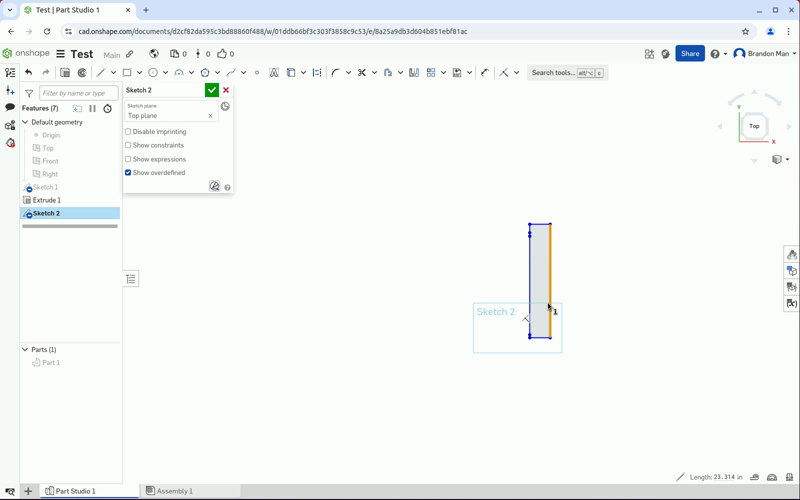
mouse_move(73, 352)
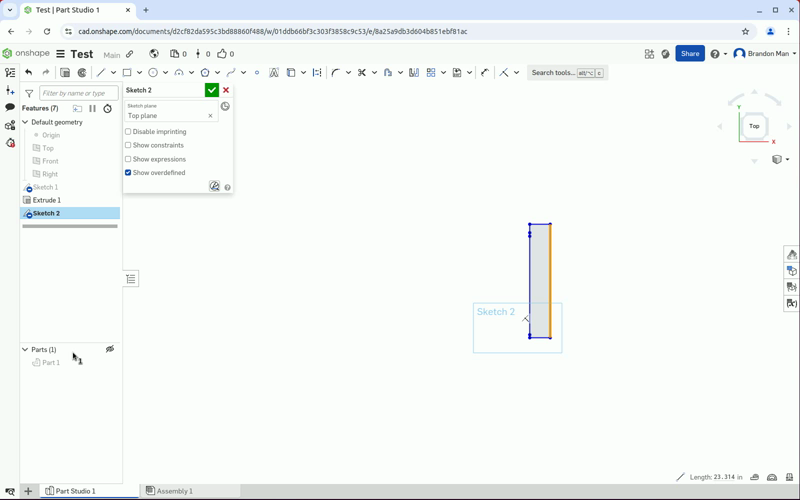
key(shift+y)
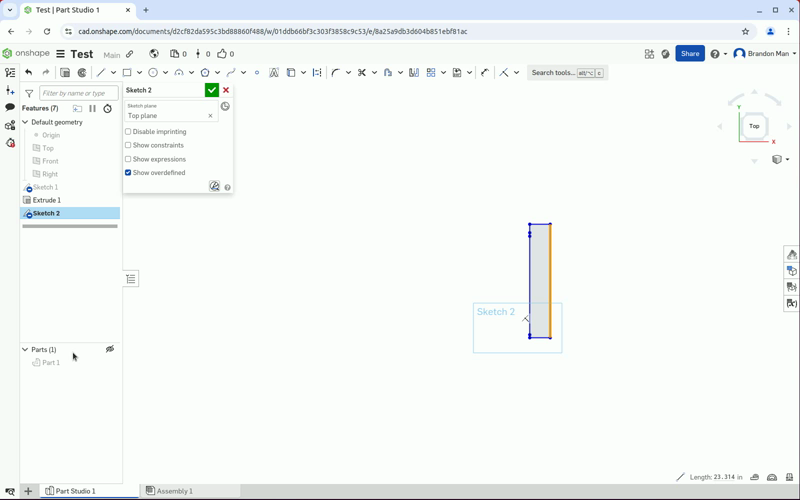
key(shift+e)
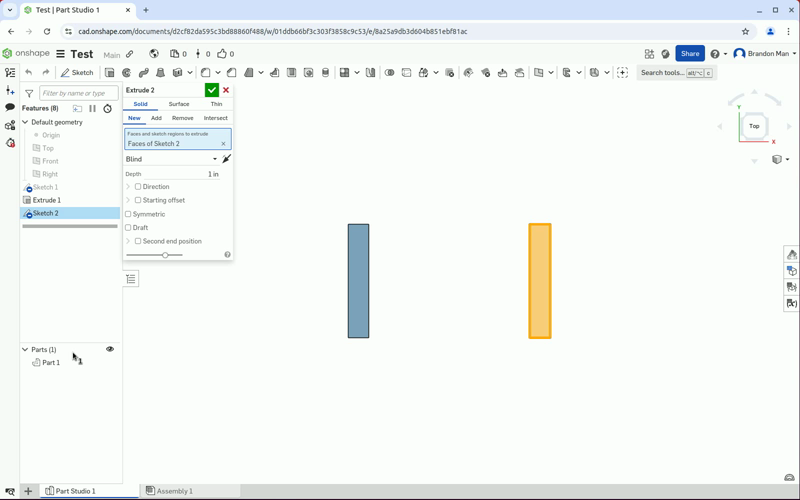
mouse_move(143, 106)
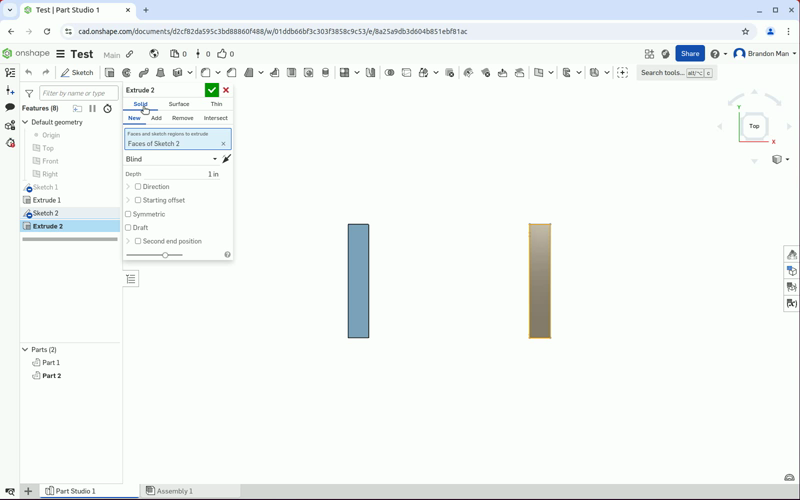
click(143, 106)
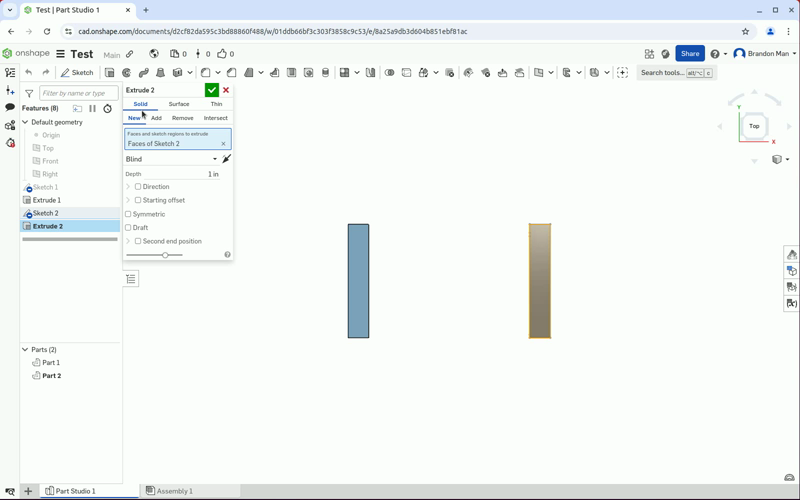
mouse_move(137, 120)
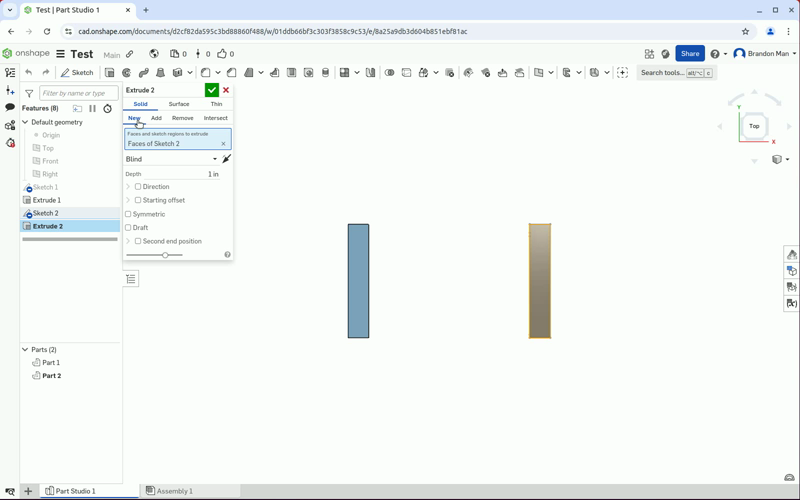
click(137, 120)
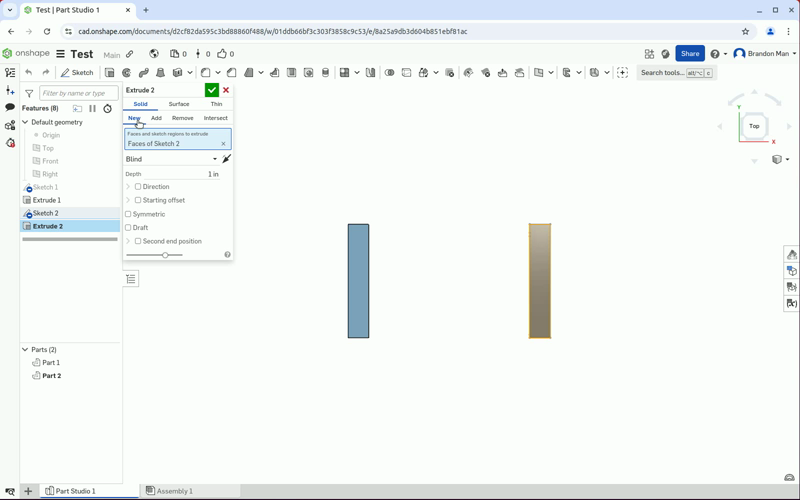
key(tab, 4)
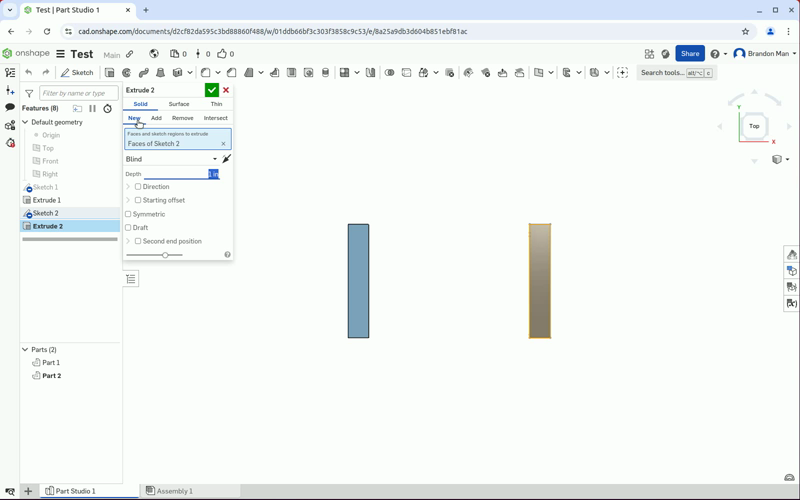
text(4.092)
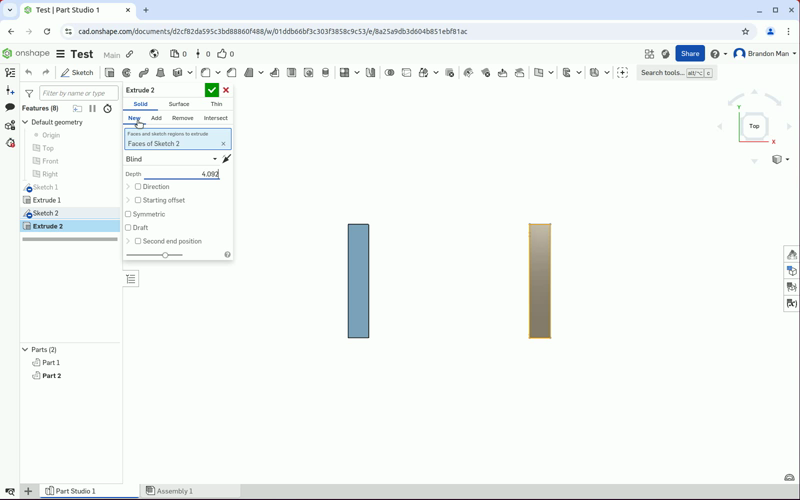
key(enter)
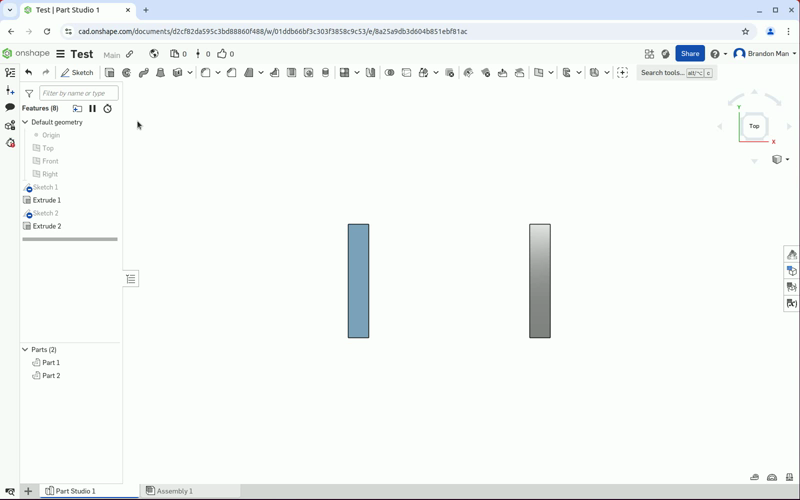
key(shift+h)
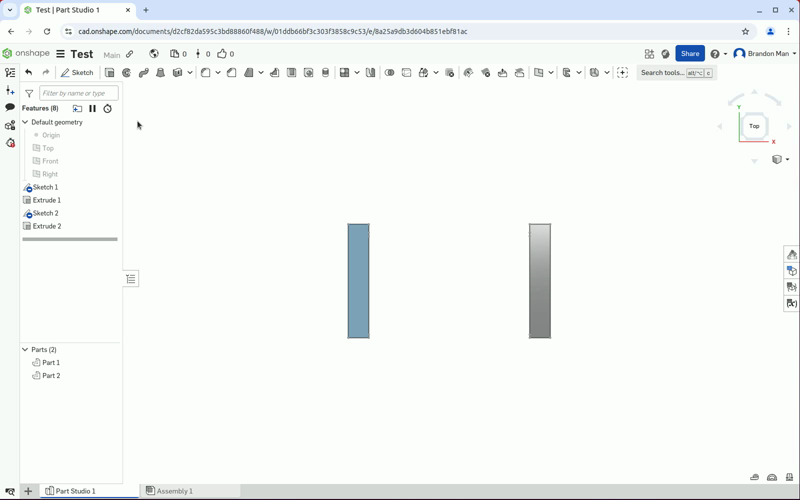
key(shift+h)
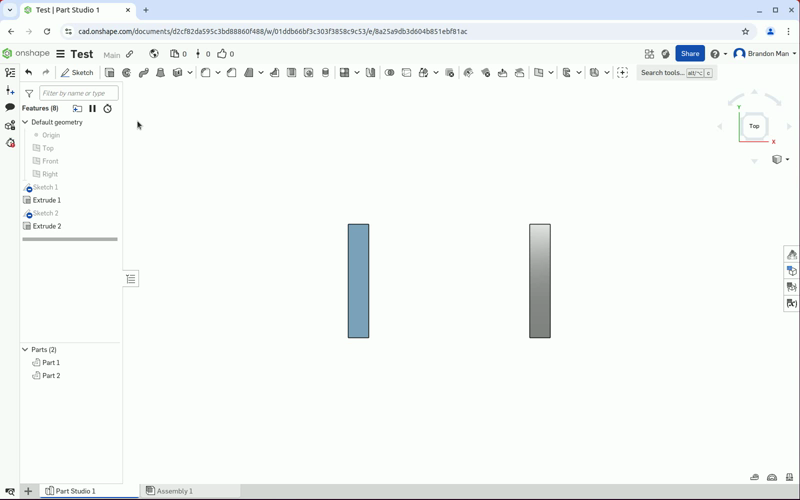
mouse_move(73, 189)
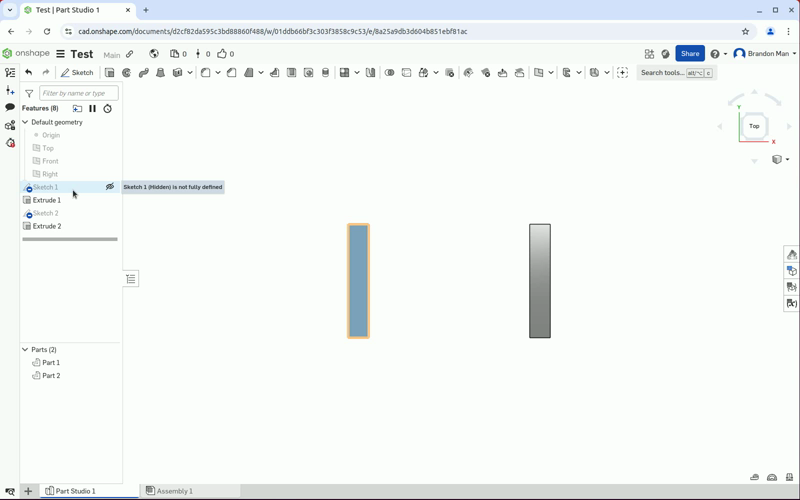
click(73, 189)
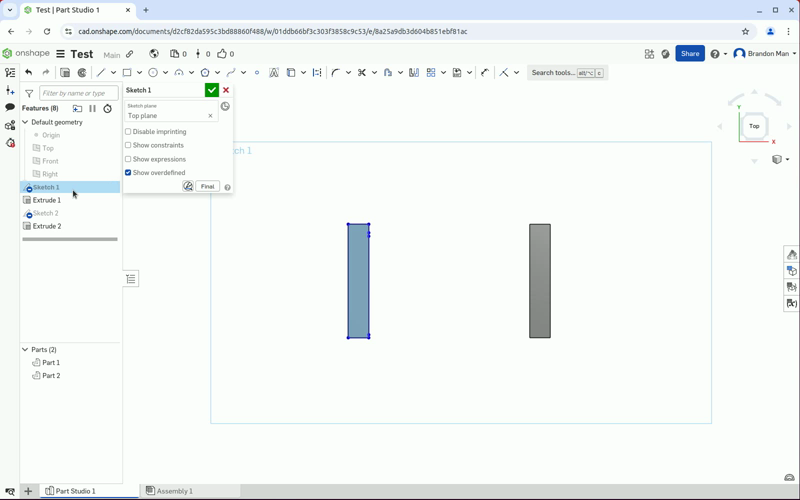
mouse_move(229, 92)
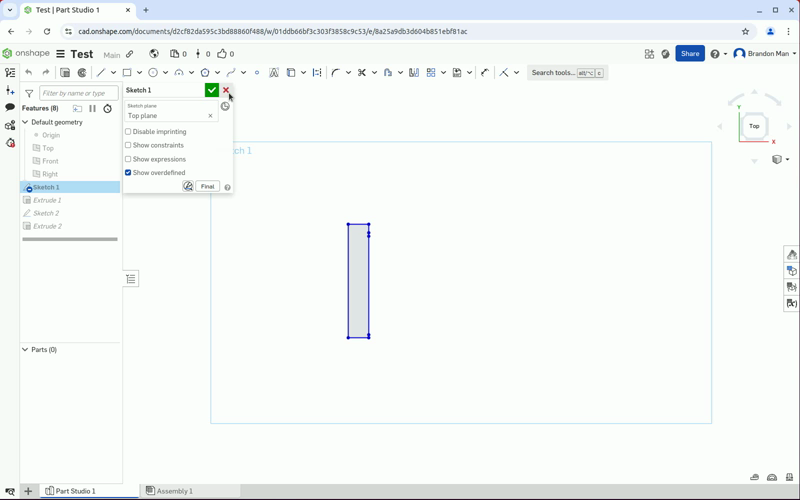
click(229, 92)
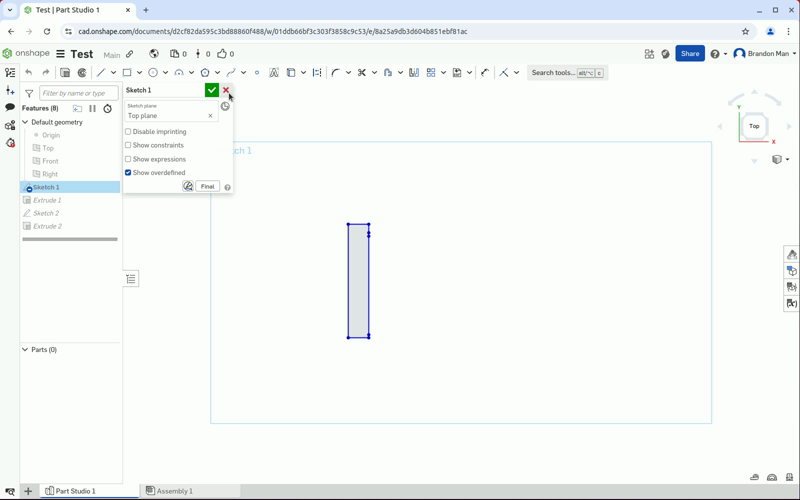
key(shift+s)
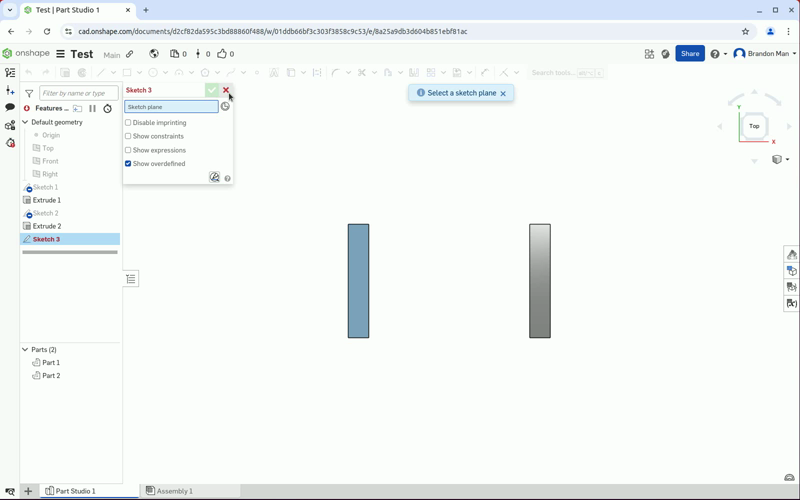
mouse_move(73, 150)
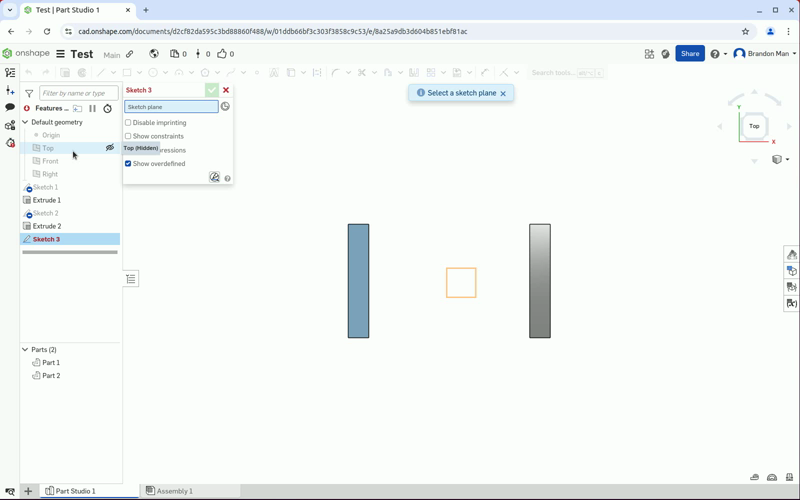
click(73, 150)
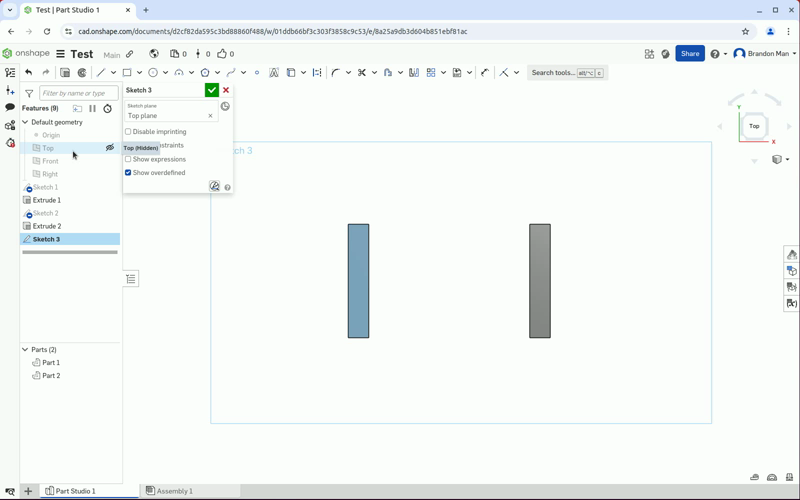
mouse_move(73, 352)
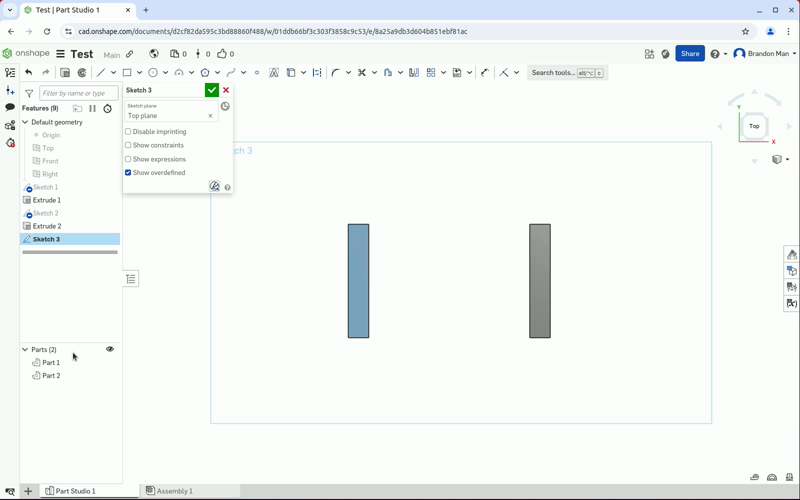
key(y)
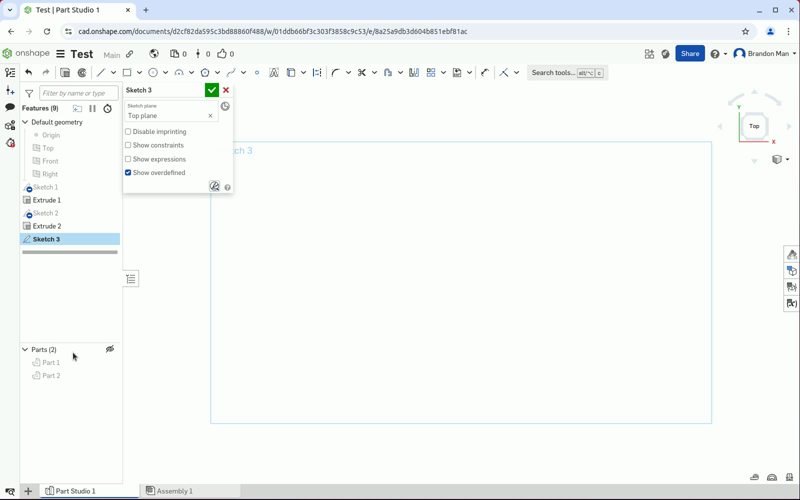
key(l)
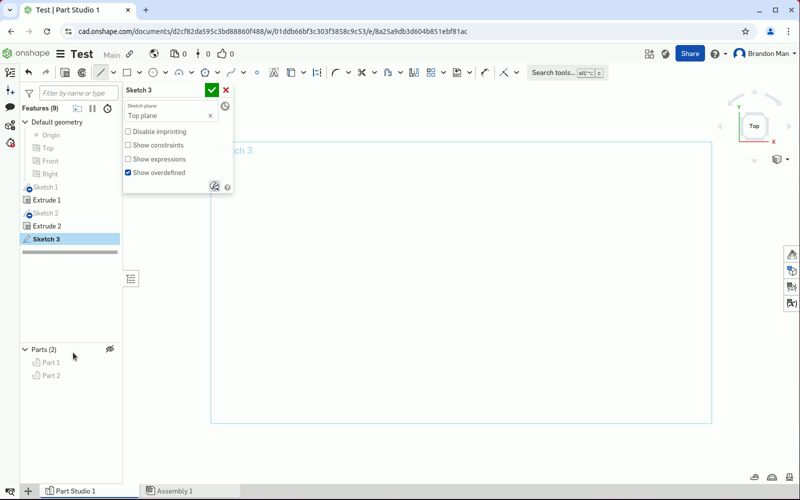
key_down(shift)
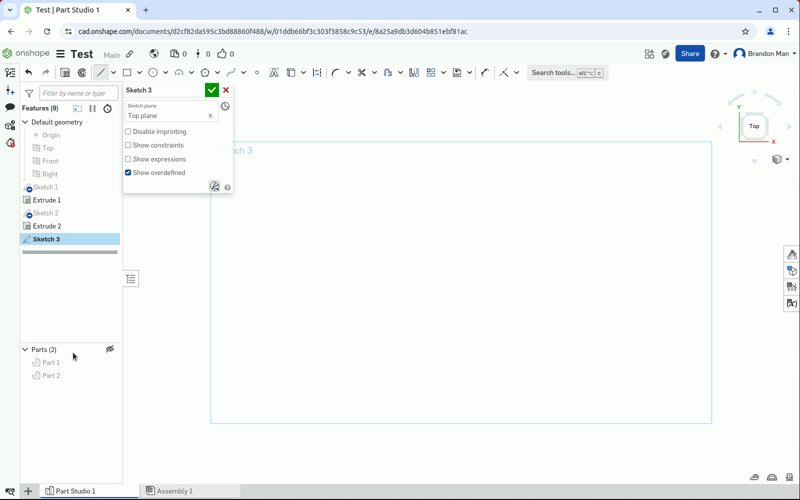
mouse_move(368, 237)
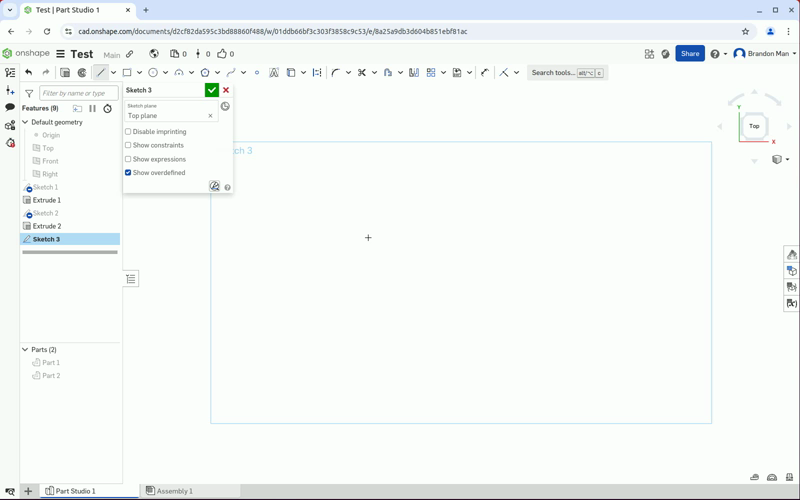
click(368, 237)
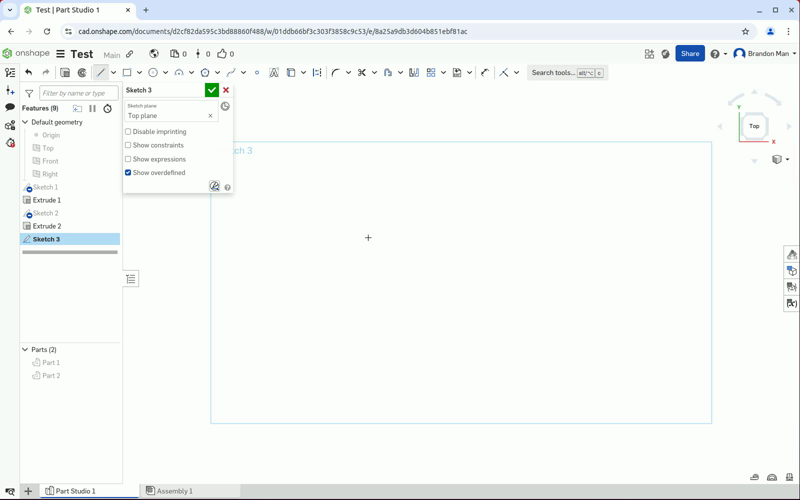
key_up(shift)
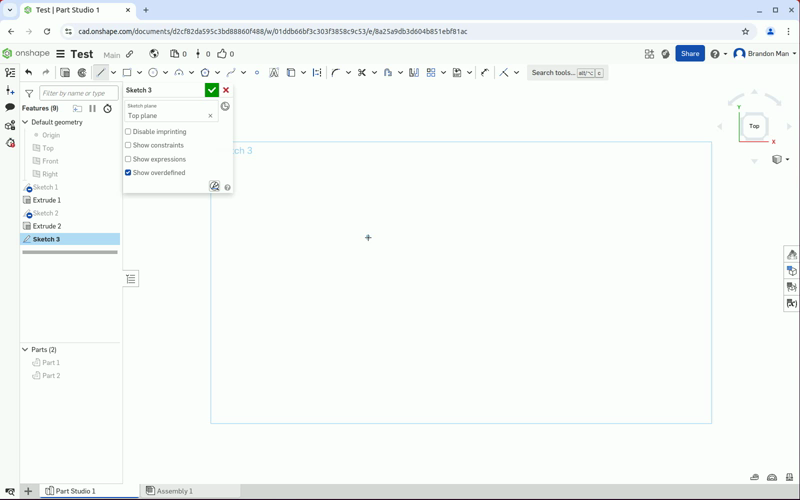
key_down(shift)
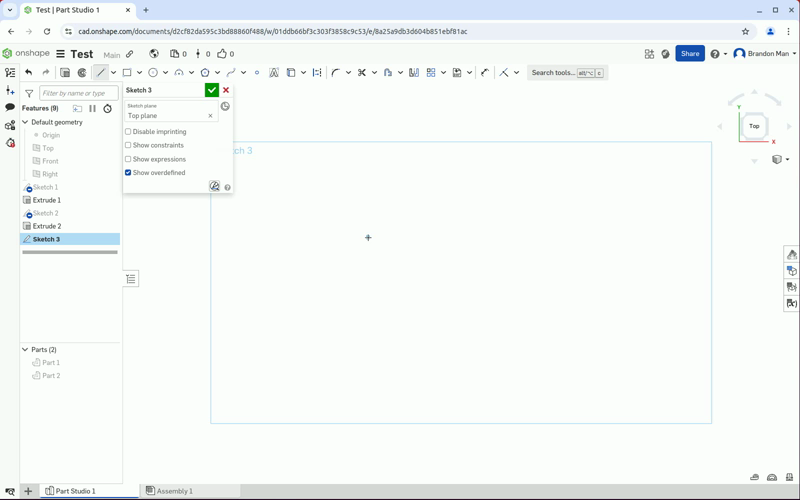
mouse_move(529, 237)
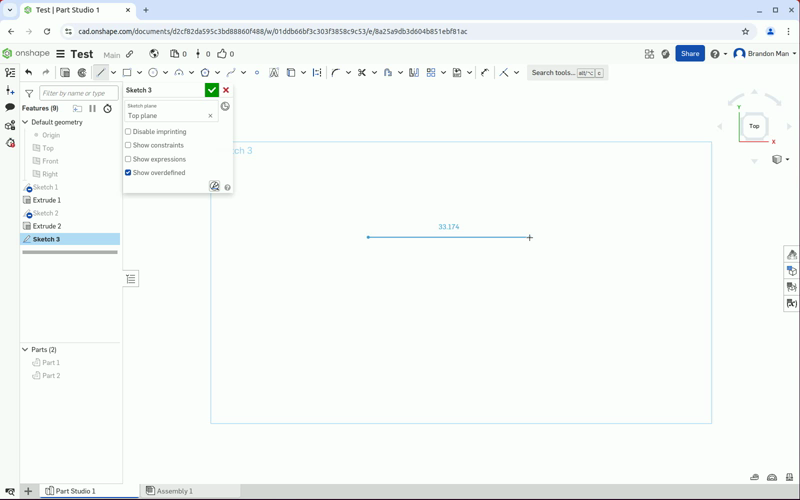
click(529, 237)
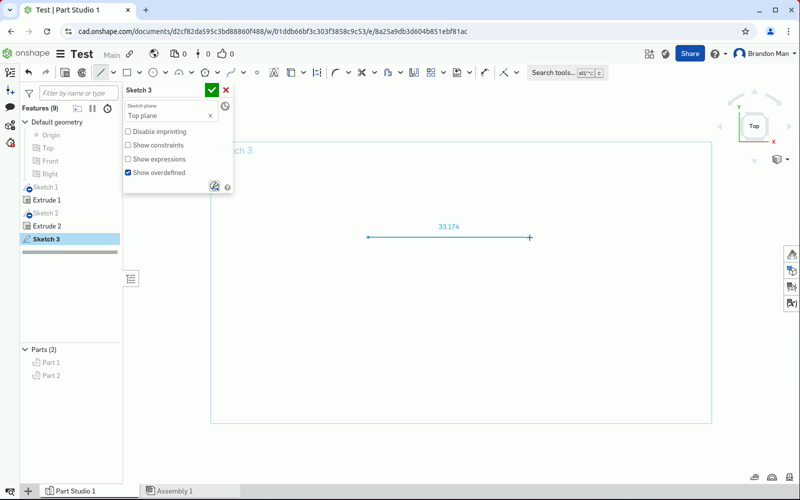
key_up(shift)
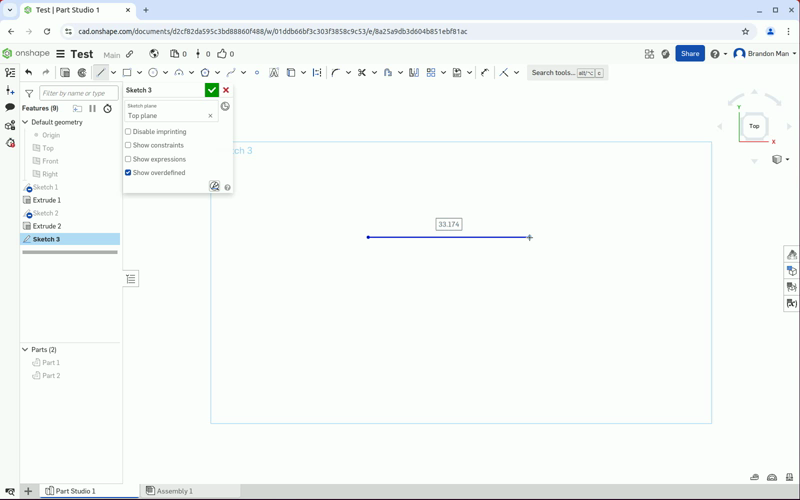
key_down(shift)
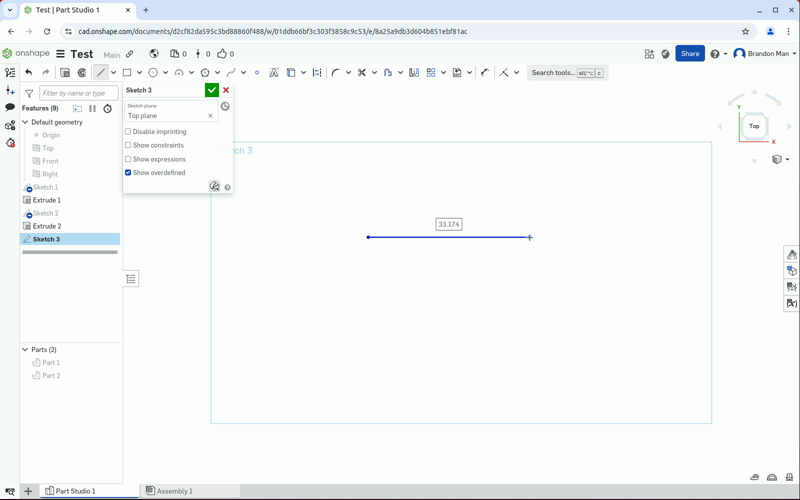
mouse_move(559, 237)
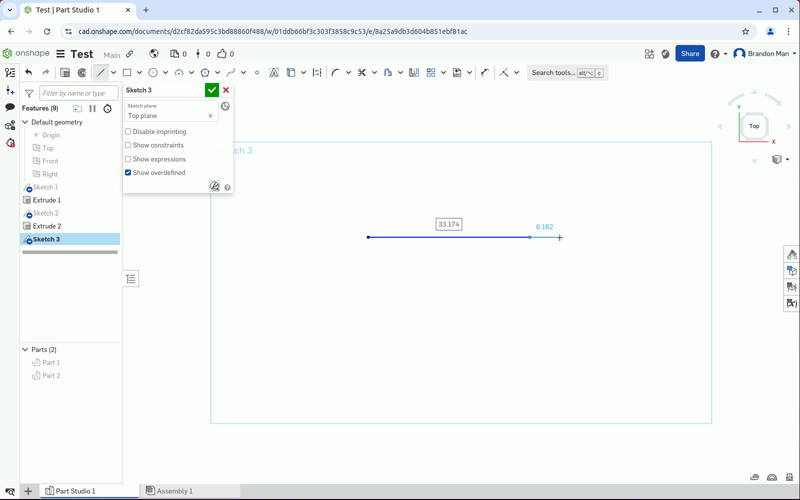
mouse_move(529, 233)
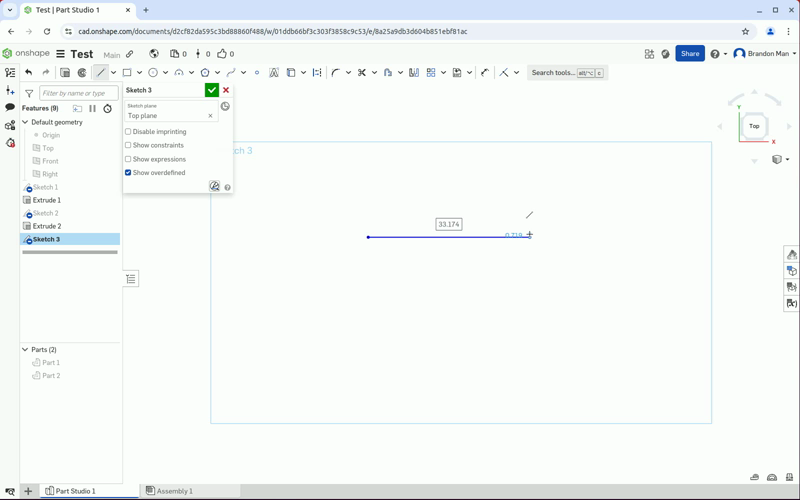
scroll(6)
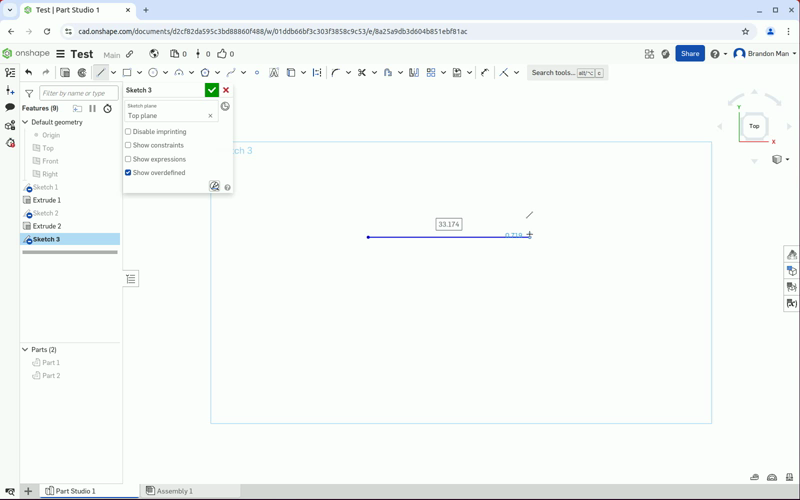
scroll(6)
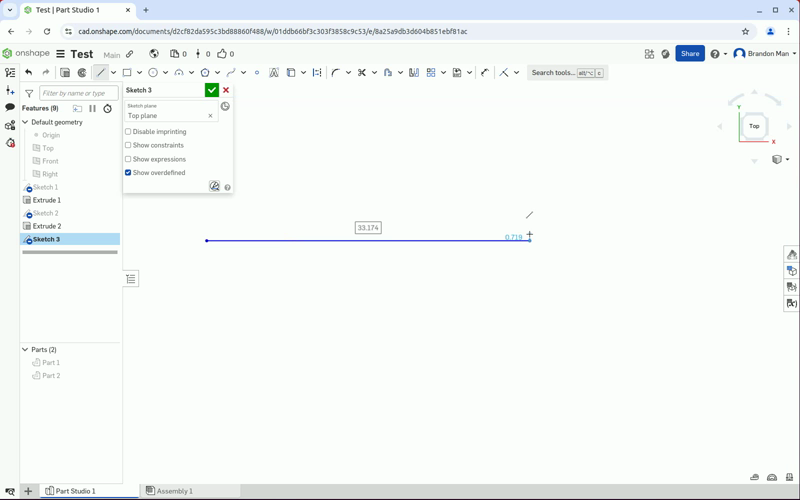
scroll(6)
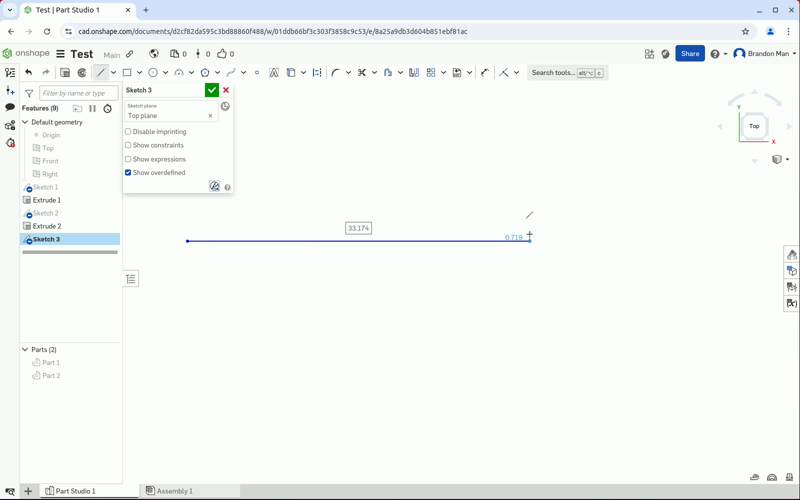
scroll(6)
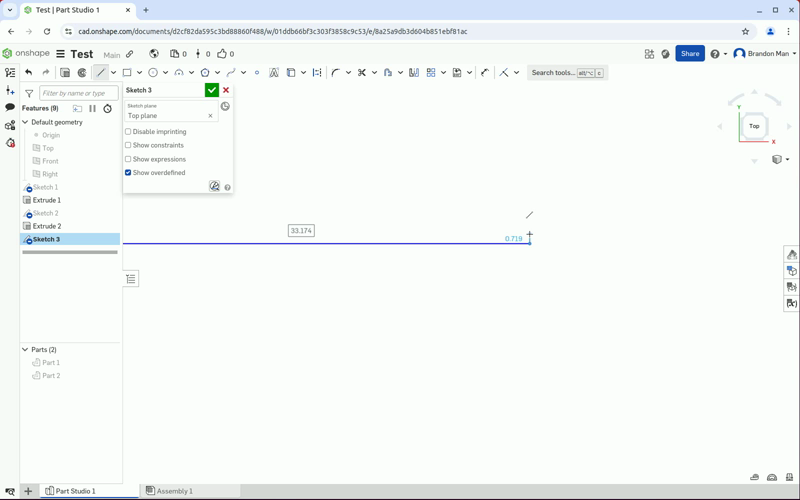
scroll(6)
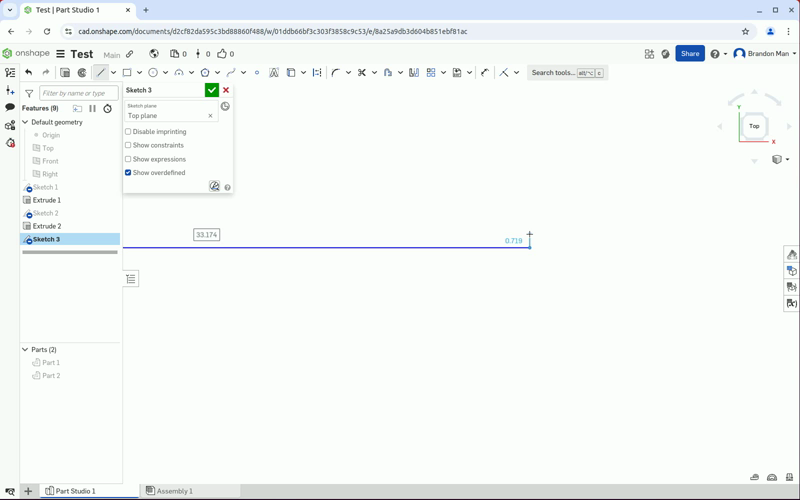
scroll(6)
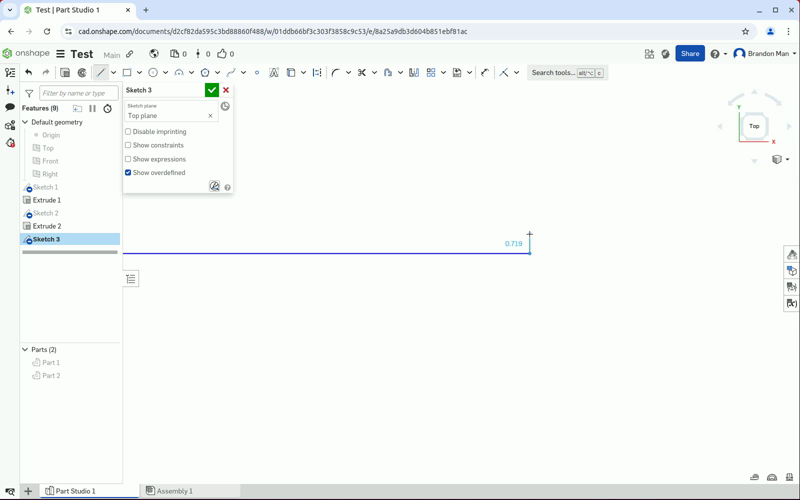
scroll(6)
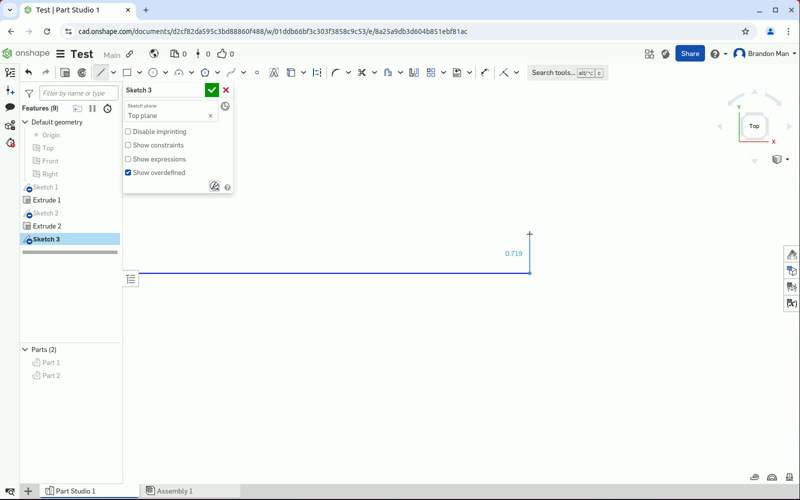
click(529, 233)
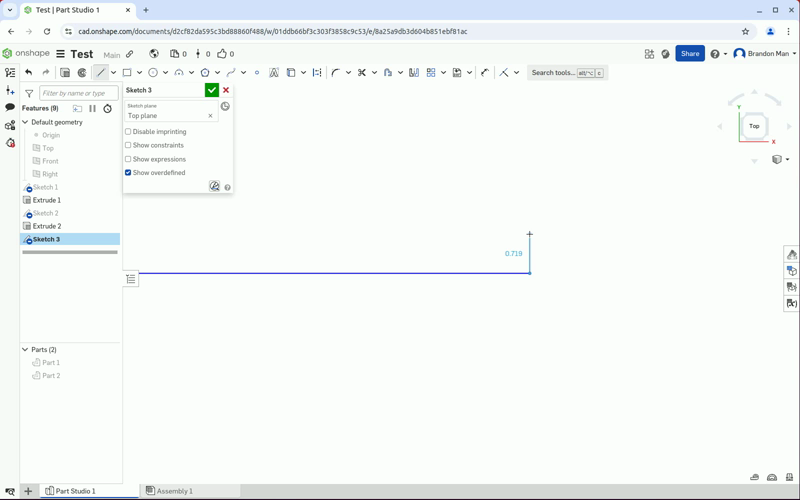
scroll(-6)
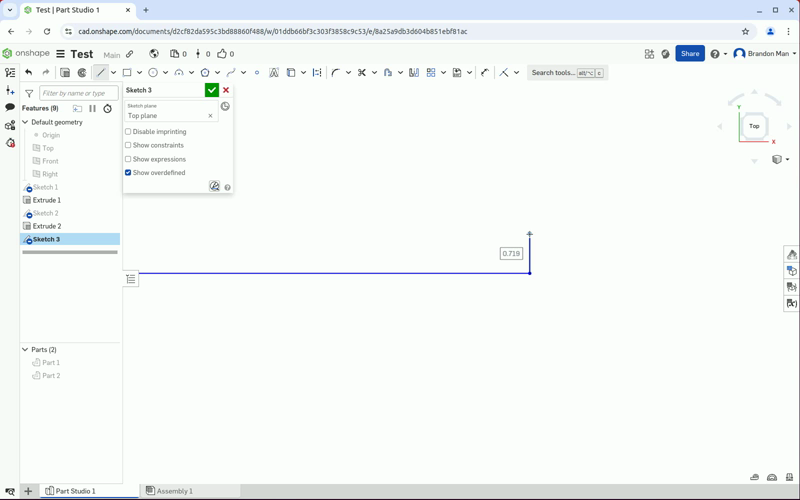
scroll(-6)
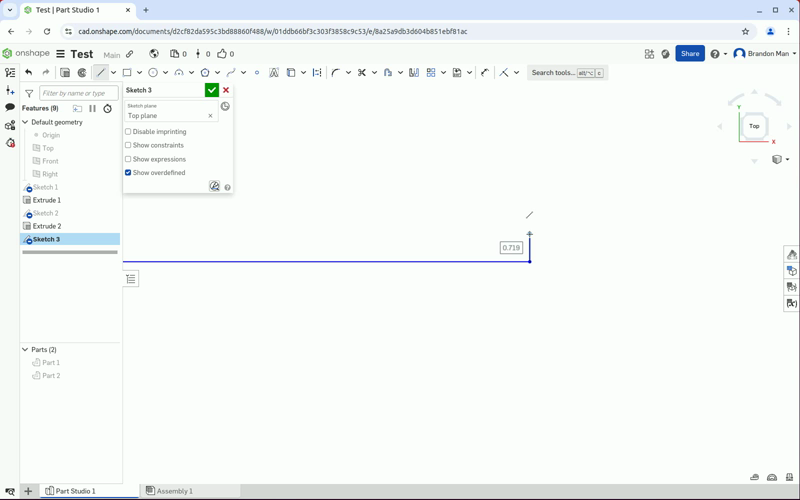
scroll(-6)
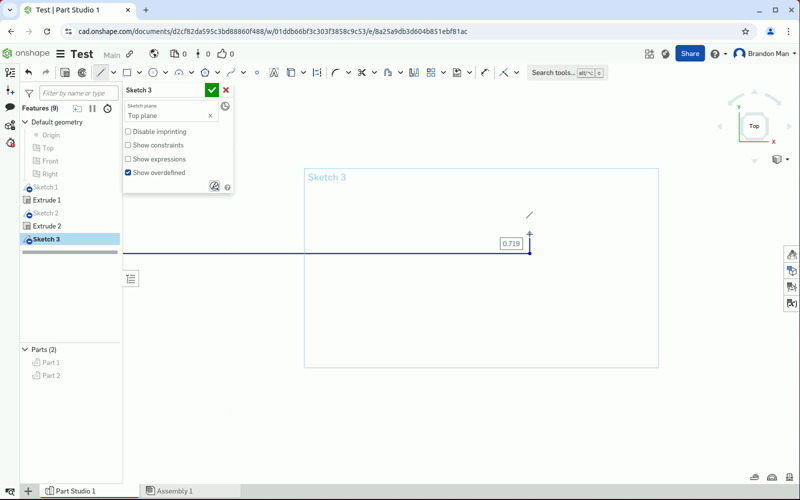
scroll(-6)
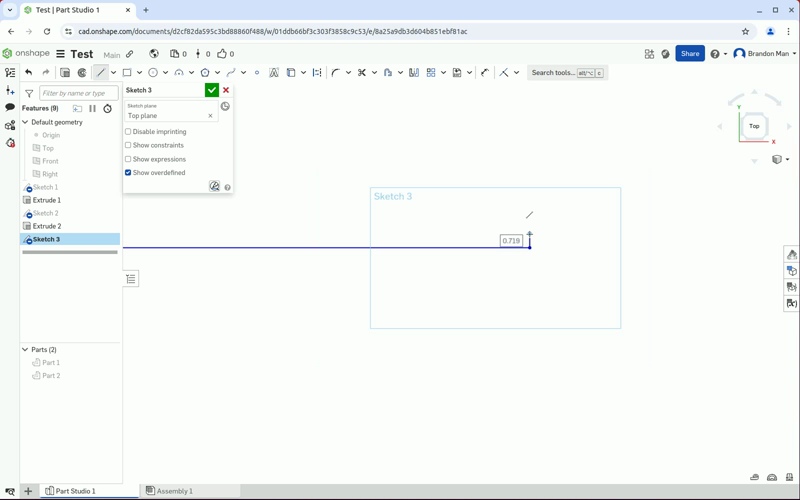
scroll(-6)
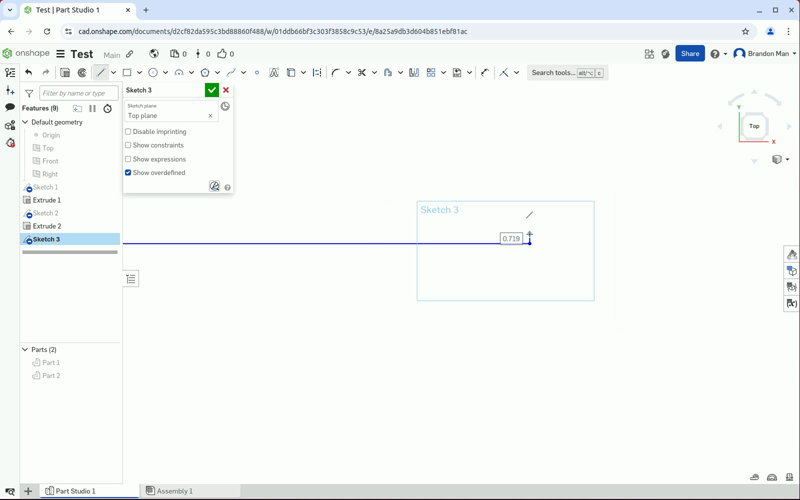
scroll(-6)
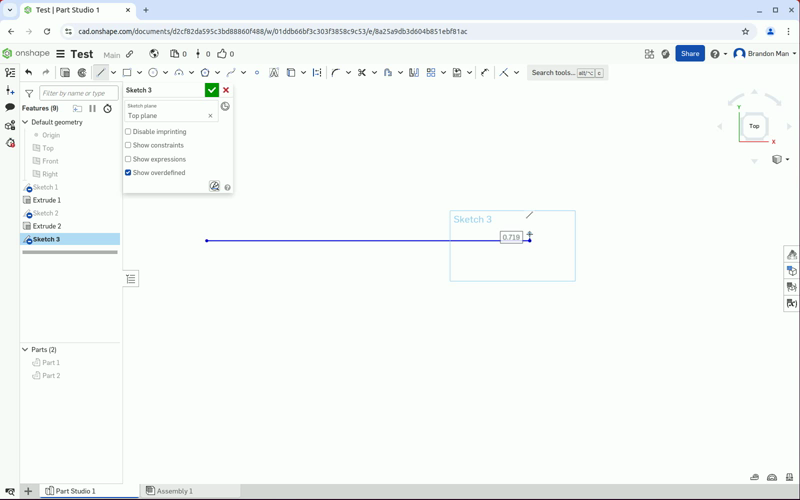
scroll(-6)
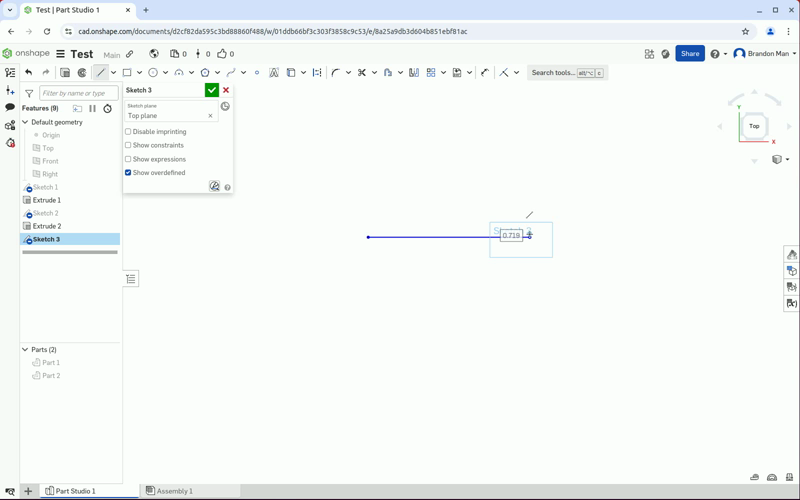
key_up(shift)
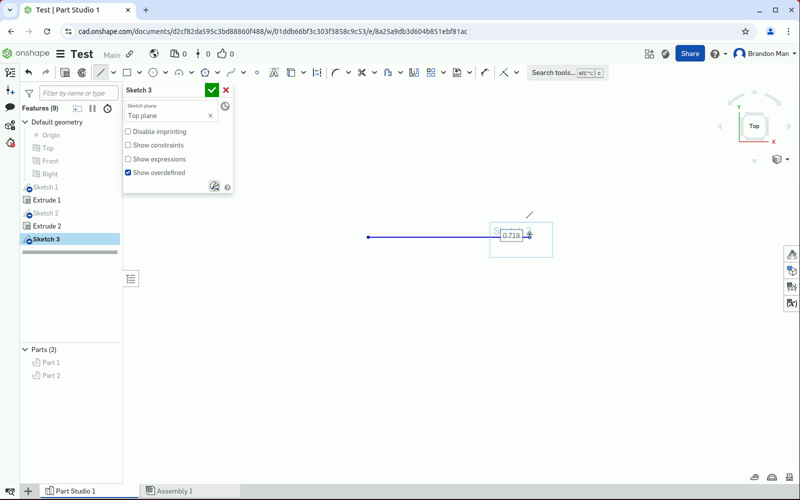
key_down(shift)
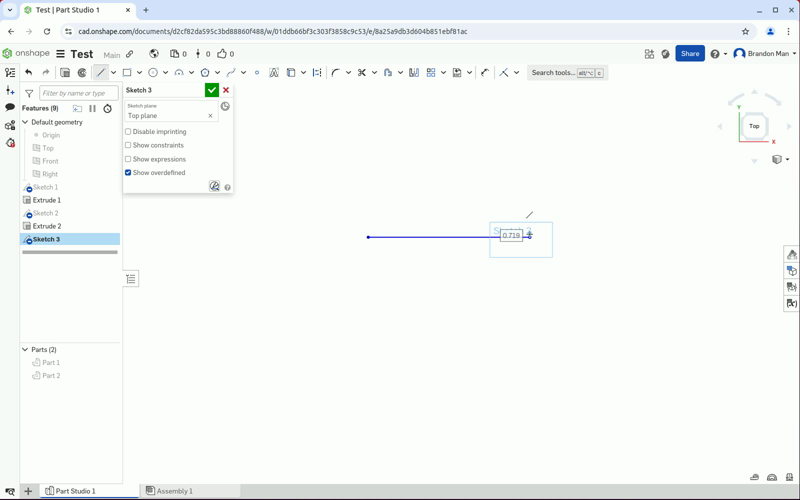
mouse_move(368, 233)
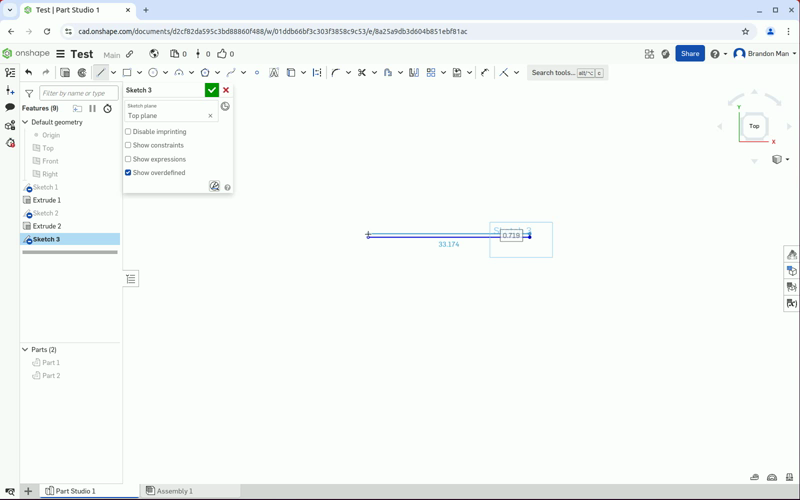
scroll(6)
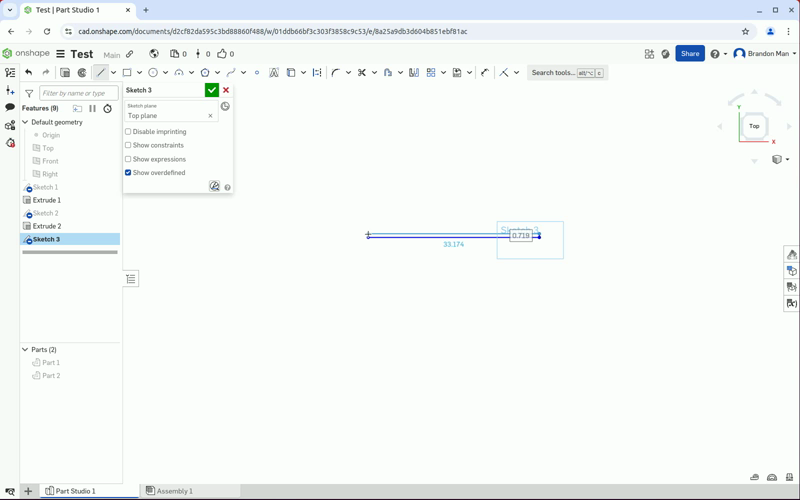
scroll(6)
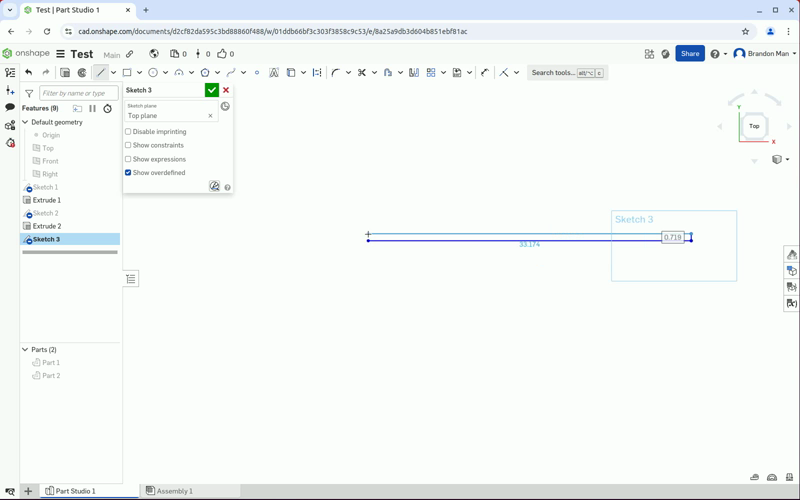
scroll(6)
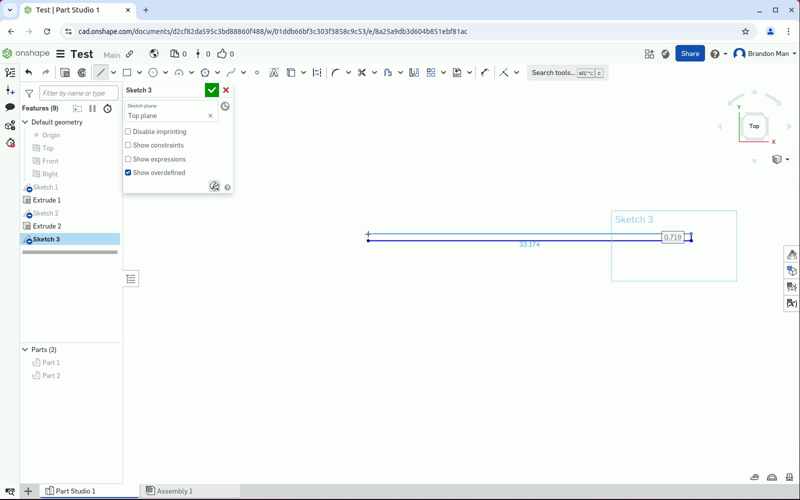
scroll(6)
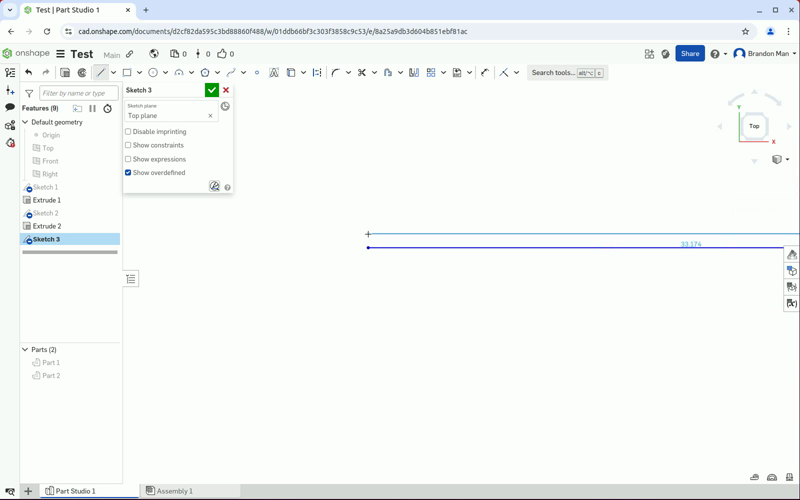
scroll(6)
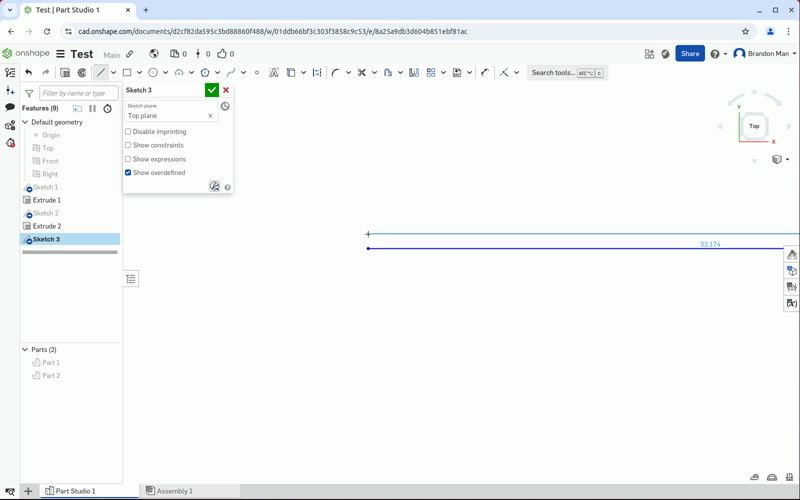
scroll(6)
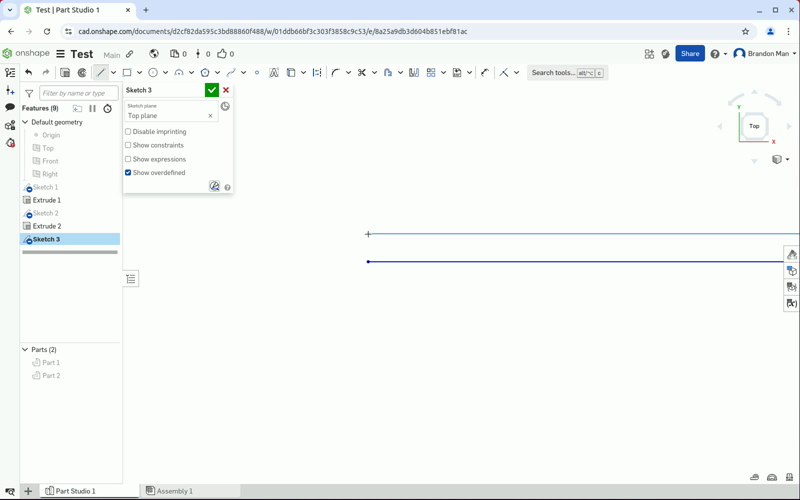
scroll(6)
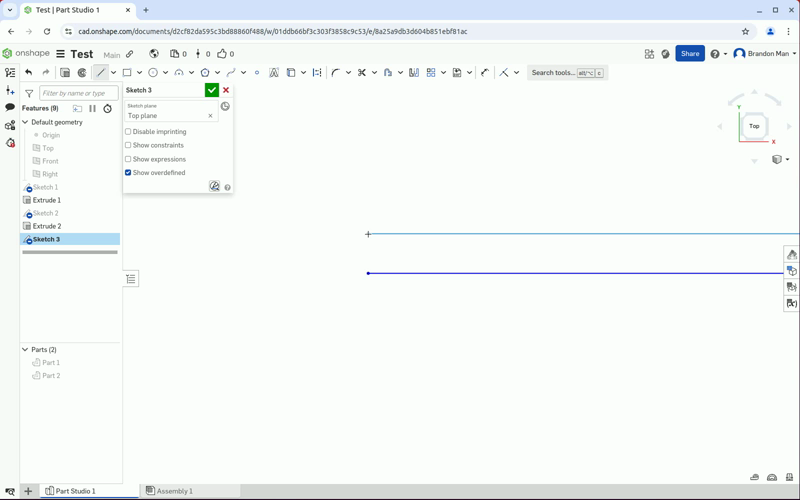
click(368, 233)
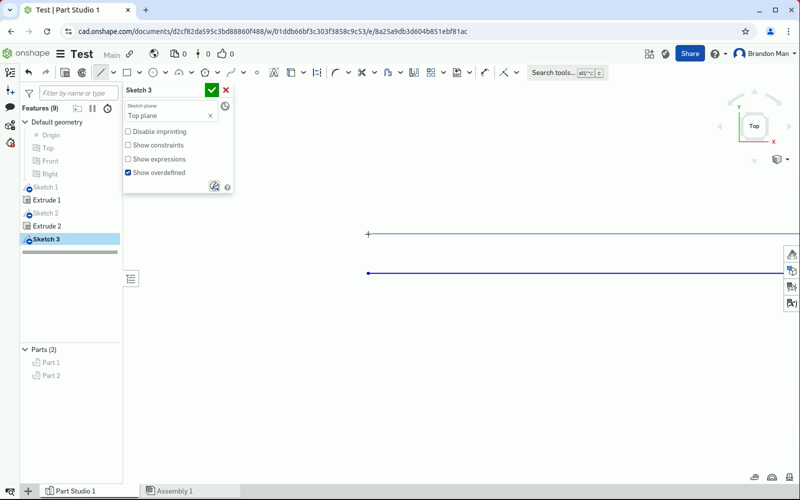
scroll(-6)
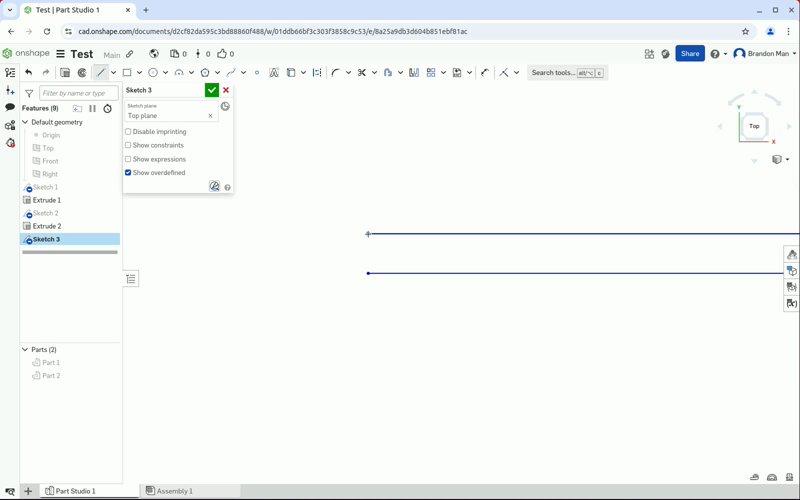
scroll(-6)
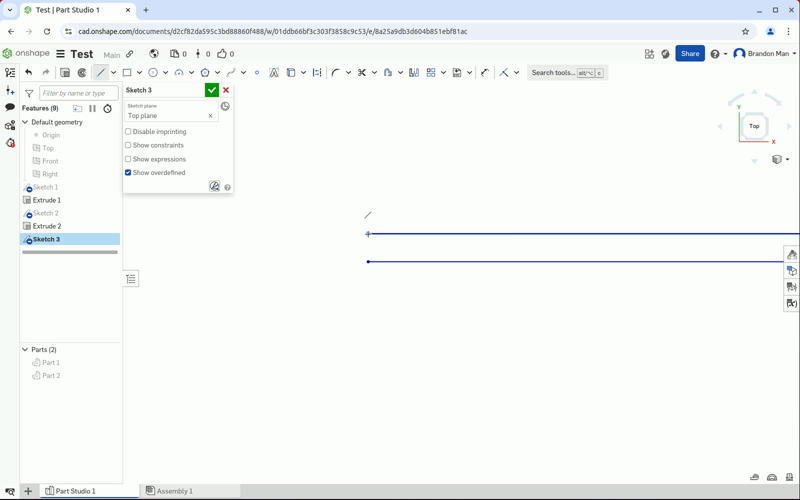
scroll(-6)
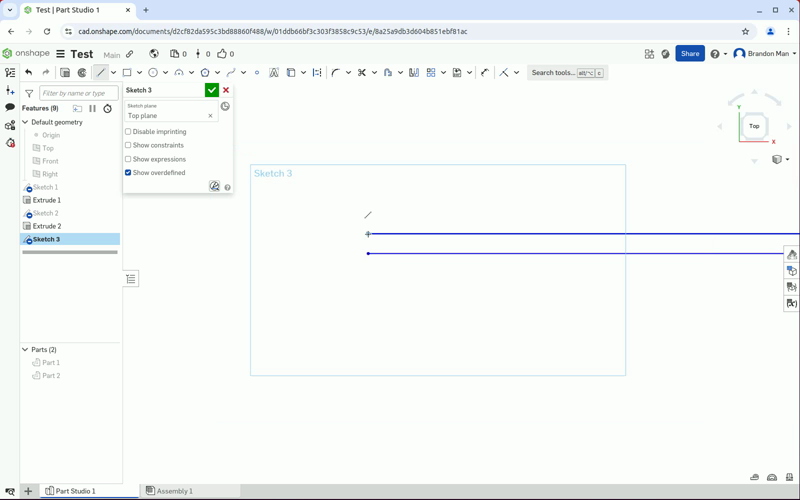
scroll(-6)
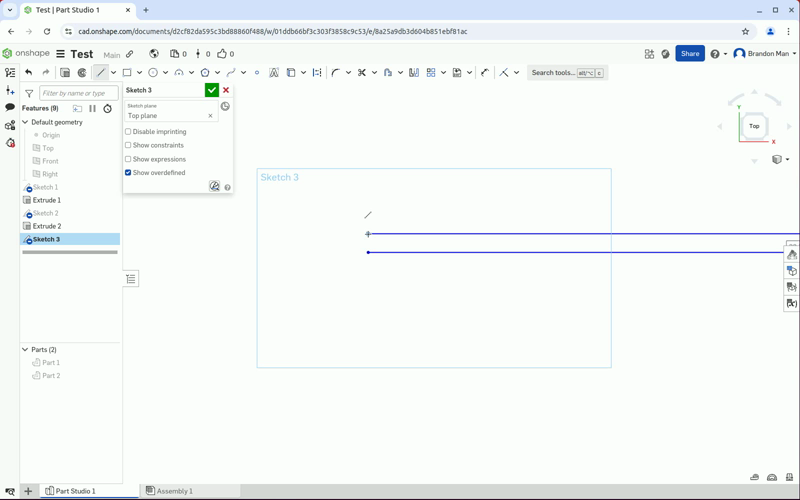
scroll(-6)
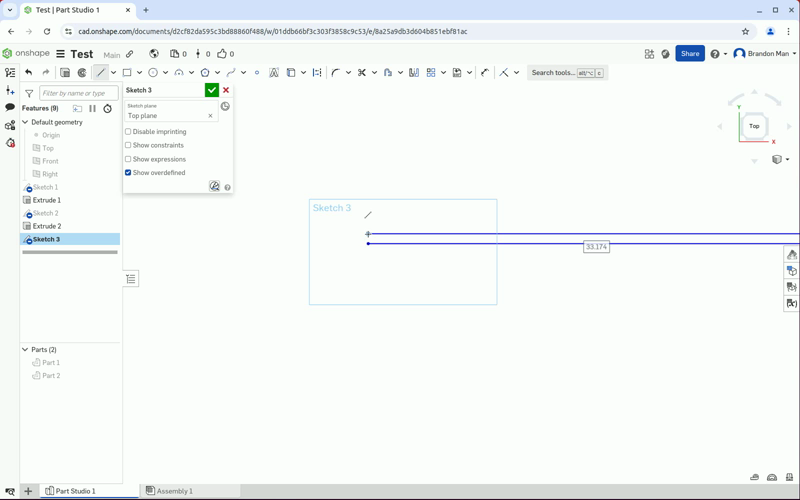
scroll(-6)
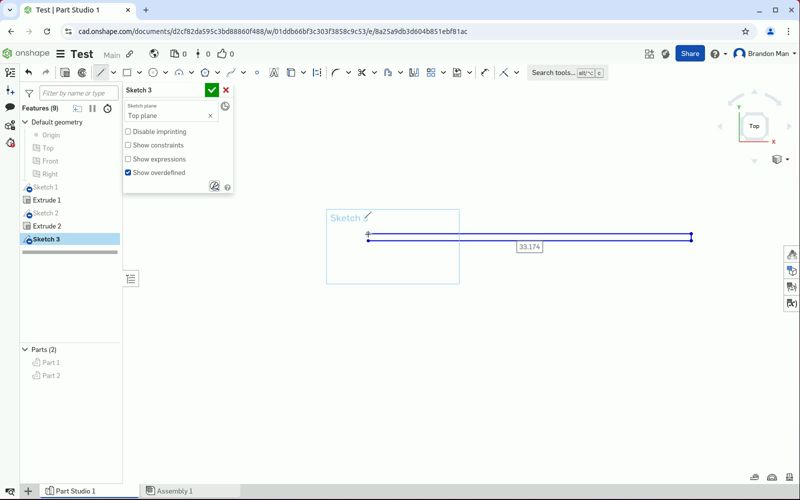
scroll(-6)
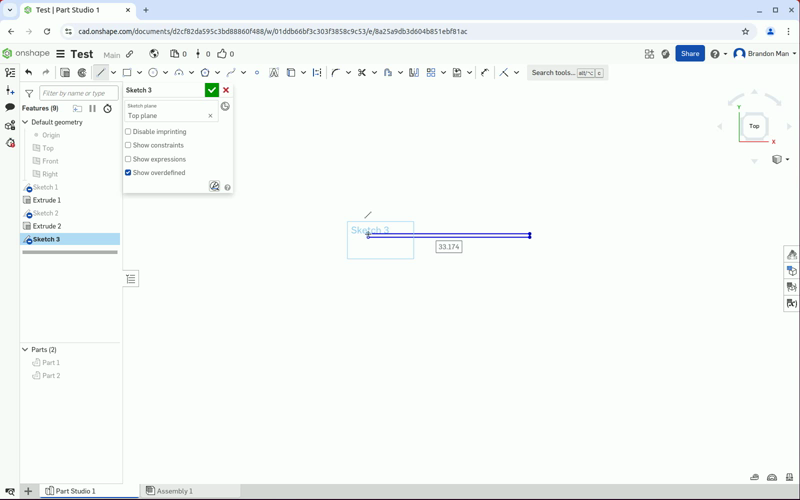
key_up(shift)
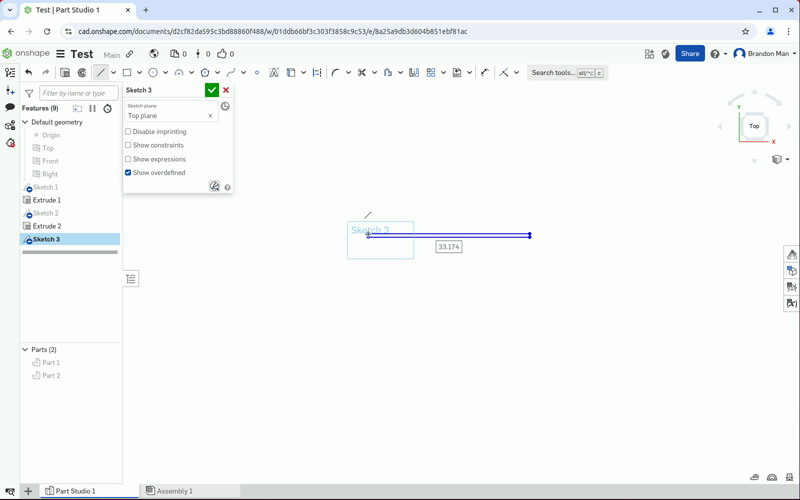
mouse_move(398, 233)
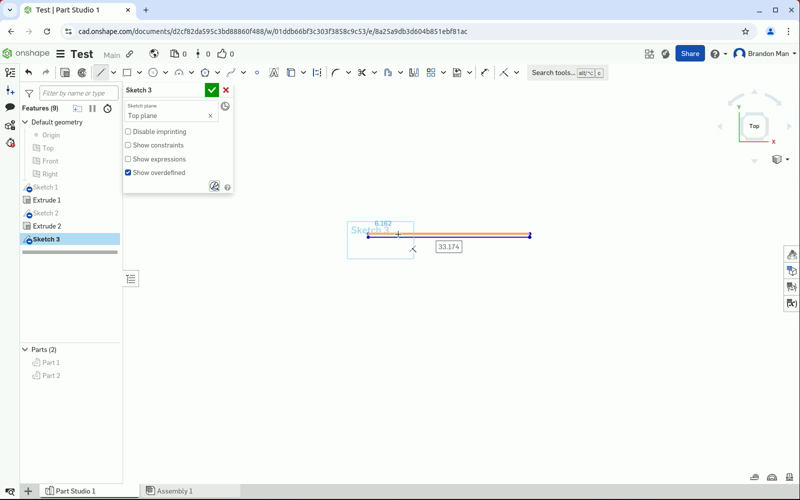
key_down(shift)
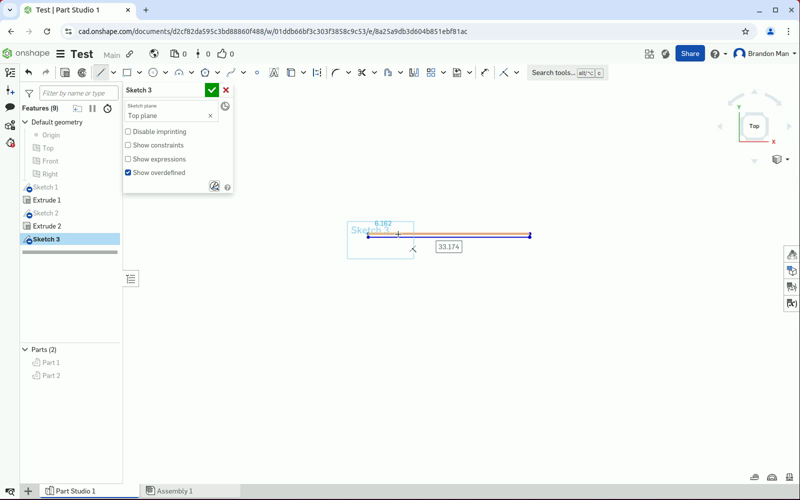
mouse_move(368, 237)
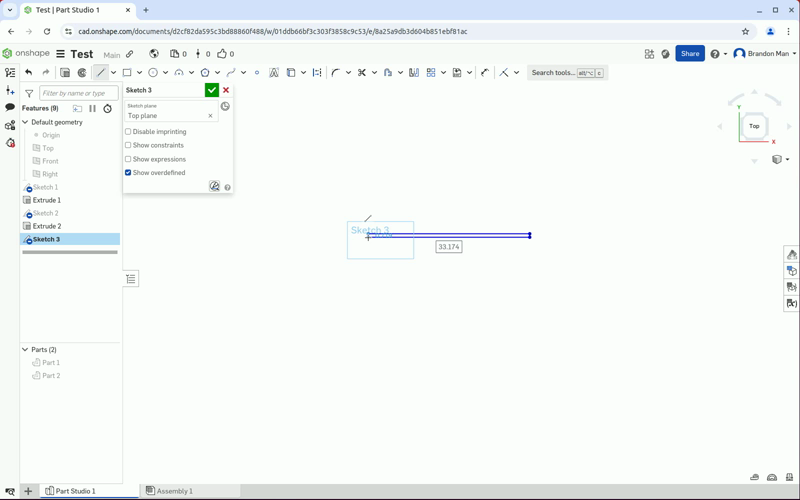
scroll(6)
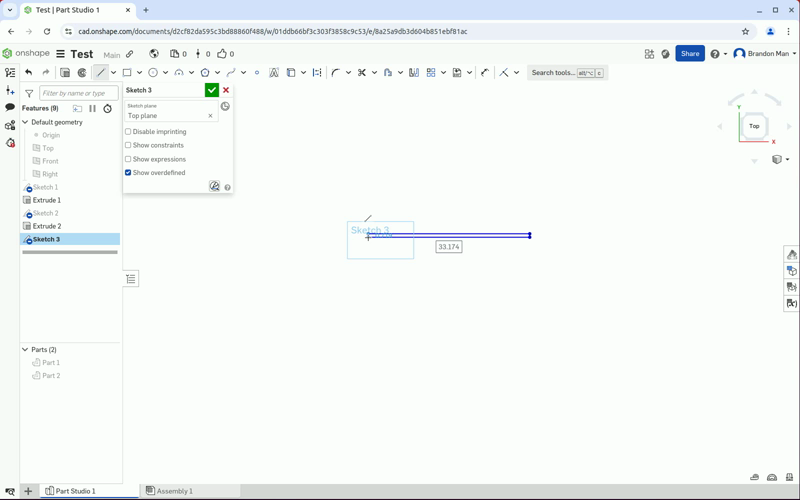
scroll(6)
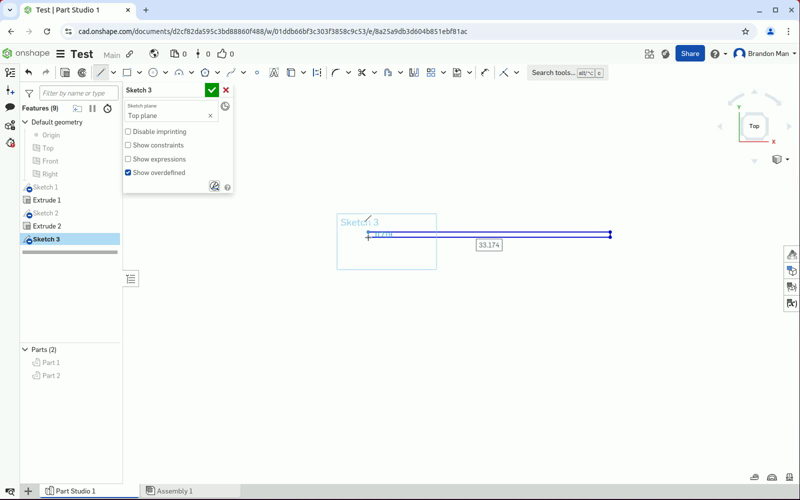
scroll(6)
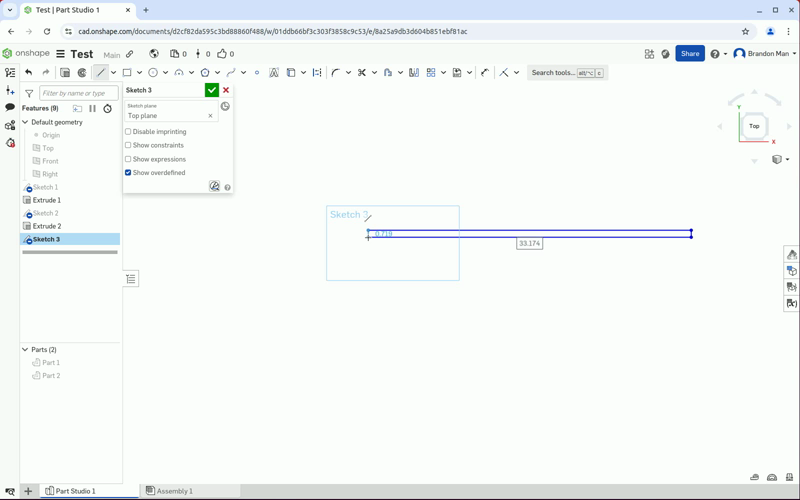
scroll(6)
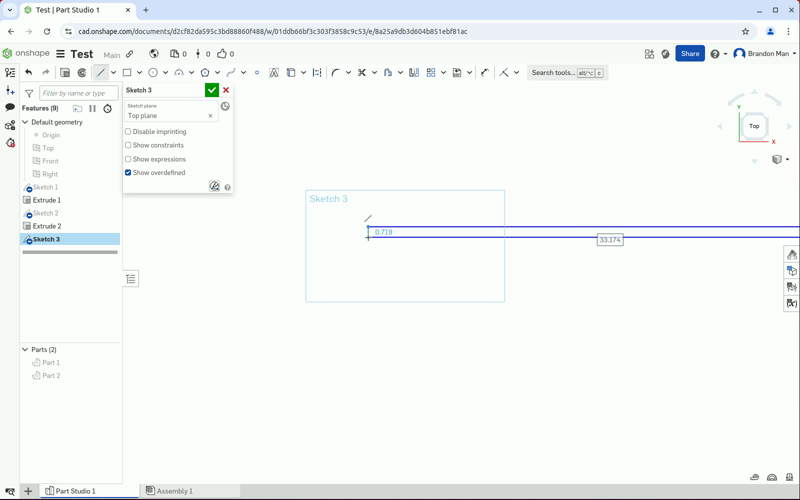
scroll(6)
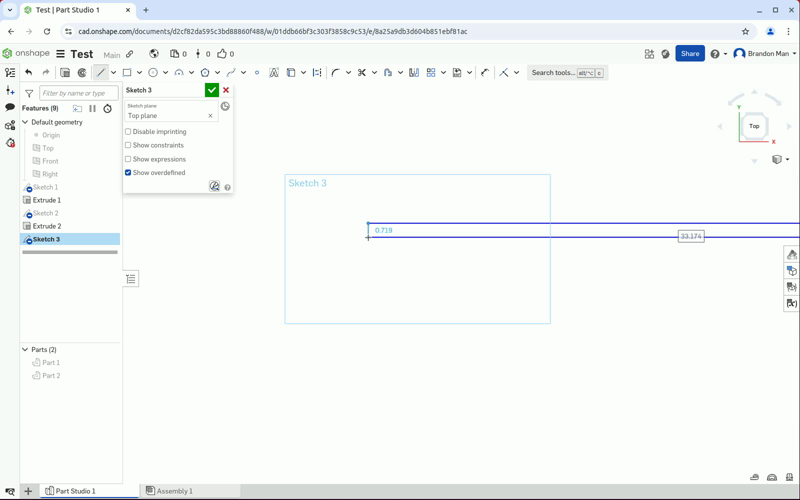
scroll(6)
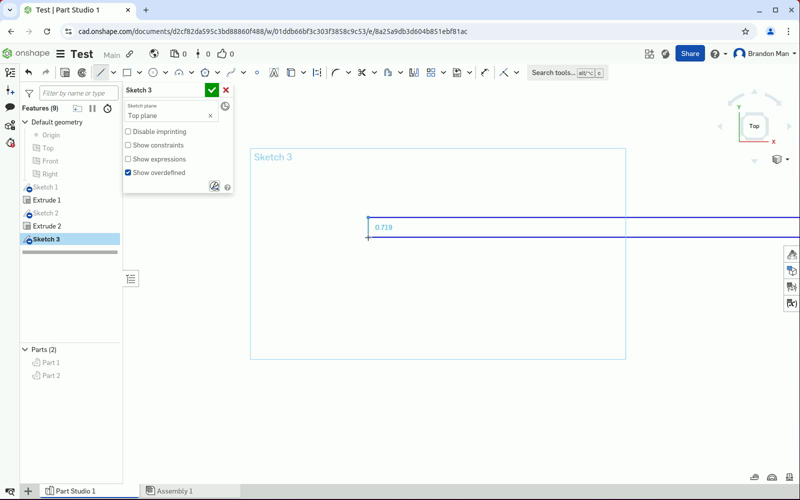
scroll(6)
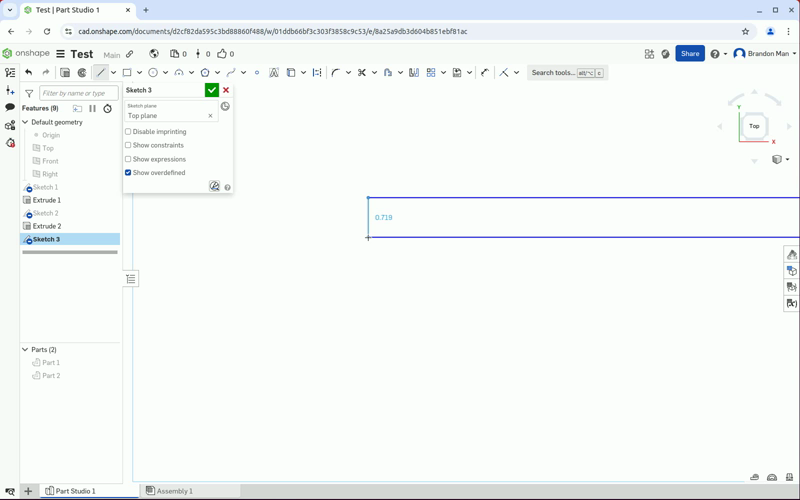
key_up(shift)
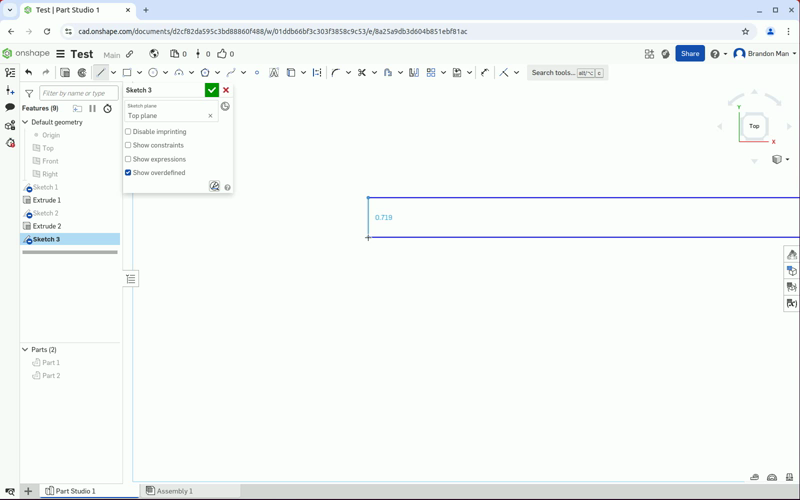
click(368, 237)
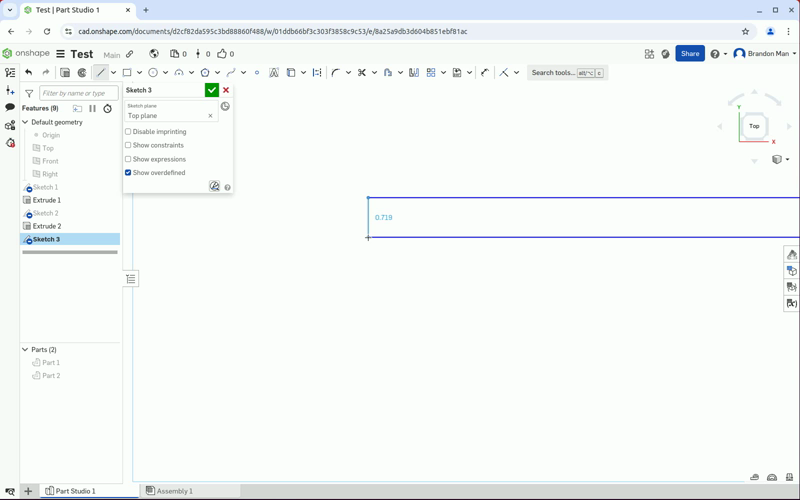
scroll(-6)
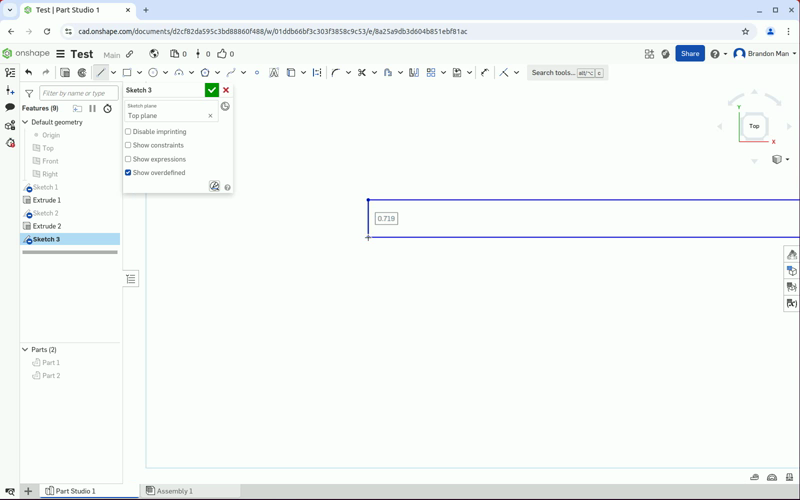
scroll(-6)
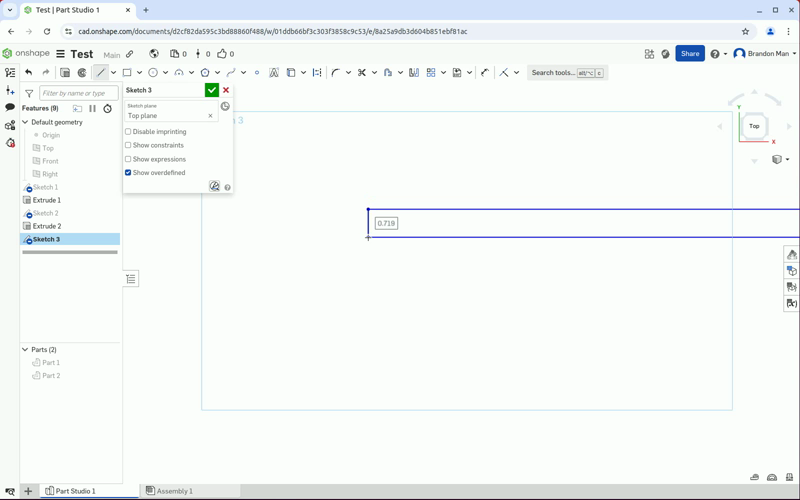
scroll(-6)
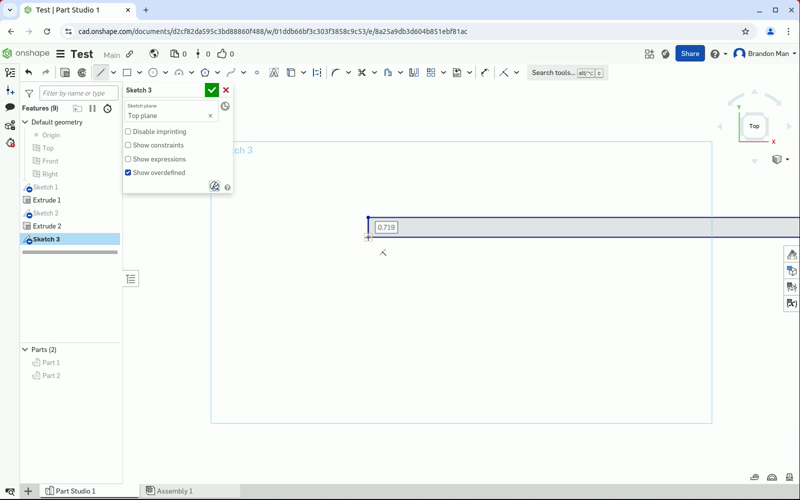
scroll(-6)
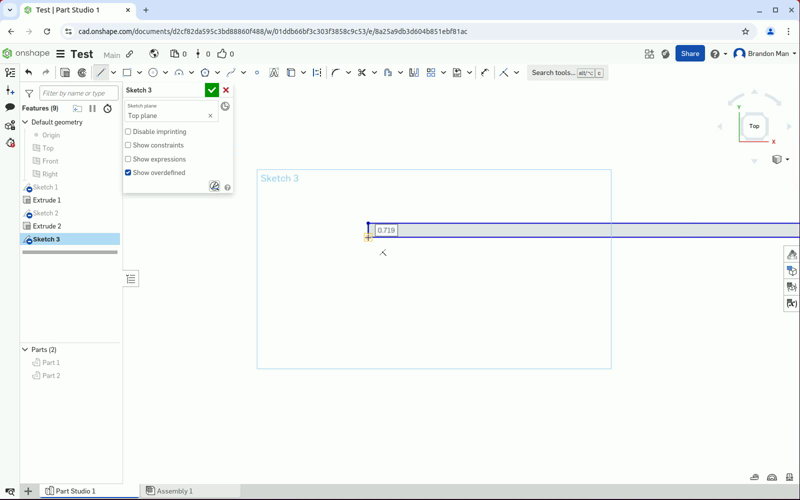
scroll(-6)
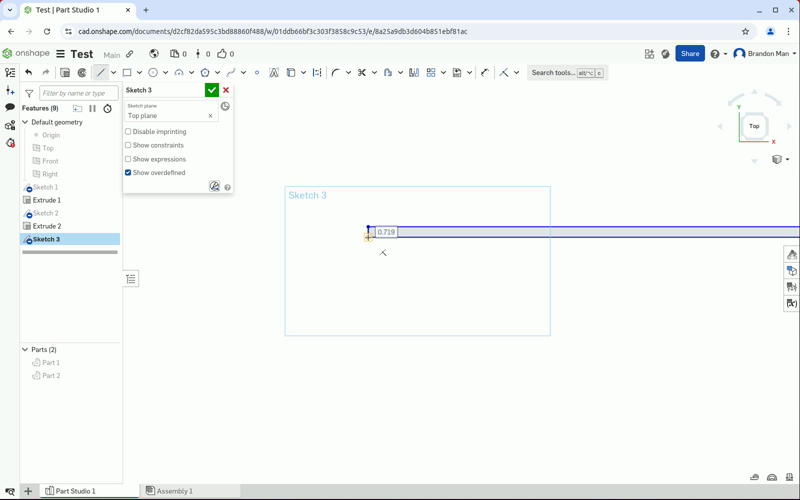
scroll(-6)
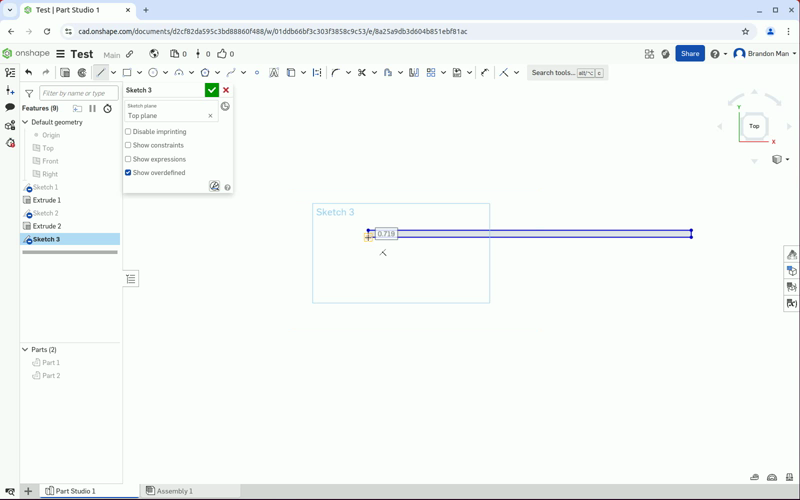
scroll(-6)
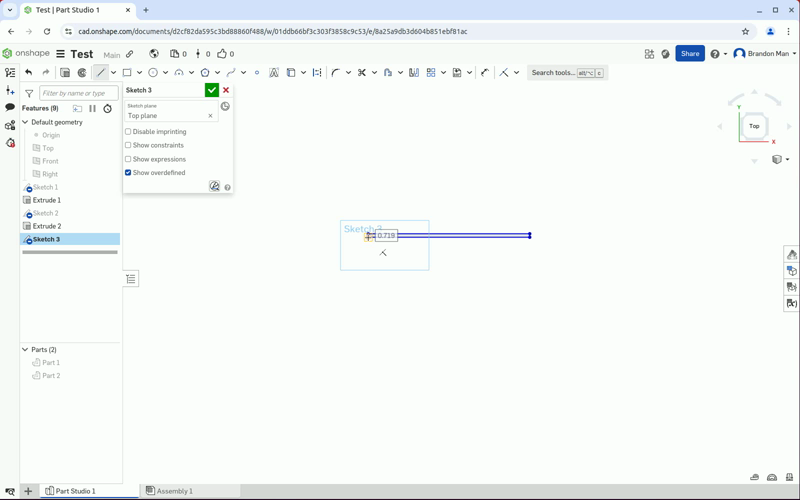
key(esc)
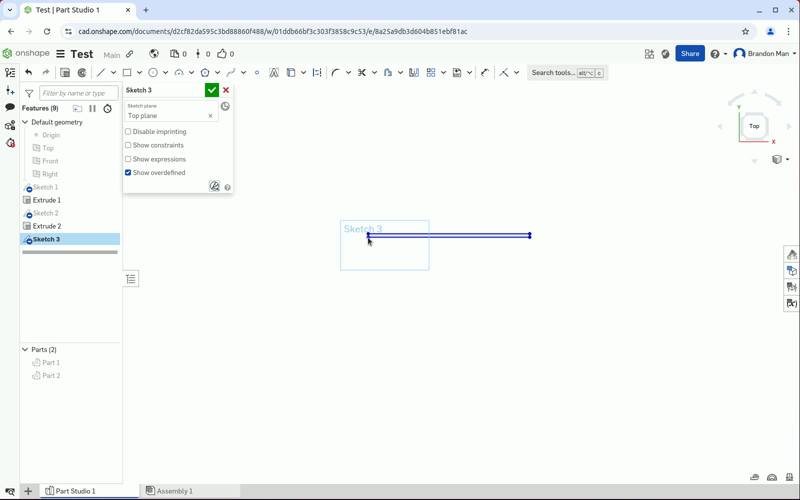
mouse_move(482, 236)
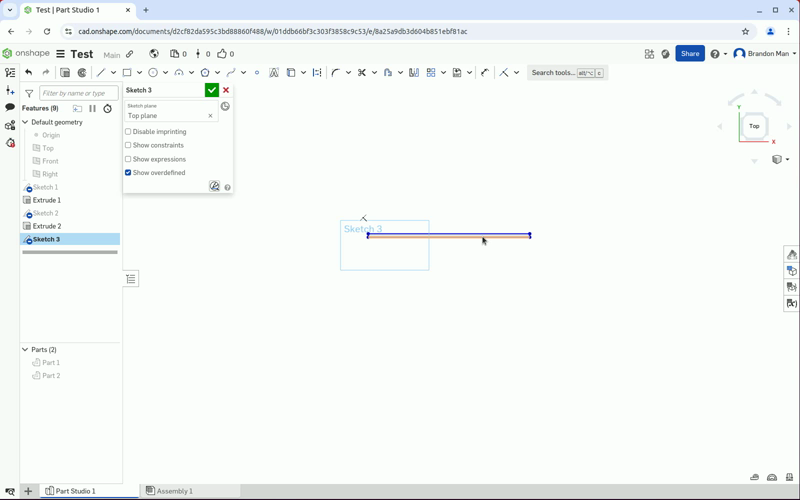
scroll(6)
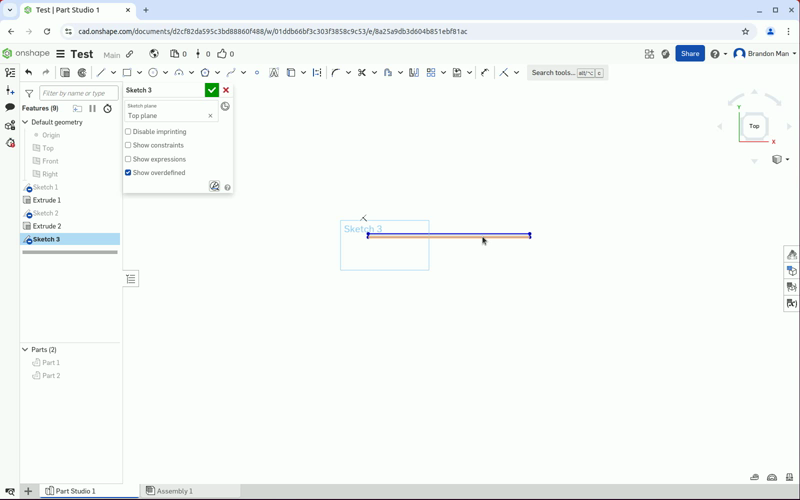
scroll(6)
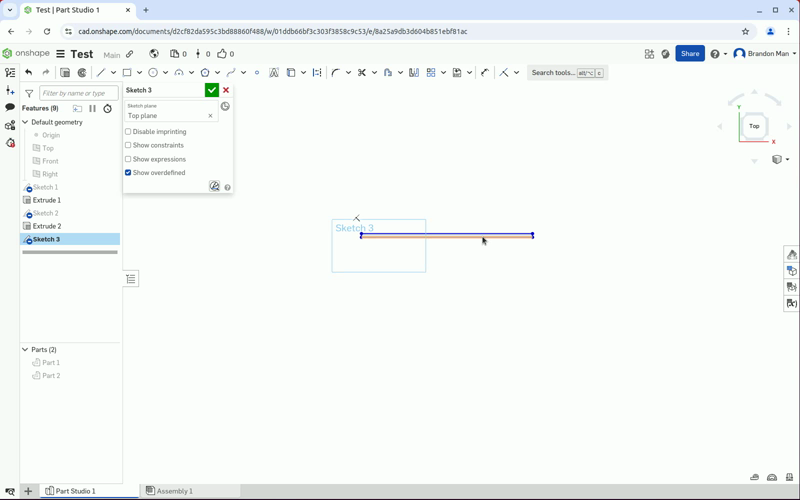
scroll(6)
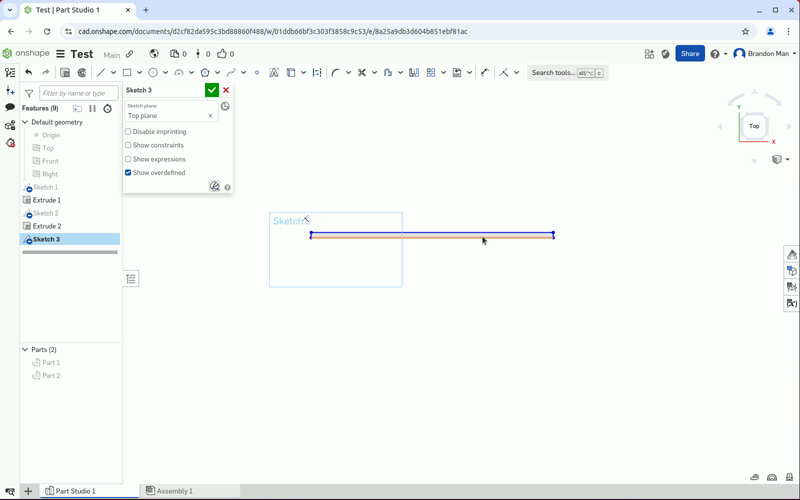
scroll(6)
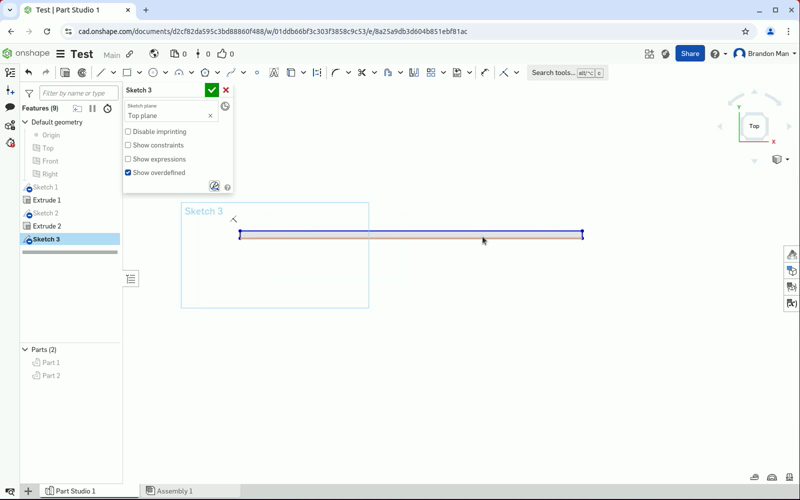
scroll(6)
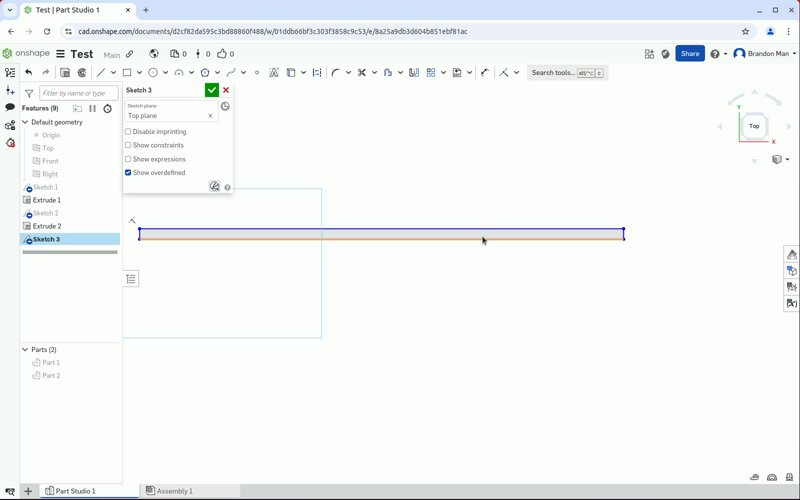
scroll(6)
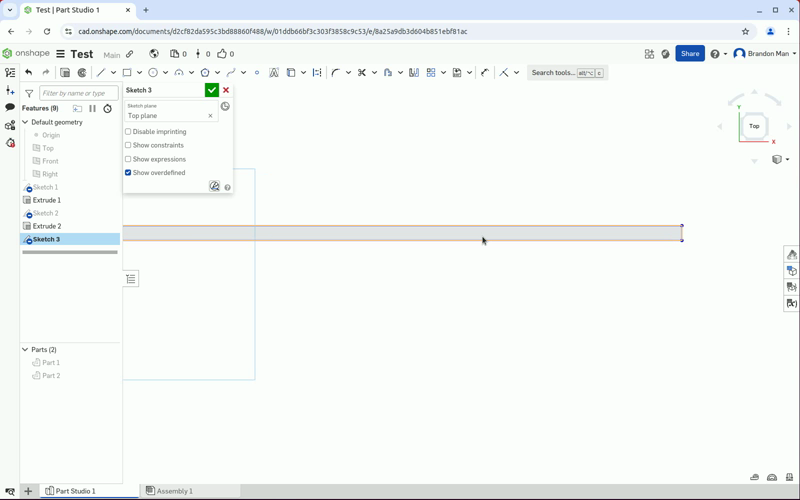
scroll(6)
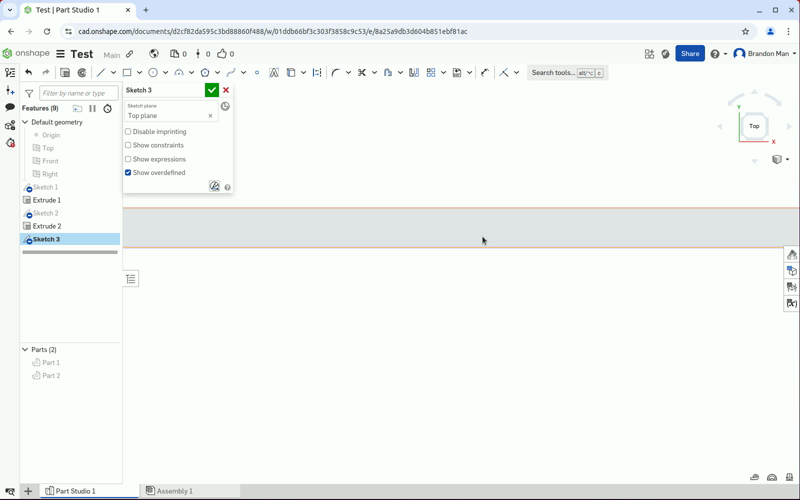
click(482, 236)
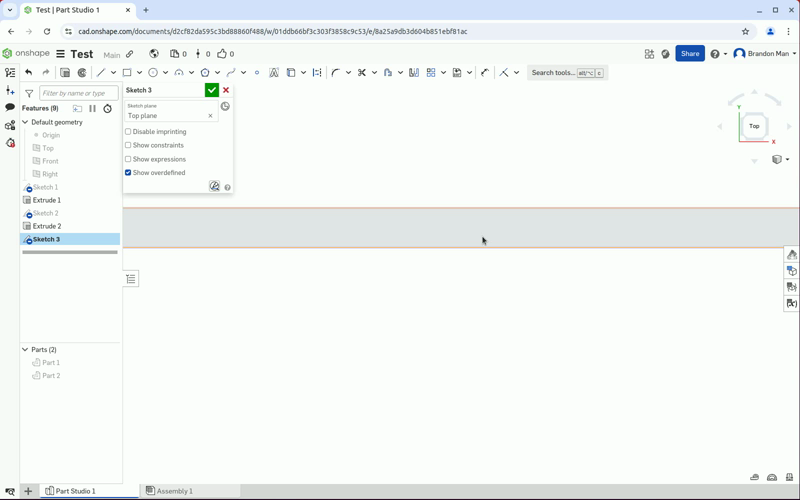
scroll(-6)
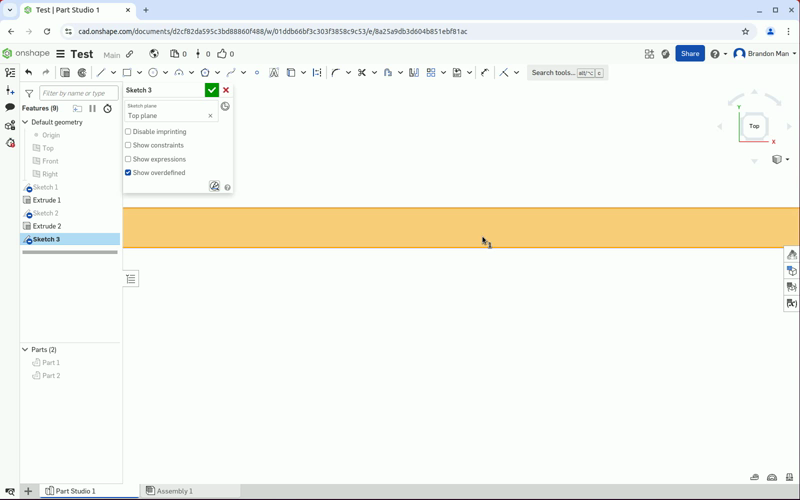
scroll(-6)
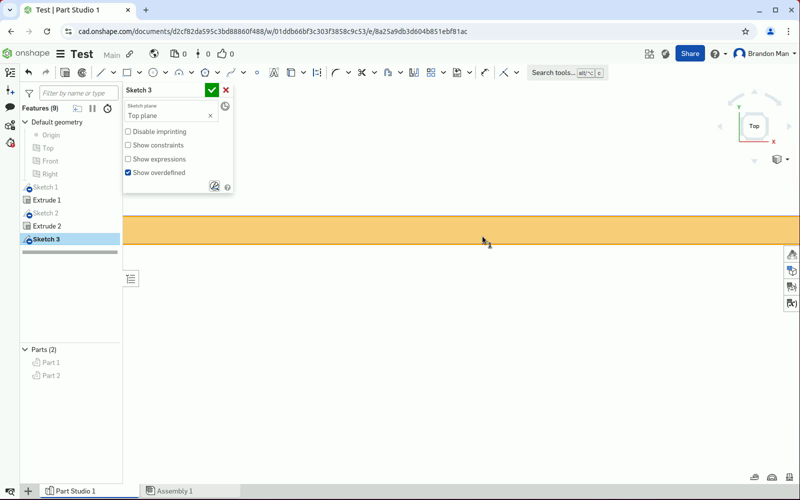
scroll(-6)
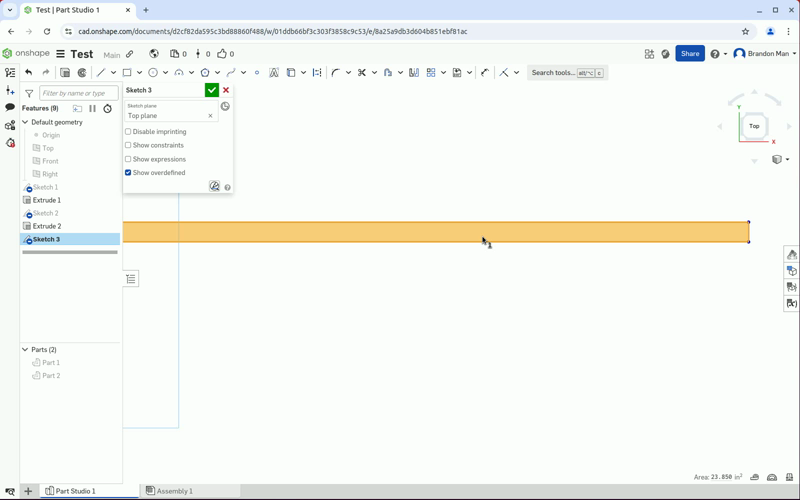
scroll(-6)
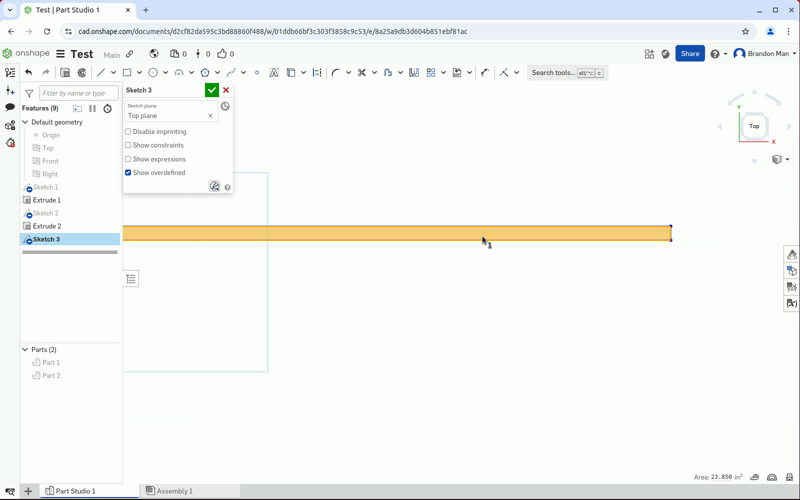
scroll(-6)
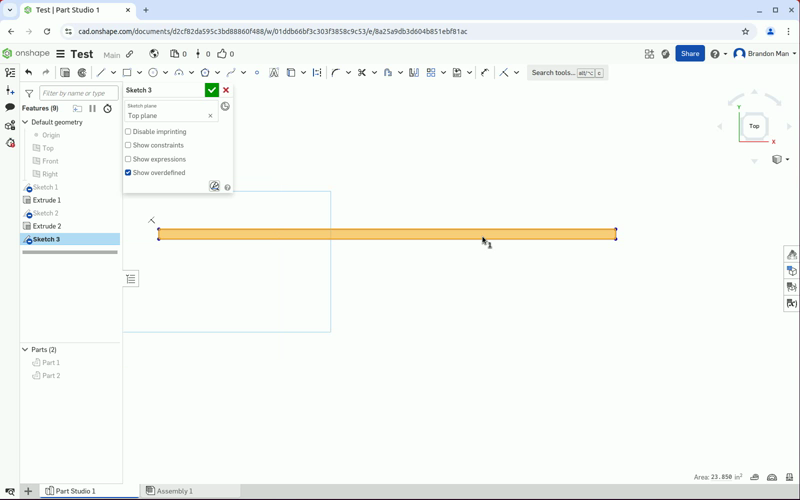
scroll(-6)
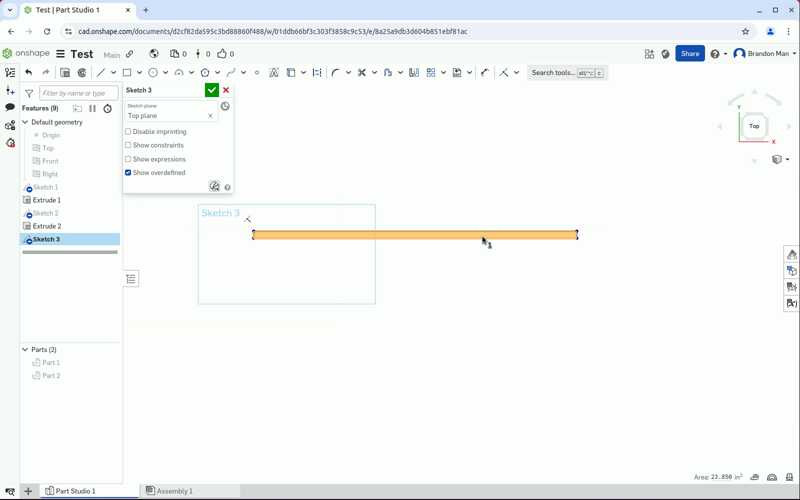
scroll(-6)
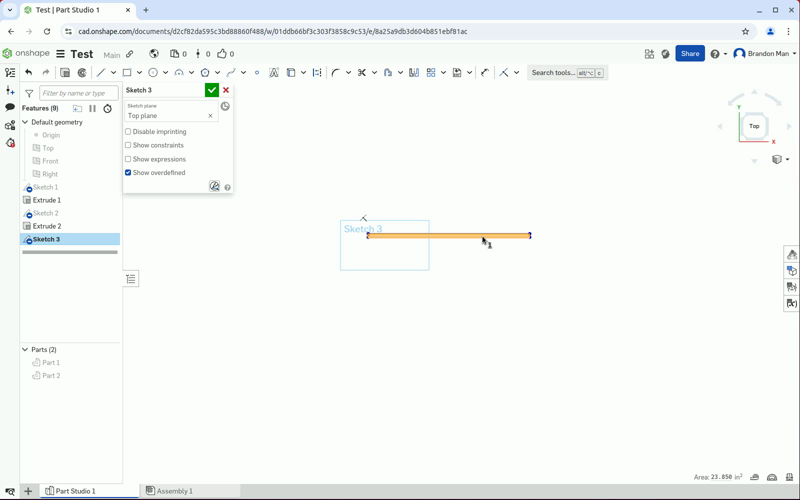
mouse_move(73, 352)
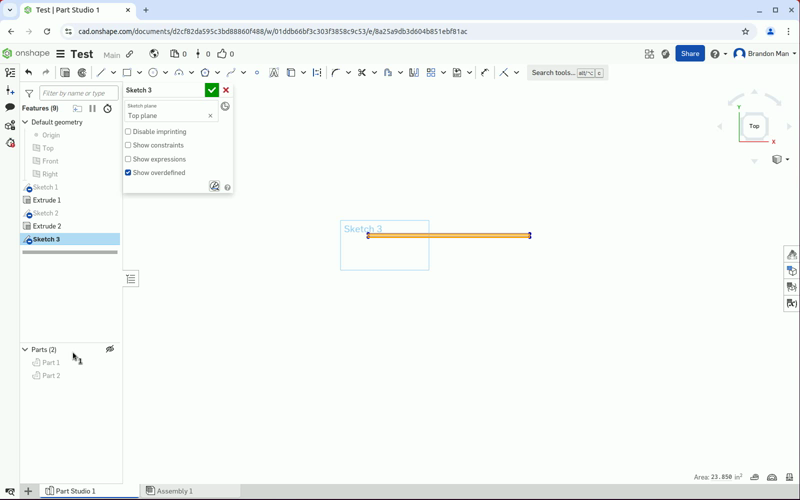
key(shift+y)
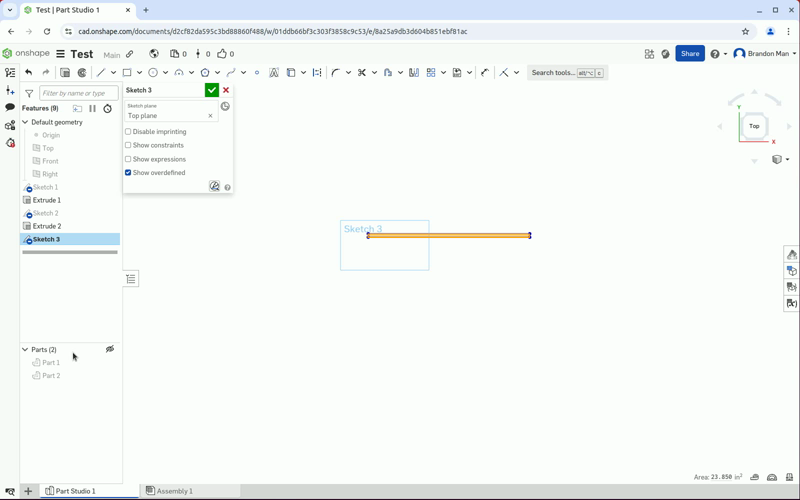
key(shift+e)
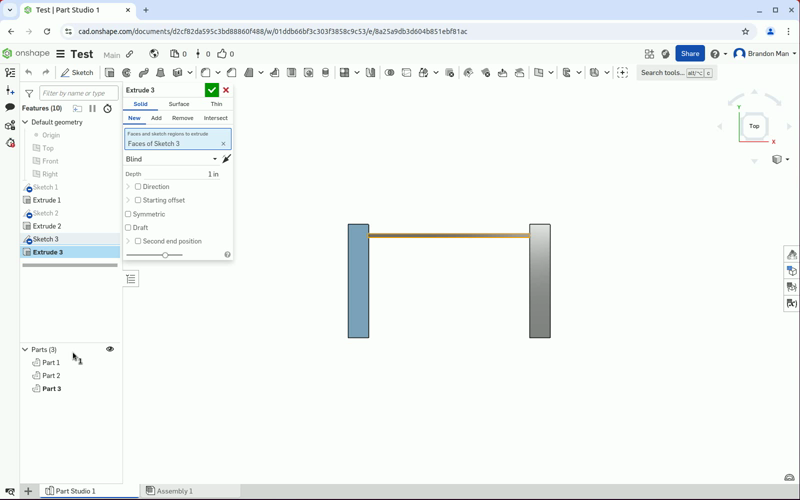
mouse_move(143, 106)
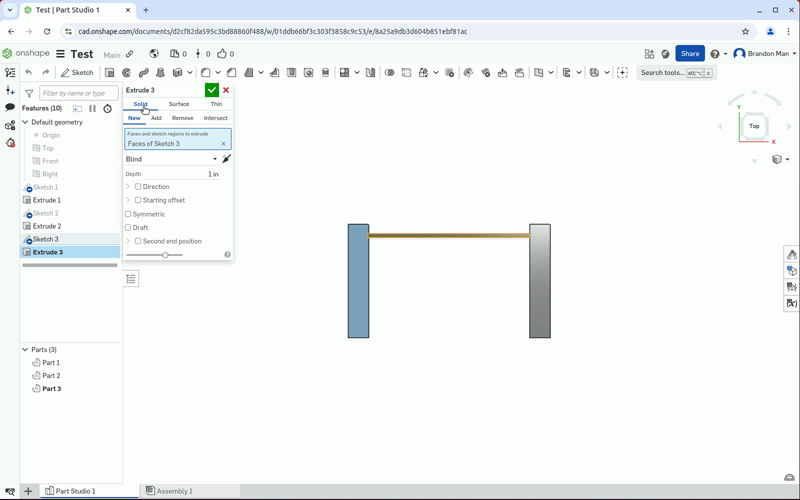
click(143, 106)
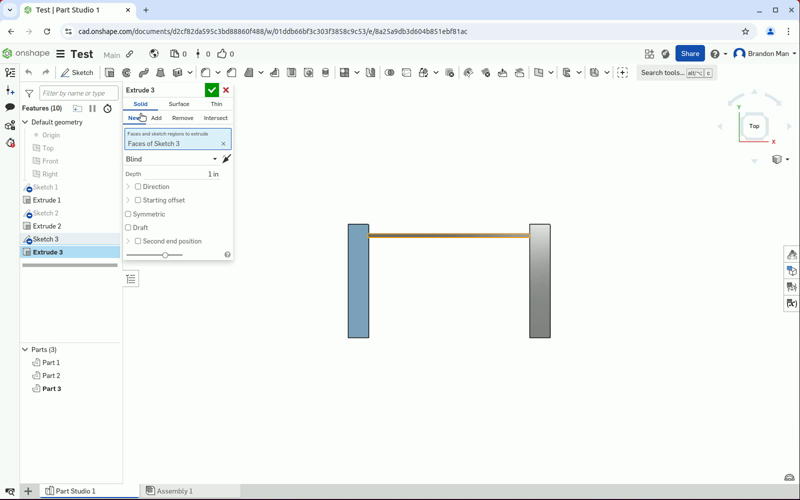
mouse_move(137, 120)
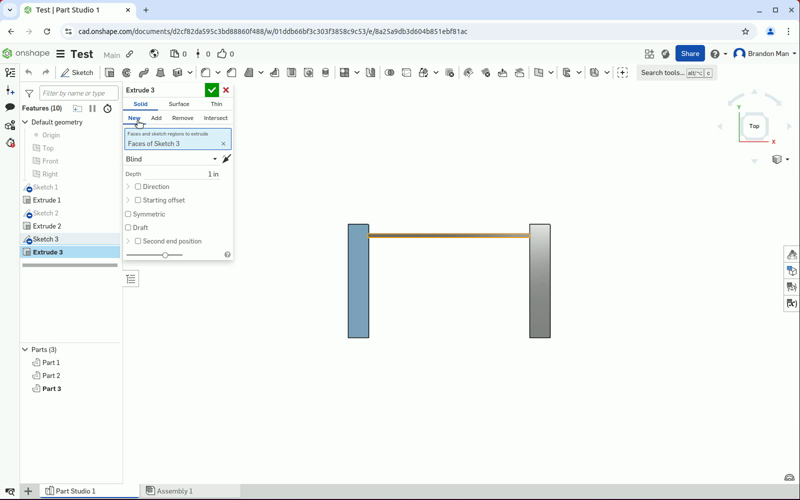
click(137, 120)
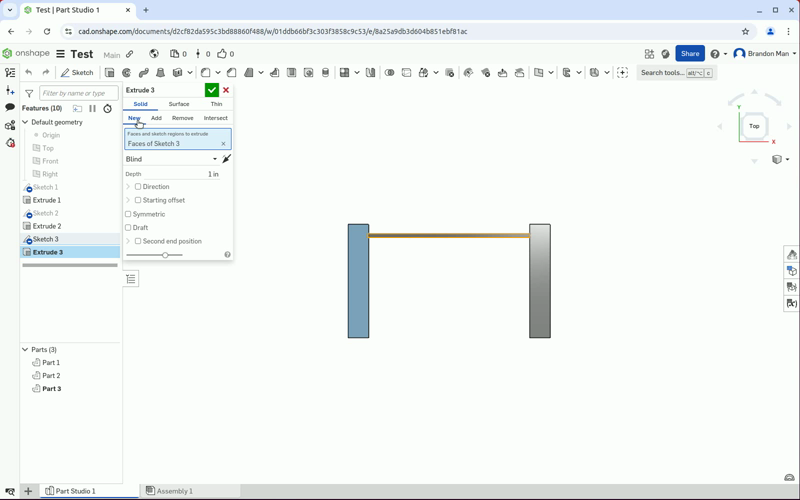
key(tab, 4)
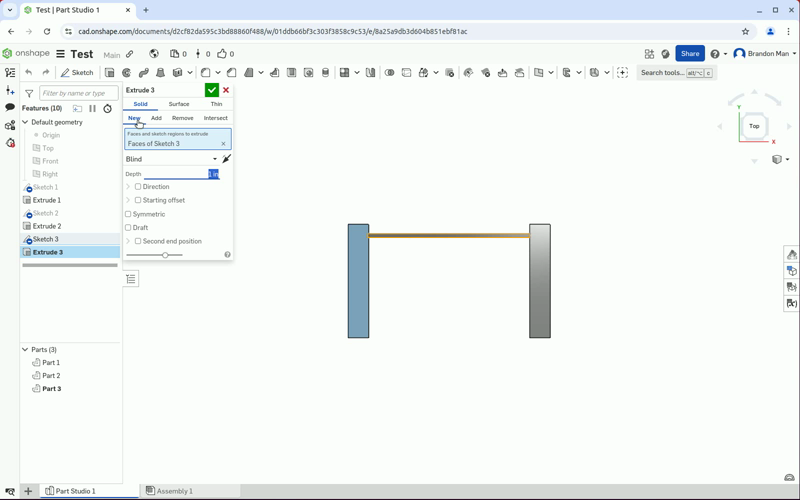
text(4.092)
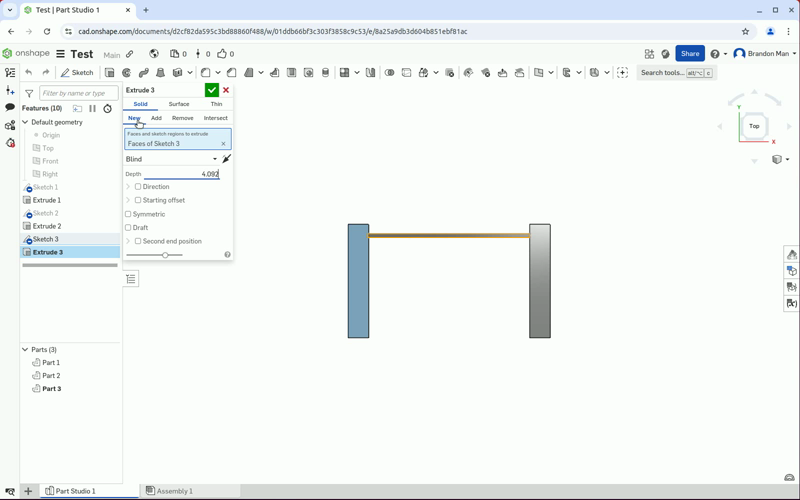
key(enter)
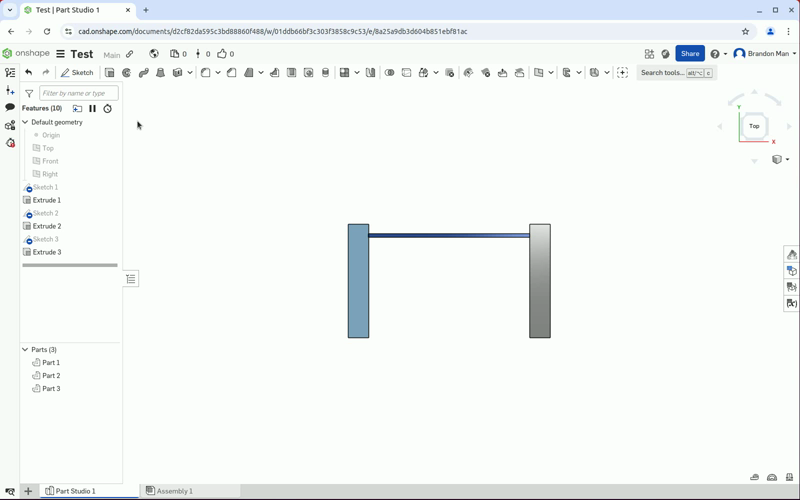
key(shift+h)
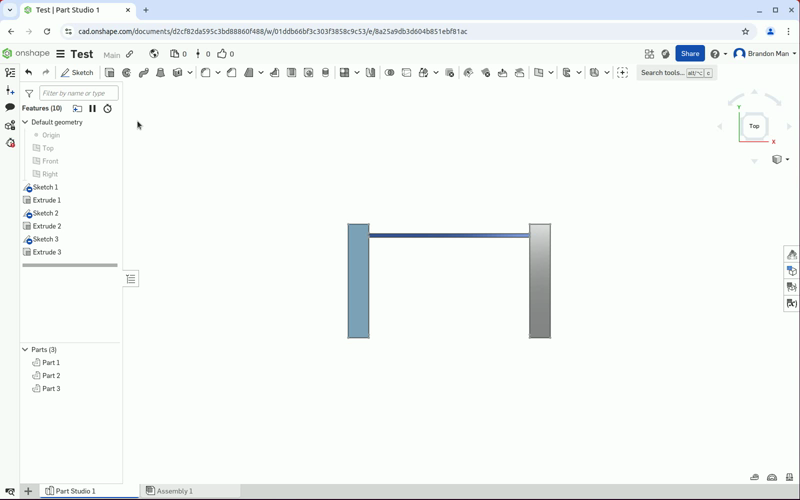
key(shift+h)
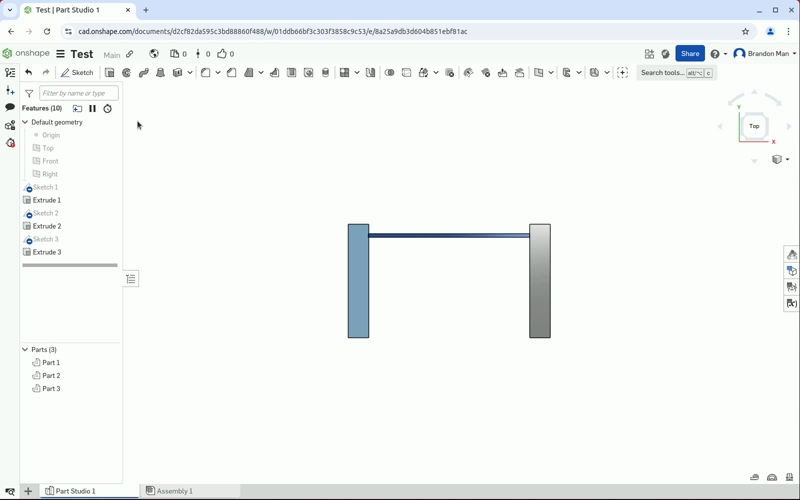
mouse_move(73, 189)
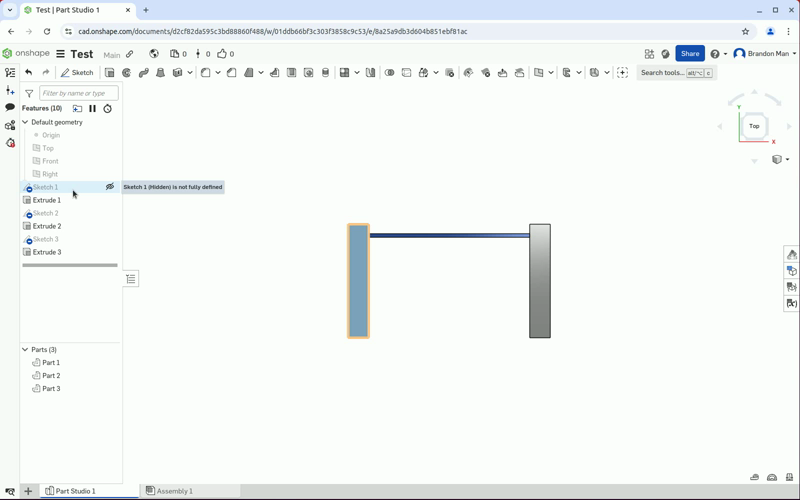
click(73, 189)
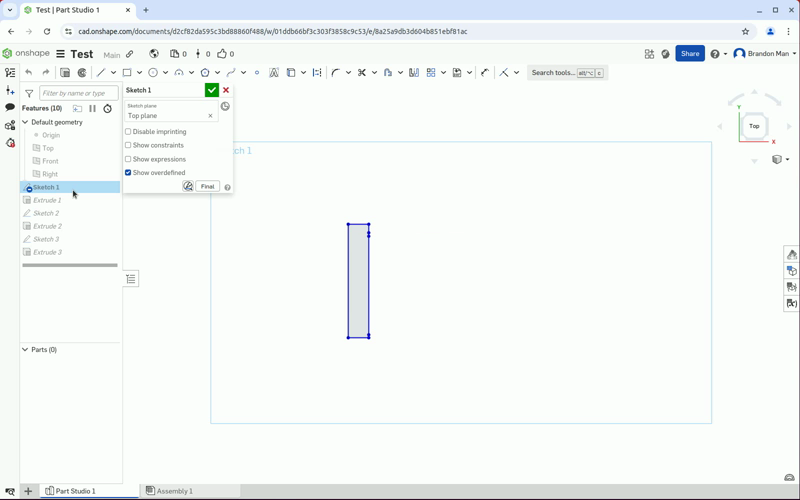
mouse_move(229, 92)
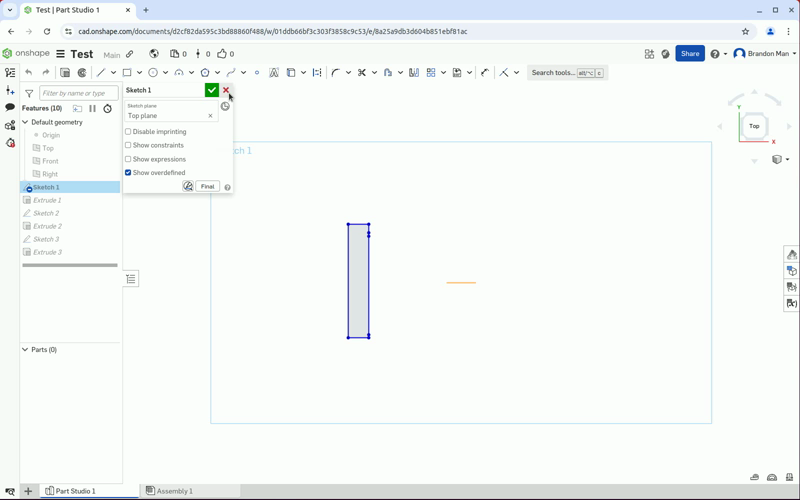
click(229, 92)
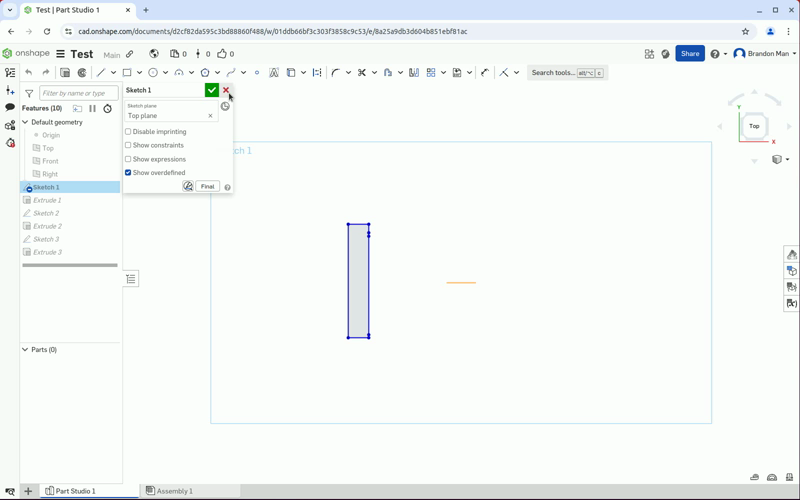
key(shift+s)
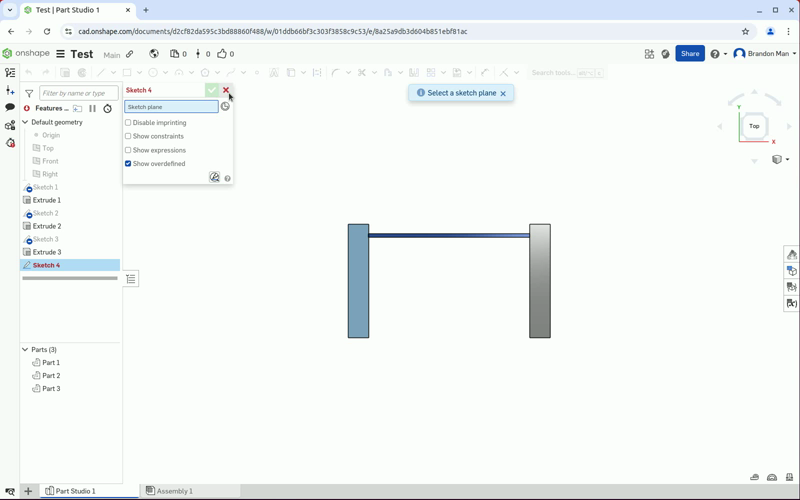
mouse_move(73, 150)
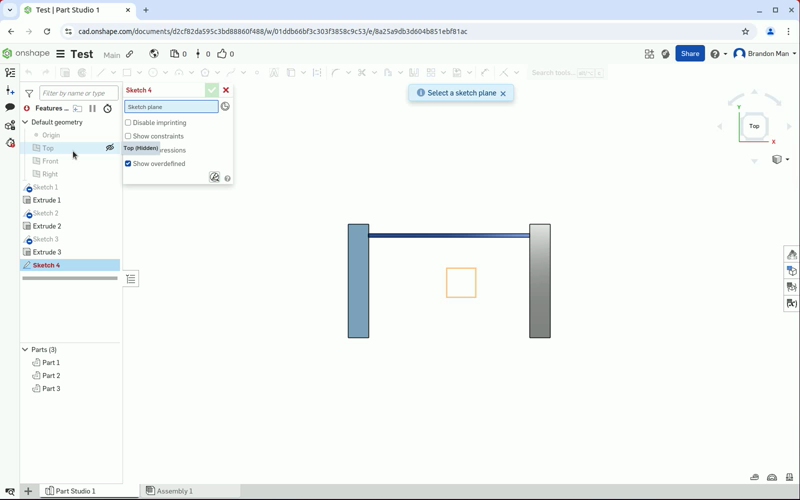
click(73, 150)
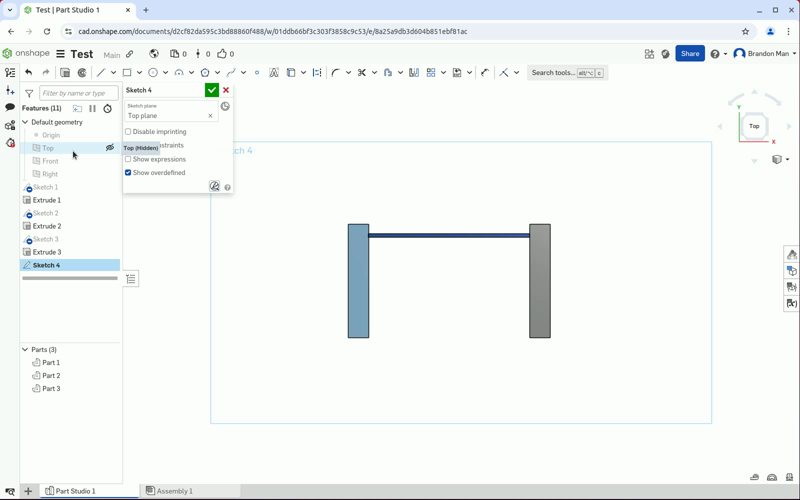
mouse_move(73, 352)
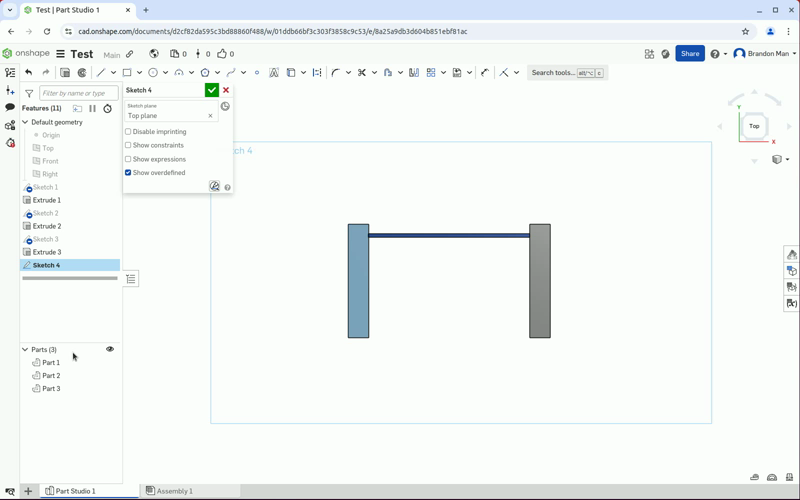
key(y)
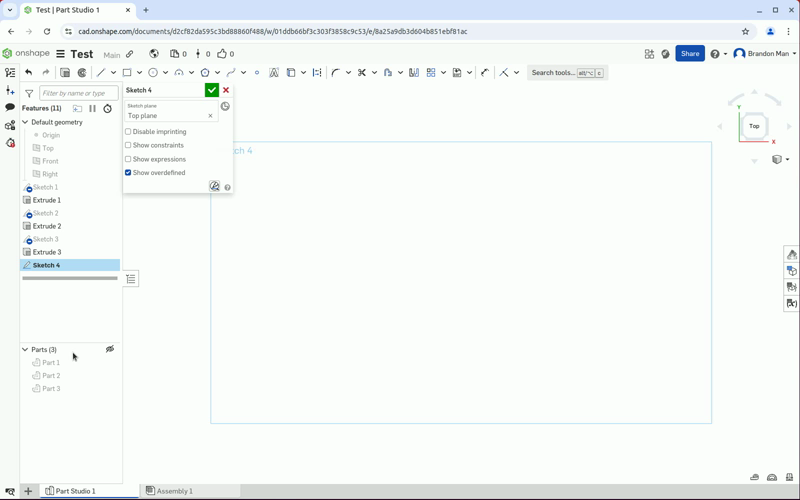
key(l)
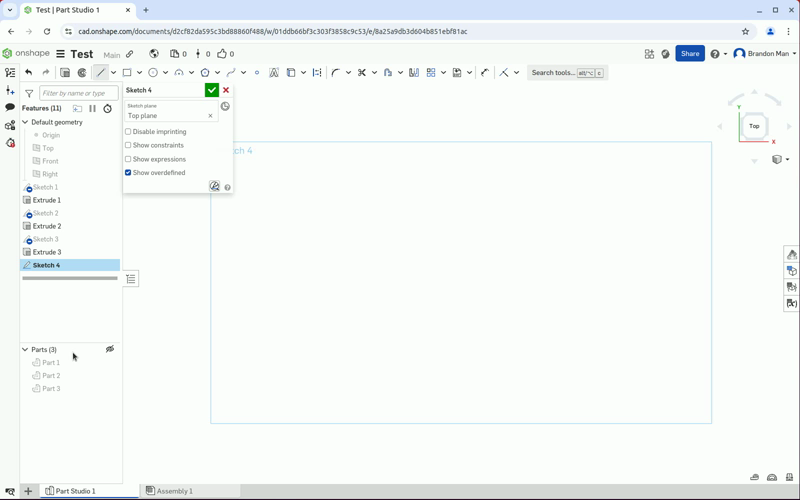
key_down(shift)
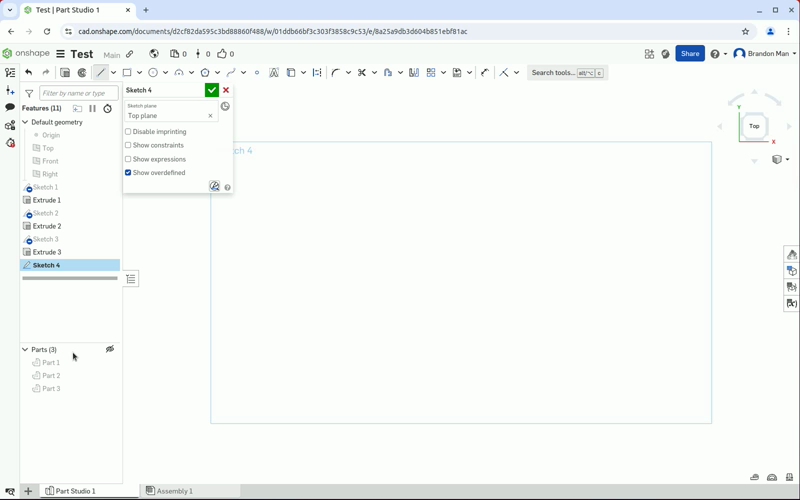
mouse_move(368, 337)
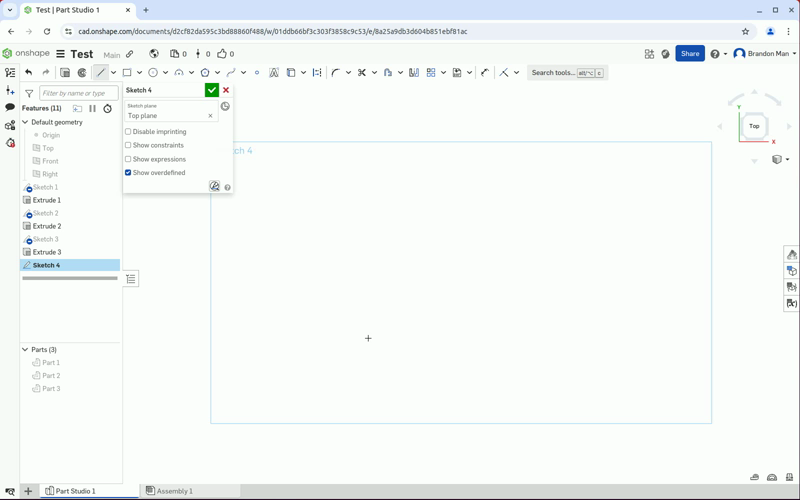
click(368, 337)
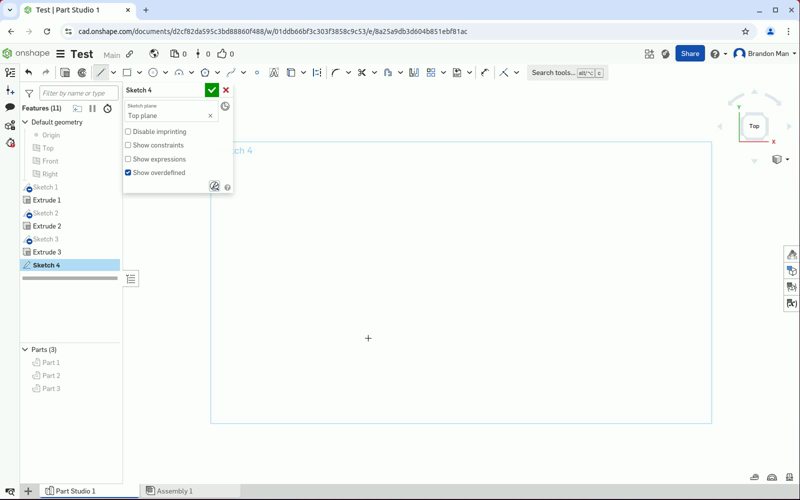
key_up(shift)
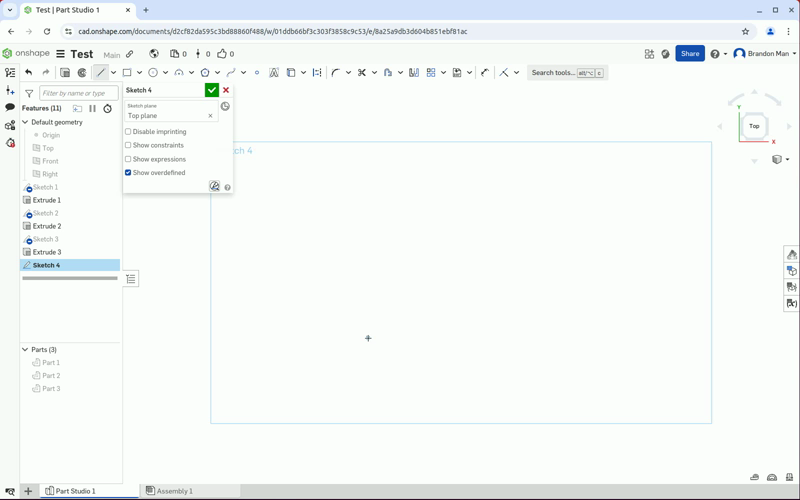
key_down(shift)
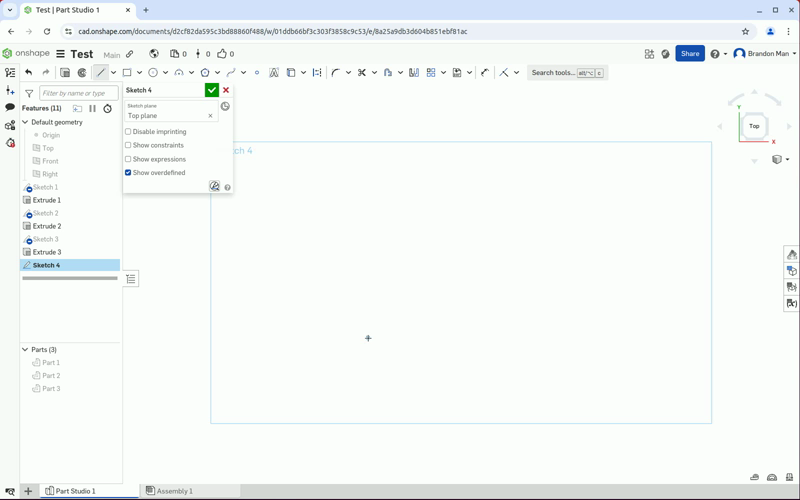
mouse_move(529, 337)
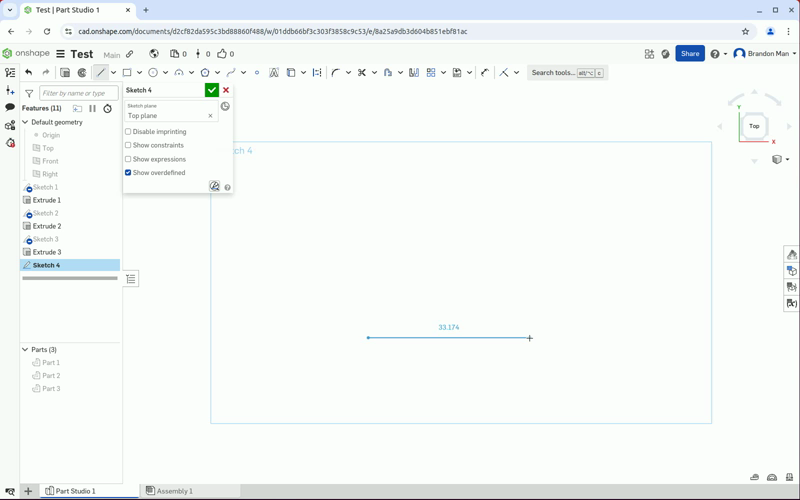
click(529, 337)
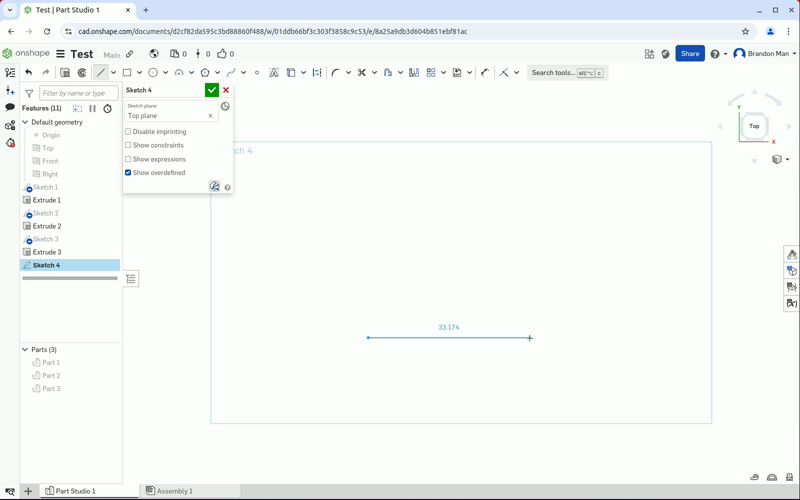
key_up(shift)
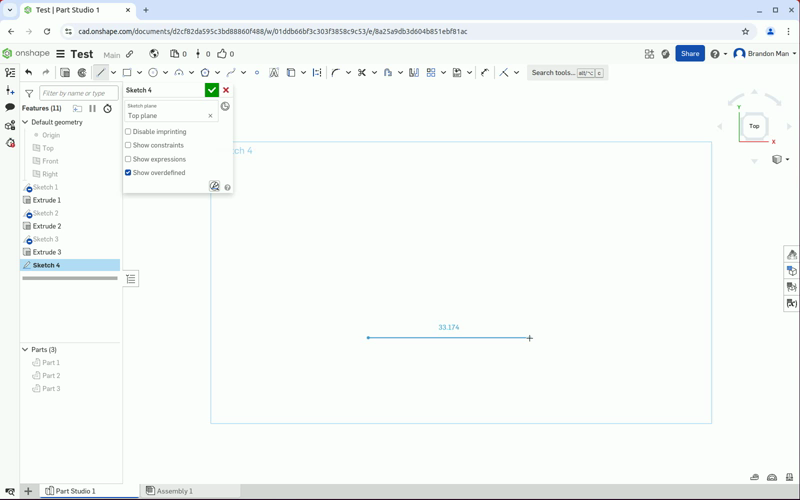
key_down(shift)
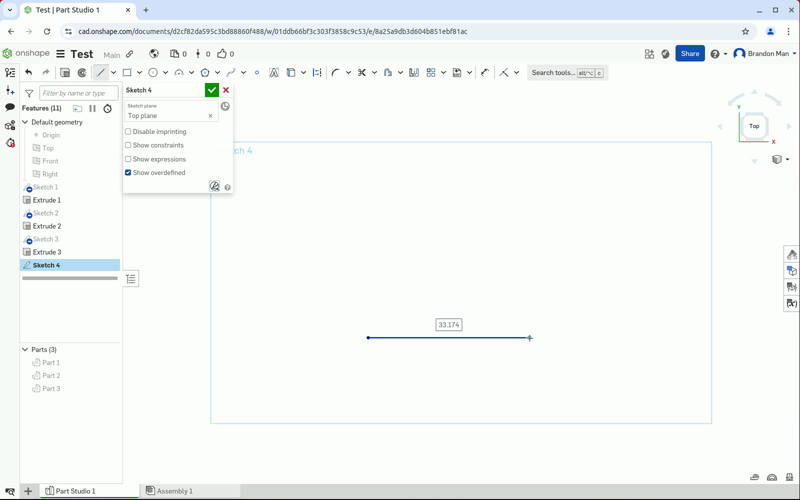
mouse_move(559, 337)
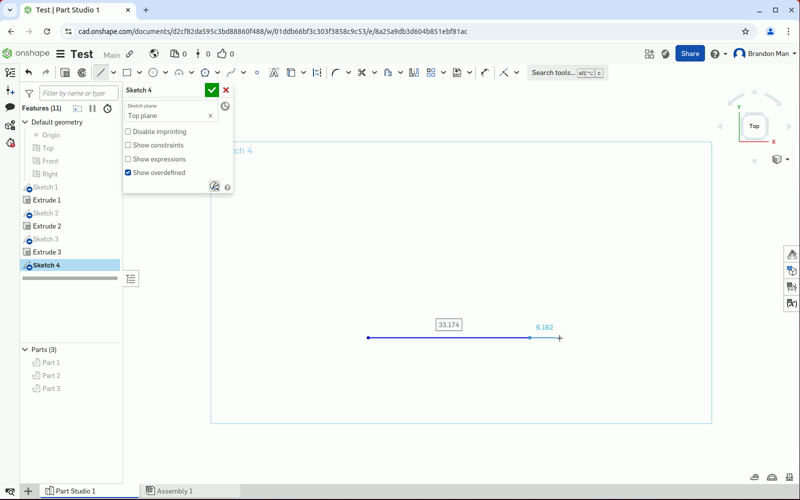
mouse_move(529, 334)
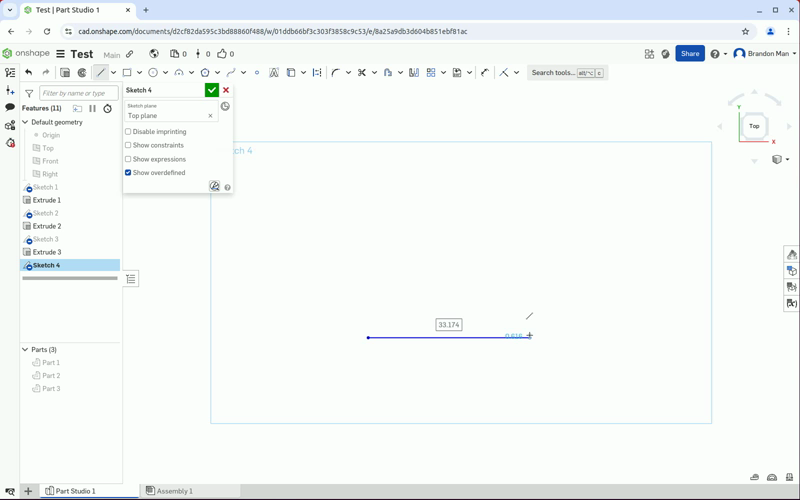
scroll(6)
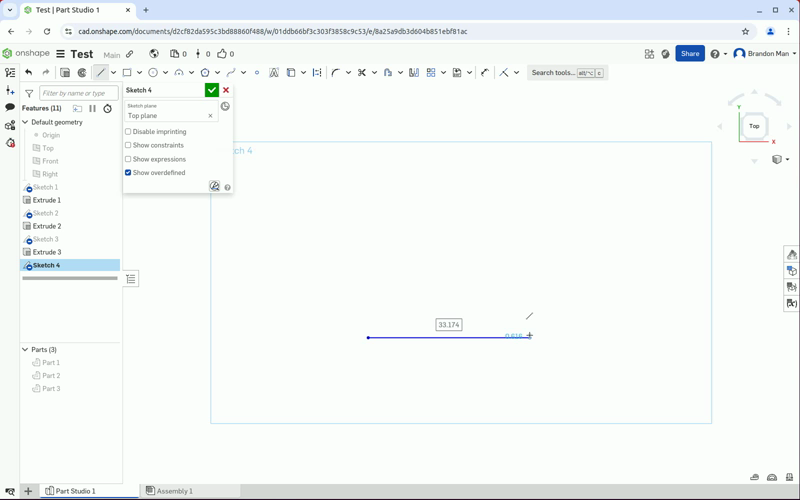
scroll(6)
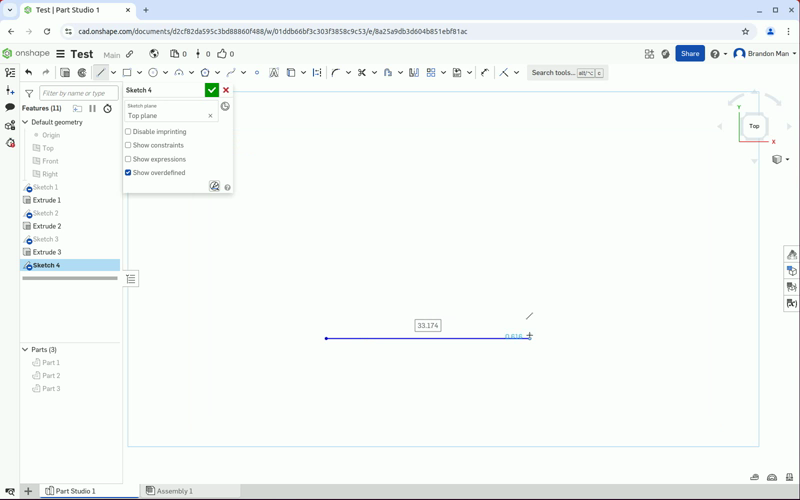
scroll(6)
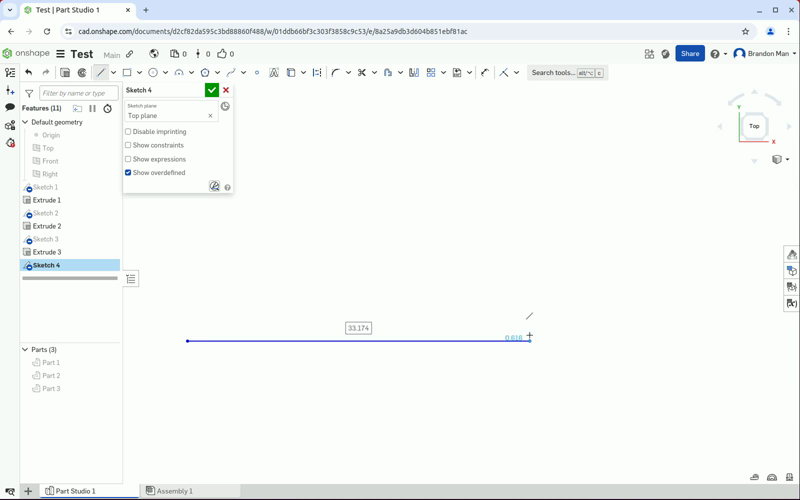
scroll(6)
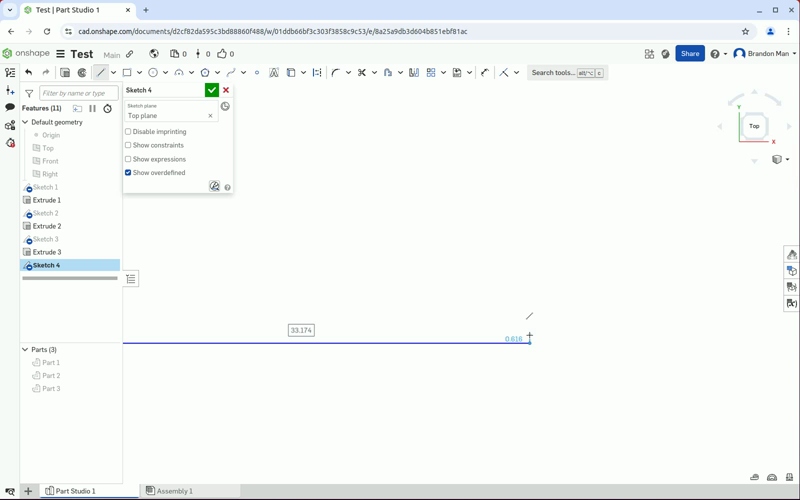
scroll(6)
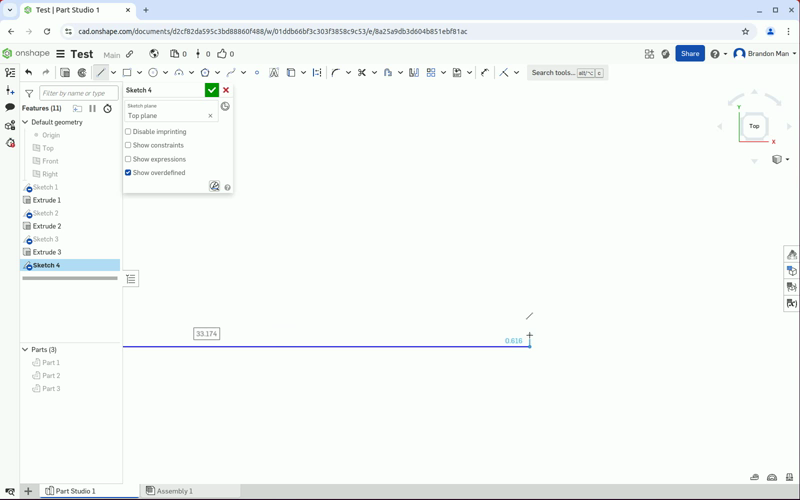
scroll(6)
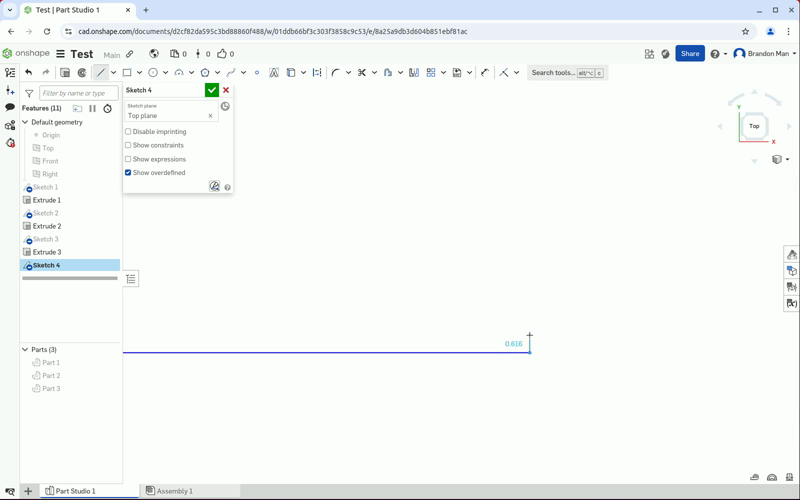
scroll(6)
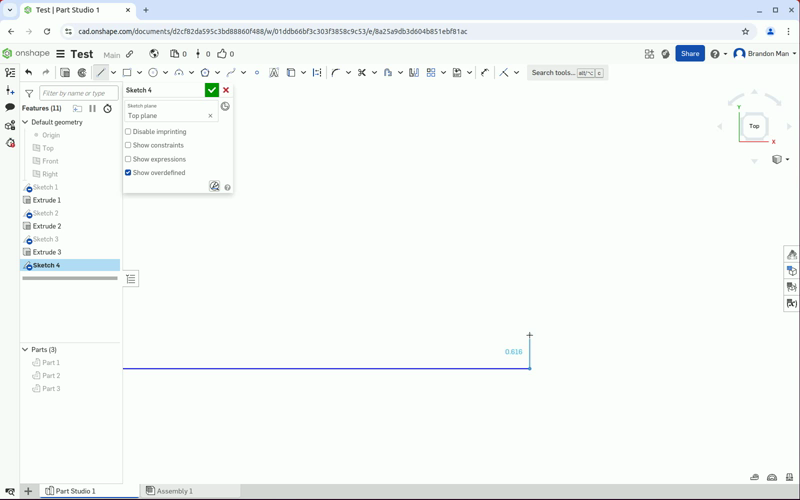
click(529, 334)
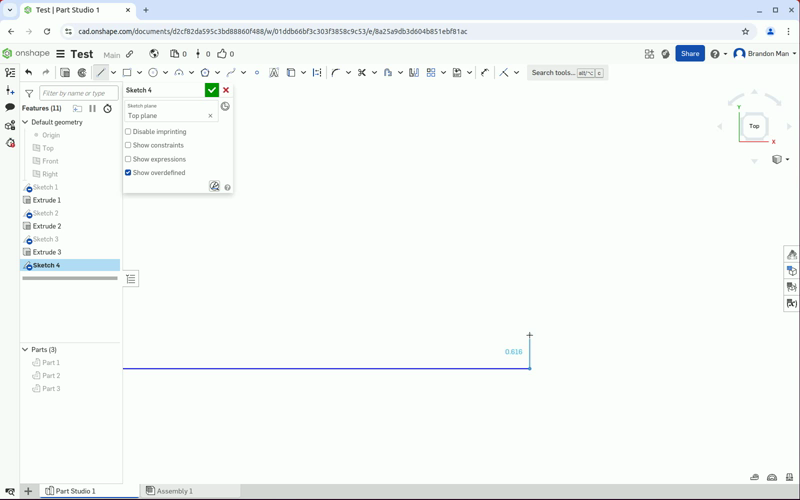
scroll(-6)
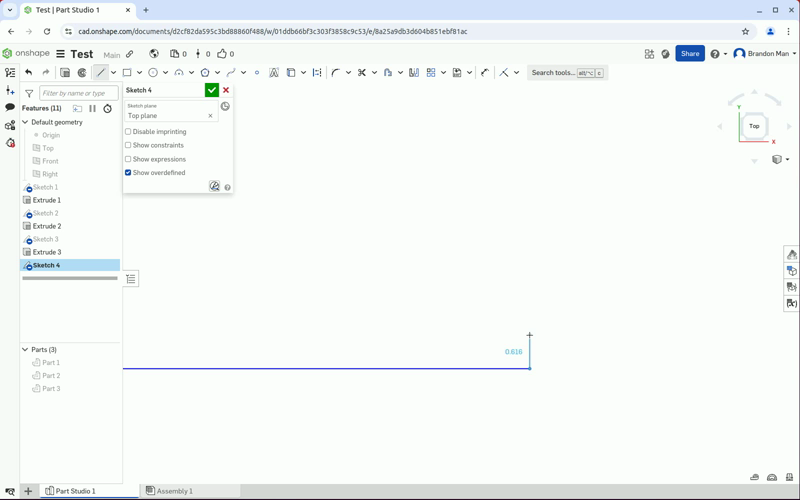
scroll(-6)
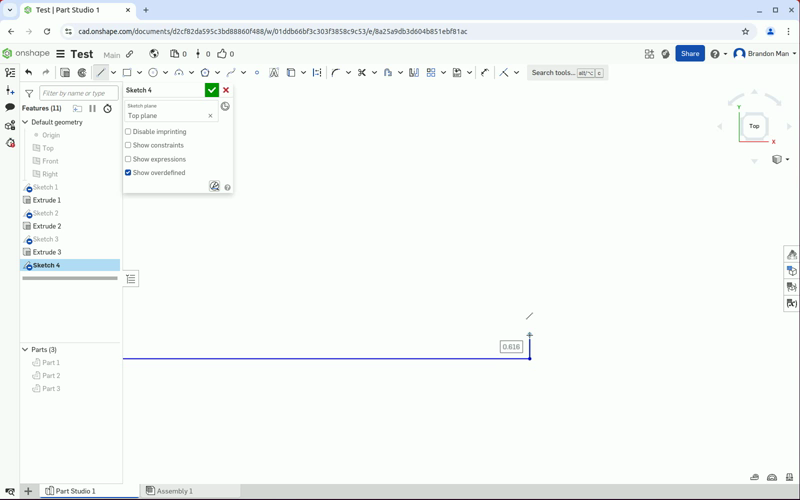
scroll(-6)
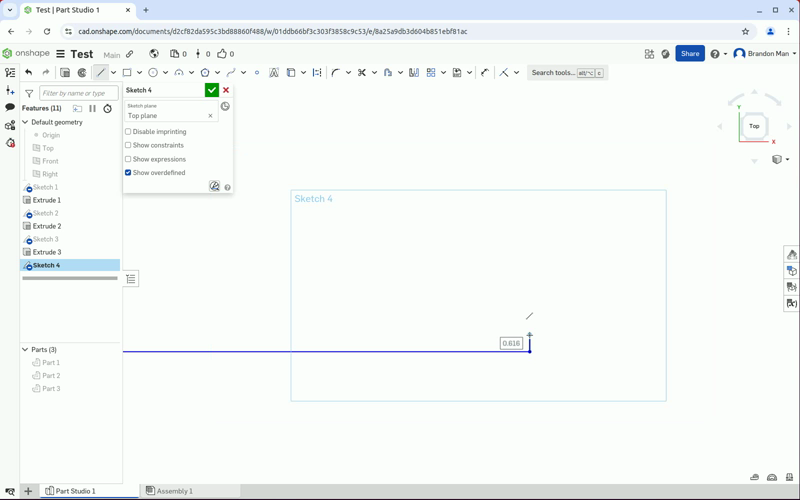
scroll(-6)
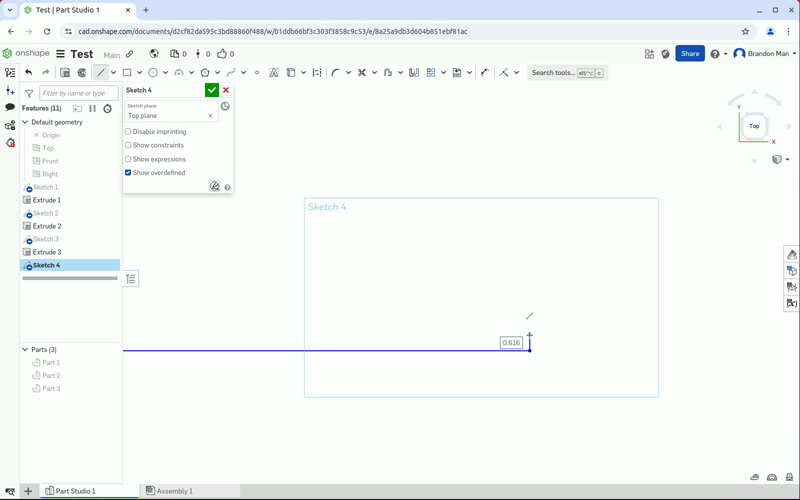
scroll(-6)
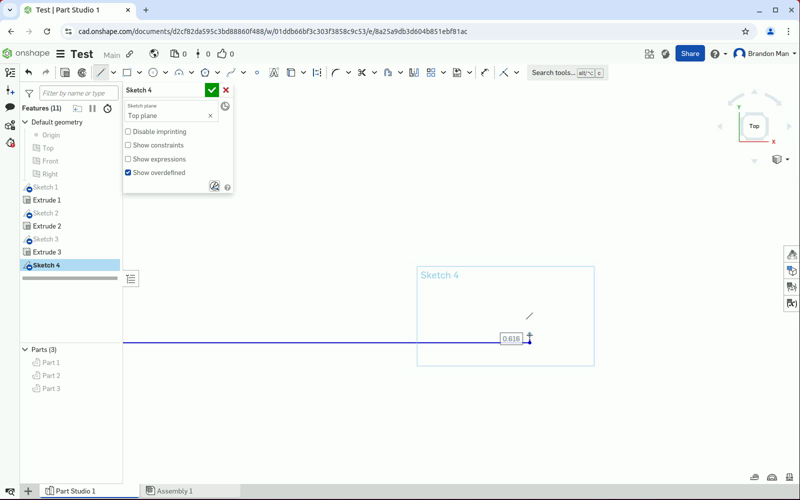
scroll(-6)
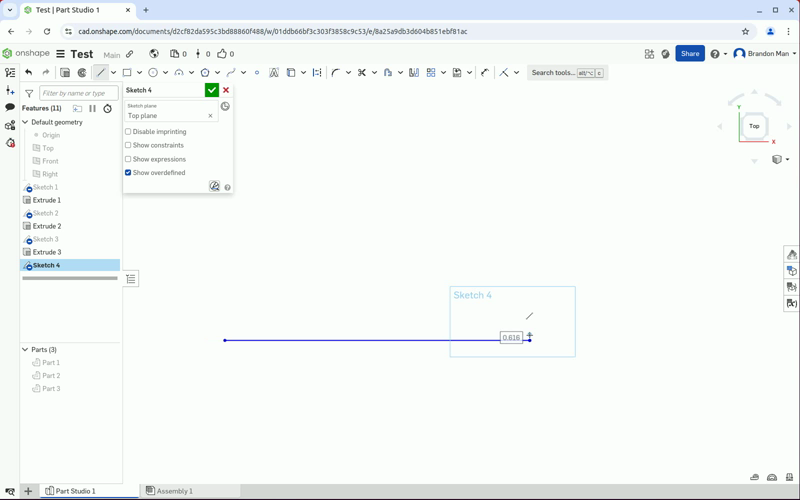
scroll(-6)
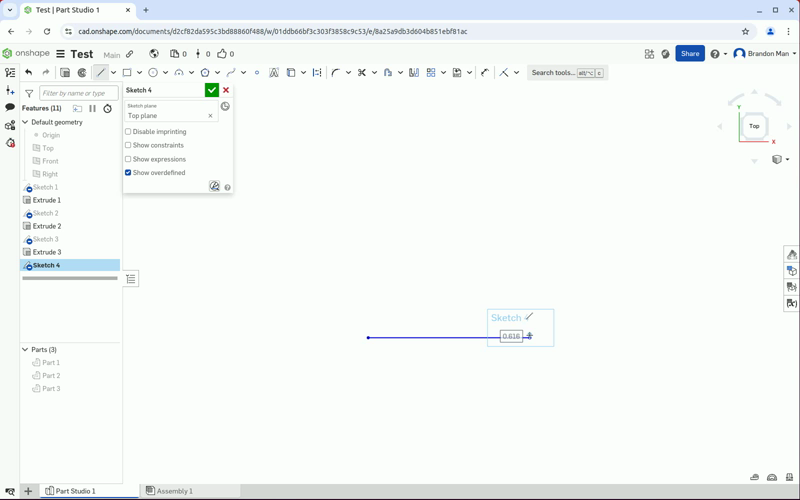
key_up(shift)
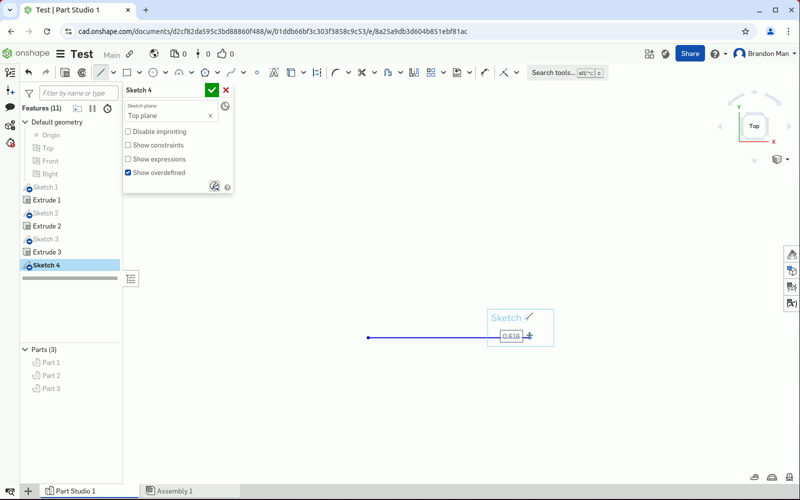
key_down(shift)
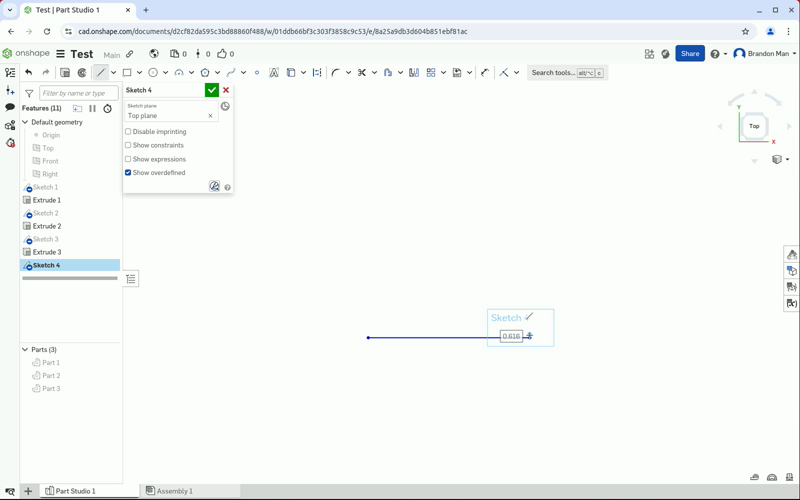
mouse_move(368, 334)
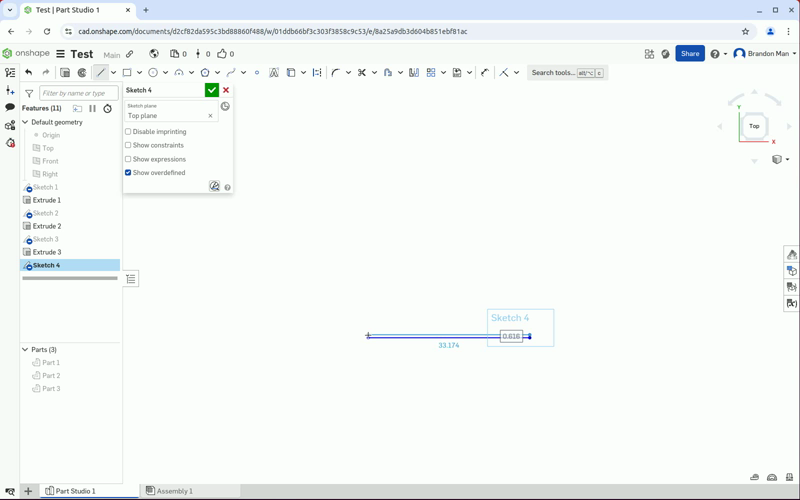
scroll(6)
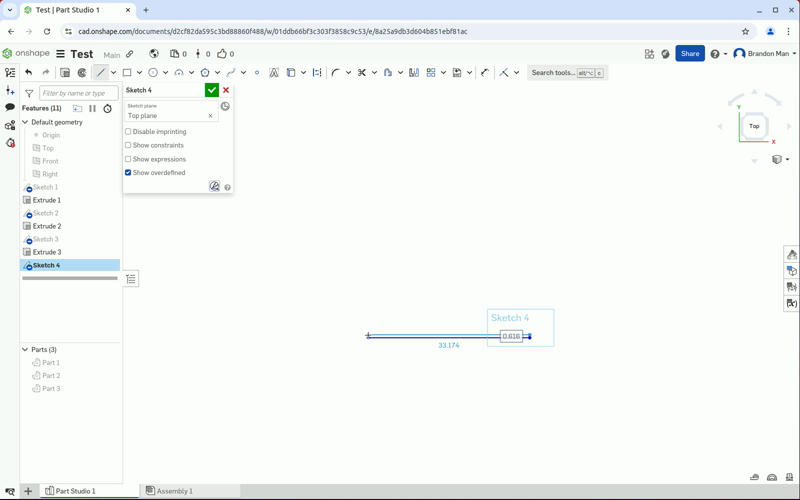
scroll(6)
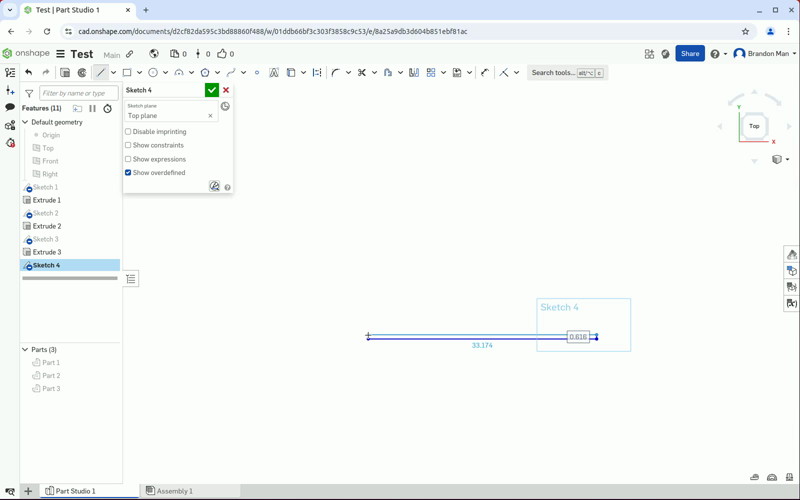
scroll(6)
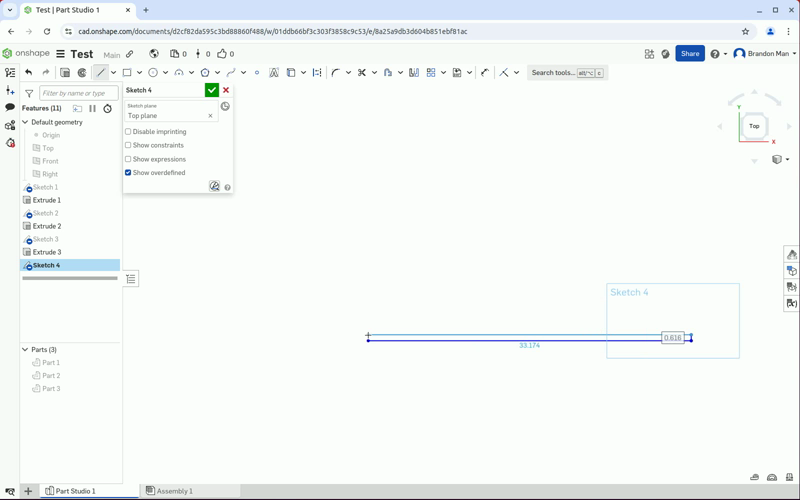
scroll(6)
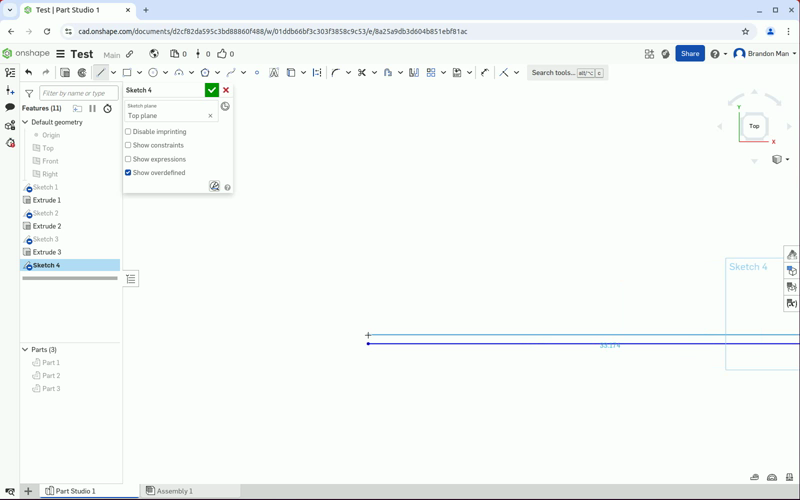
scroll(6)
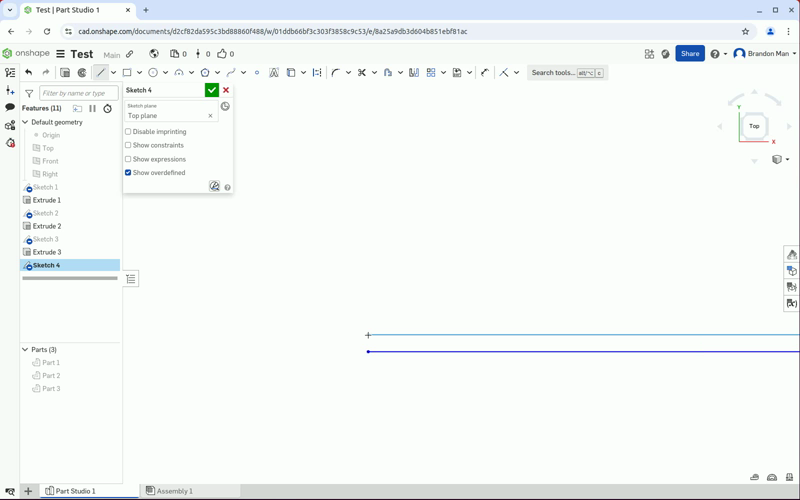
scroll(6)
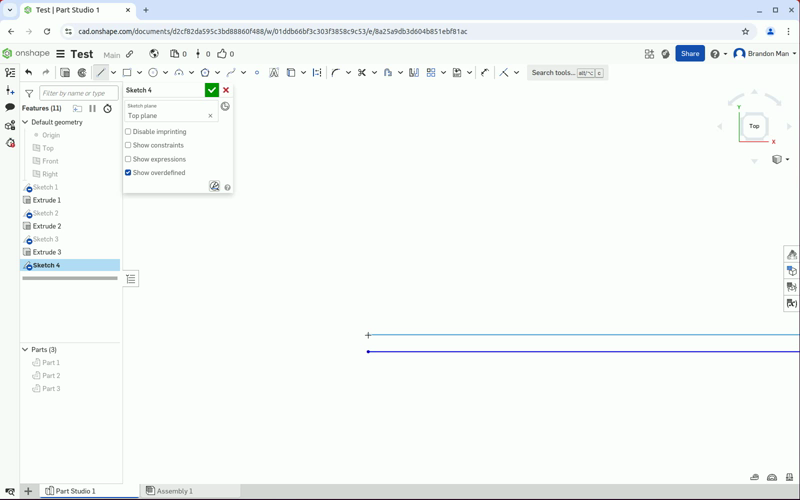
scroll(6)
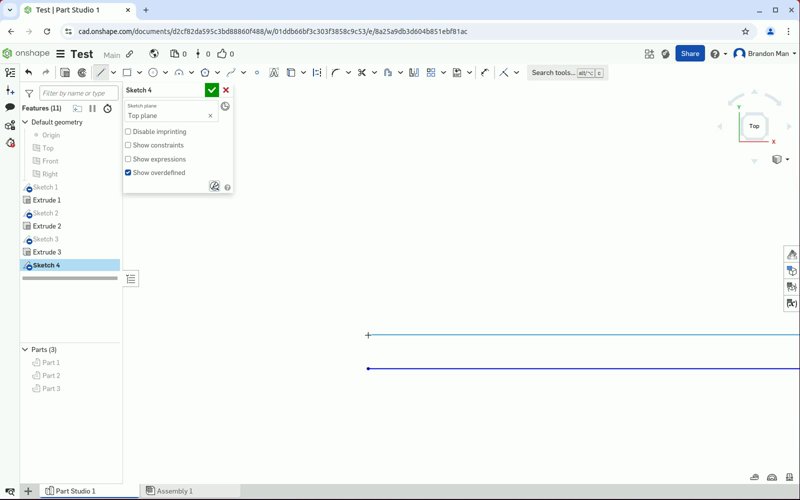
click(368, 334)
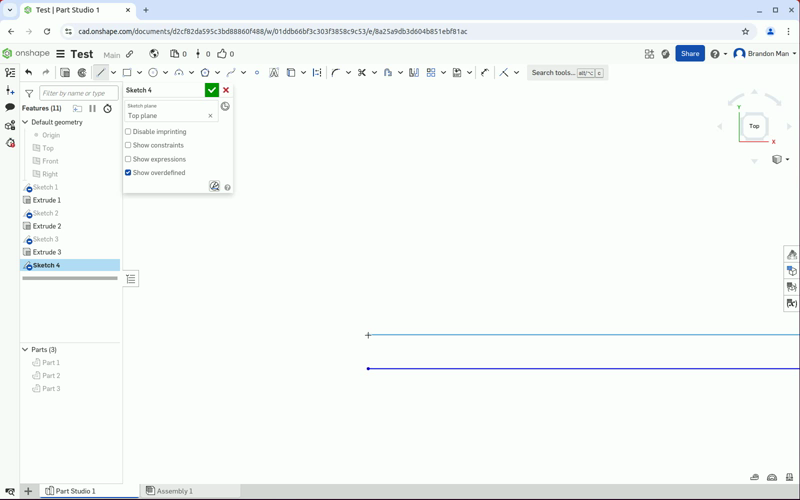
scroll(-6)
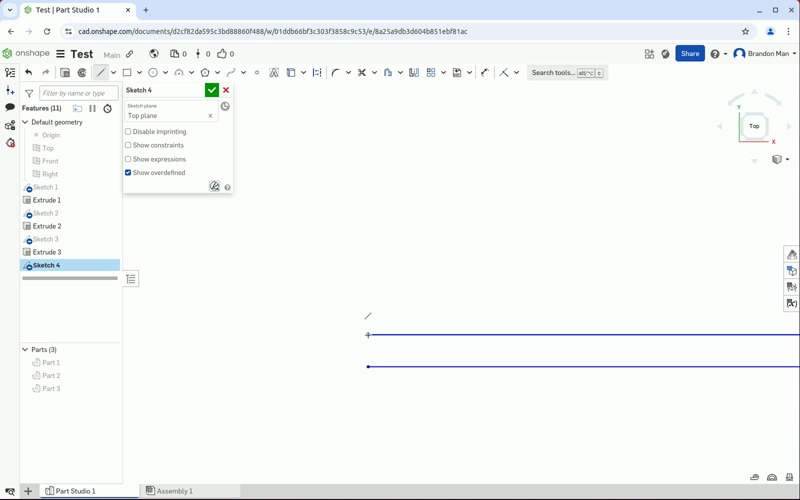
scroll(-6)
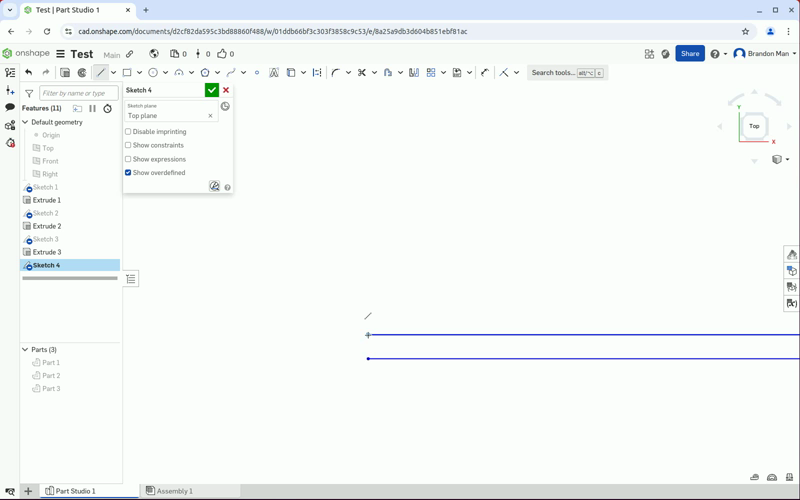
scroll(-6)
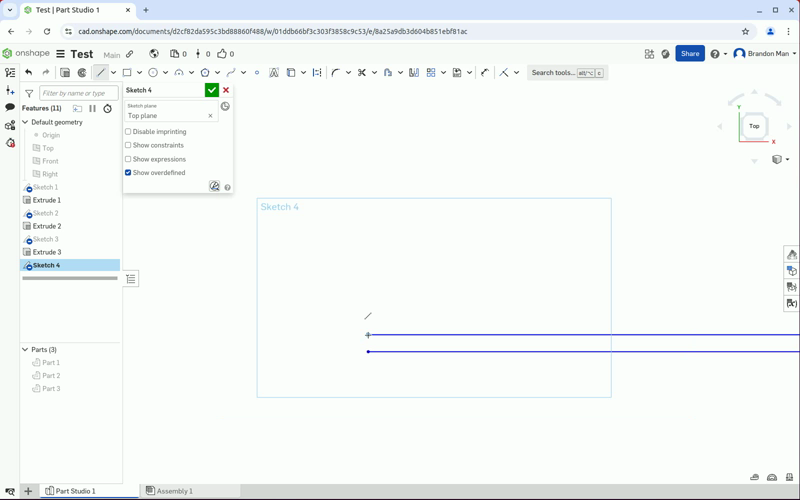
scroll(-6)
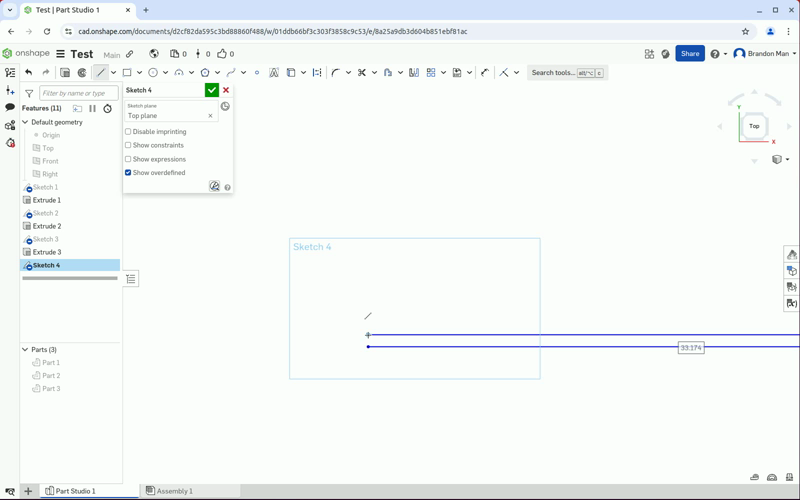
scroll(-6)
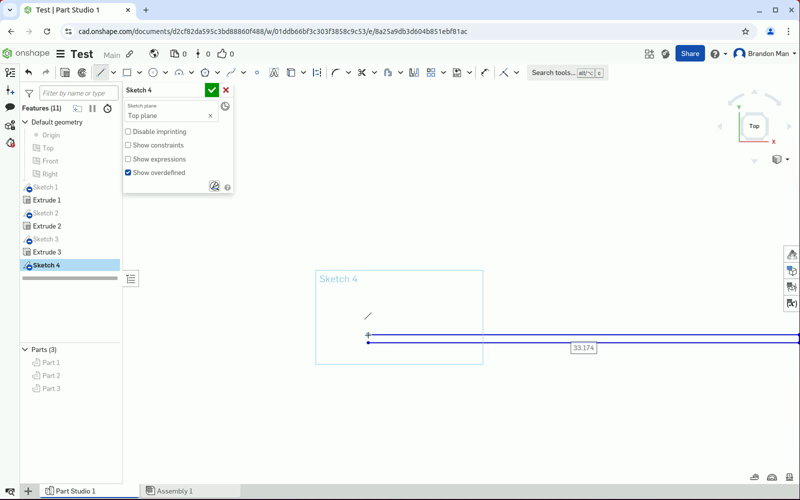
scroll(-6)
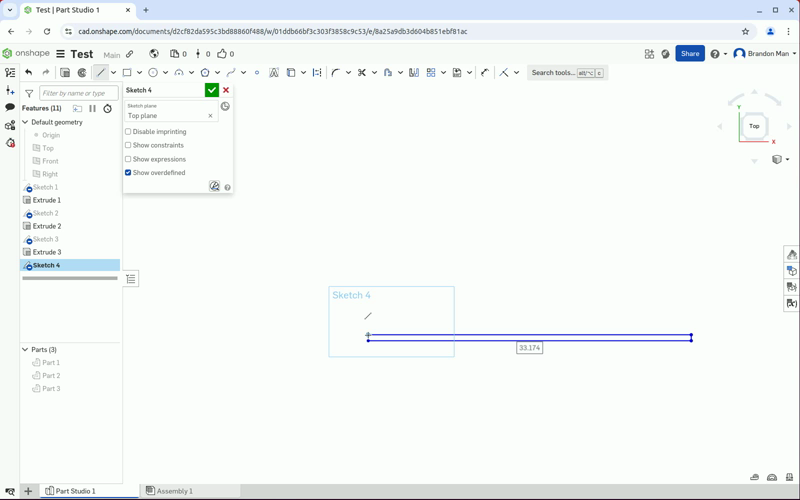
scroll(-6)
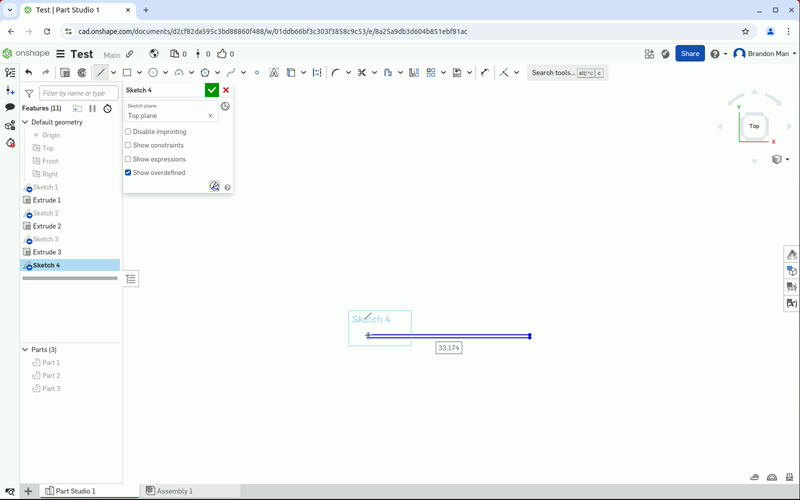
key_up(shift)
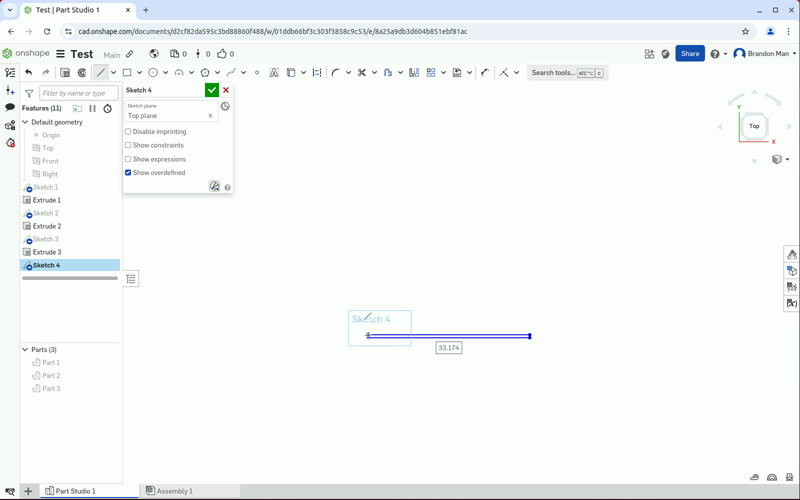
mouse_move(398, 334)
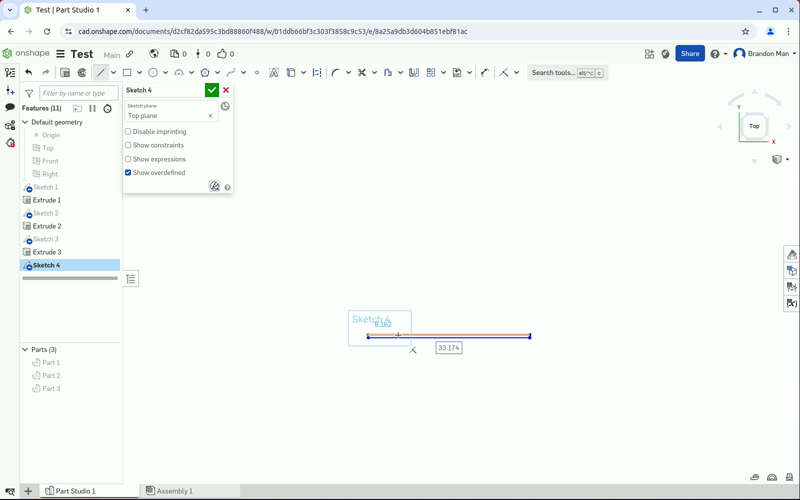
key_down(shift)
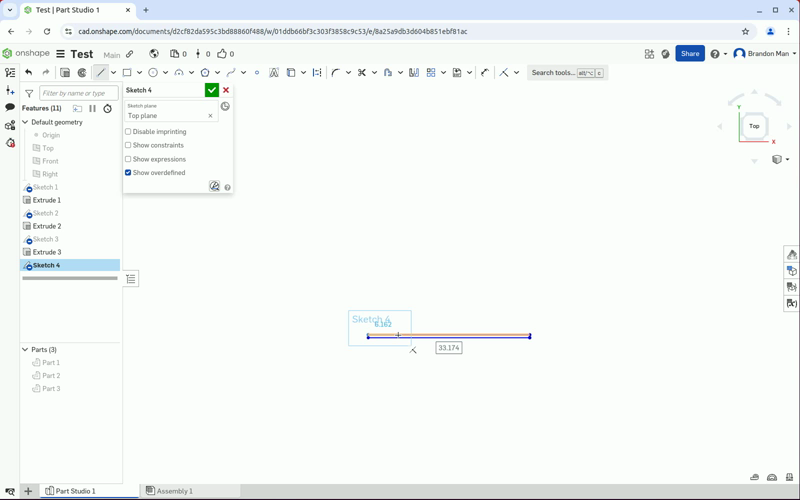
mouse_move(368, 337)
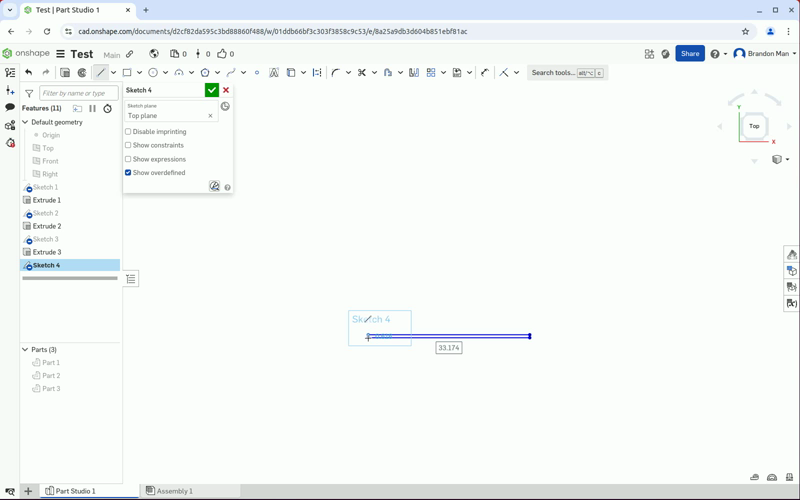
scroll(6)
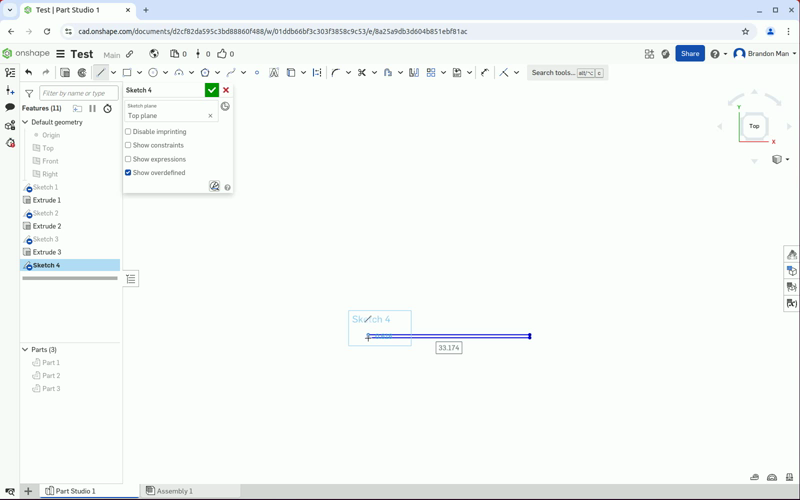
scroll(6)
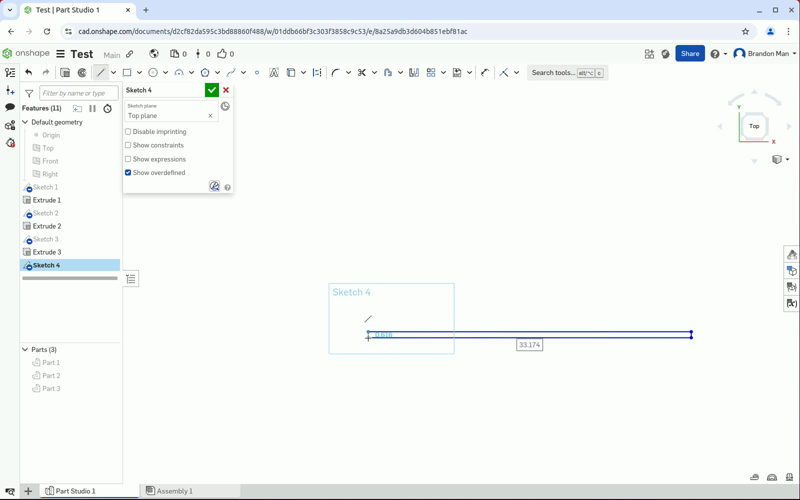
scroll(6)
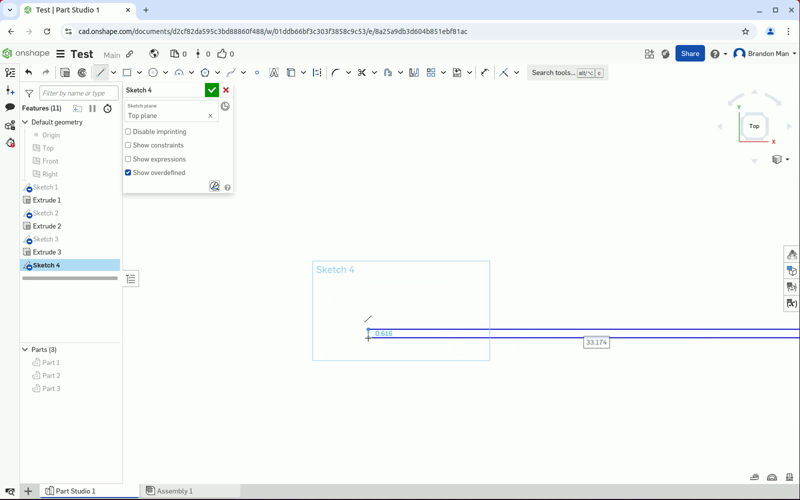
scroll(6)
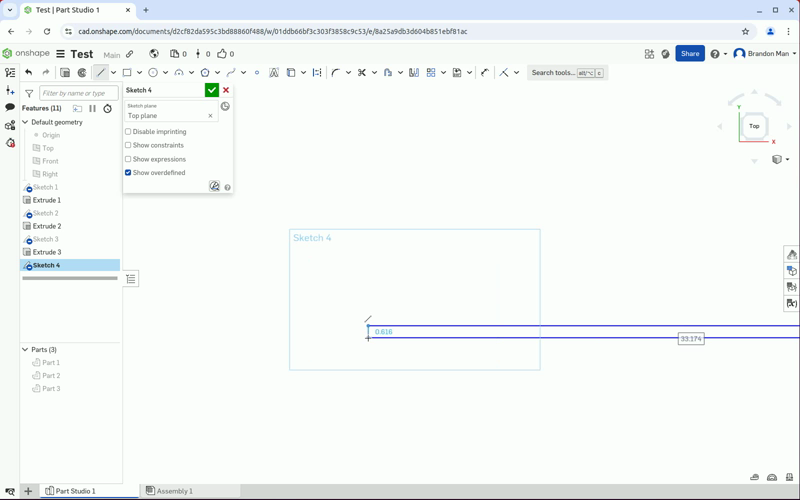
scroll(6)
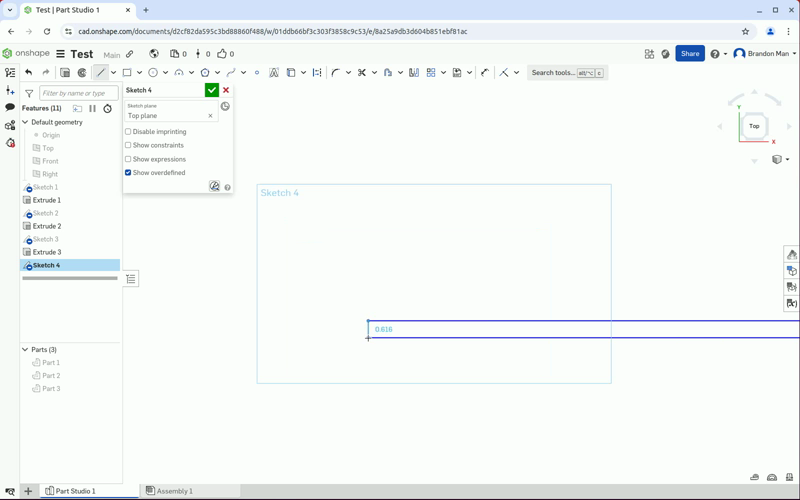
scroll(6)
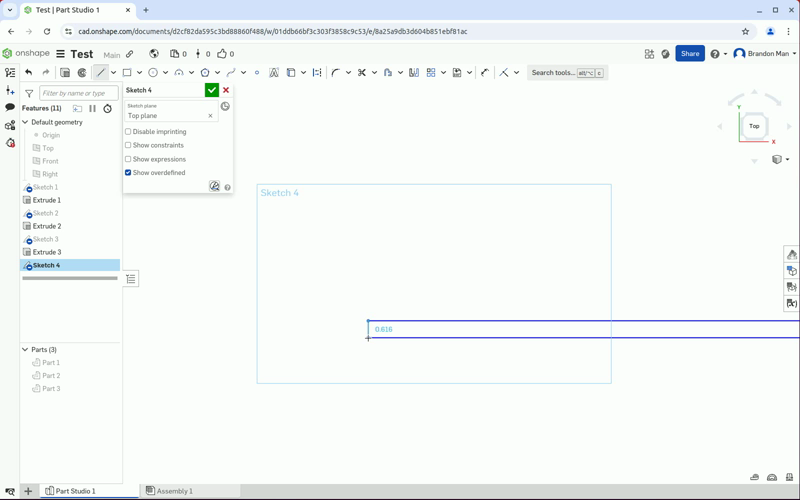
scroll(6)
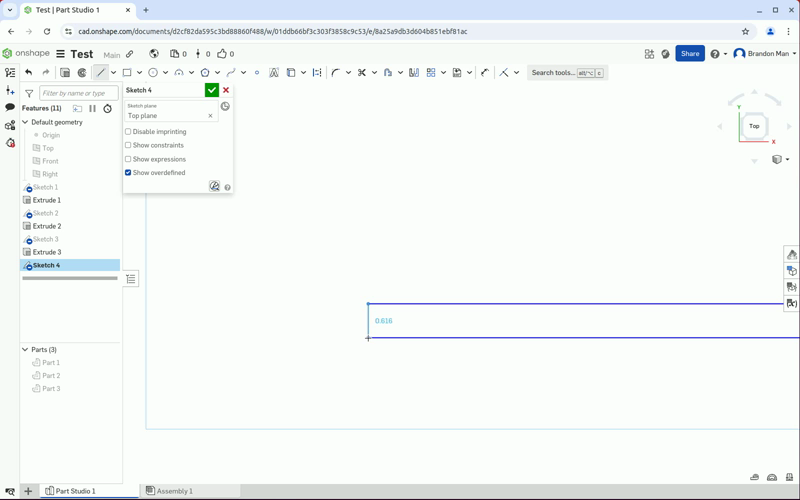
key_up(shift)
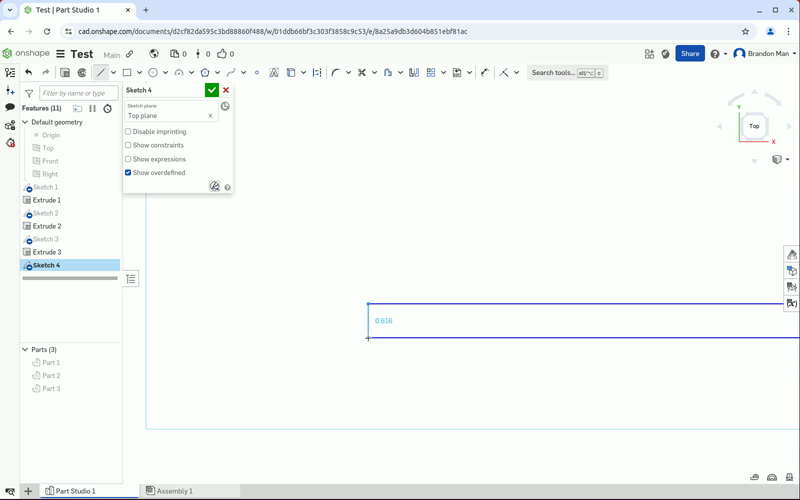
click(368, 337)
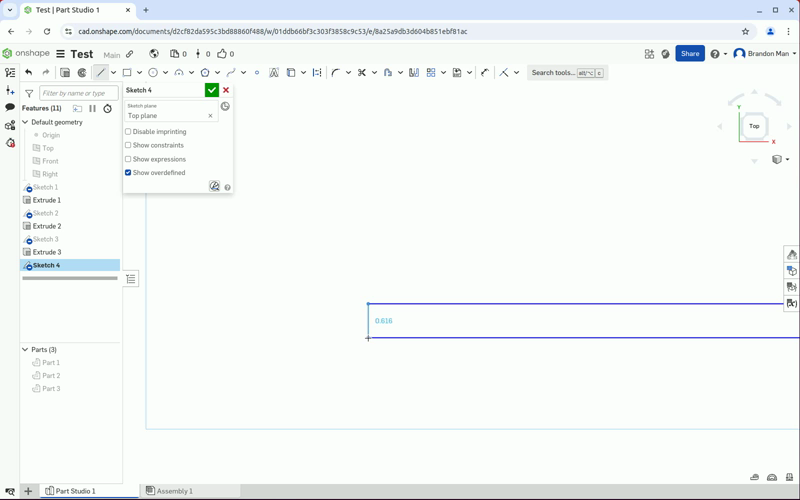
scroll(-6)
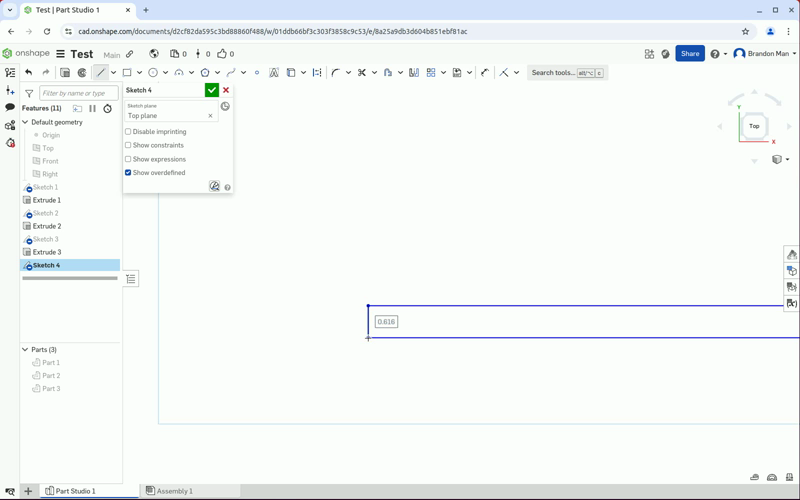
scroll(-6)
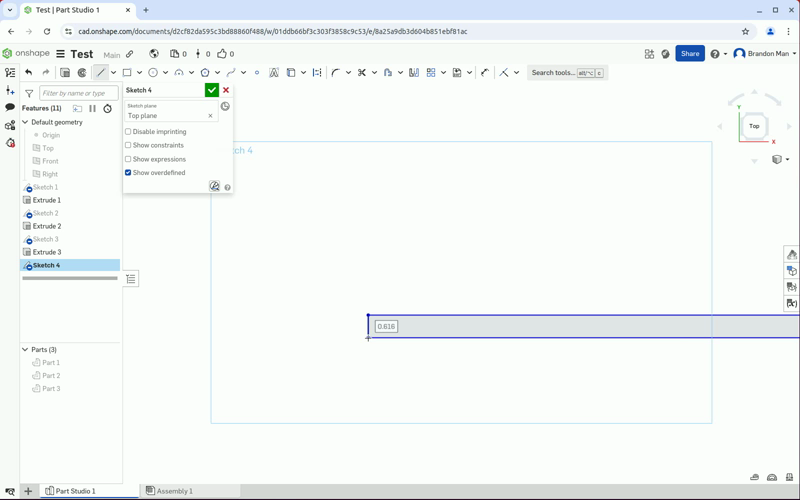
scroll(-6)
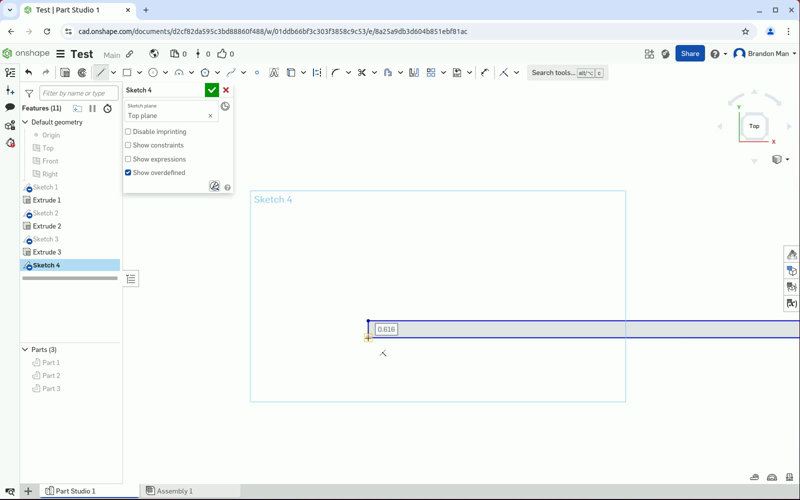
scroll(-6)
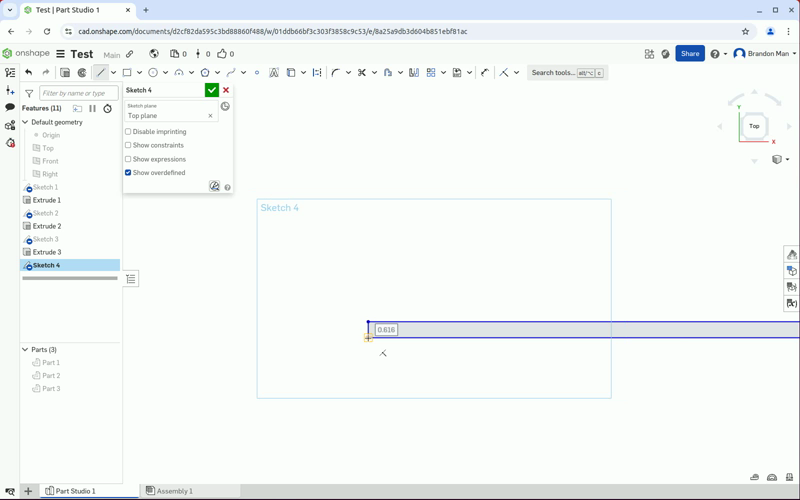
scroll(-6)
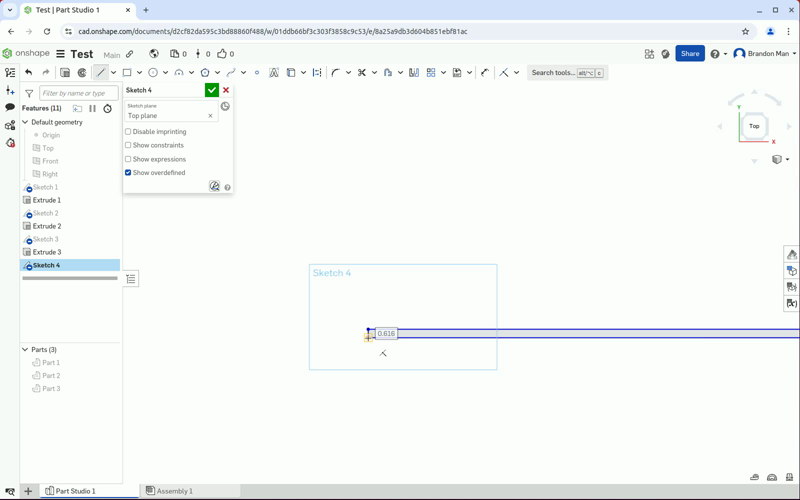
scroll(-6)
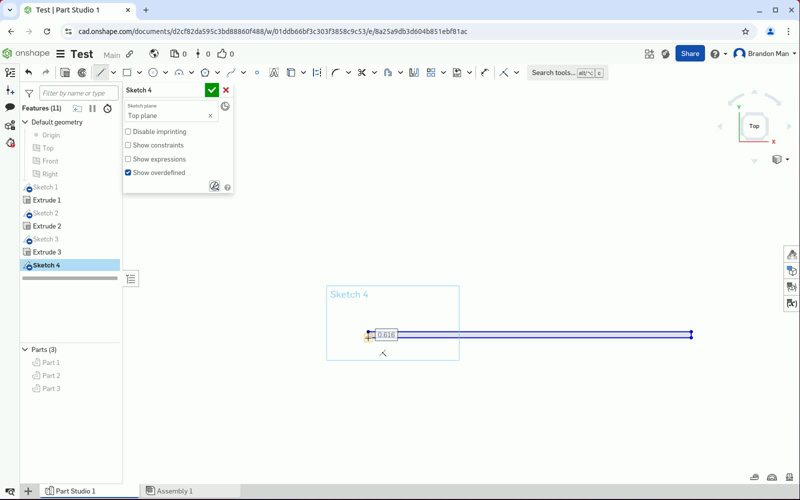
scroll(-6)
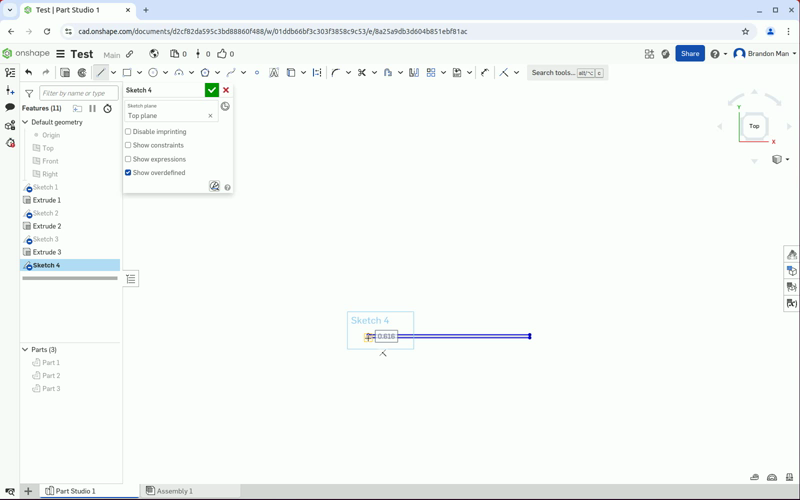
key(esc)
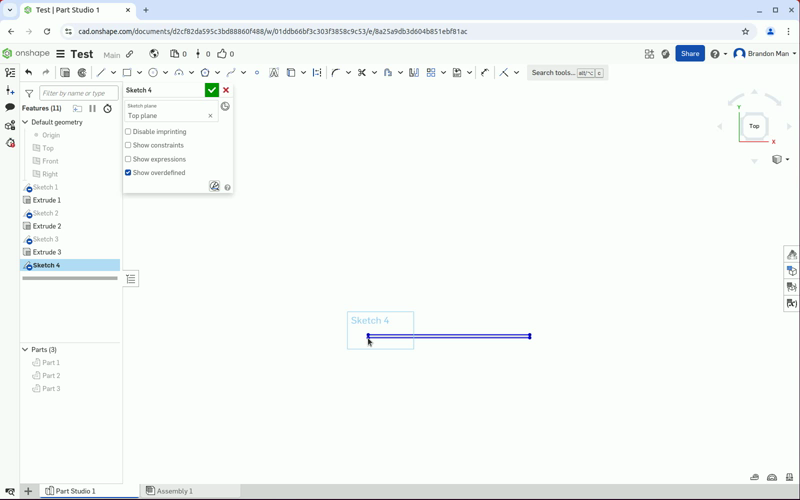
mouse_move(385, 335)
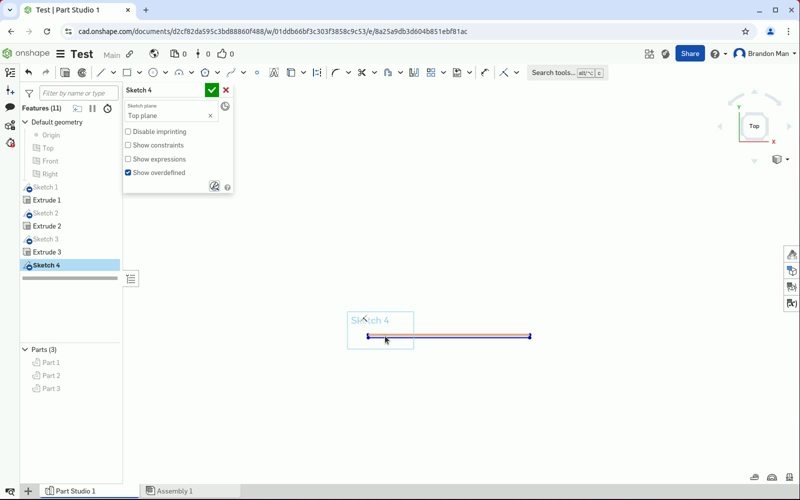
scroll(6)
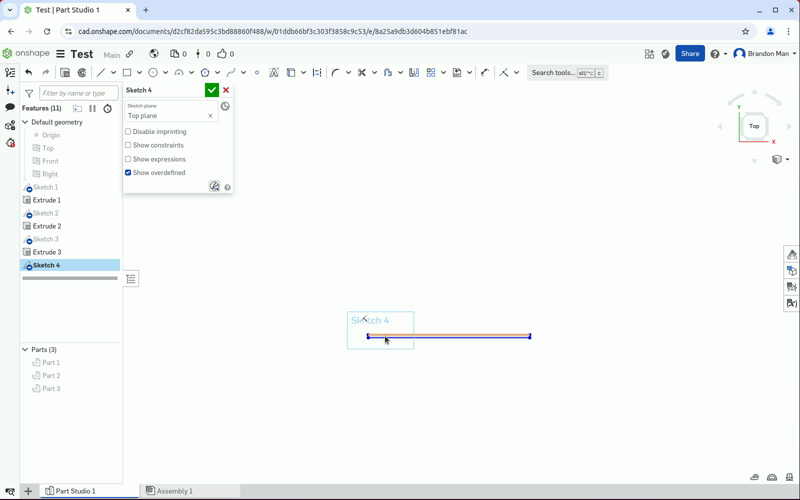
scroll(6)
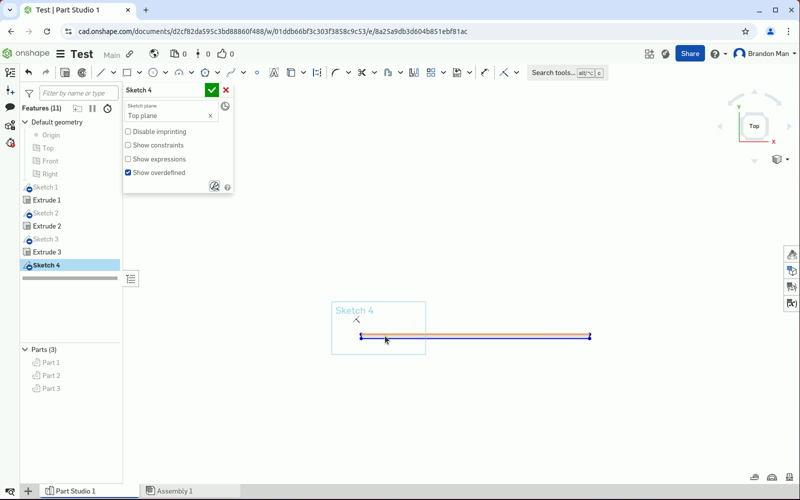
scroll(6)
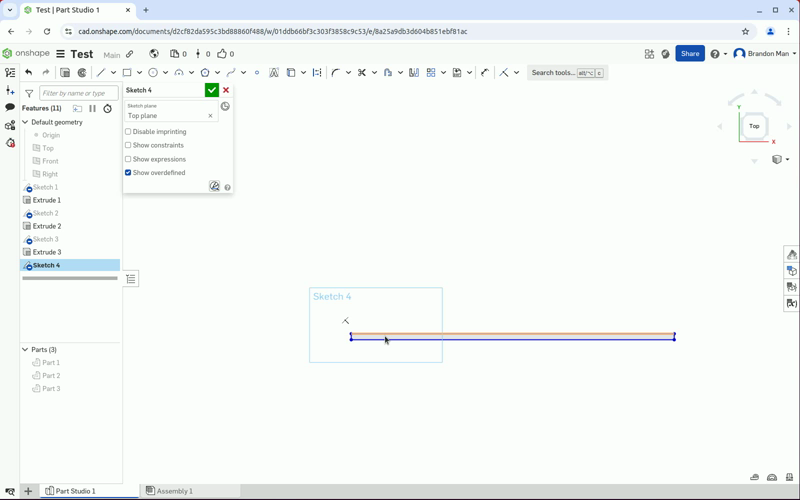
scroll(6)
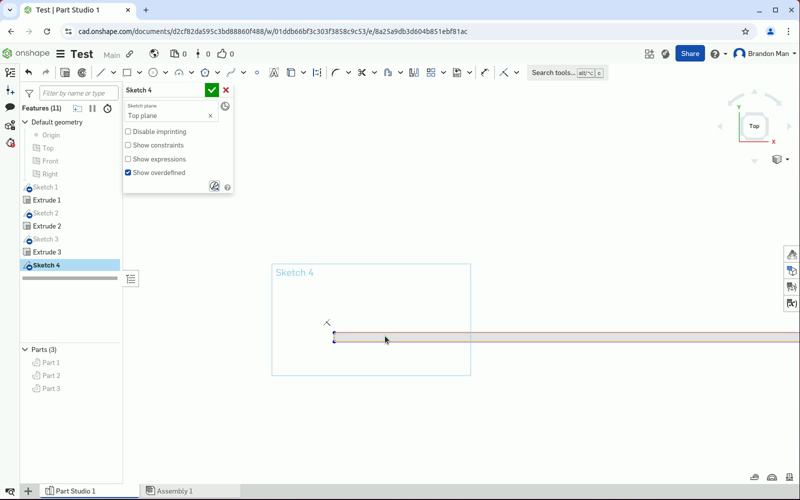
scroll(6)
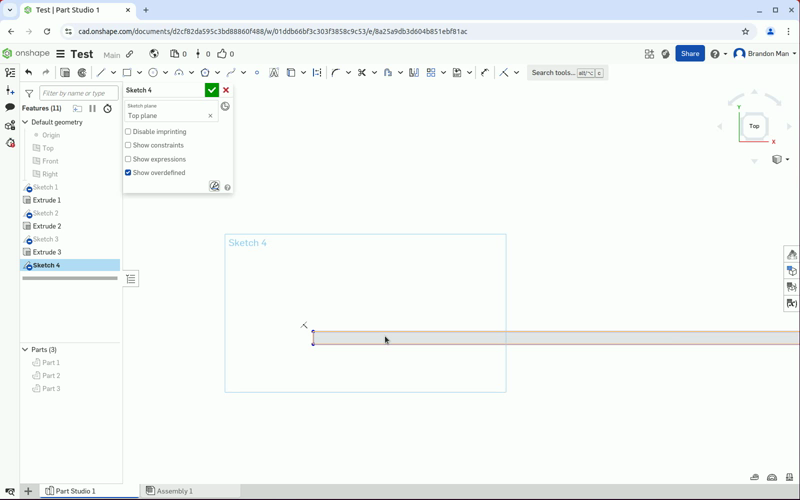
scroll(6)
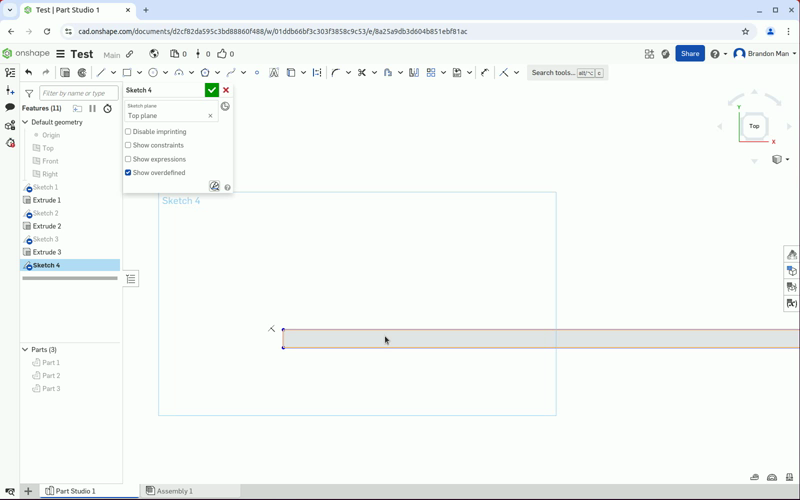
scroll(6)
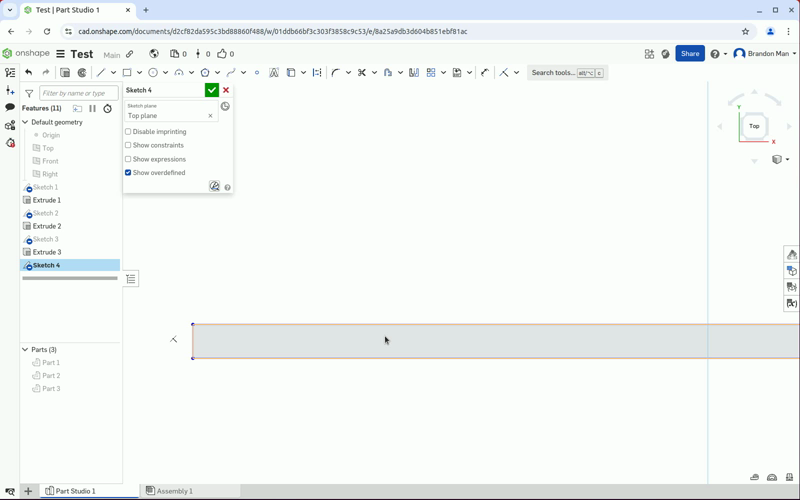
click(385, 335)
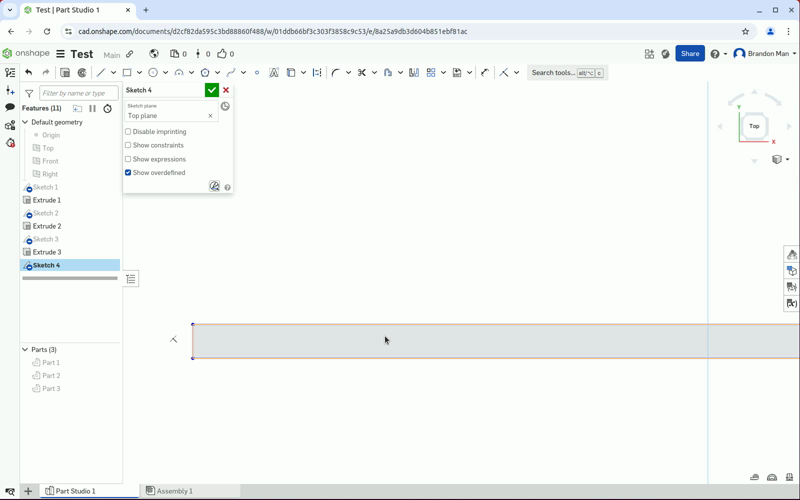
scroll(-6)
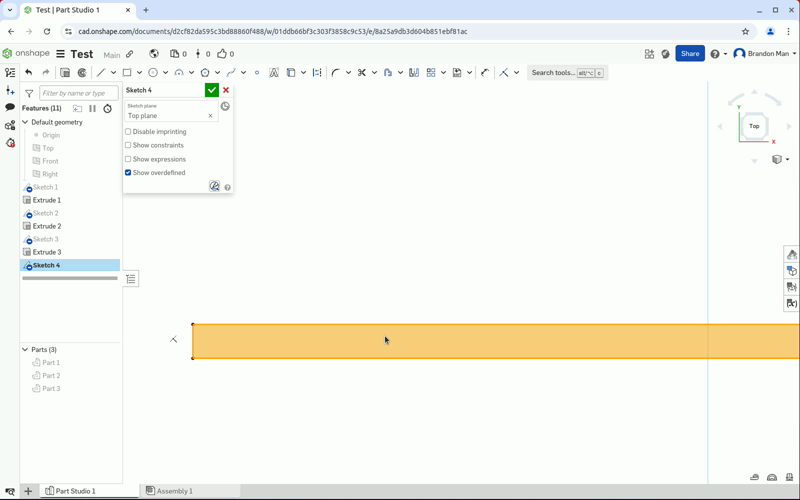
scroll(-6)
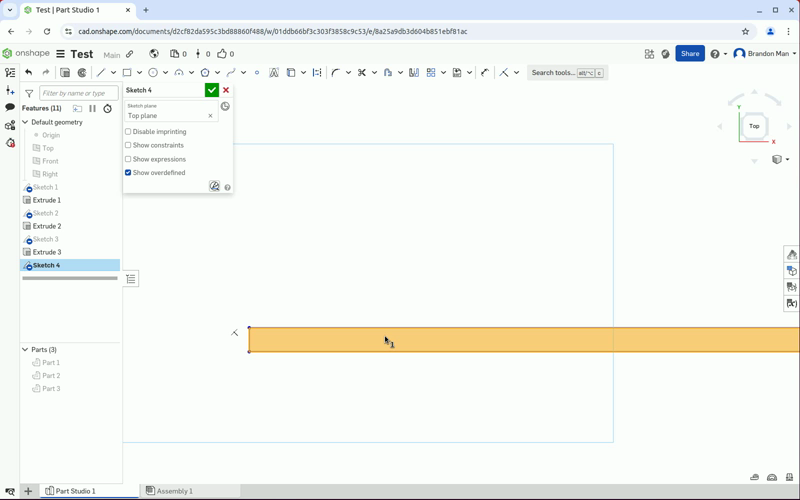
scroll(-6)
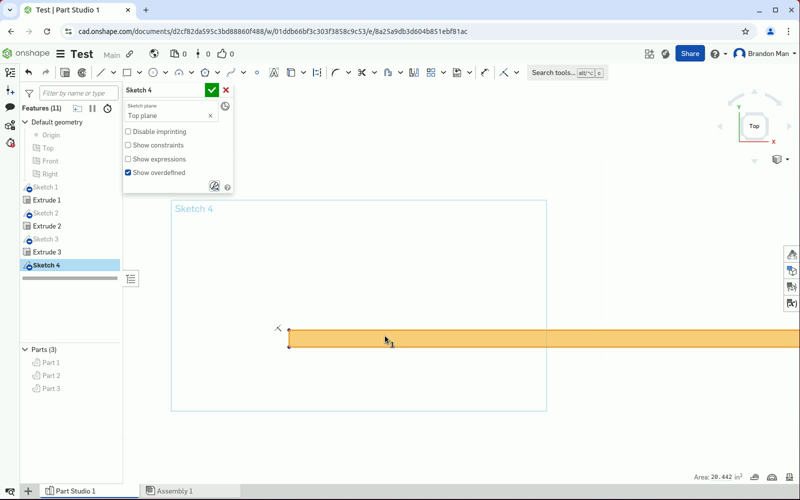
scroll(-6)
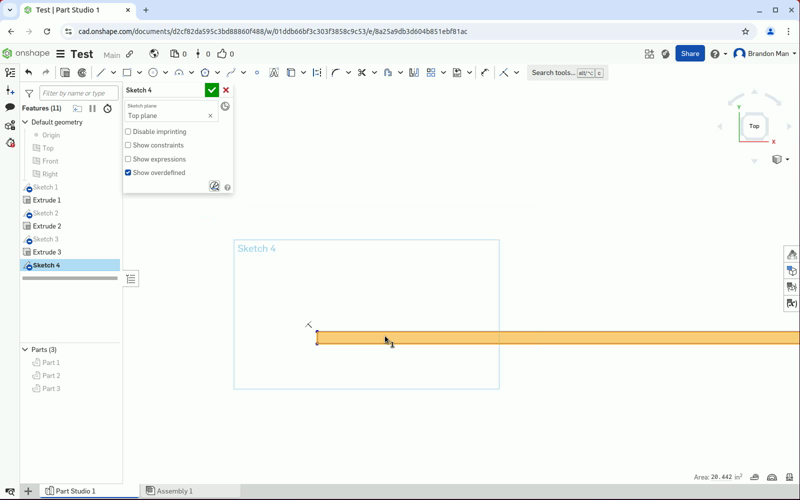
scroll(-6)
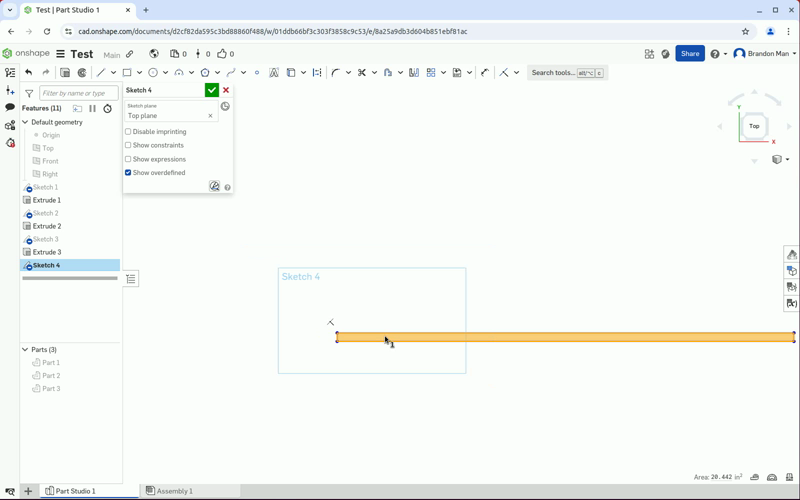
scroll(-6)
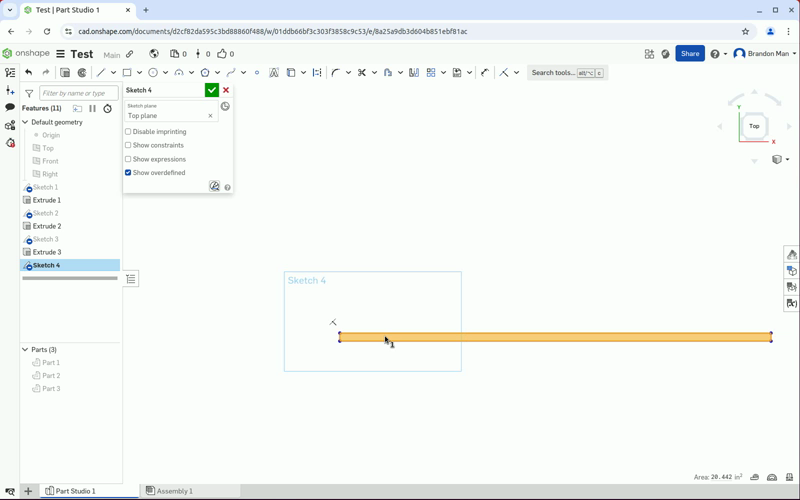
scroll(-6)
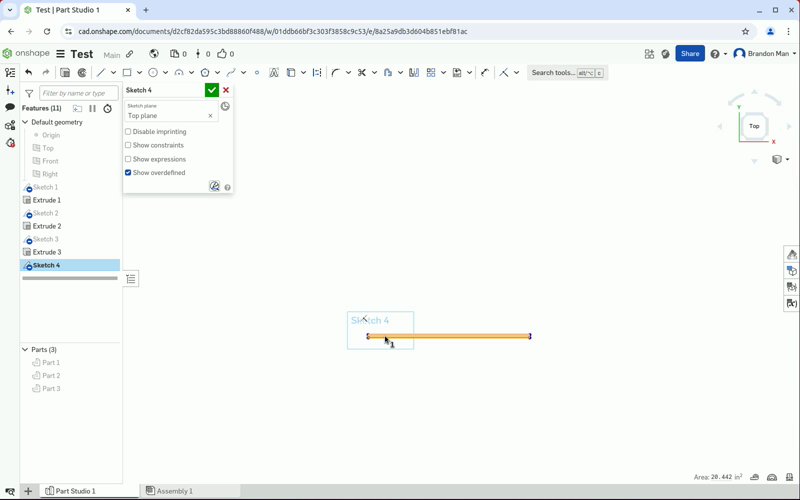
mouse_move(73, 352)
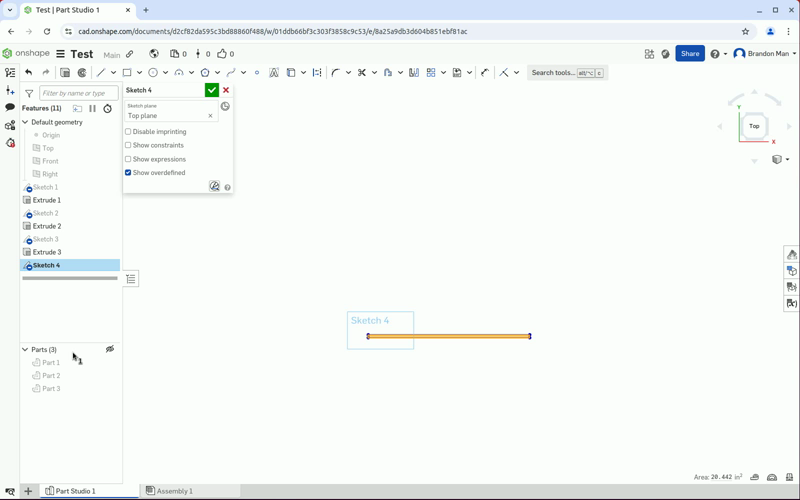
key(shift+y)
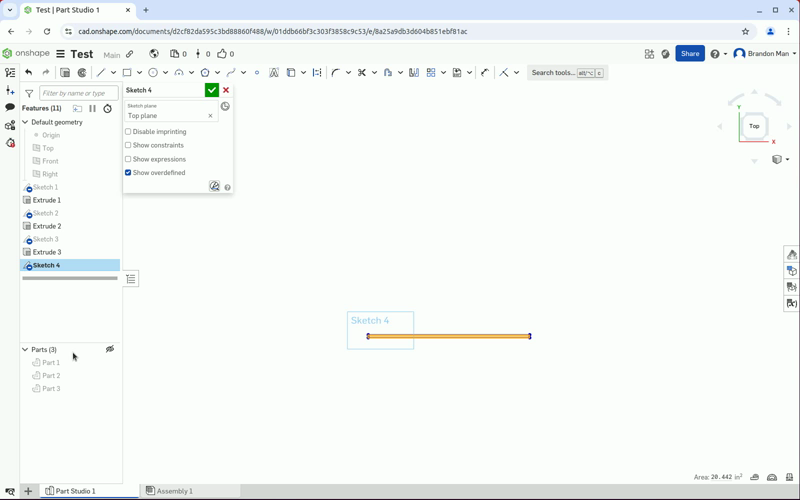
key(shift+e)
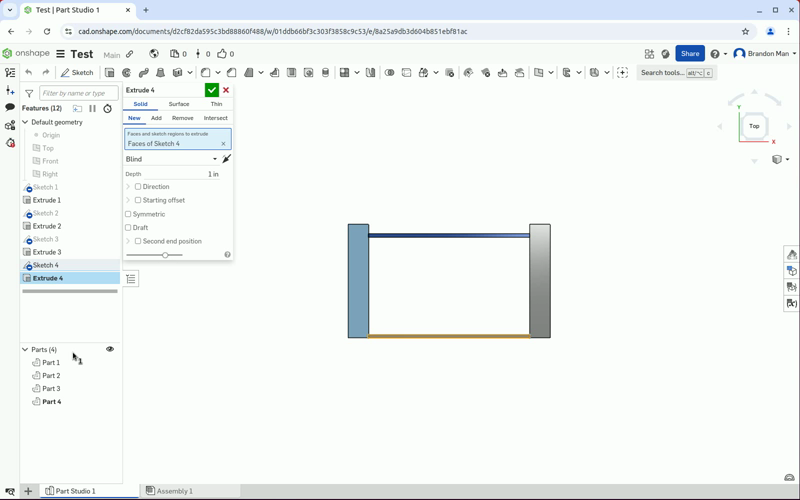
mouse_move(143, 106)
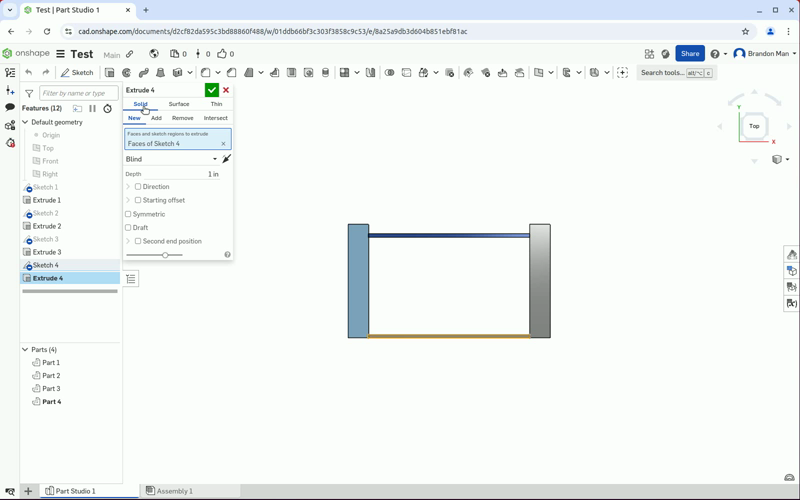
click(143, 106)
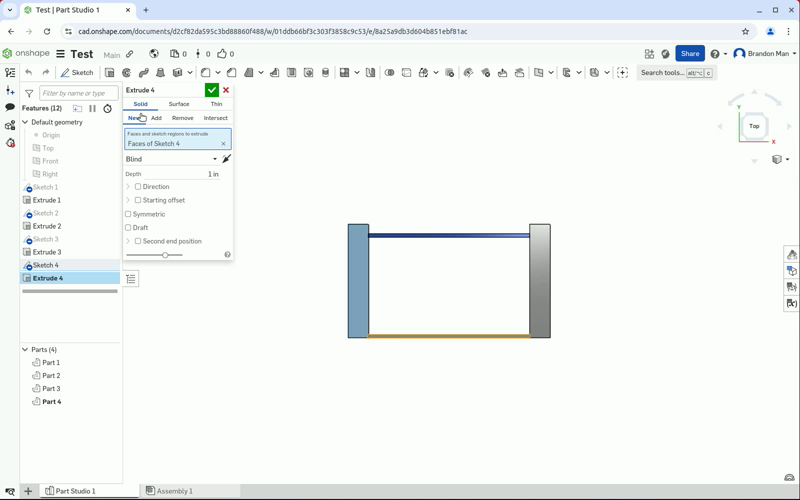
mouse_move(137, 120)
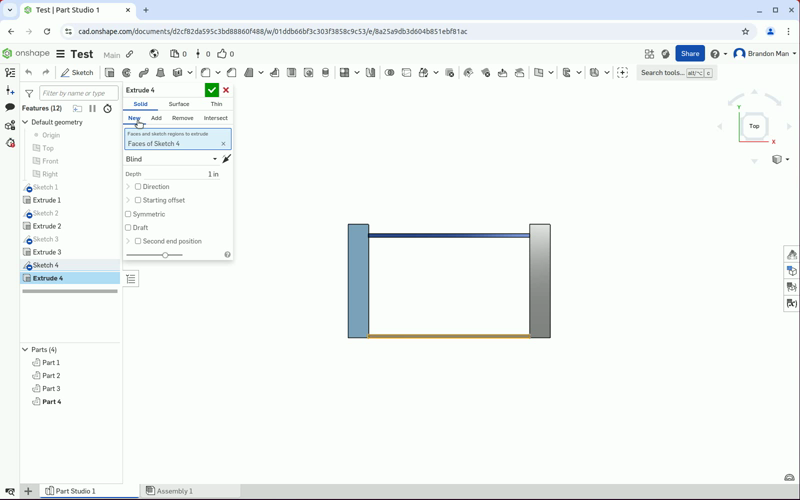
click(137, 120)
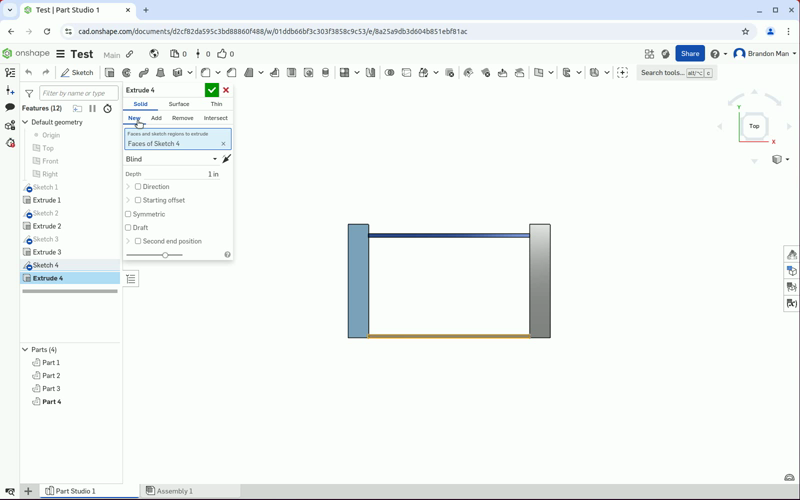
key(tab, 4)
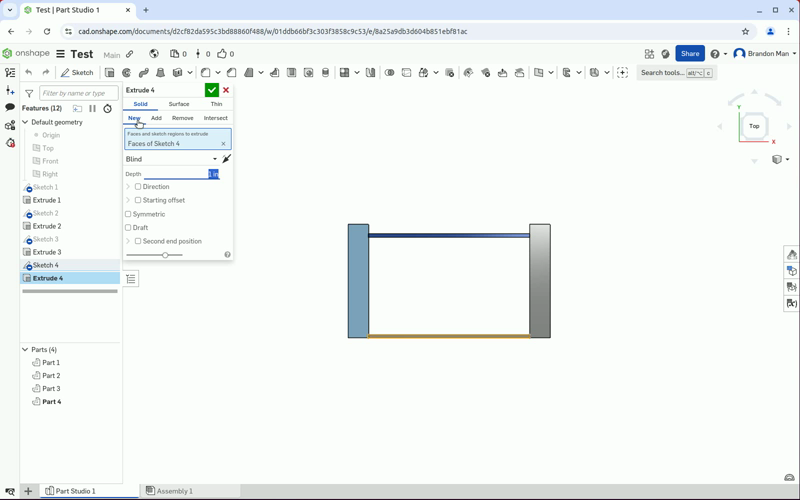
text(4.092)
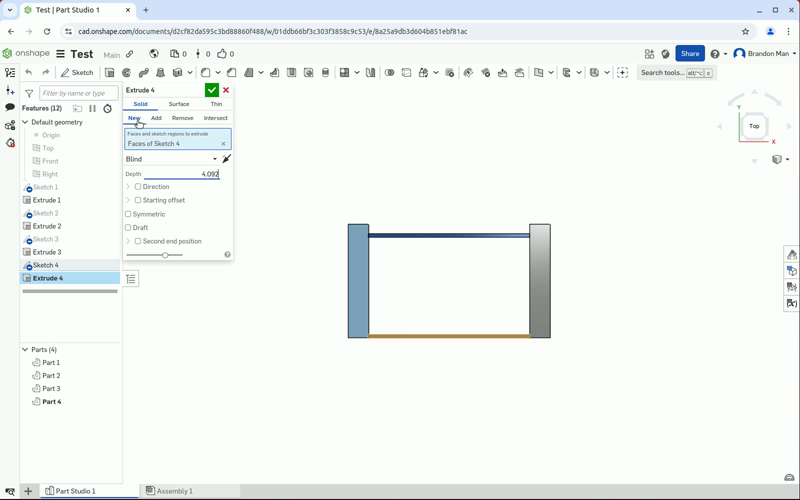
key(enter)
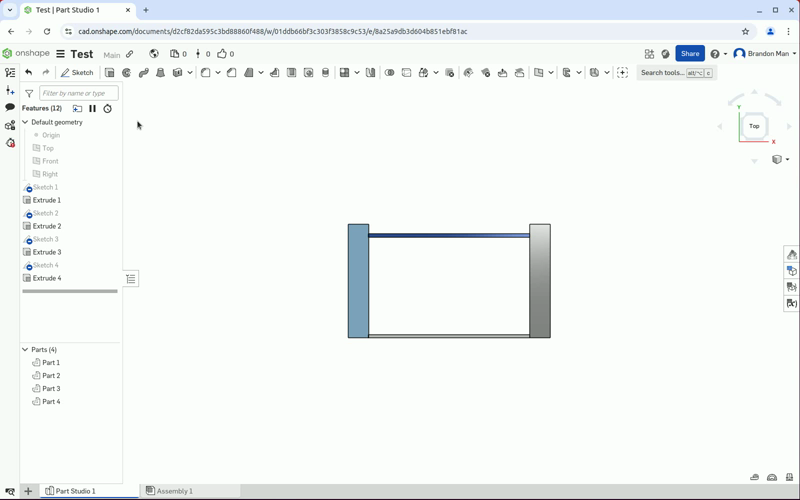
key(shift+h)
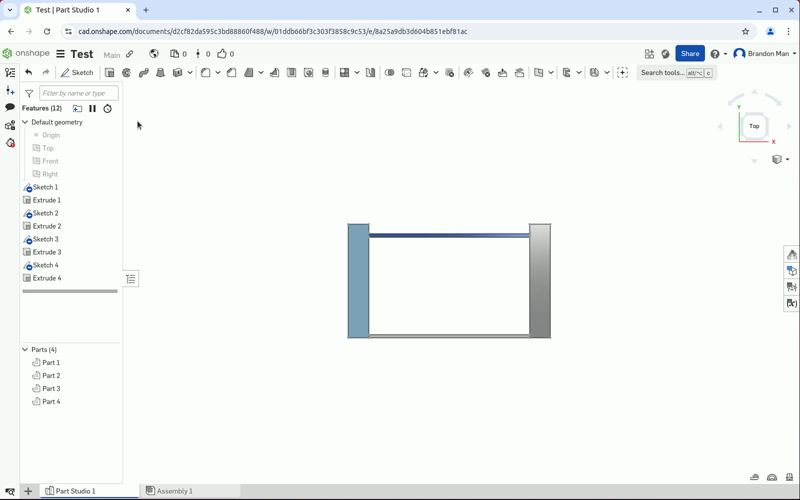
key(shift+h)
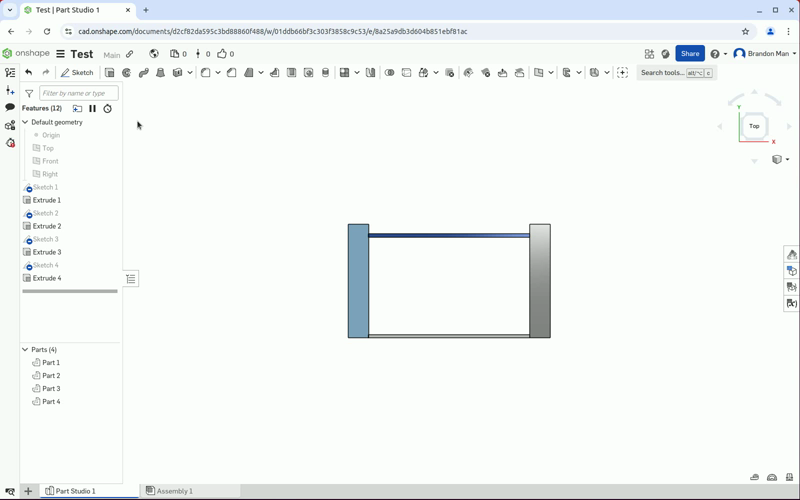
mouse_move(73, 189)
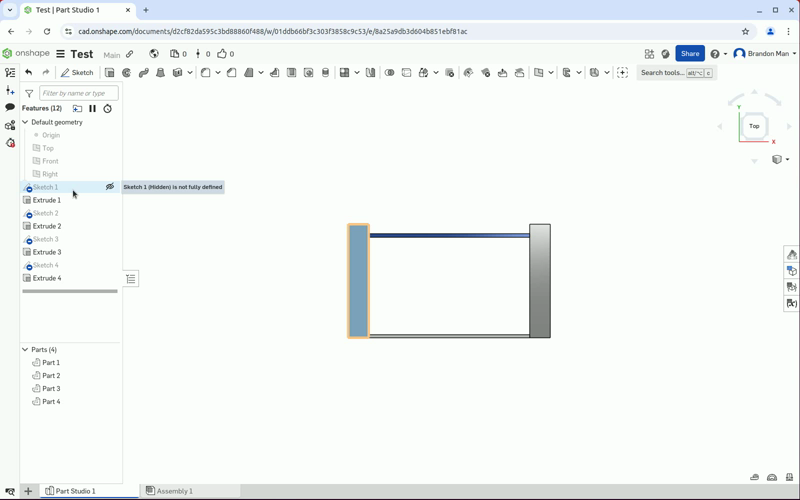
click(73, 189)
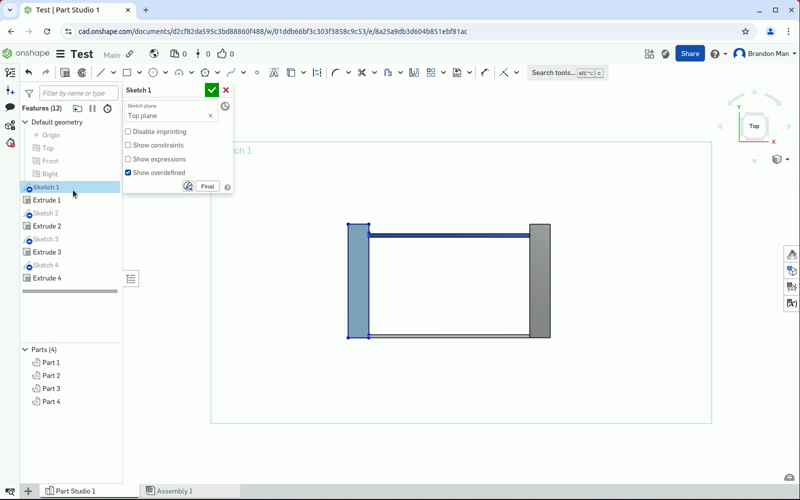
mouse_move(229, 92)
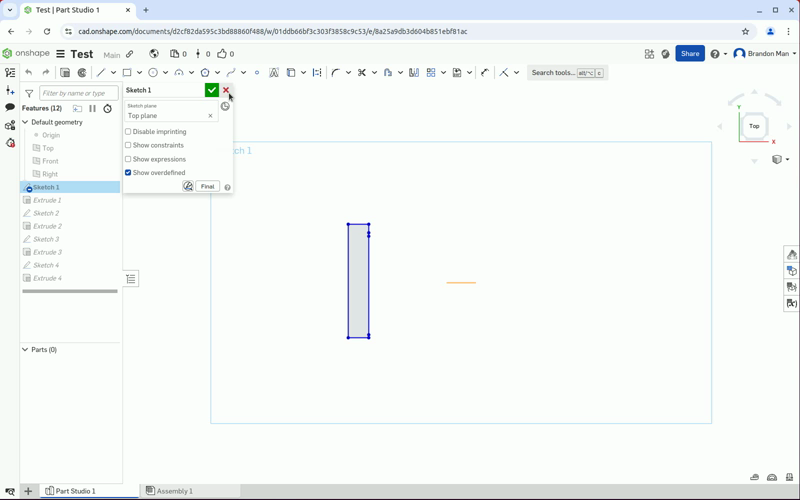
click(229, 92)
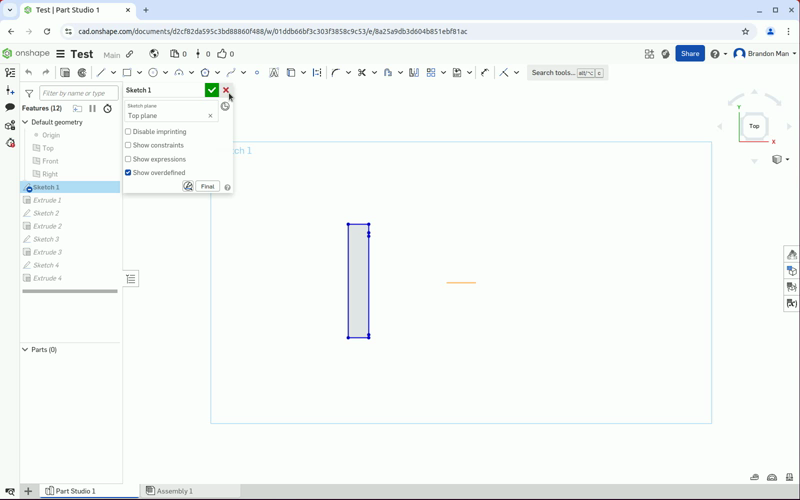
key(shift+s)
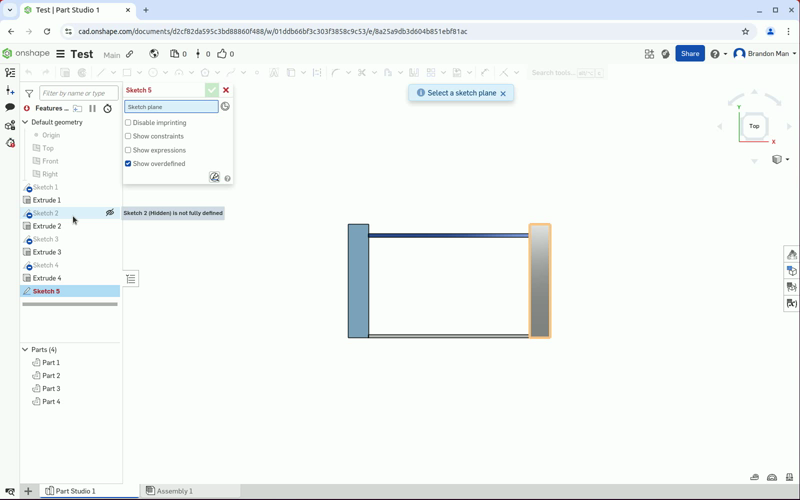
scroll(3)
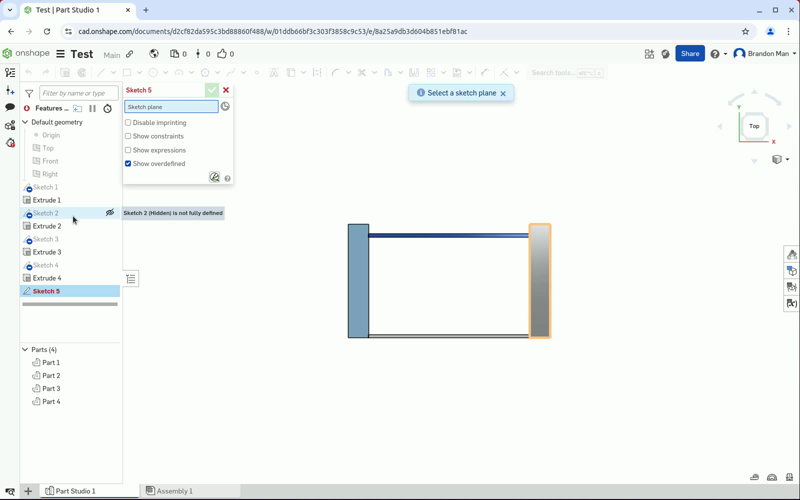
mouse_move(73, 150)
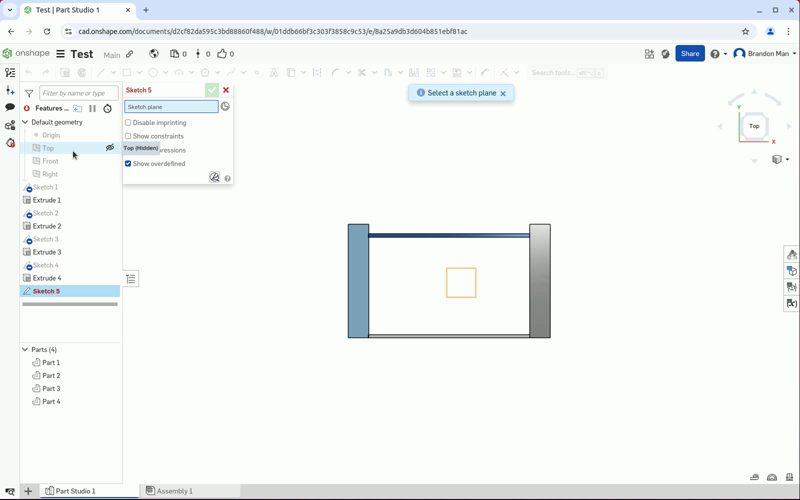
click(73, 150)
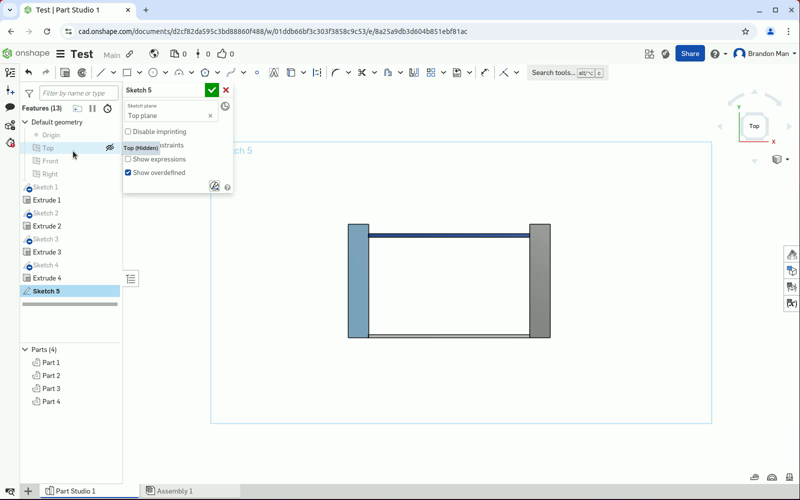
mouse_move(73, 352)
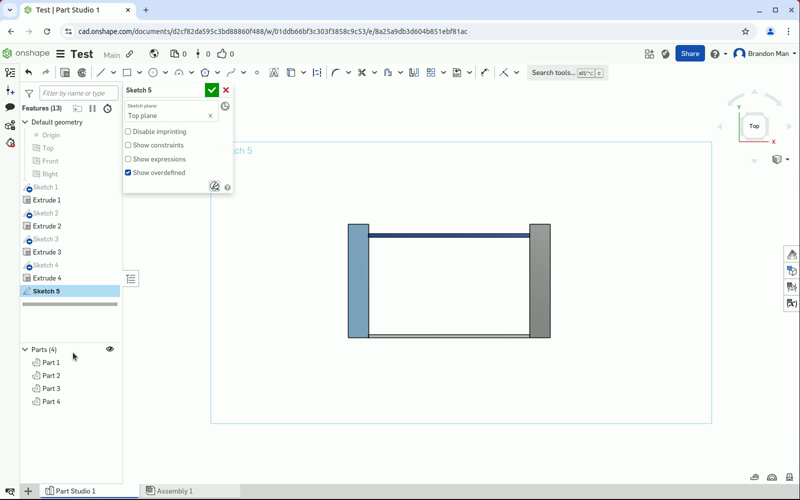
key(y)
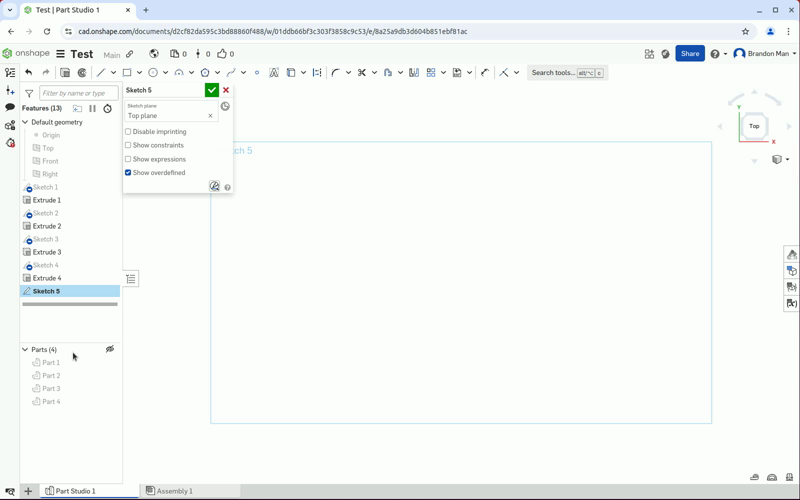
key(l)
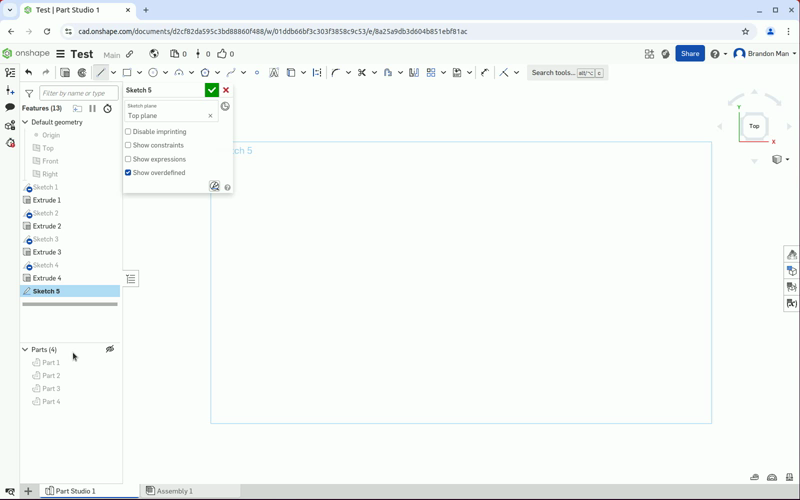
key_down(shift)
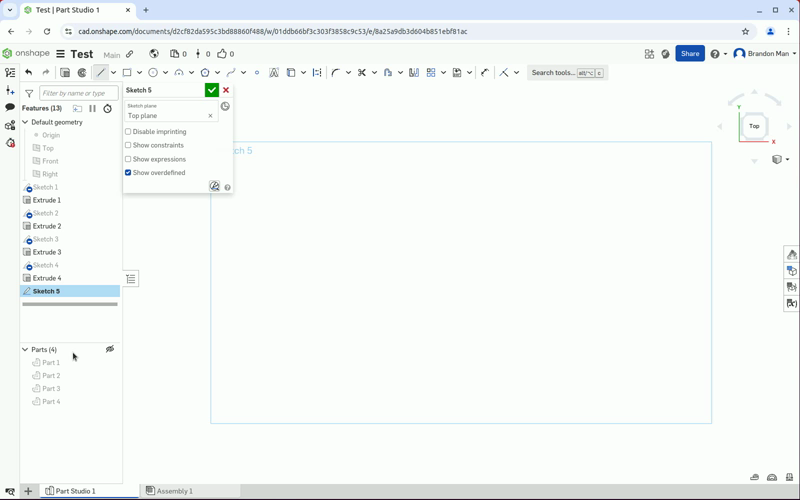
mouse_move(368, 232)
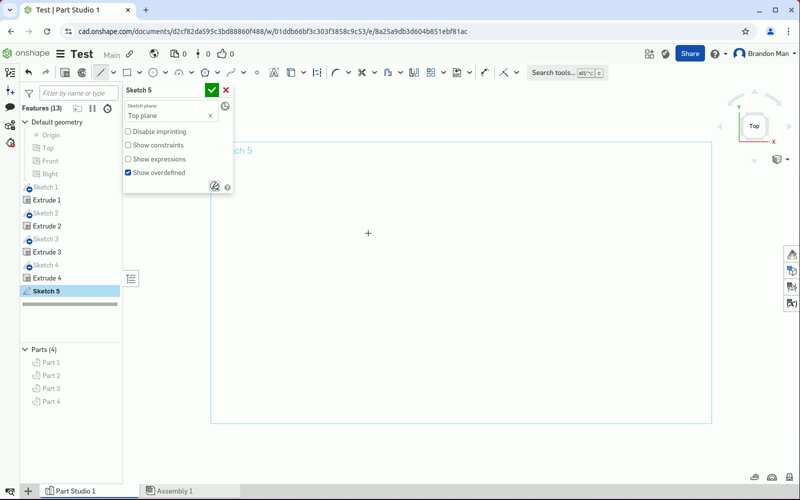
click(368, 232)
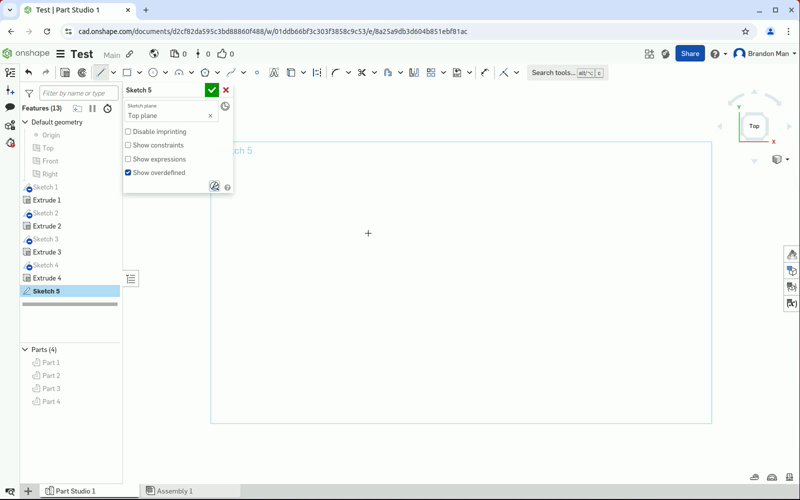
key_up(shift)
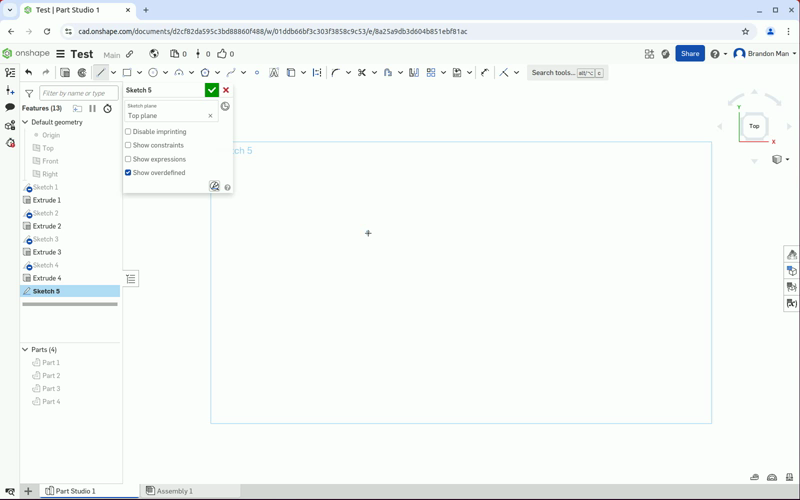
key_down(shift)
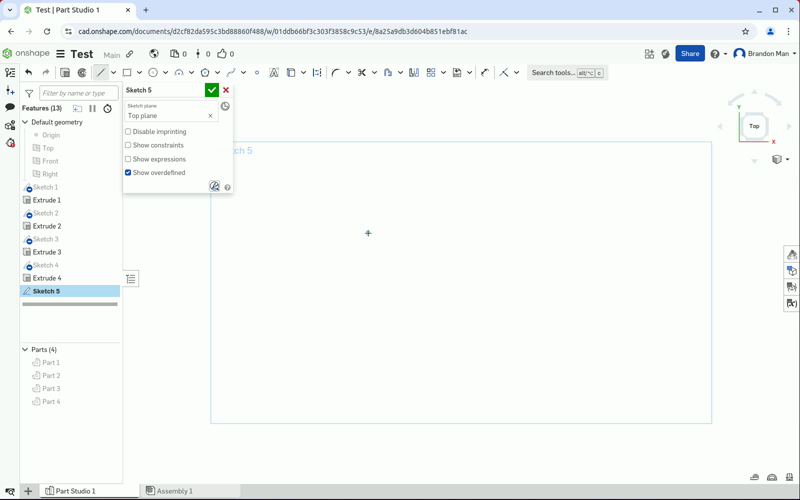
mouse_move(529, 232)
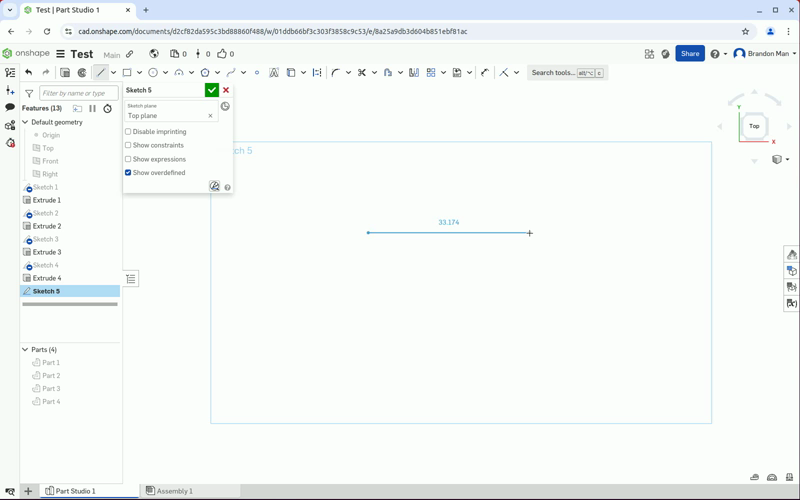
click(529, 232)
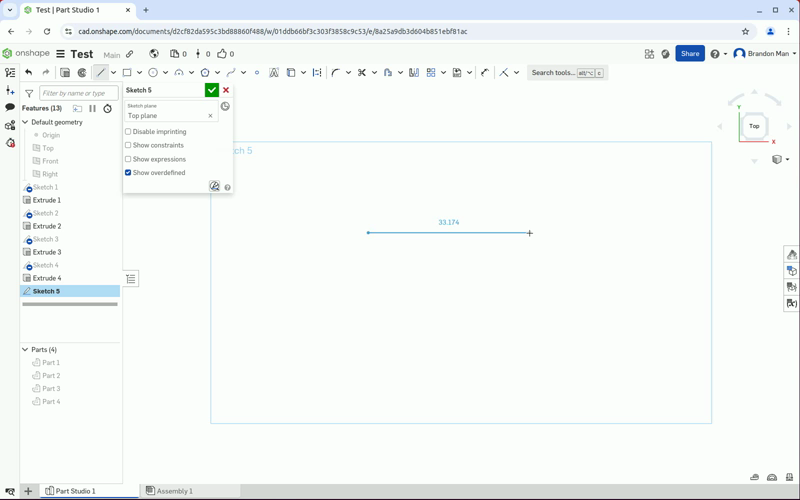
key_up(shift)
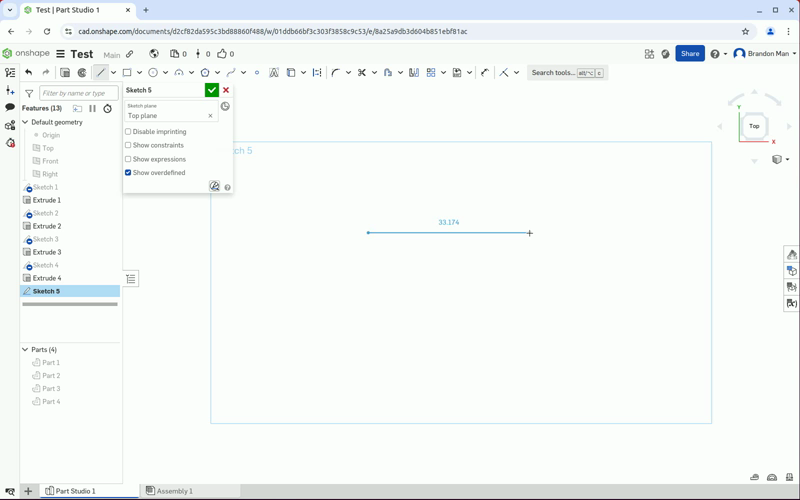
key_down(shift)
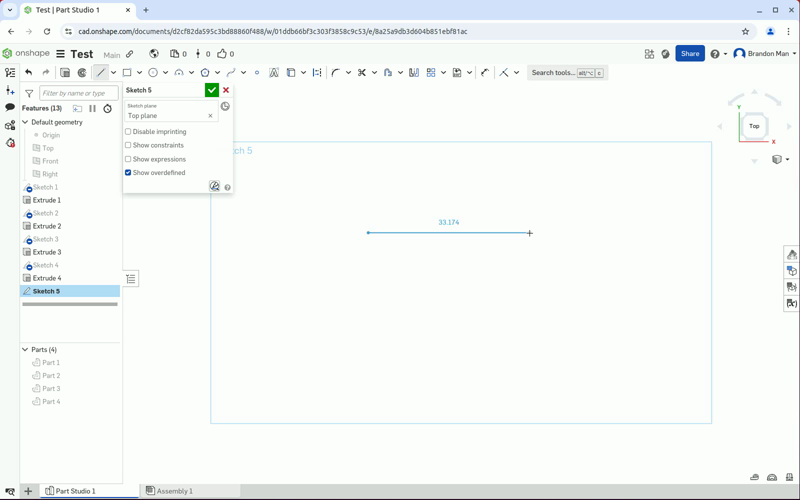
mouse_move(559, 232)
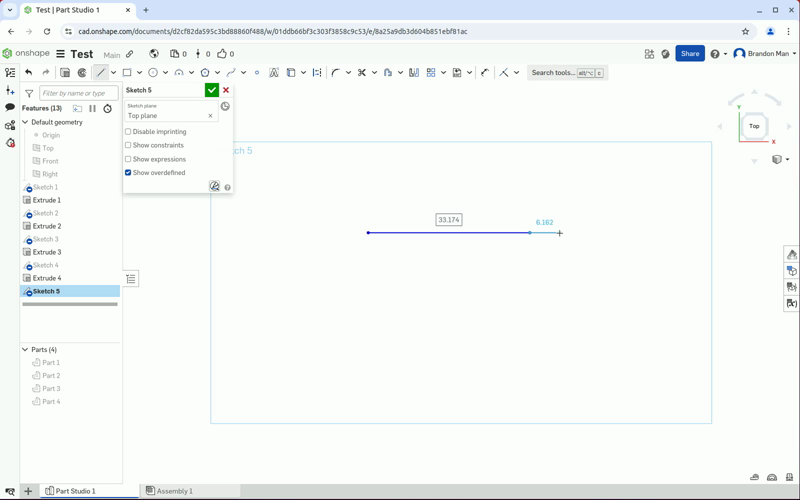
mouse_move(529, 224)
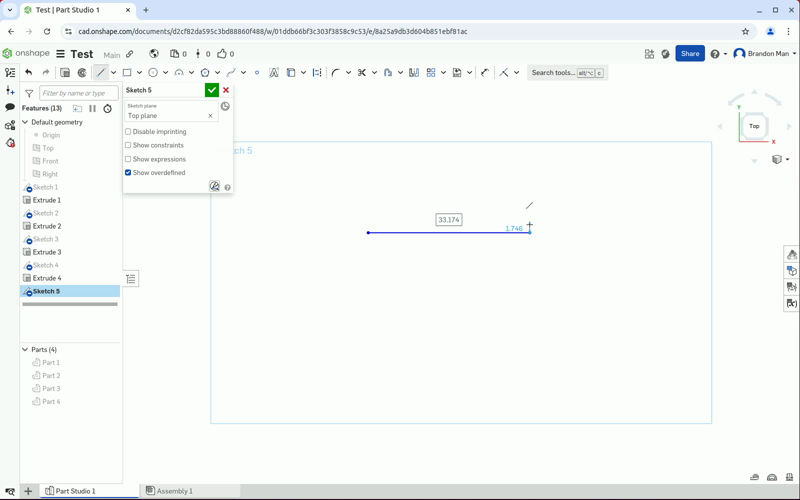
click(529, 224)
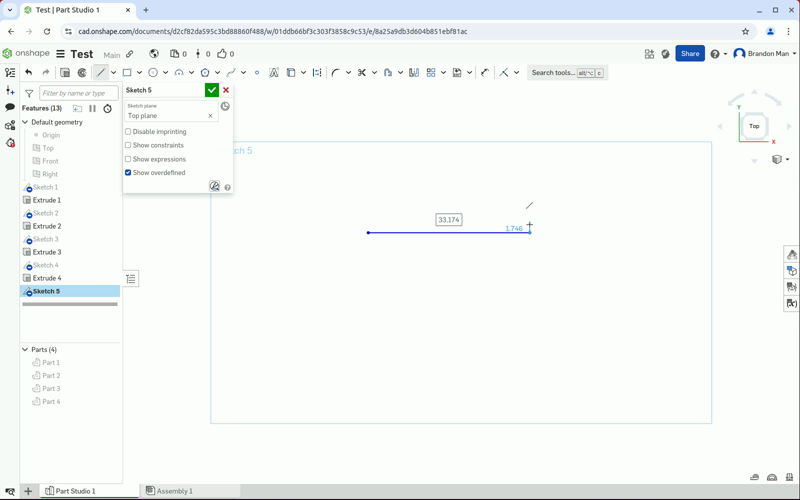
key_up(shift)
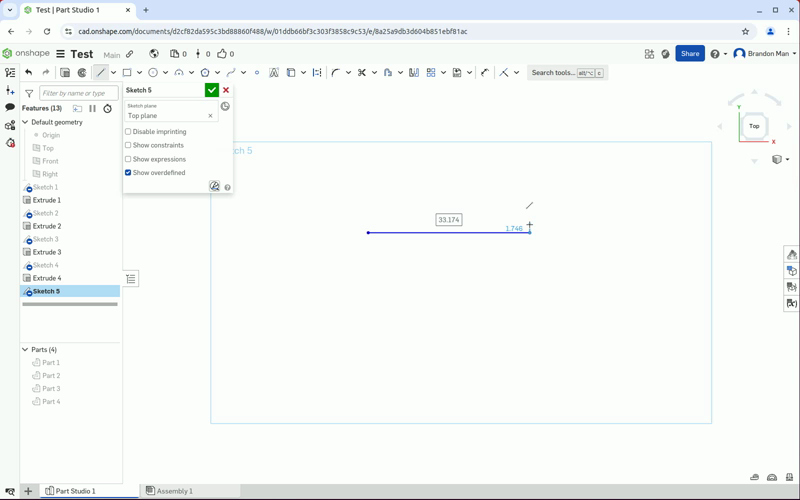
key_down(shift)
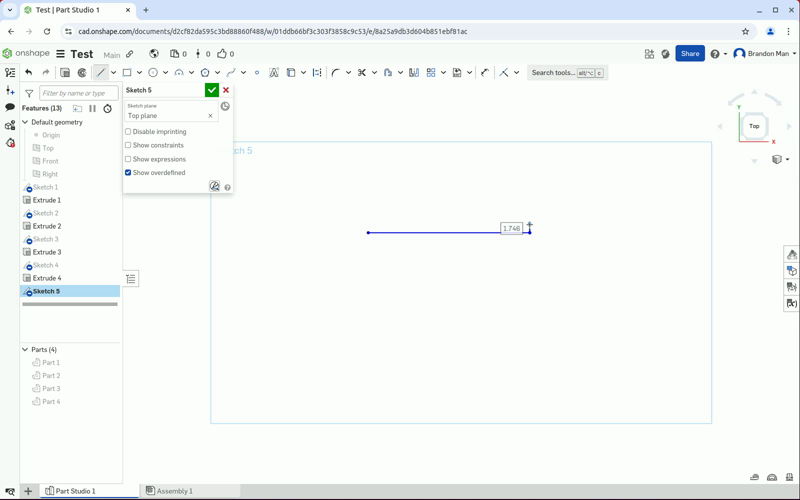
mouse_move(368, 224)
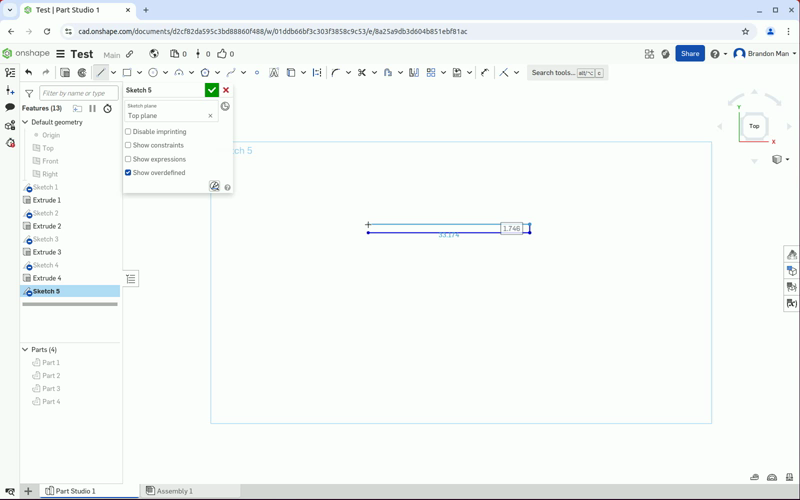
click(368, 224)
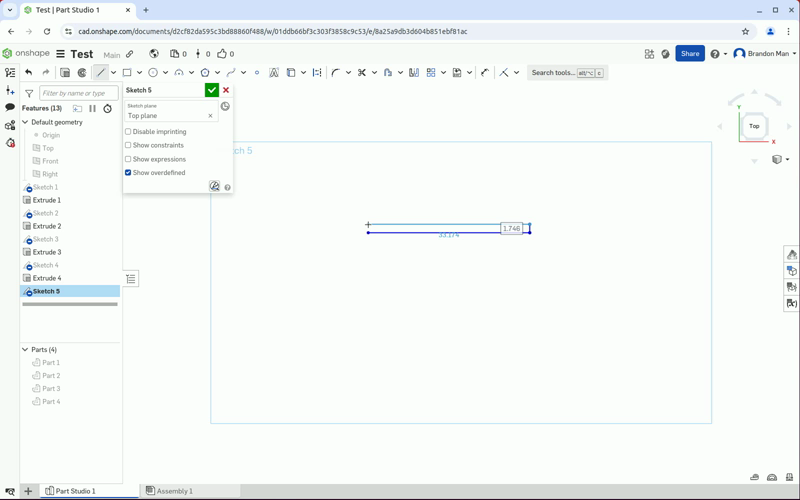
key_up(shift)
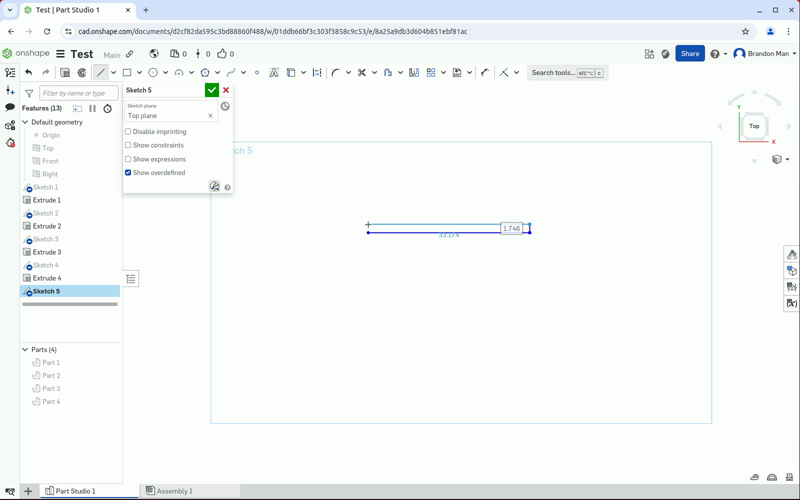
mouse_move(398, 224)
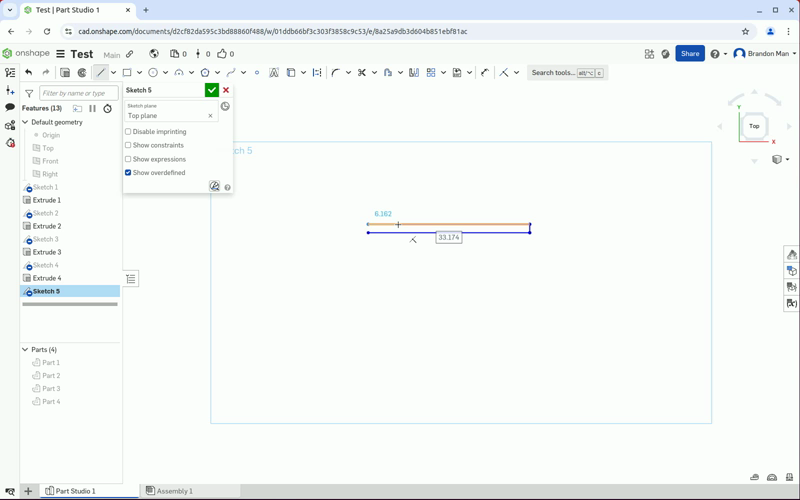
key_down(shift)
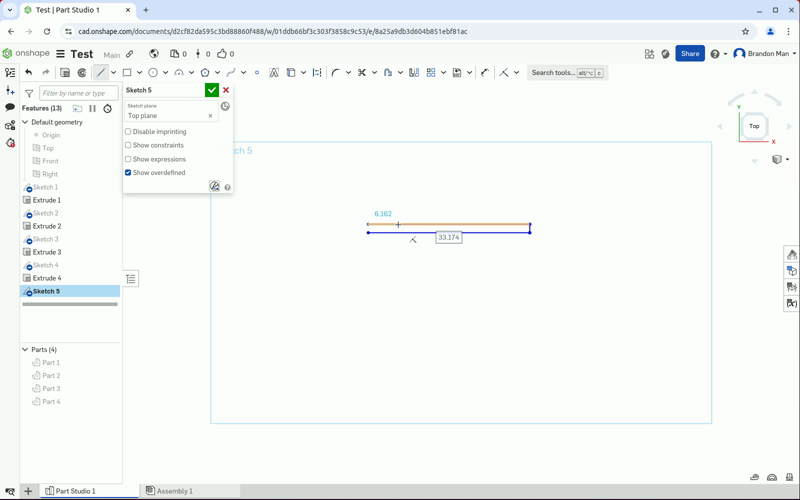
mouse_move(368, 232)
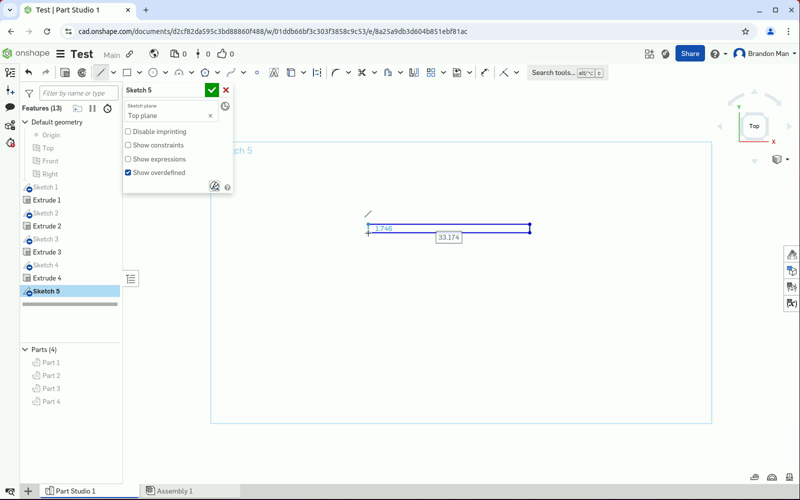
key_up(shift)
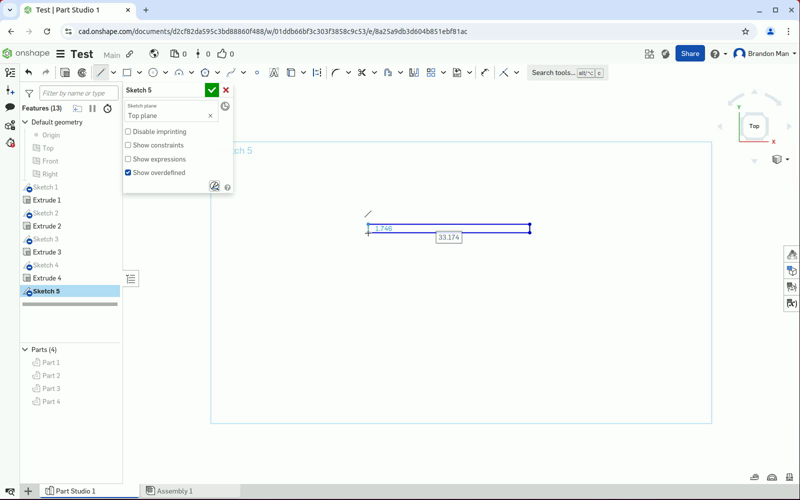
click(368, 232)
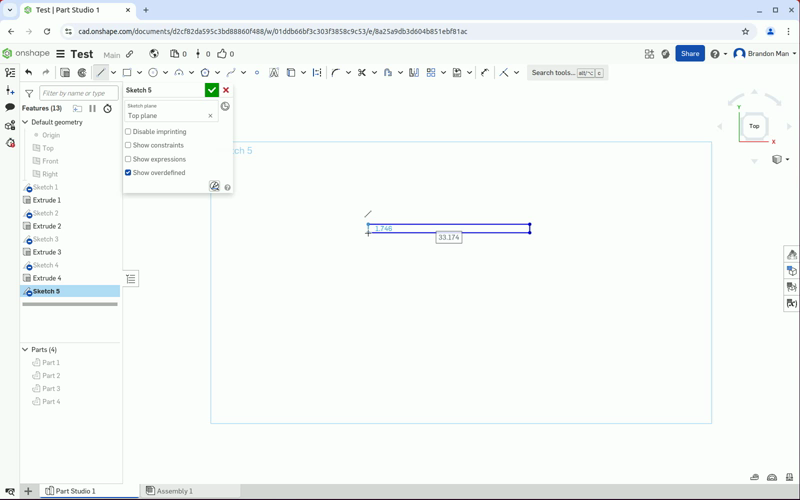
key(esc)
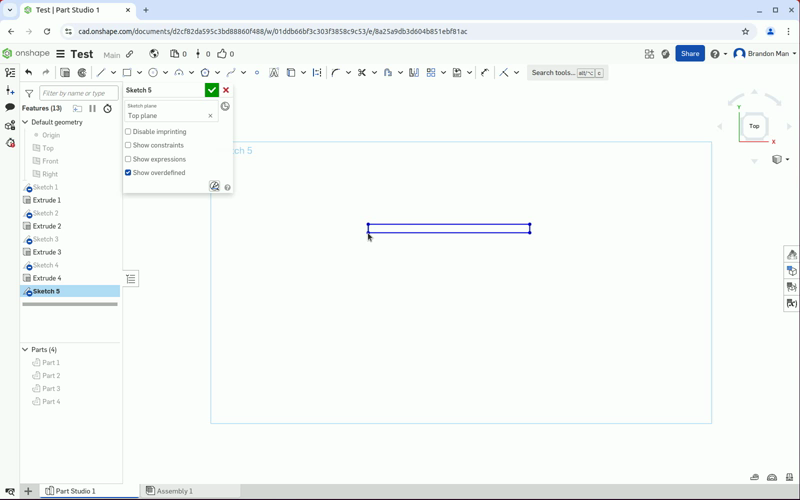
mouse_move(515, 228)
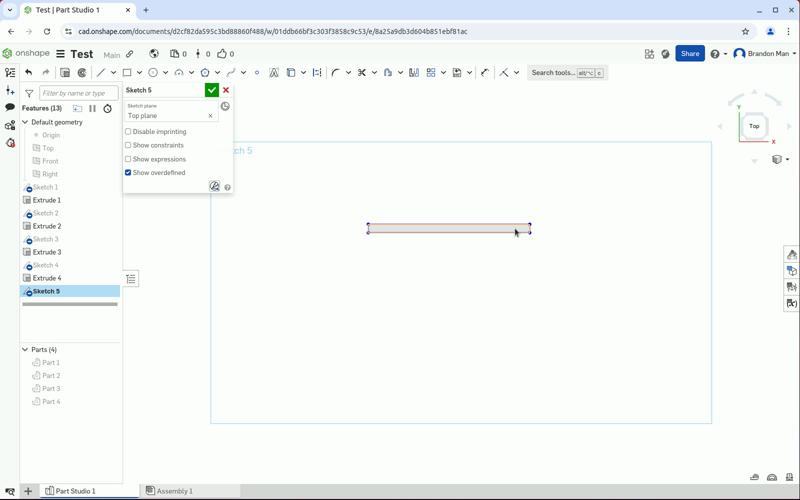
scroll(6)
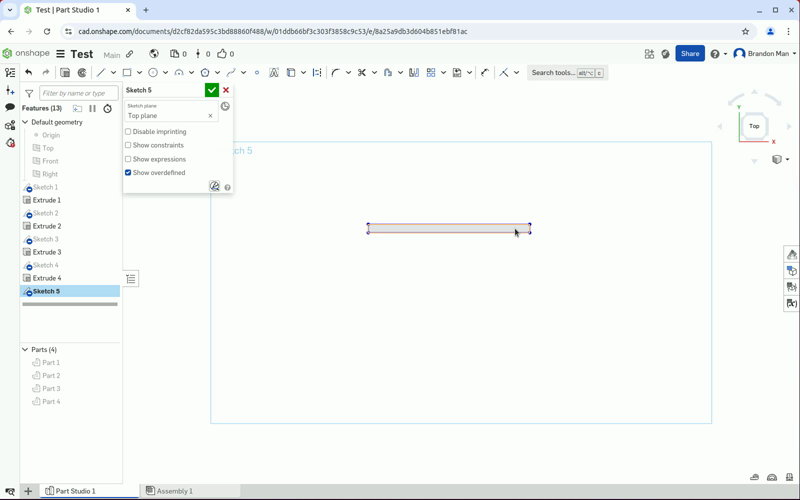
scroll(6)
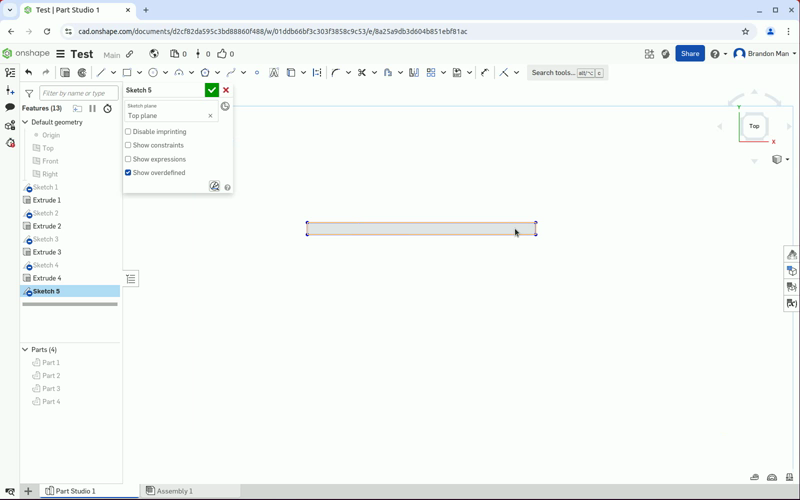
scroll(6)
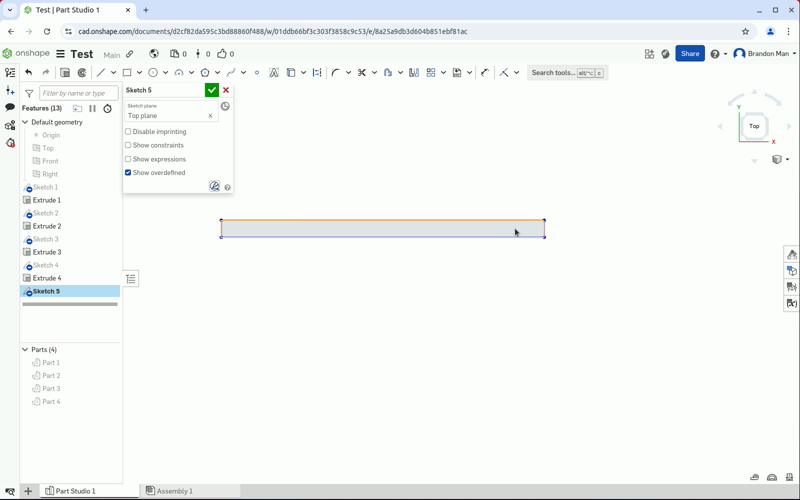
scroll(6)
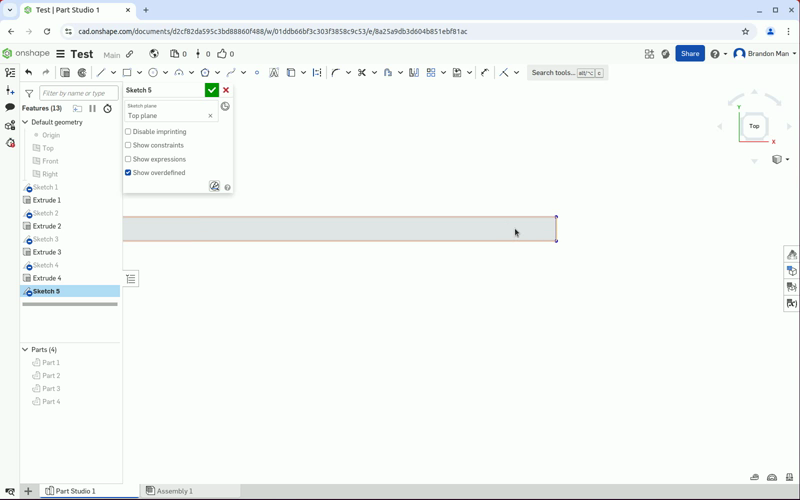
scroll(6)
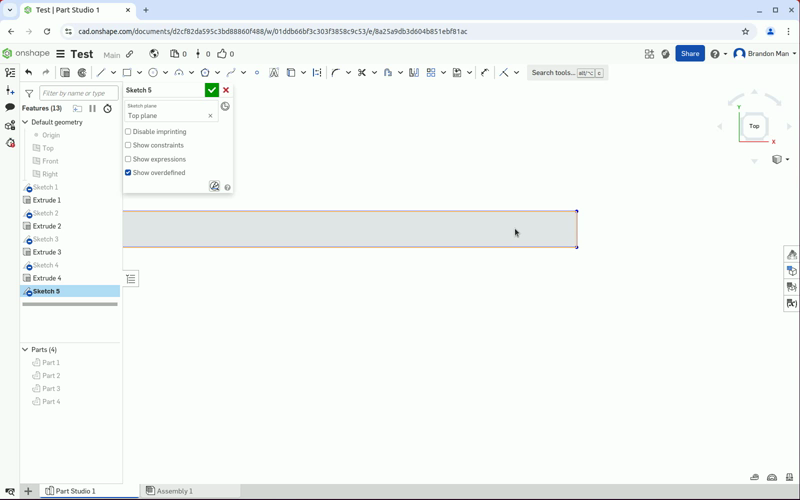
scroll(6)
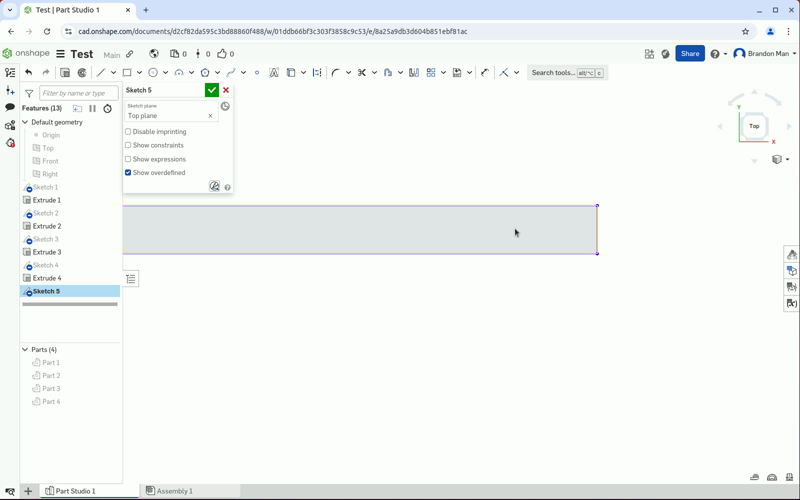
scroll(6)
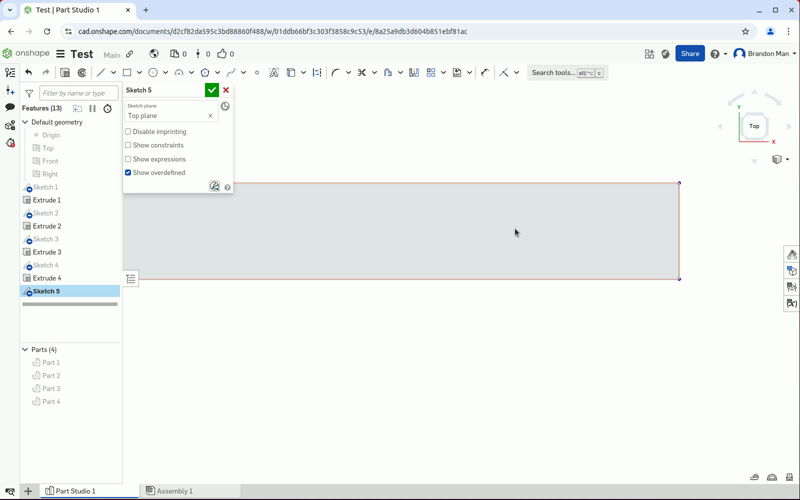
click(515, 228)
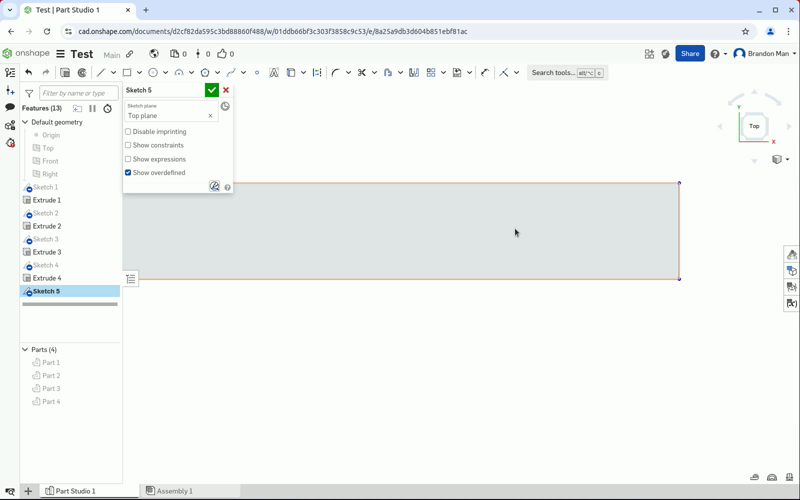
scroll(-6)
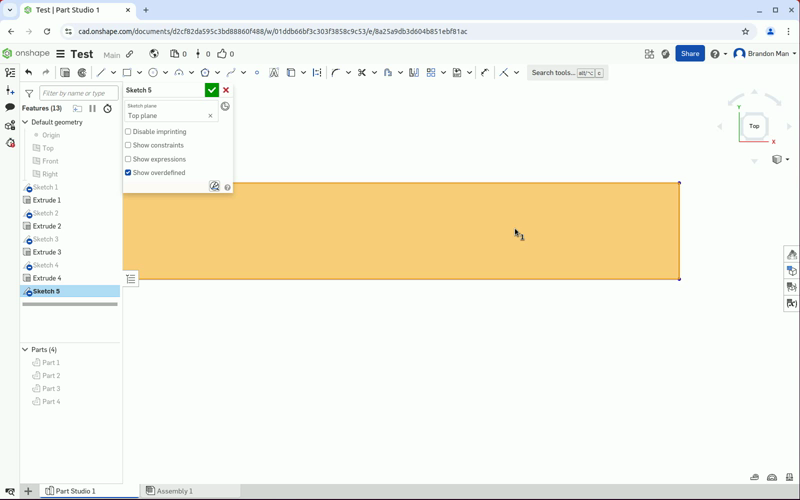
scroll(-6)
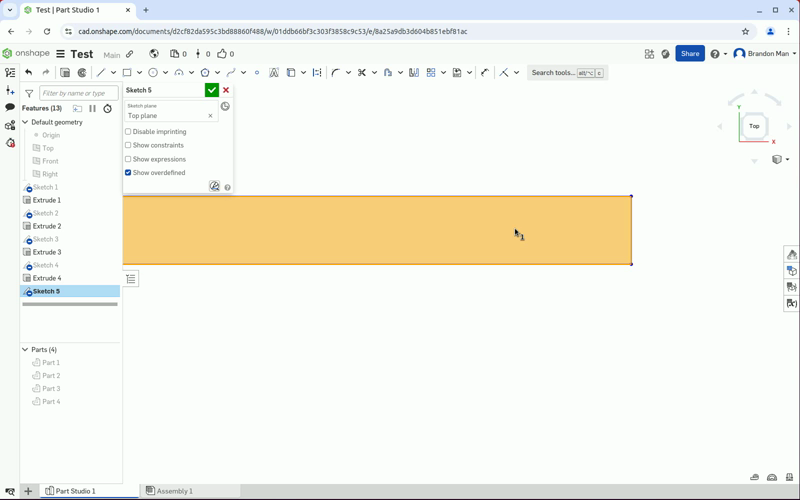
scroll(-6)
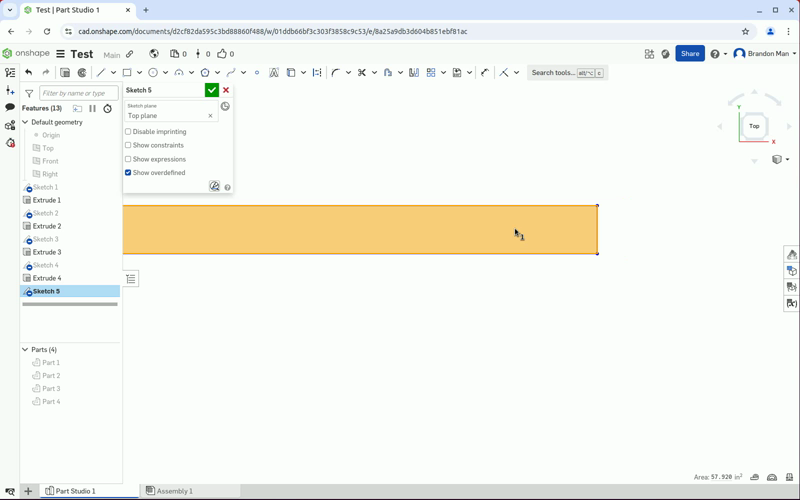
scroll(-6)
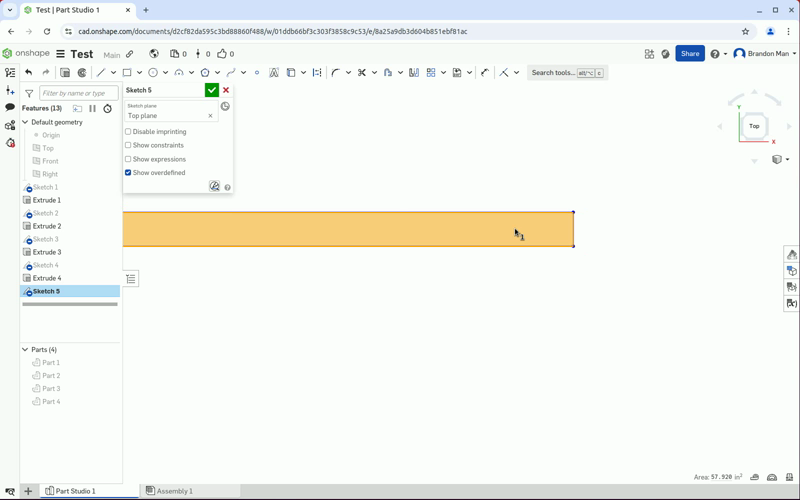
scroll(-6)
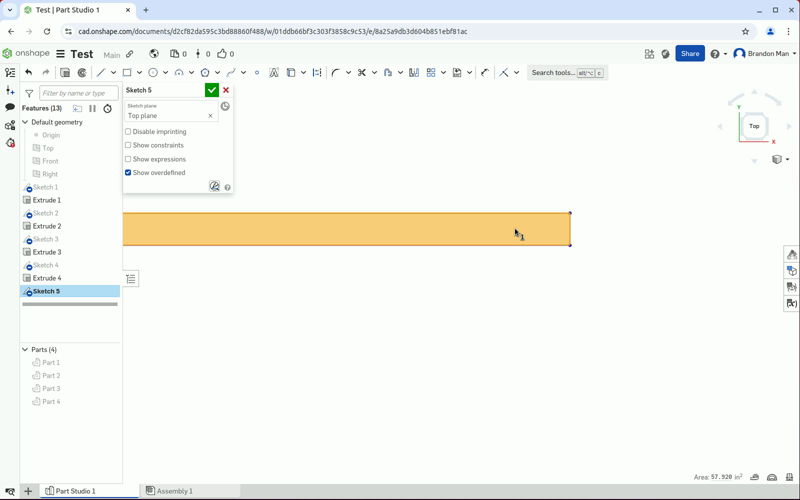
scroll(-6)
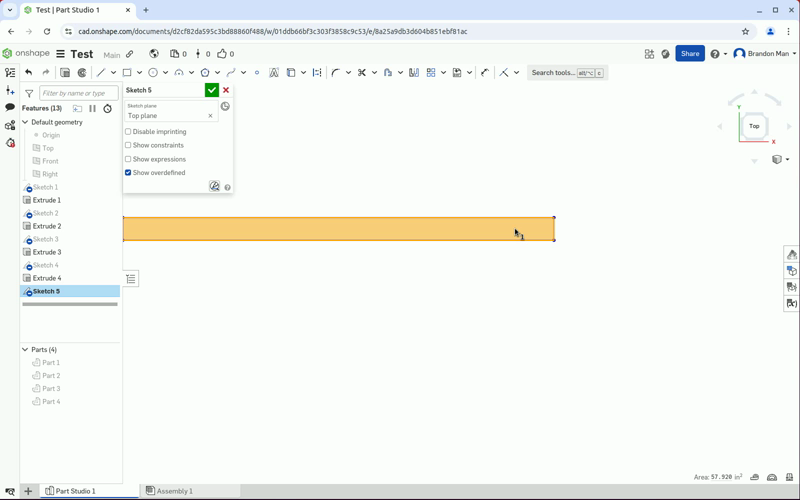
scroll(-6)
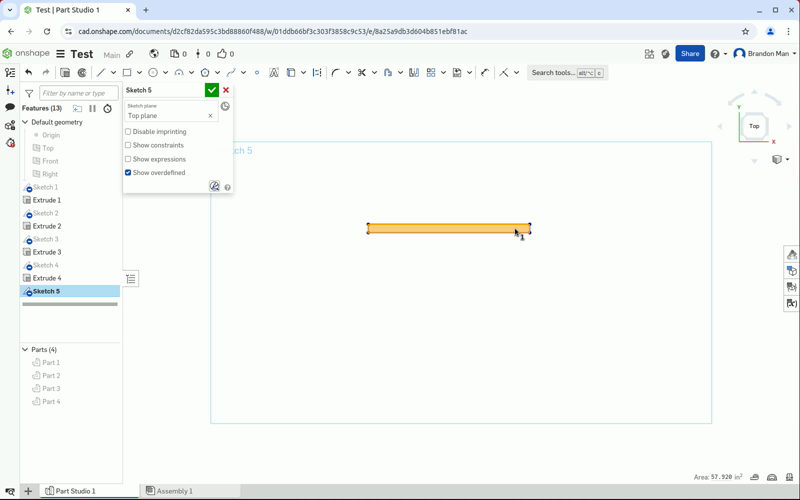
mouse_move(73, 352)
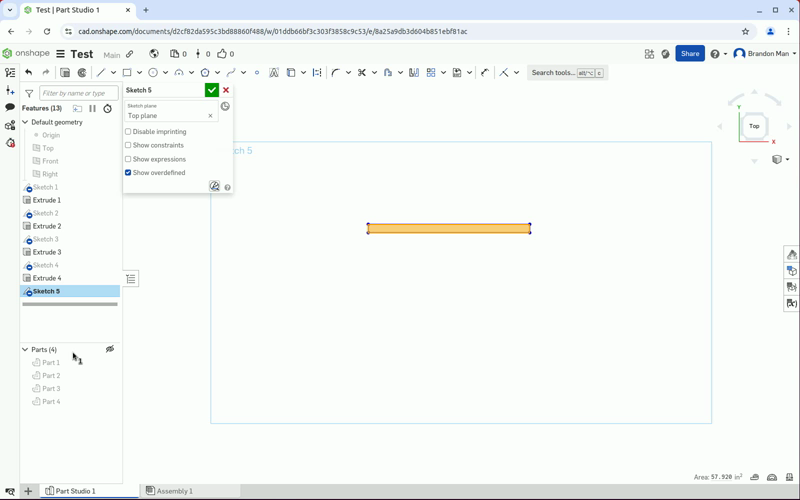
key(shift+y)
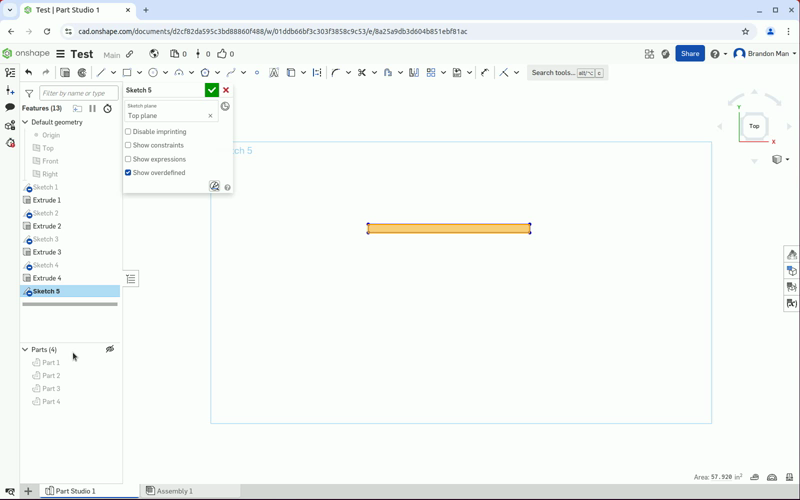
key(shift+e)
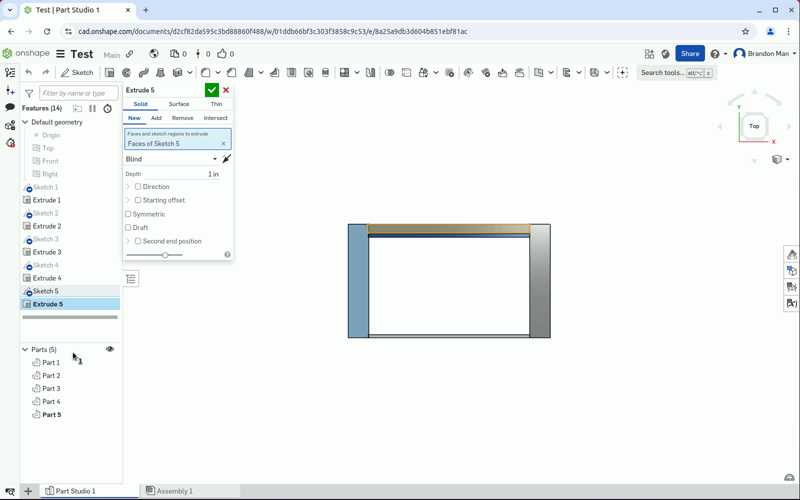
mouse_move(143, 106)
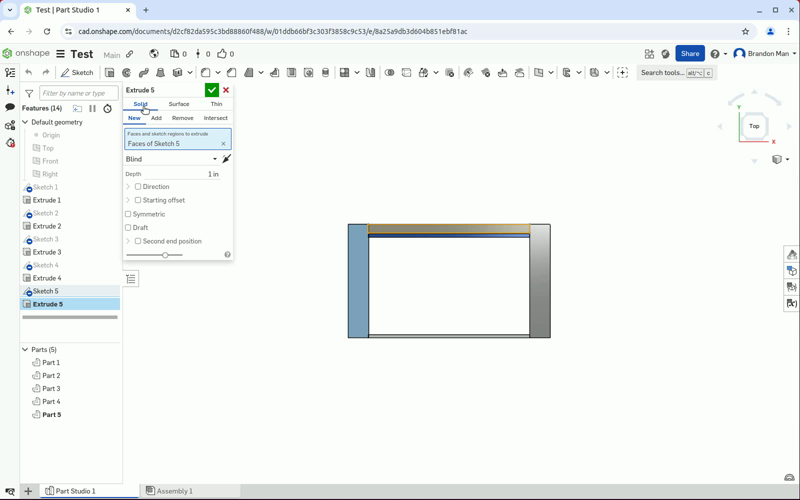
click(143, 106)
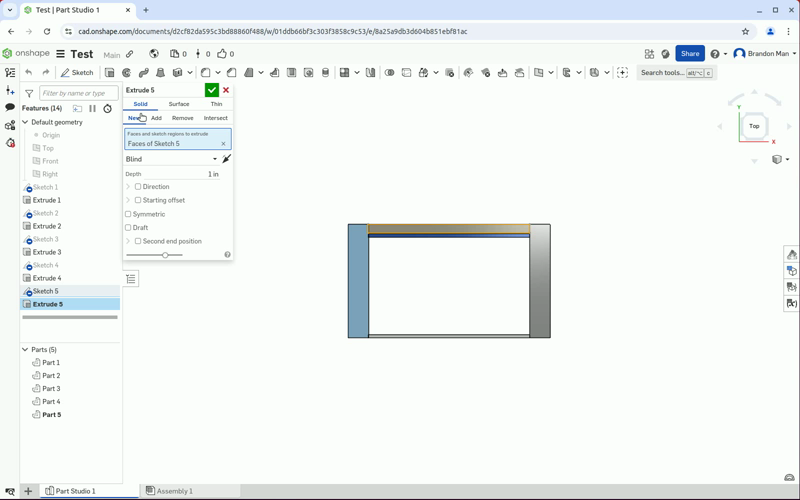
mouse_move(137, 120)
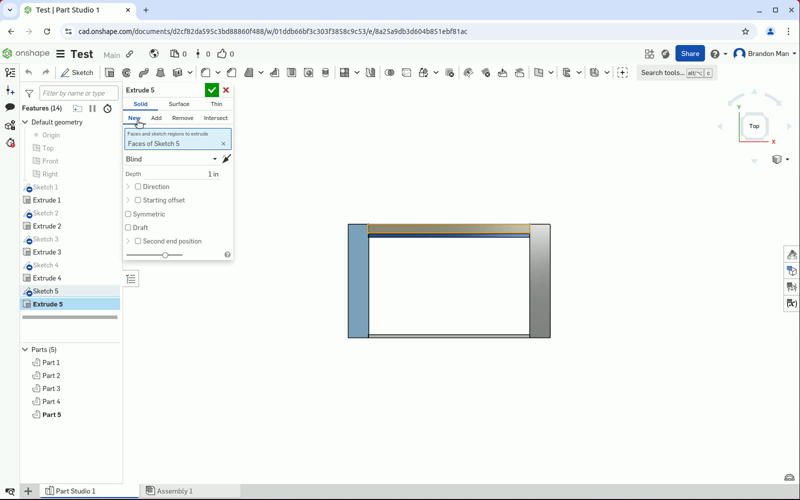
click(137, 120)
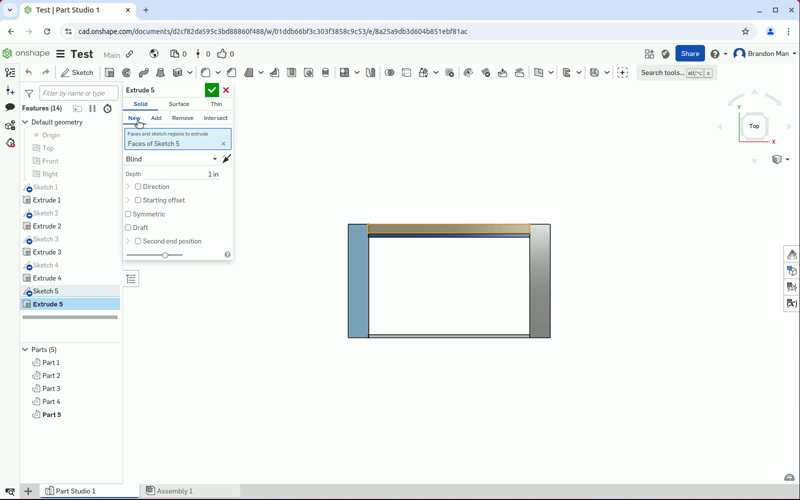
key(tab, 4)
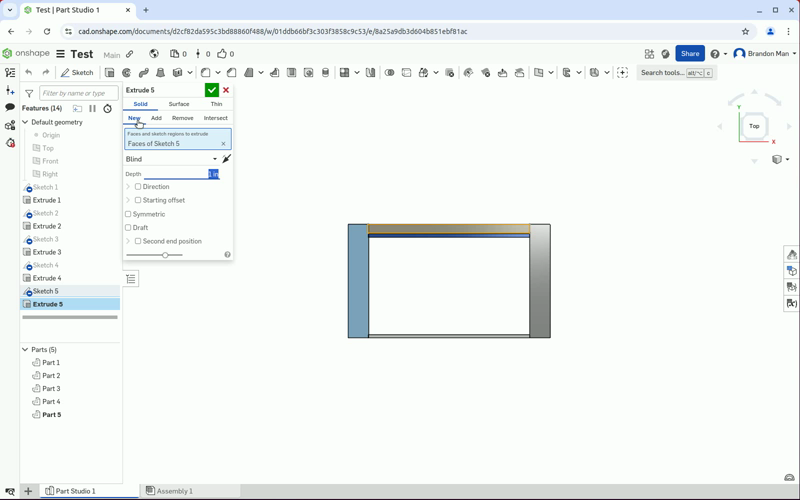
text(5.777)
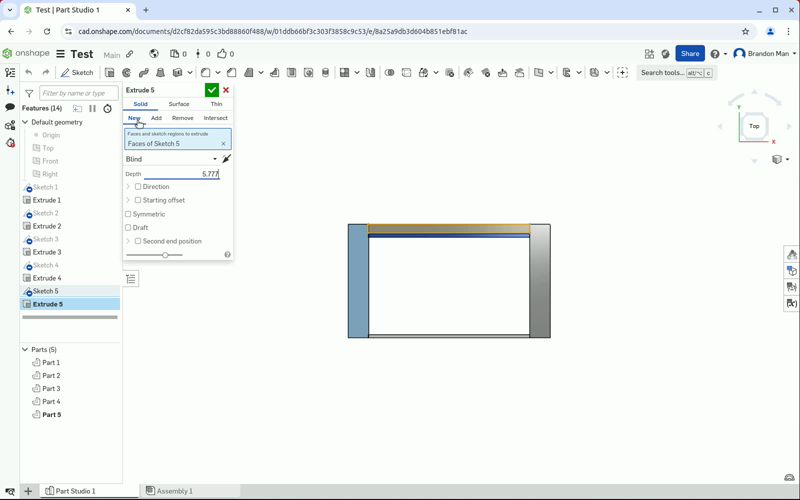
key(enter)
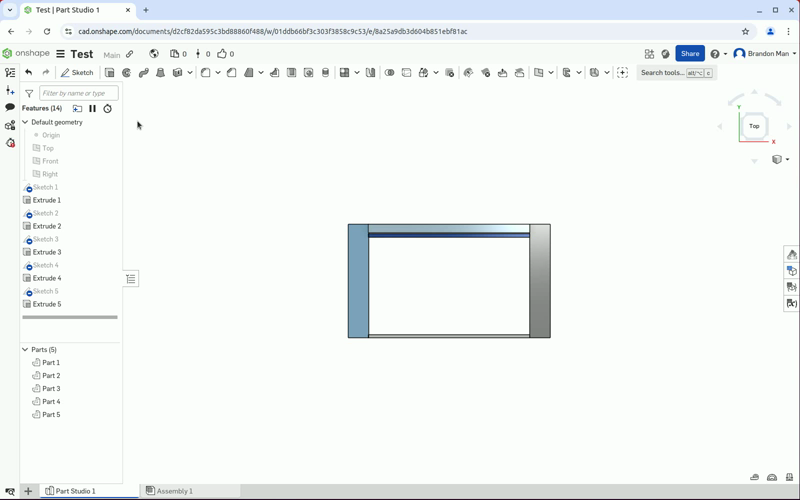
key(shift+h)
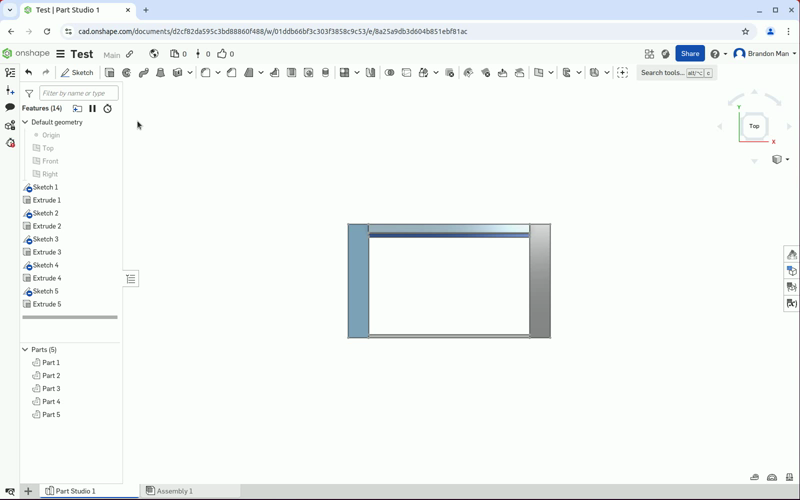
key(shift+h)
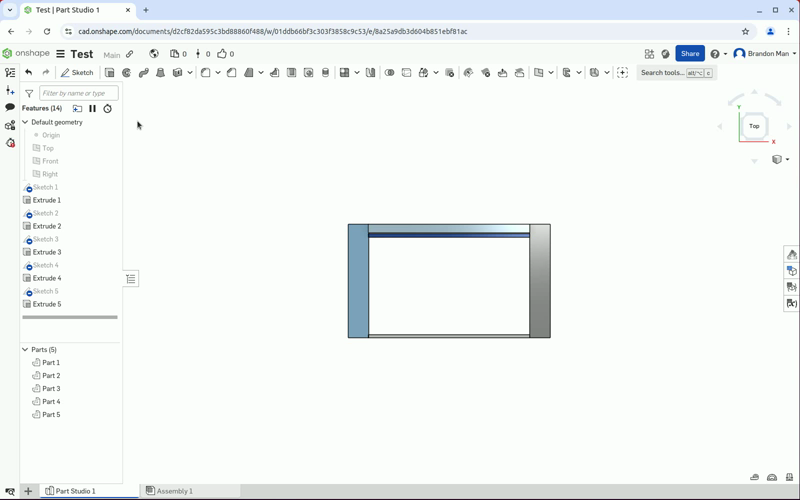
mouse_move(73, 189)
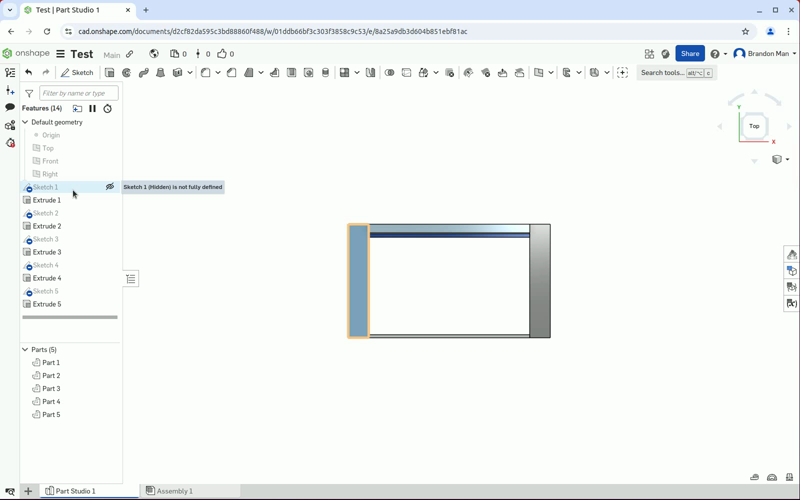
click(73, 189)
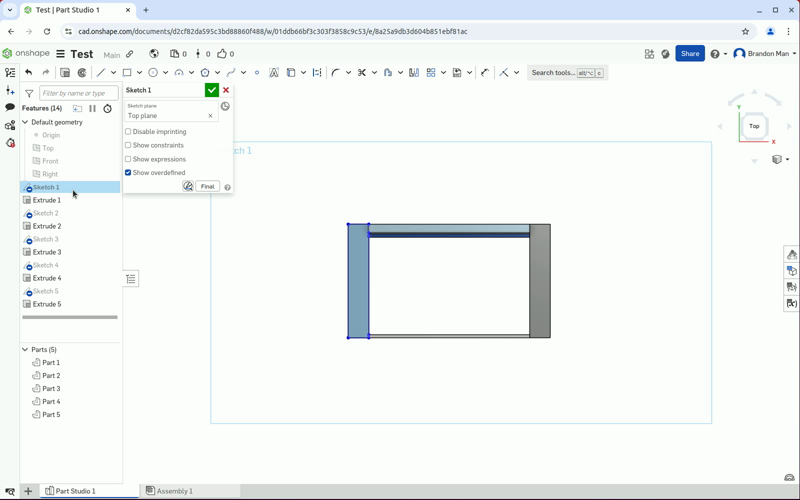
mouse_move(229, 92)
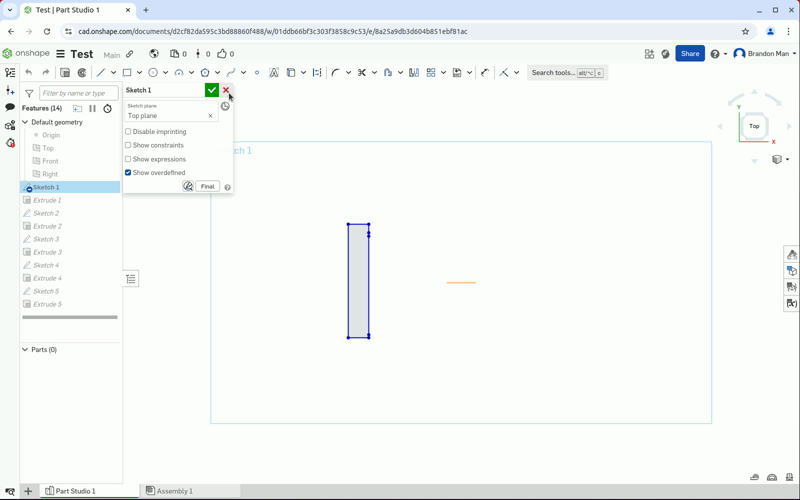
click(229, 92)
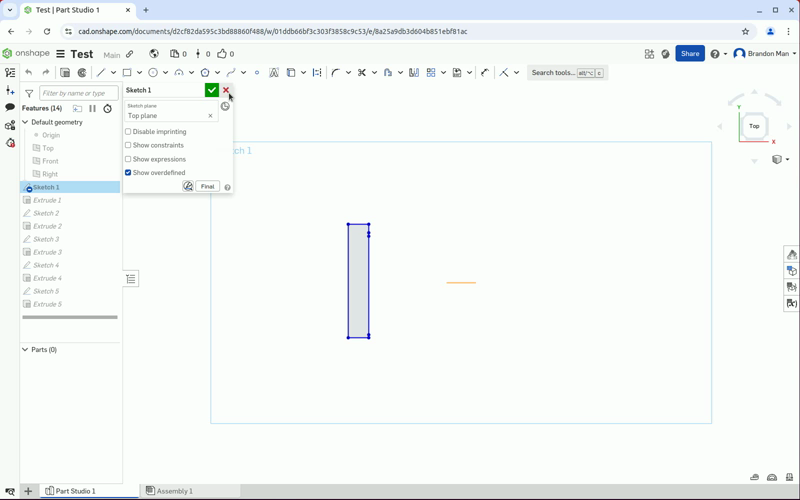
key(shift+s)
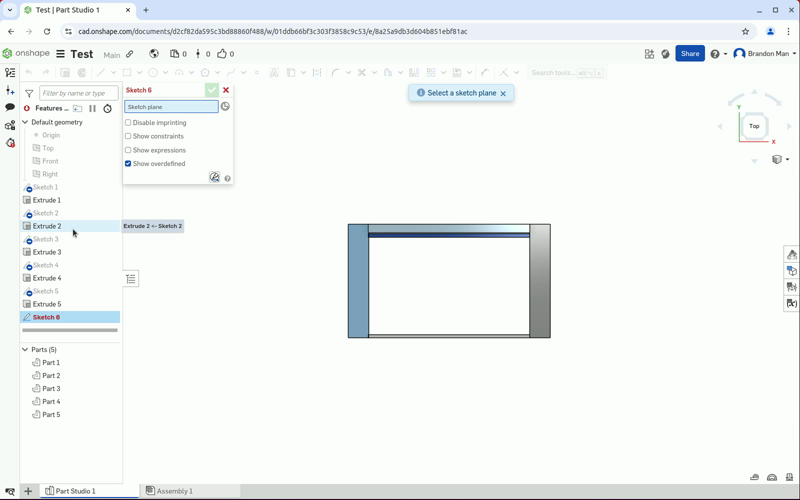
scroll(3)
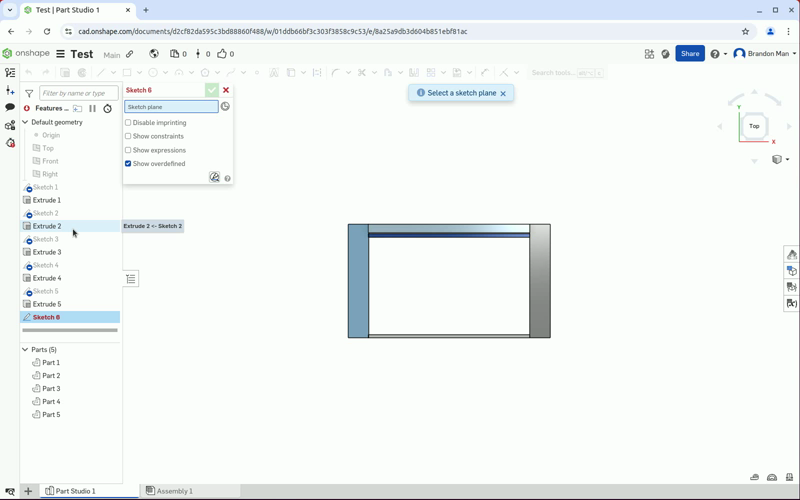
mouse_move(73, 150)
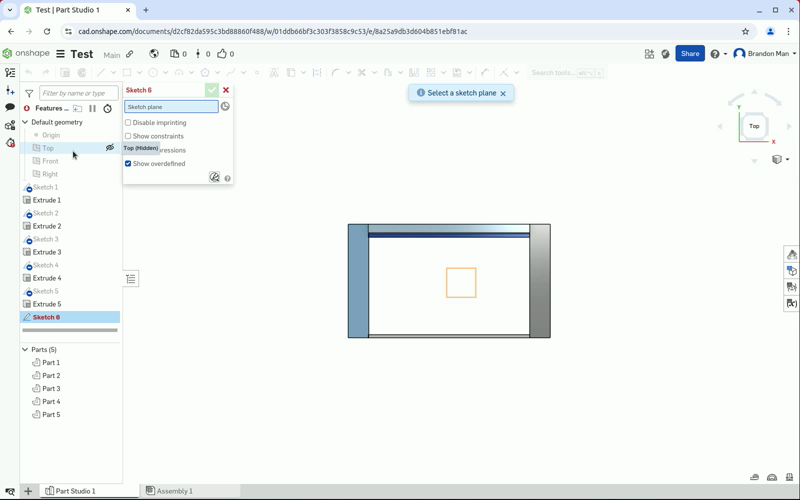
click(73, 150)
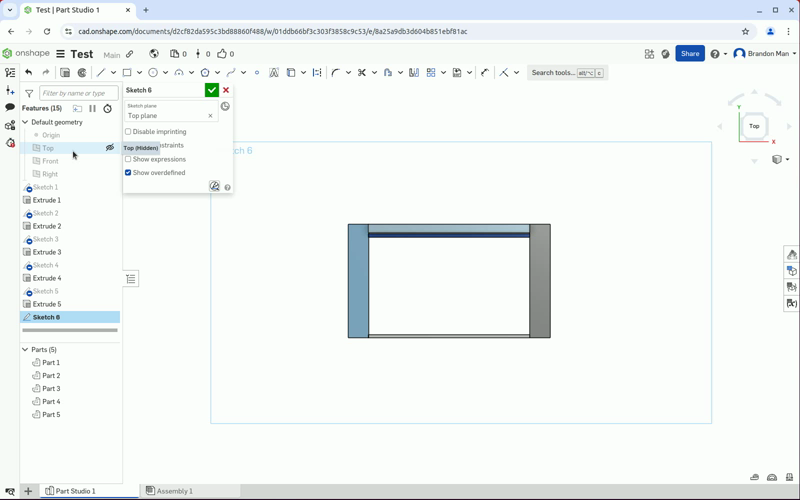
mouse_move(73, 352)
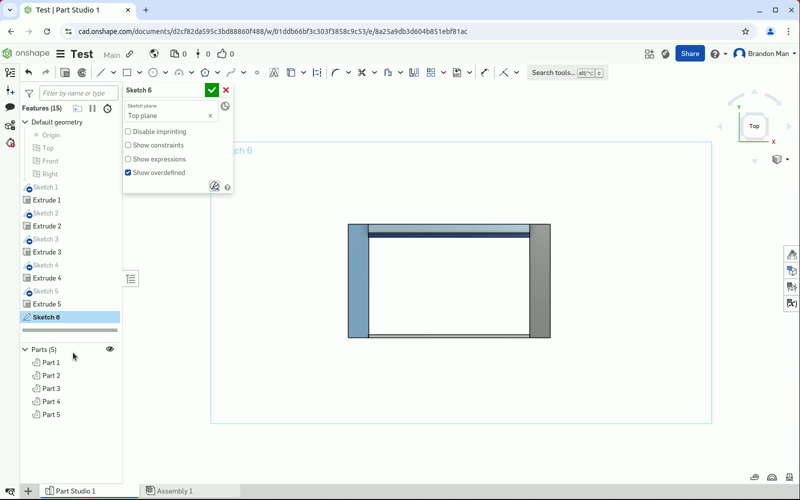
key(y)
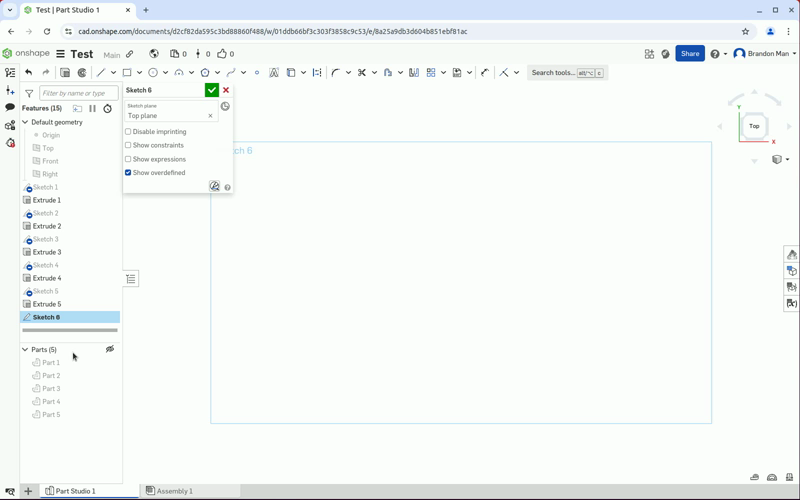
key(l)
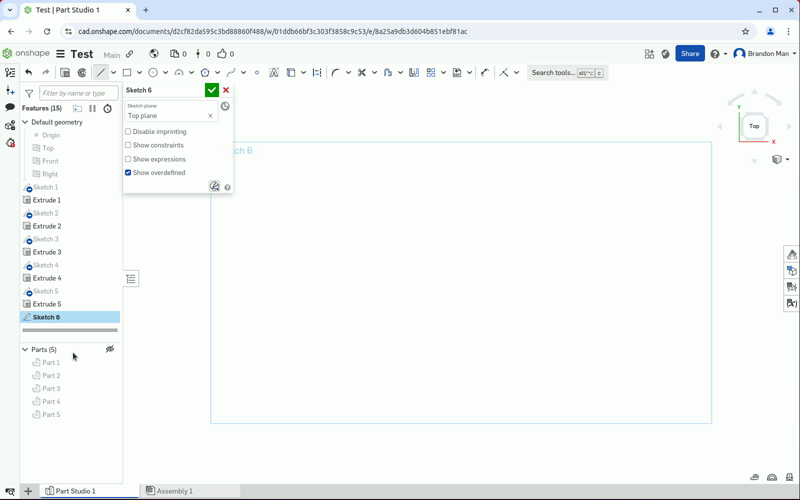
key_down(shift)
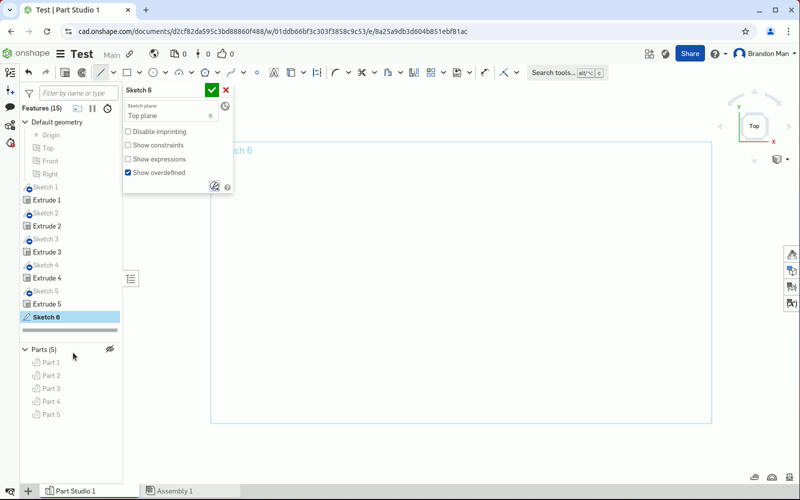
mouse_move(368, 334)
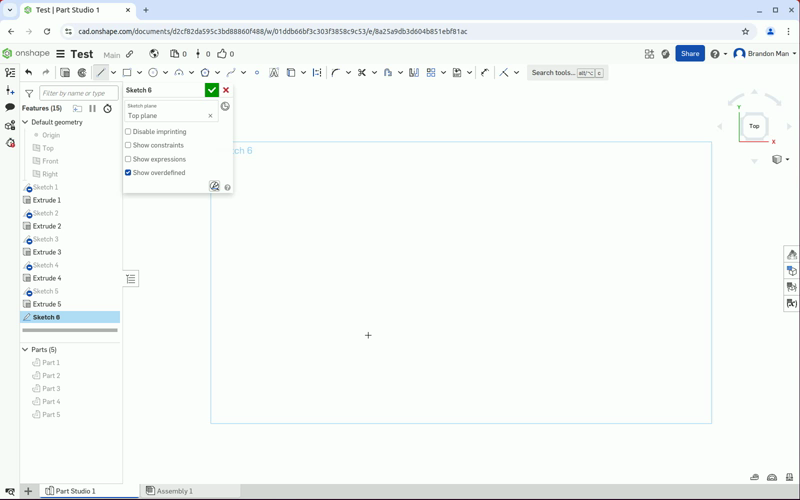
click(368, 334)
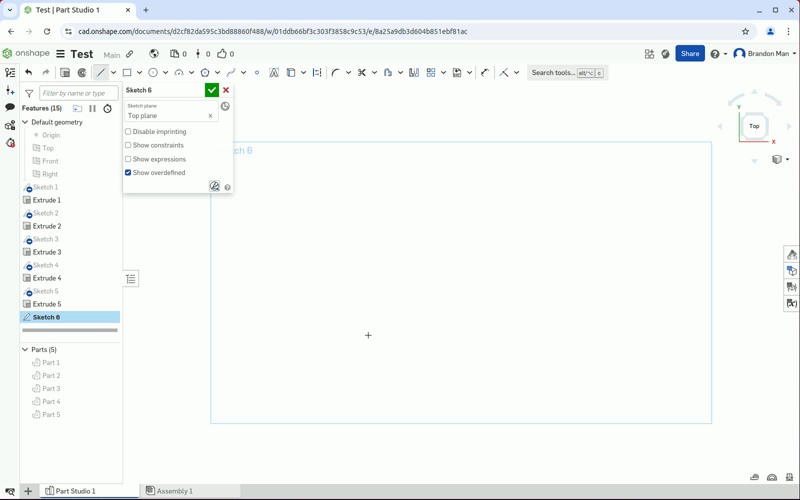
key_up(shift)
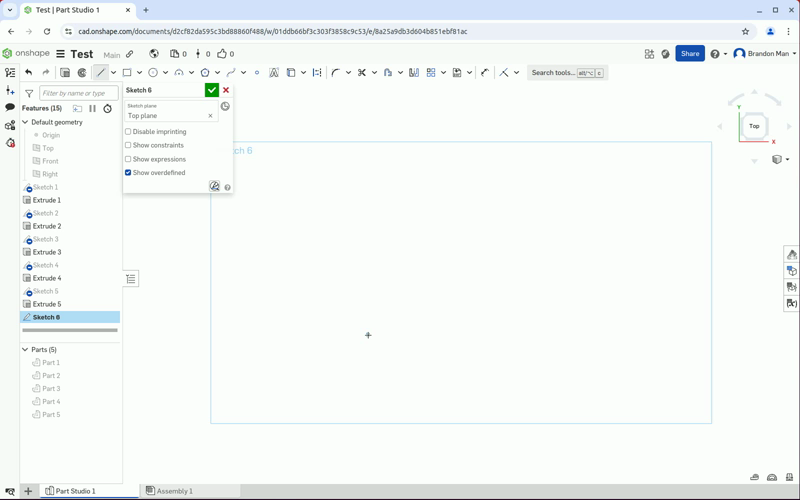
key_down(shift)
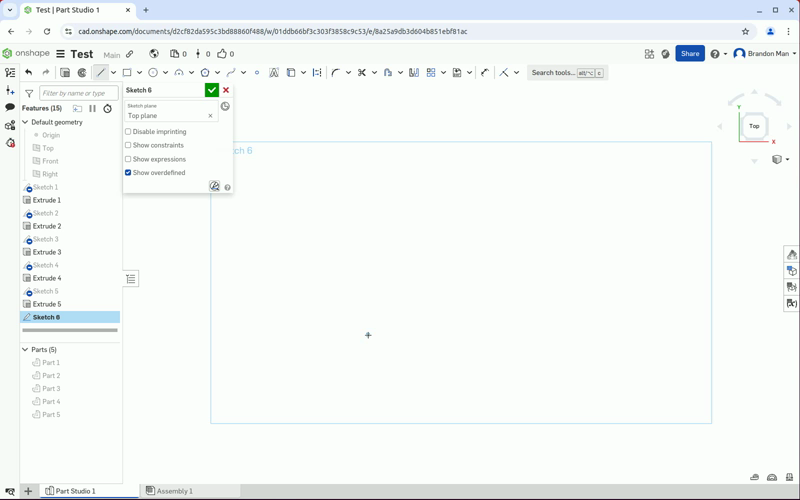
mouse_move(529, 334)
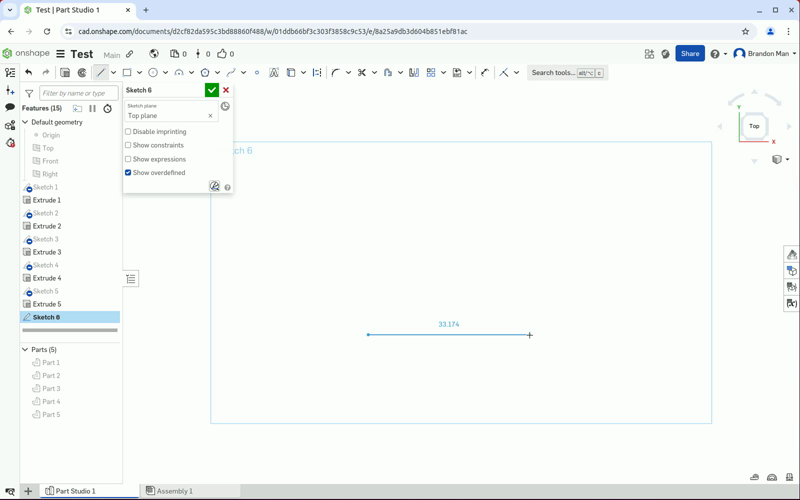
click(529, 334)
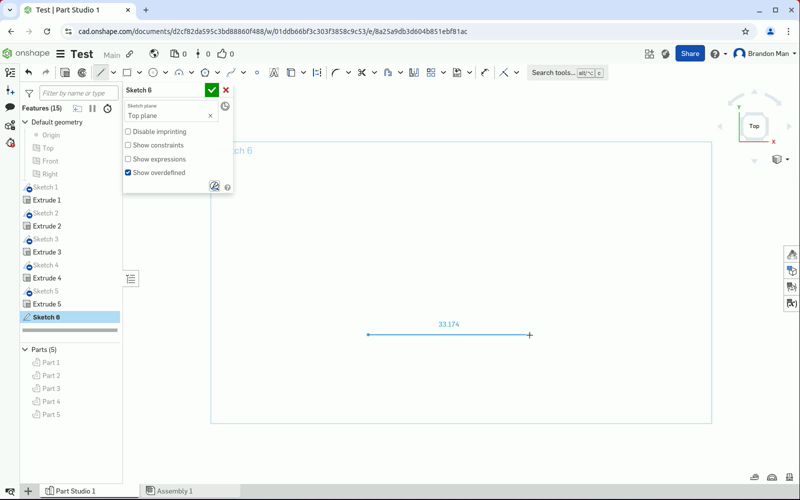
key_up(shift)
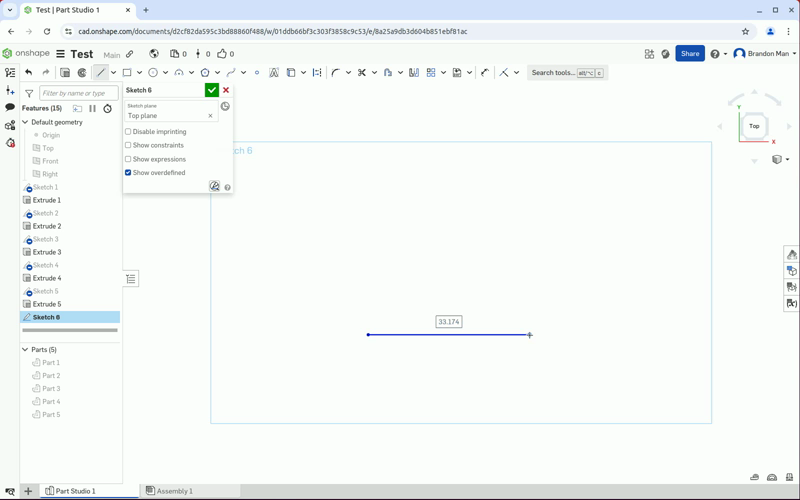
key_down(shift)
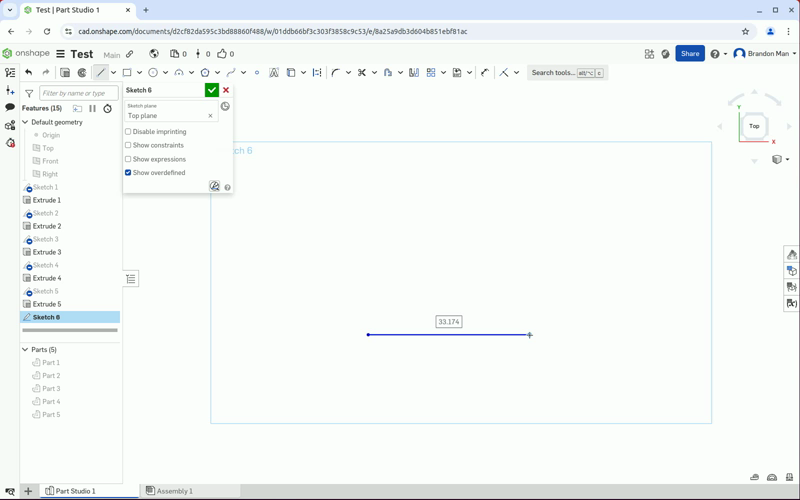
mouse_move(529, 237)
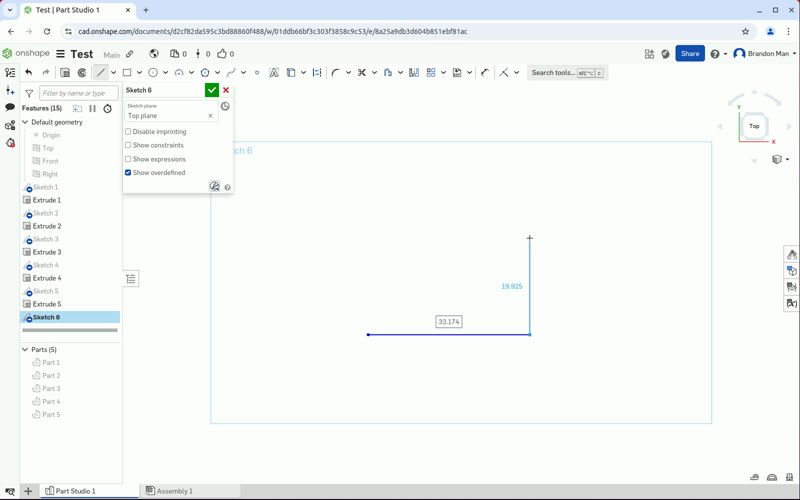
click(529, 237)
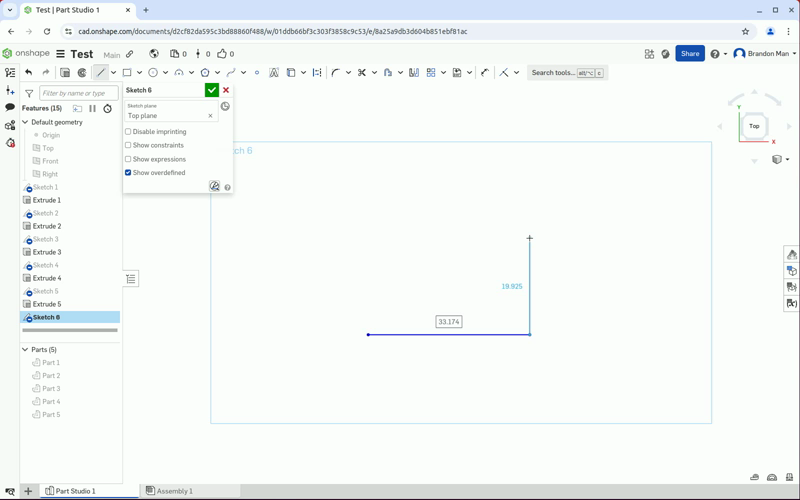
key_up(shift)
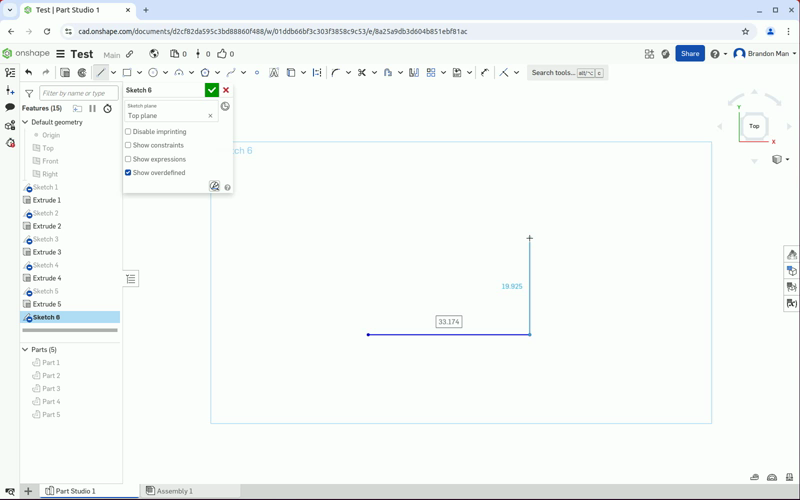
key_down(shift)
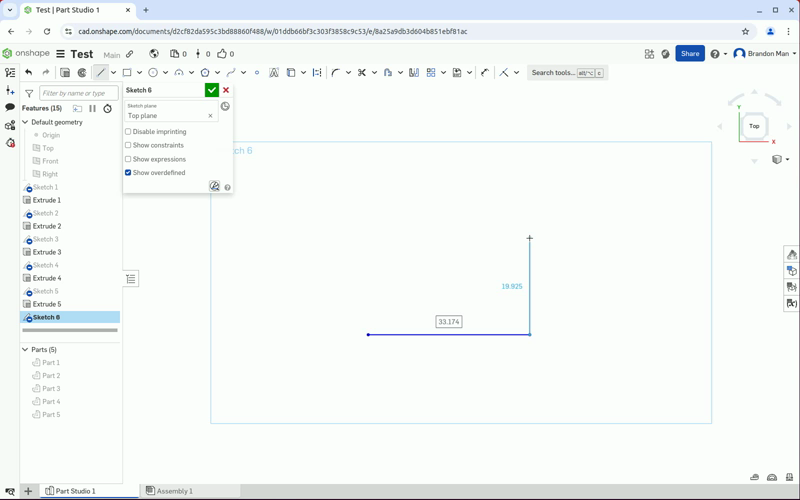
mouse_move(368, 237)
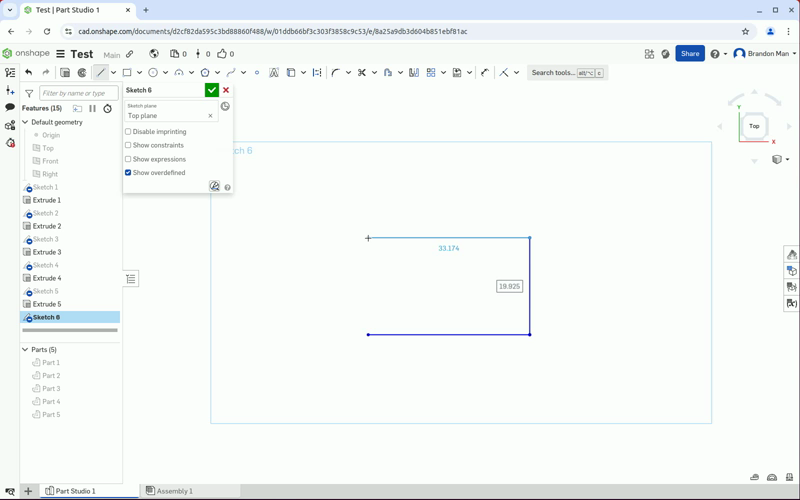
click(368, 237)
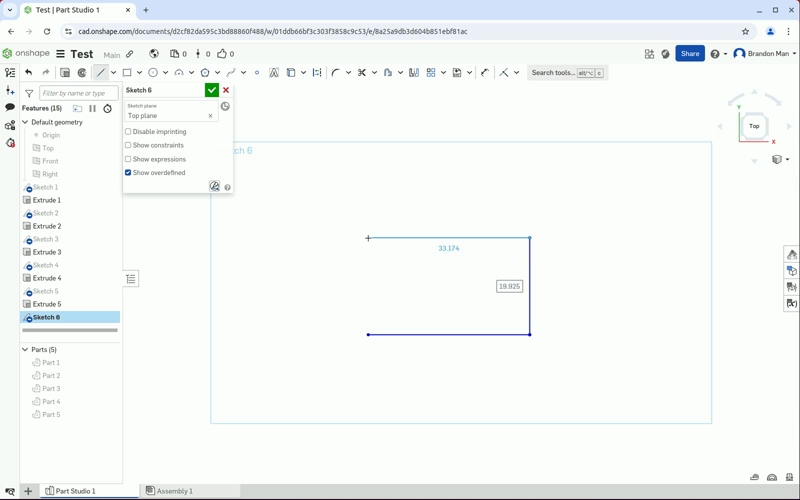
key_up(shift)
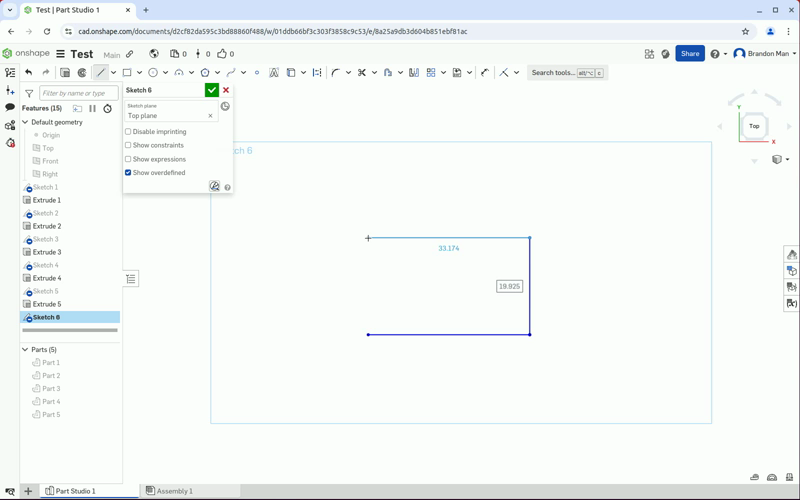
key_down(shift)
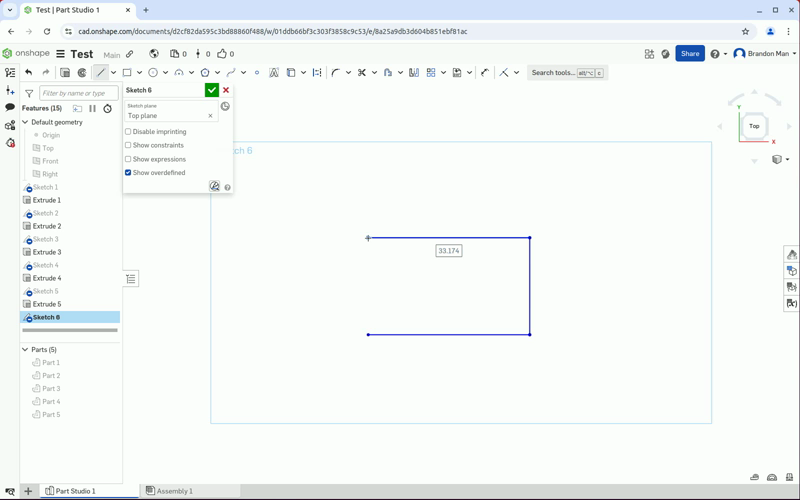
mouse_move(368, 334)
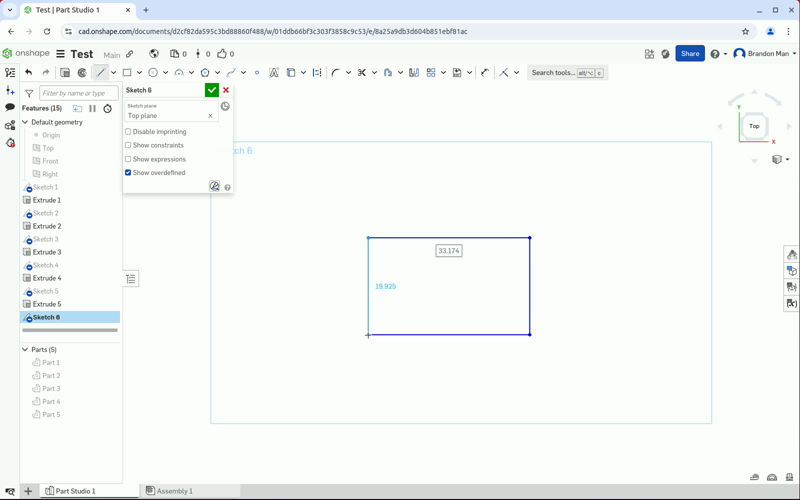
key_up(shift)
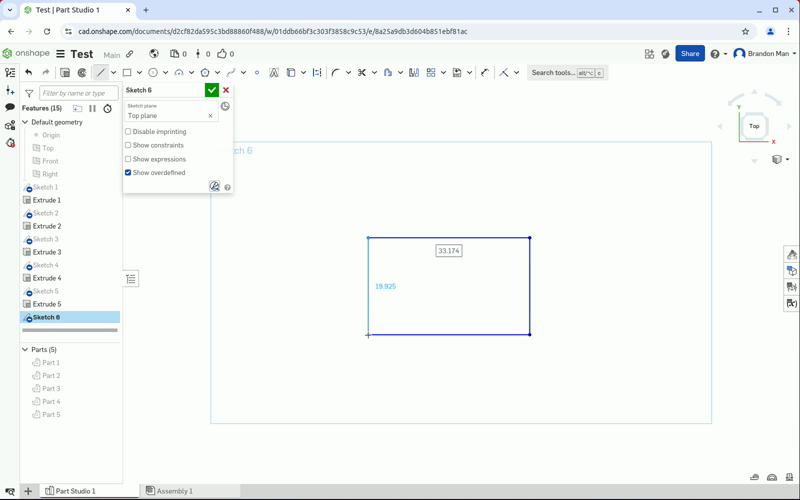
click(368, 334)
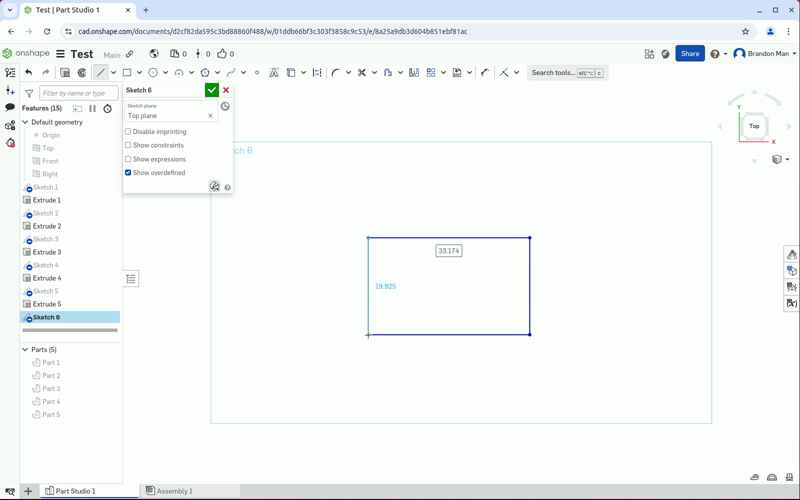
key(esc)
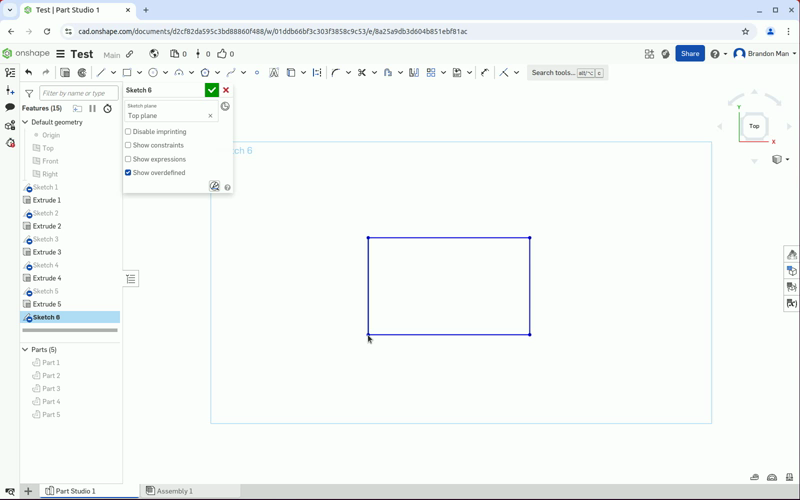
mouse_move(427, 281)
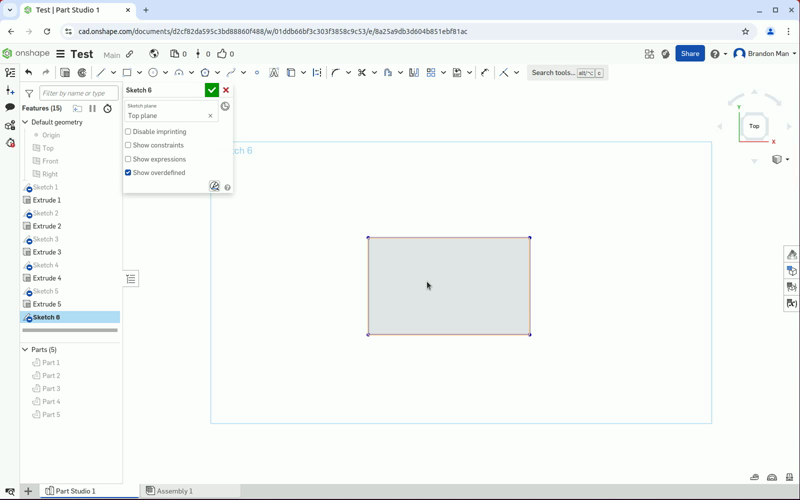
click(427, 281)
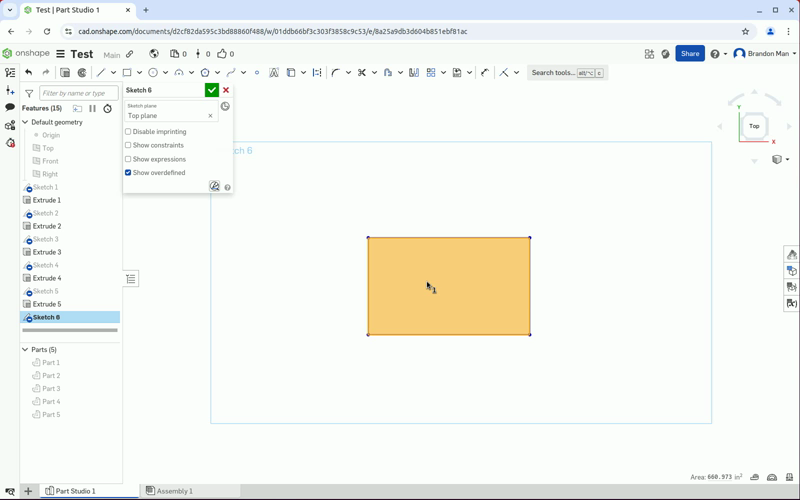
mouse_move(73, 352)
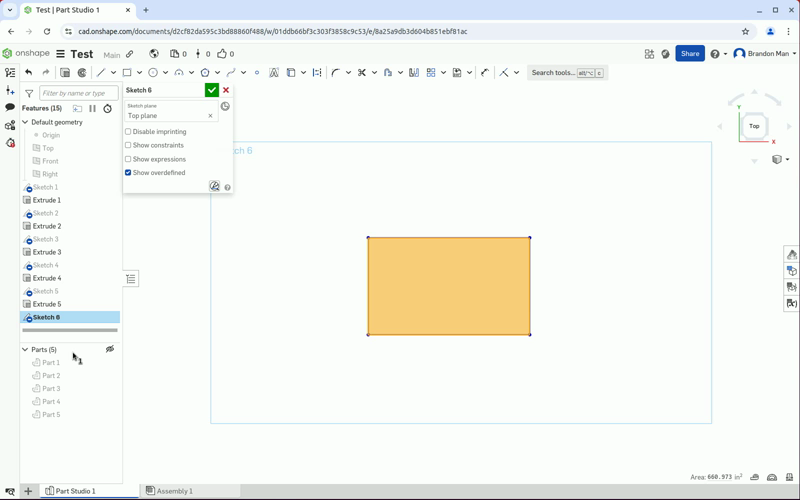
key(shift+y)
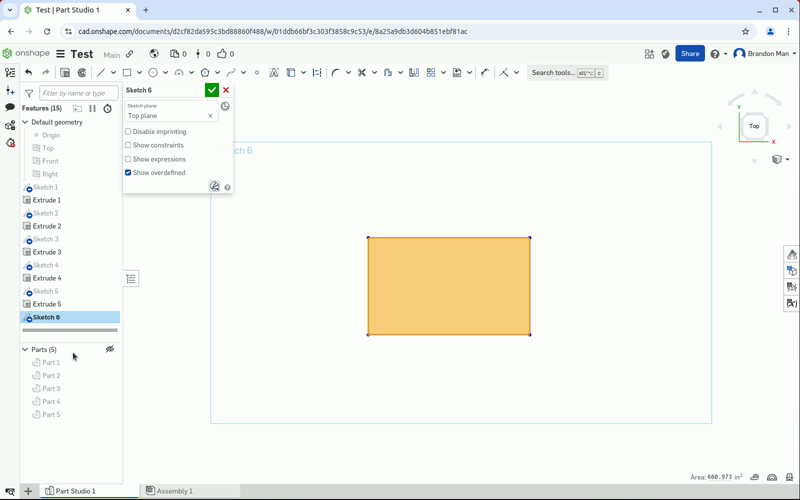
key(shift+e)
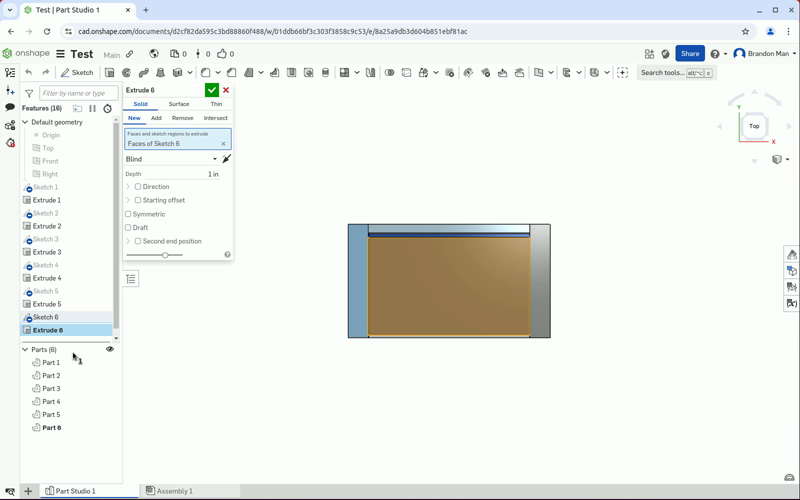
mouse_move(143, 106)
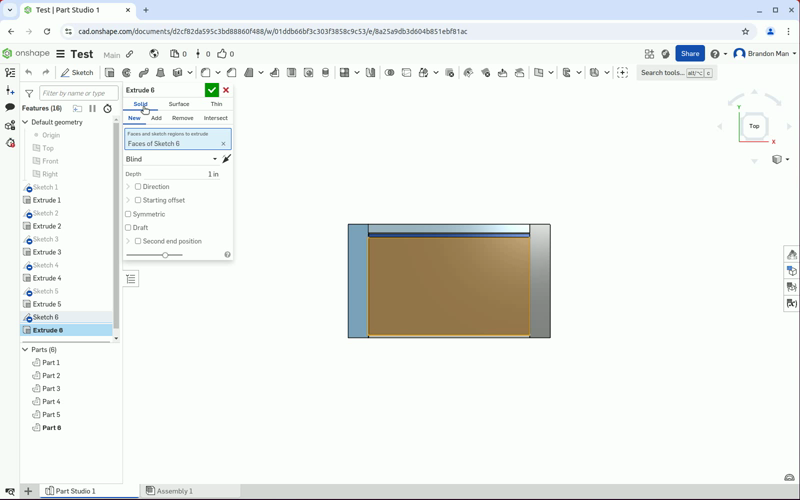
click(143, 106)
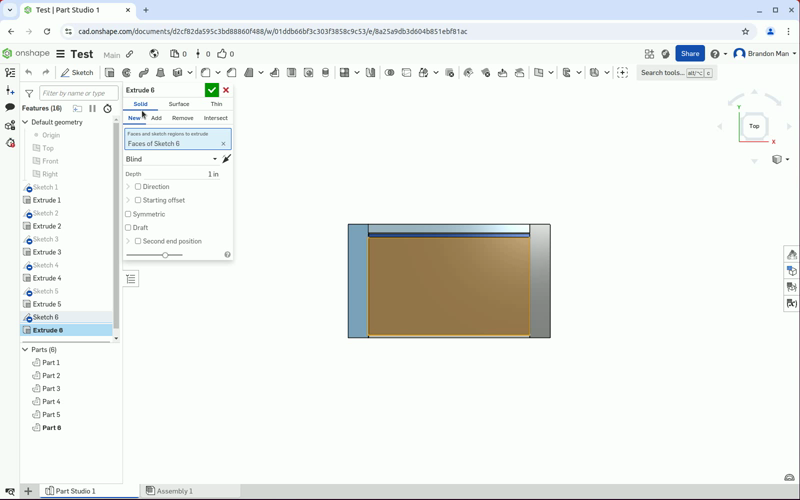
mouse_move(137, 120)
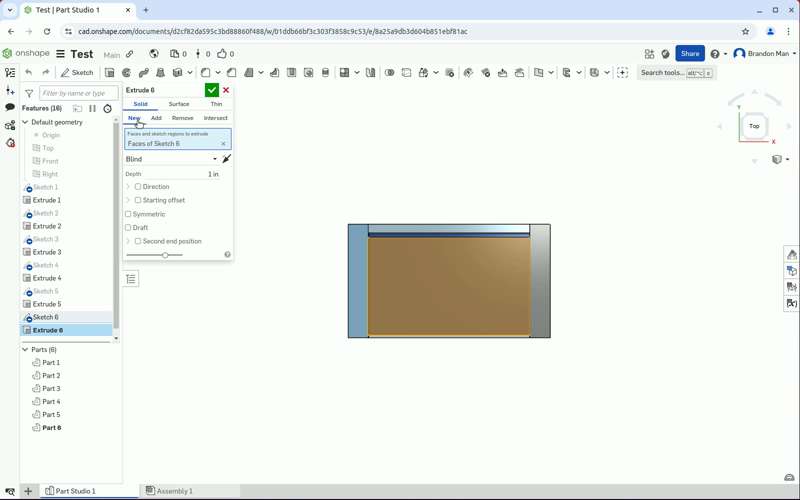
click(137, 120)
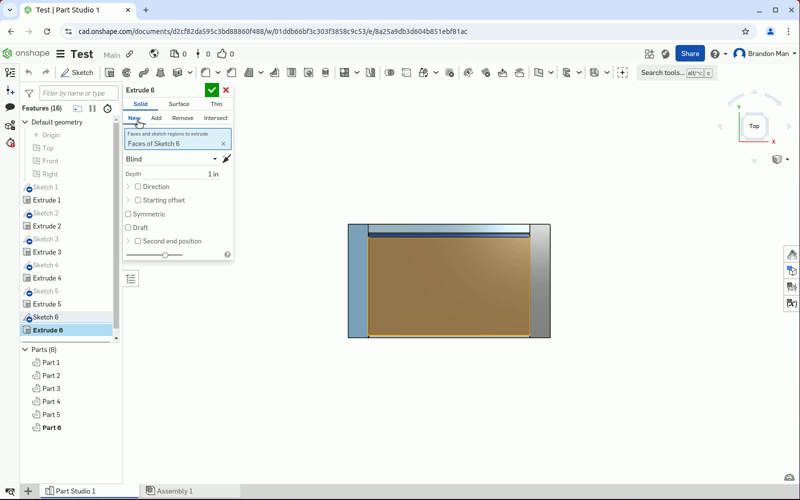
key(tab, 4)
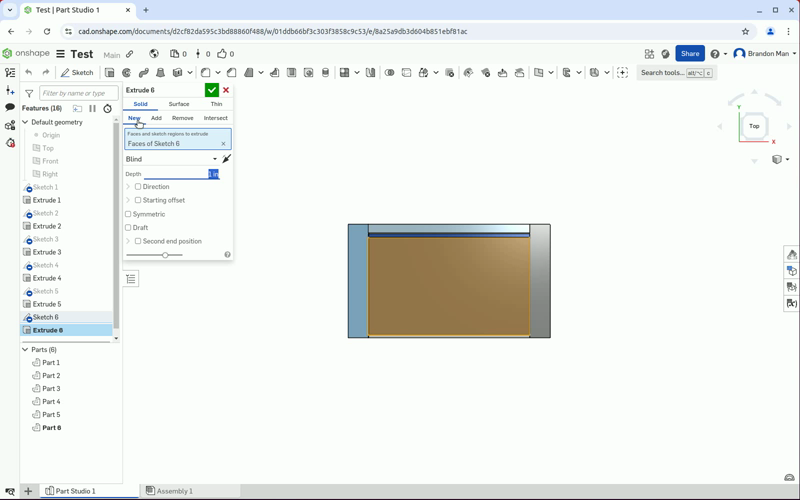
text(5.777)
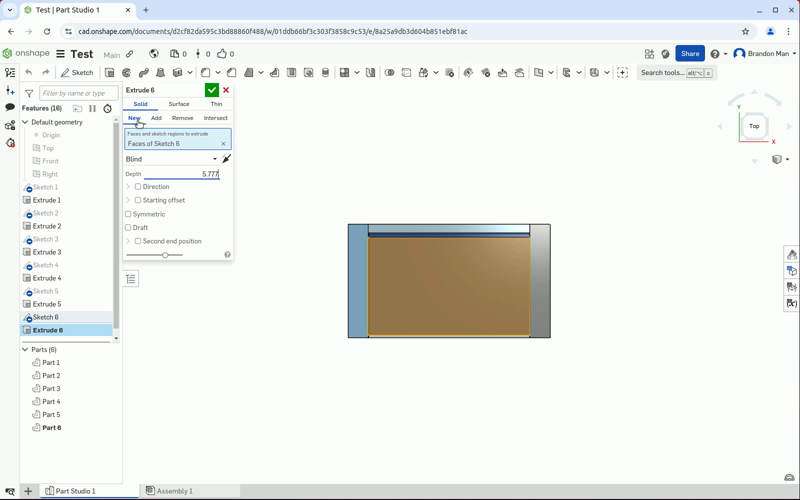
key(enter)
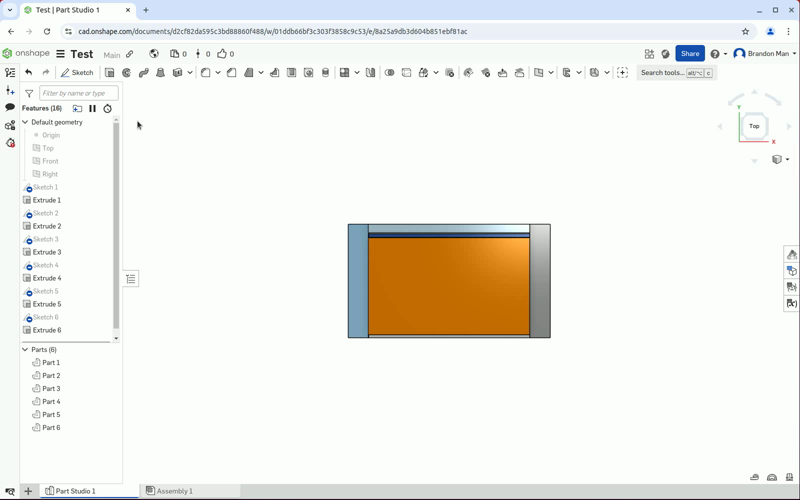
key(shift+h)
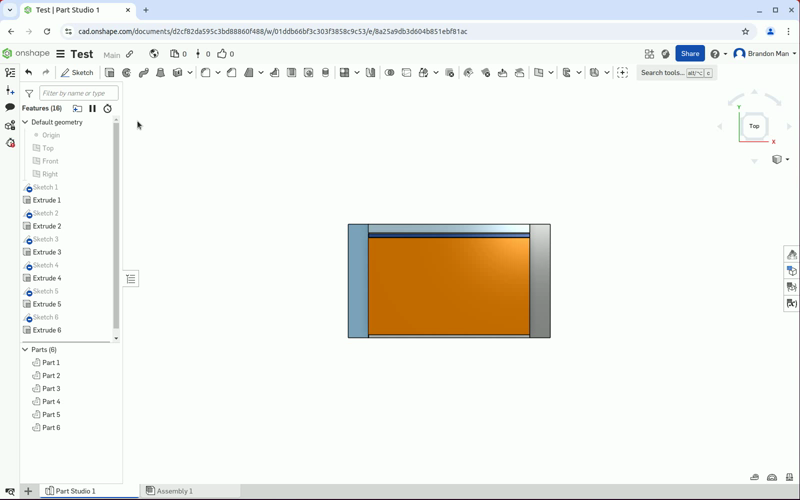
key(shift+h)
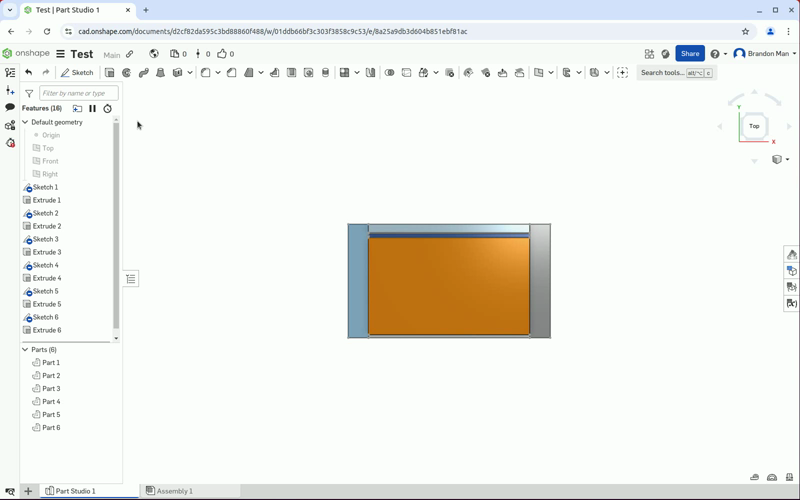
key(shift+7)
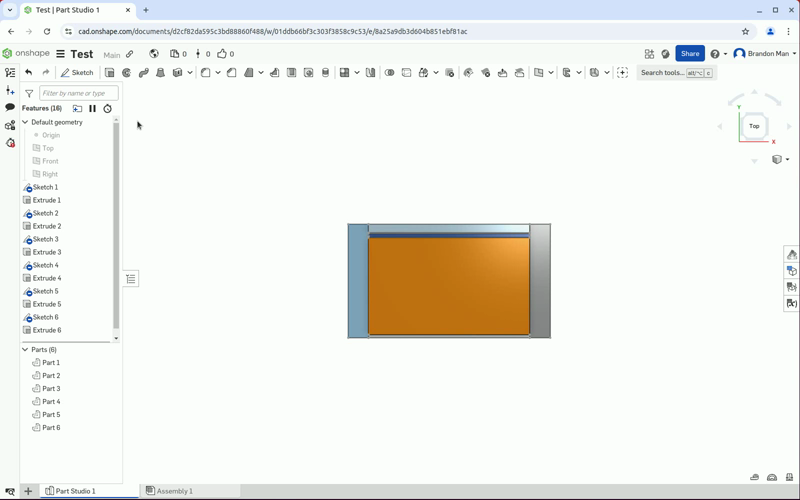
key(up, 3)
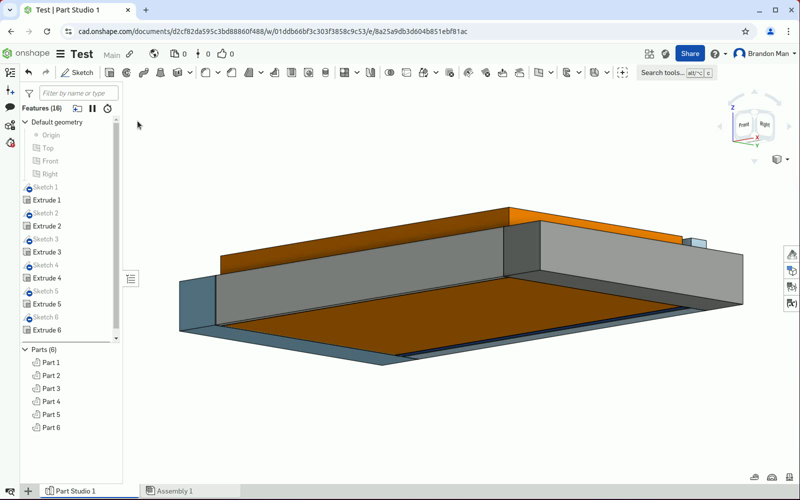
key(left, 3)
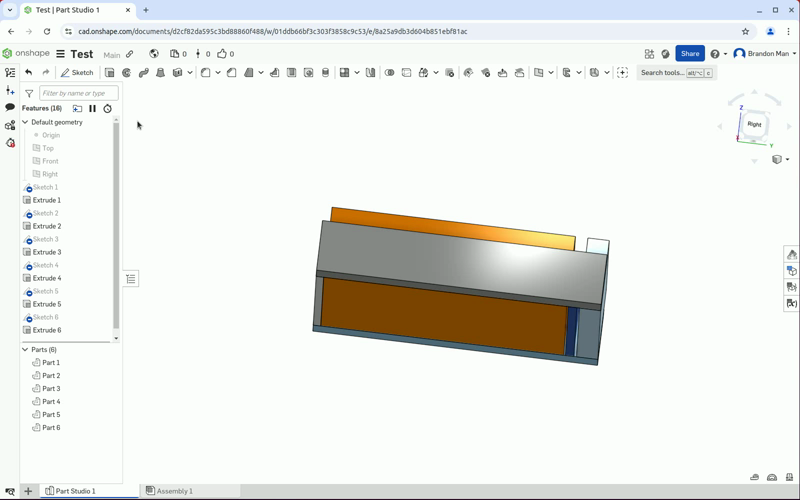
key(right, 3)
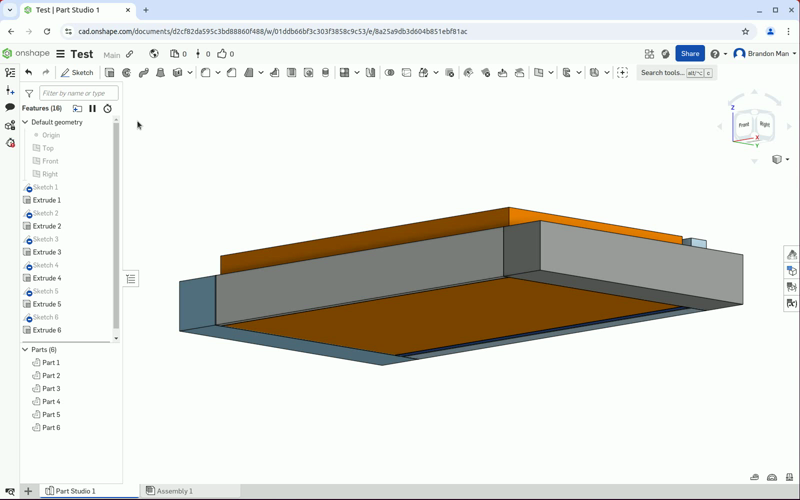
key(down, 3)
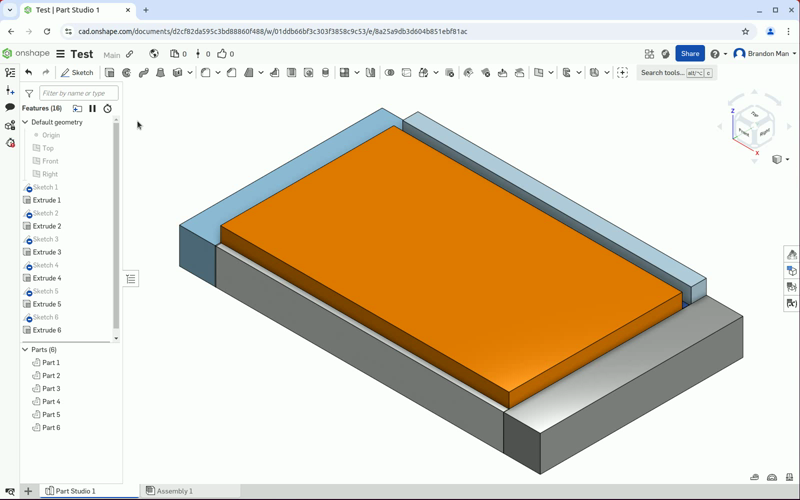
mouse_move(69, 189)
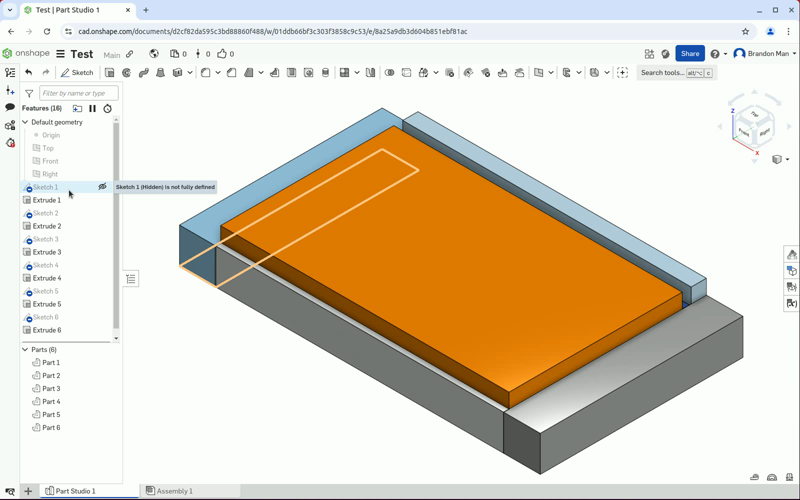
click(69, 189)